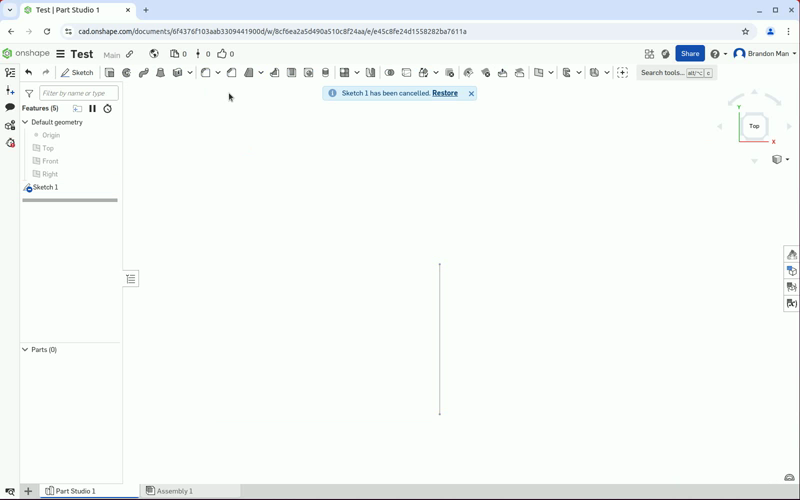
key(shift+h)
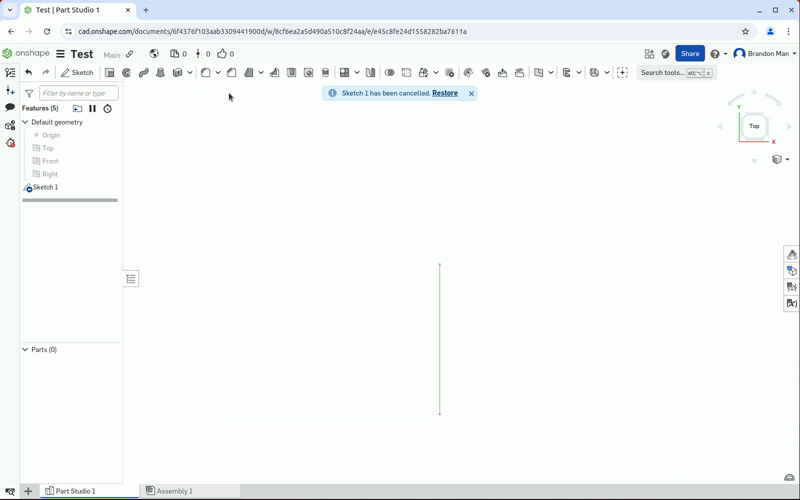
key(shift+s)
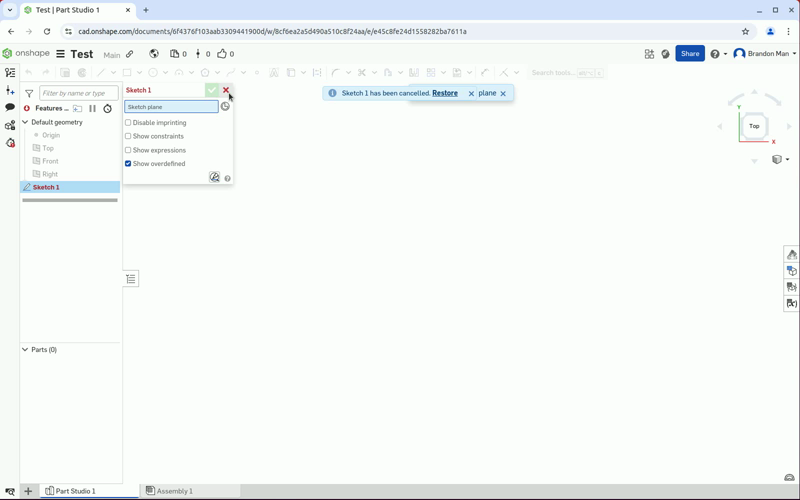
mouse_move(73, 150)
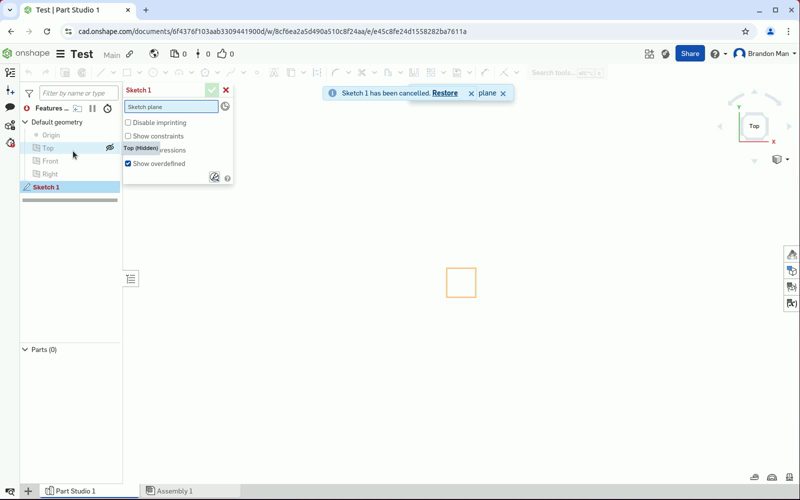
click(73, 150)
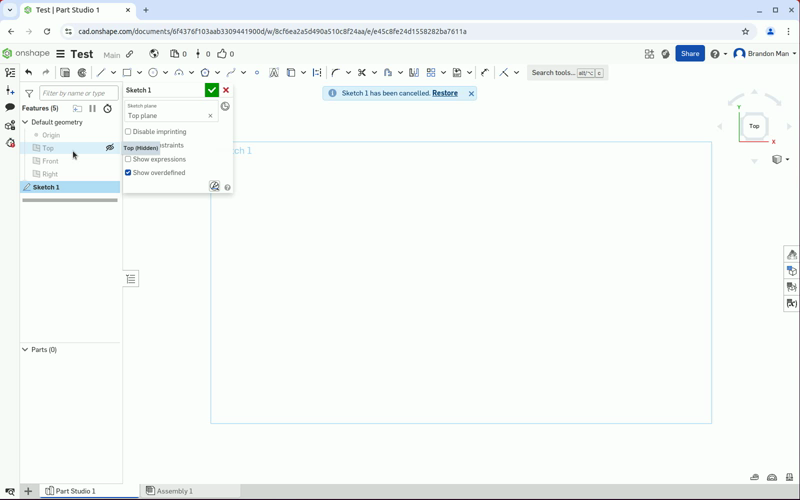
mouse_move(73, 352)
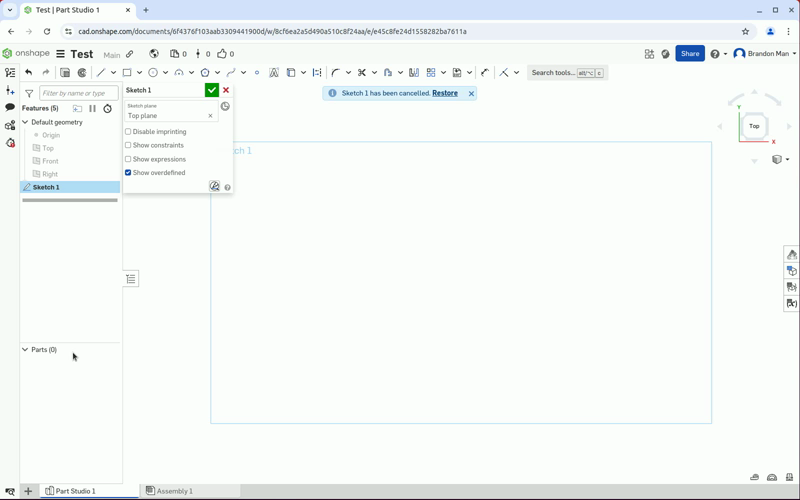
key(y)
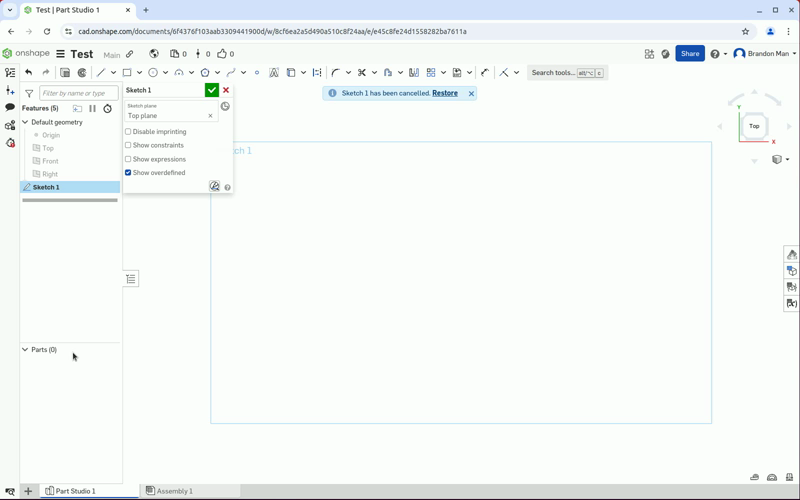
key(l)
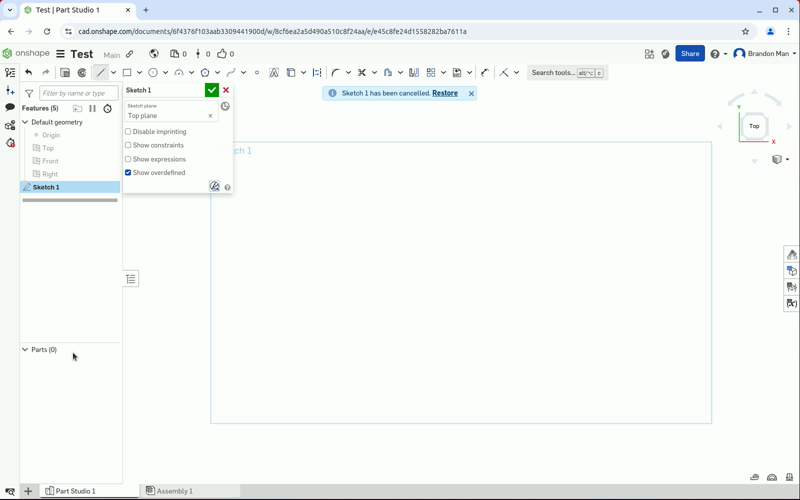
key_down(shift)
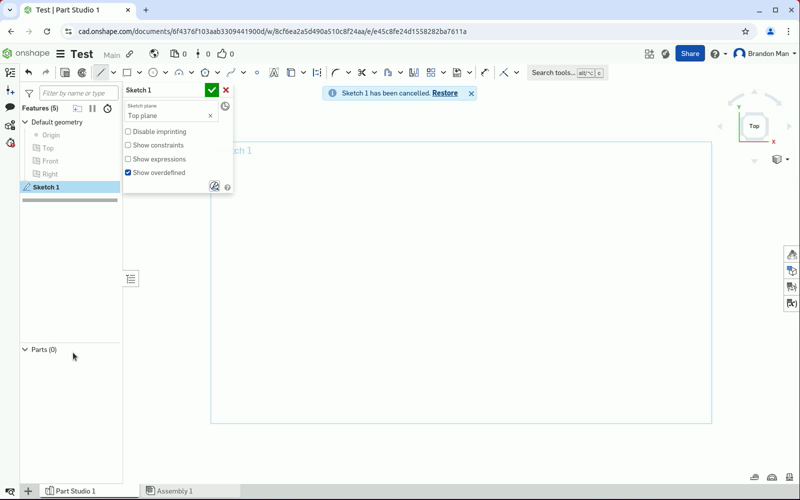
mouse_move(418, 288)
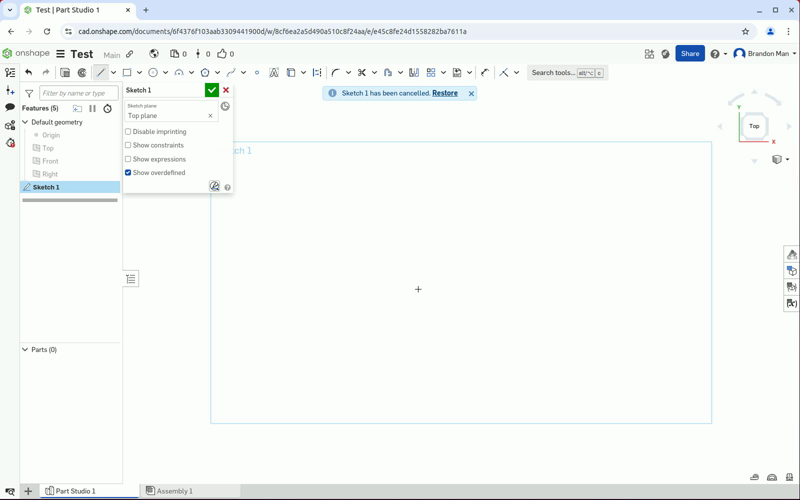
click(418, 288)
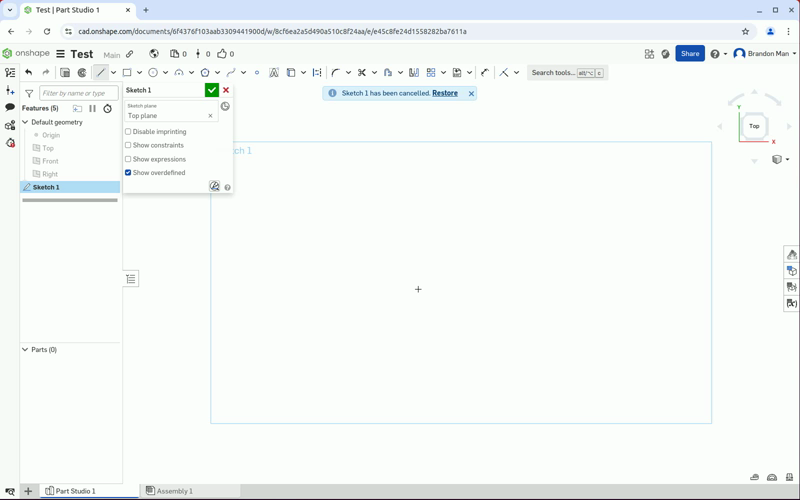
key_up(shift)
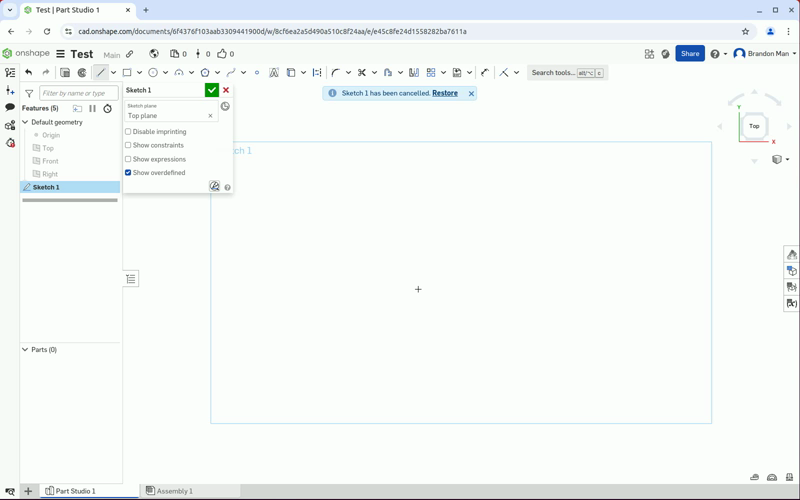
key_down(shift)
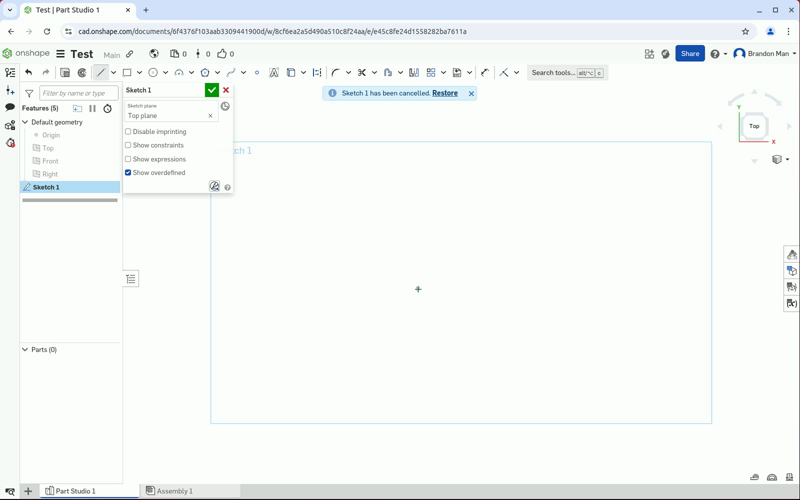
mouse_move(448, 288)
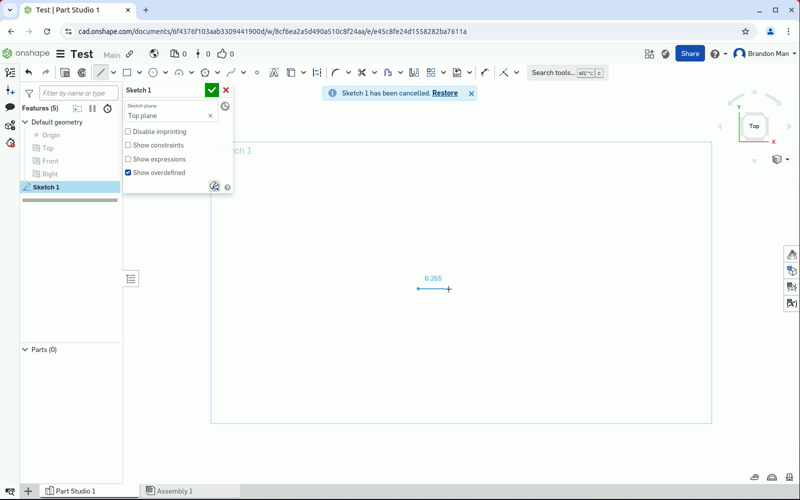
mouse_move(458, 317)
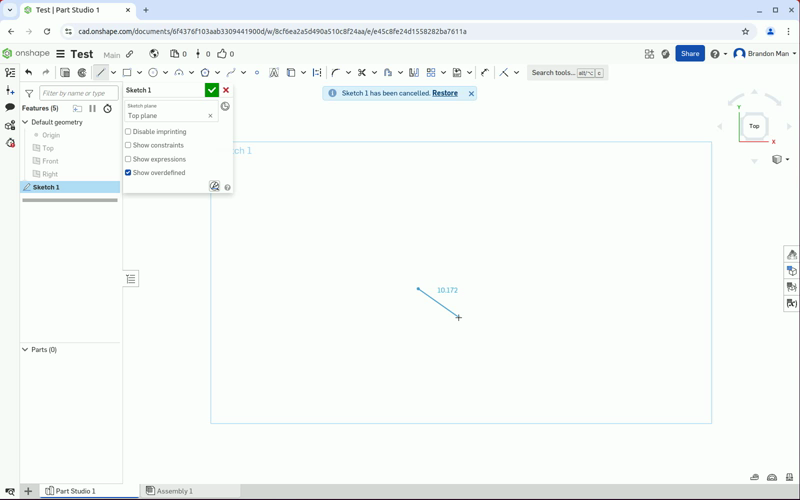
click(458, 317)
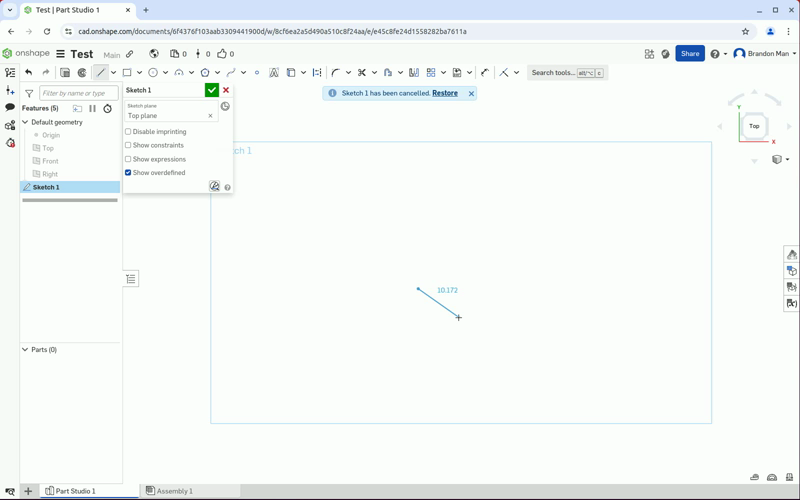
key_up(shift)
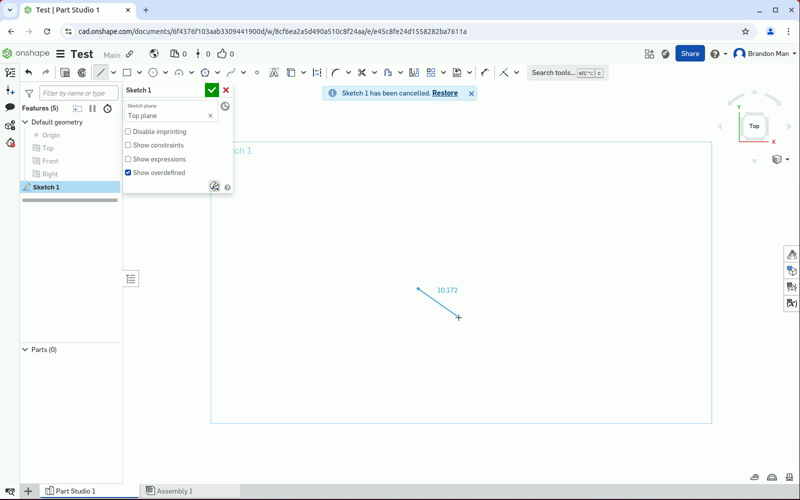
key_down(shift)
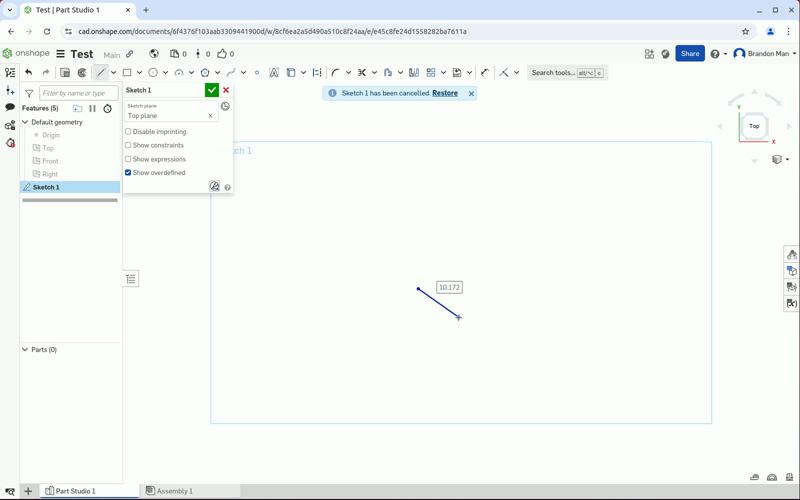
mouse_move(489, 317)
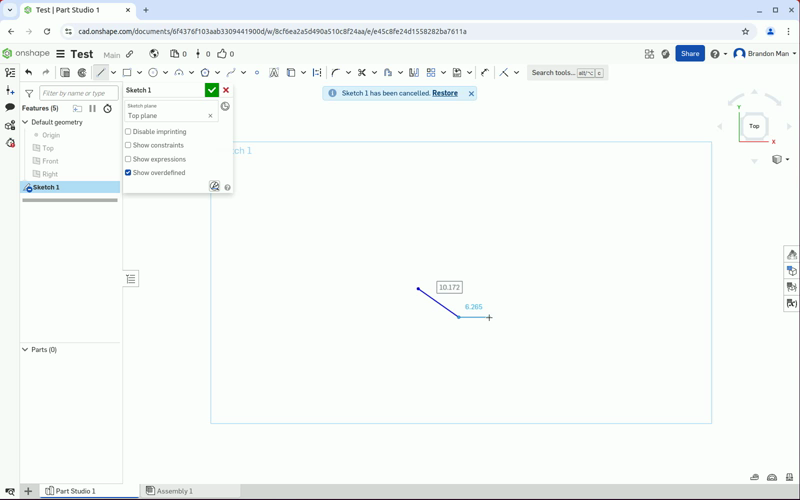
mouse_move(488, 301)
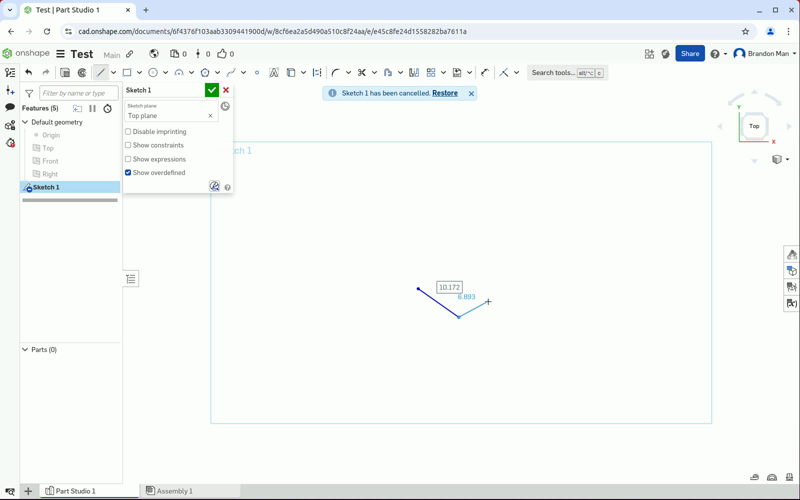
click(488, 301)
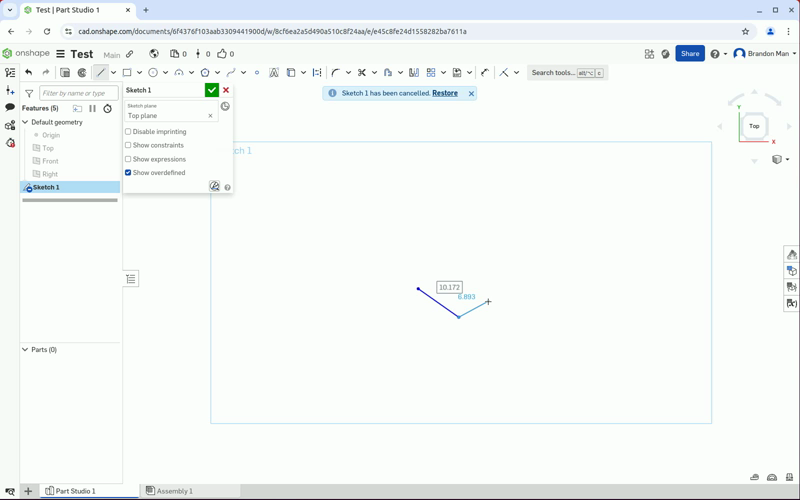
key_up(shift)
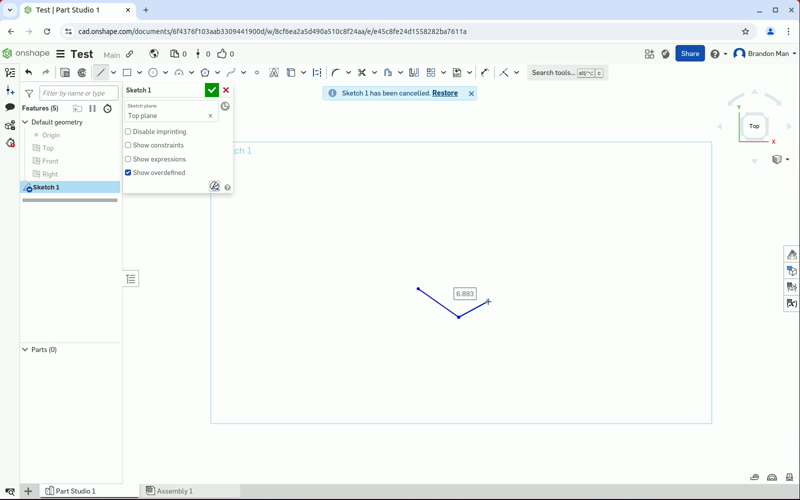
key_down(shift)
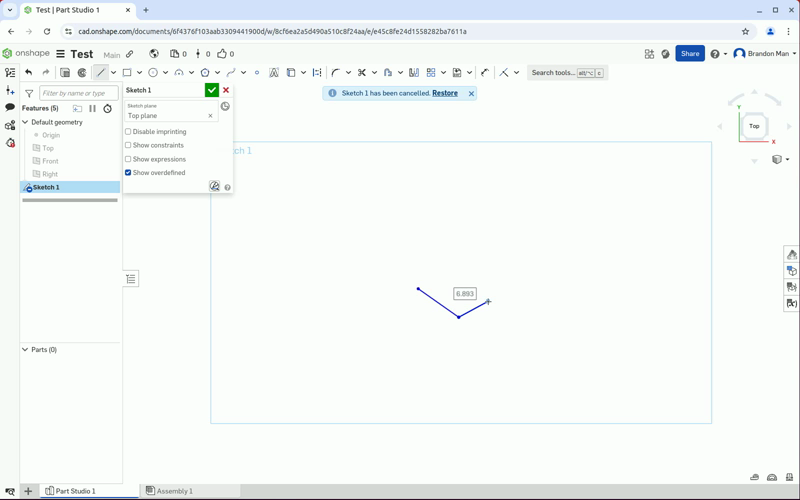
mouse_move(518, 301)
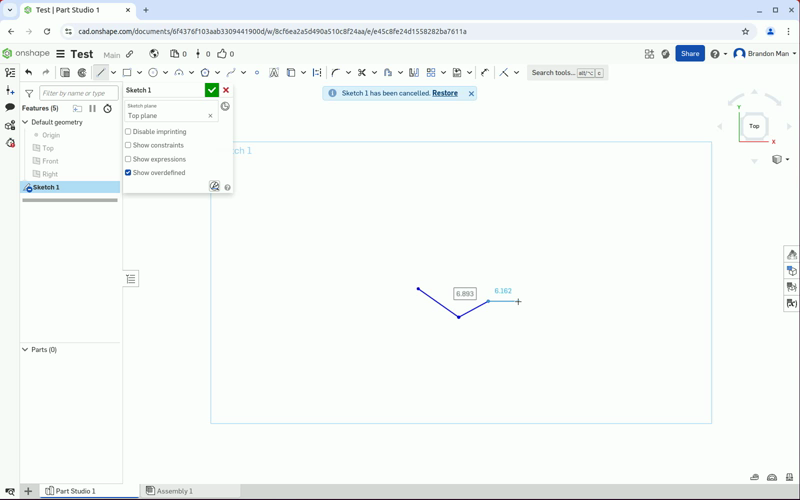
mouse_move(484, 294)
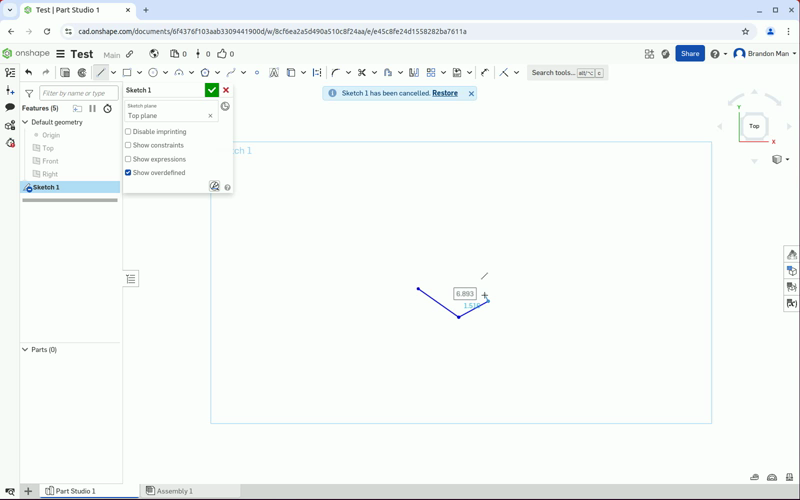
click(484, 294)
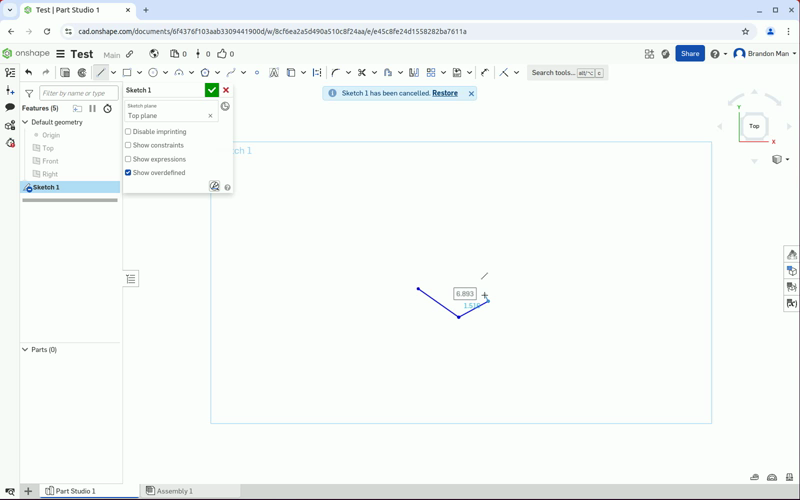
key_up(shift)
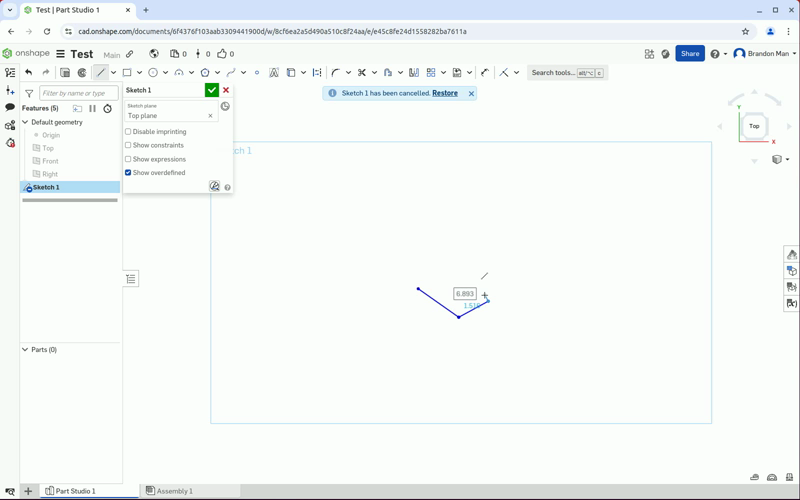
key_down(shift)
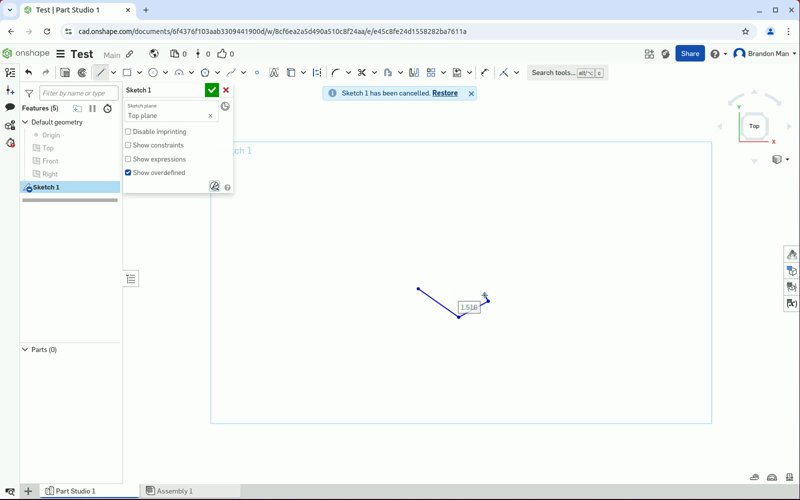
mouse_move(514, 294)
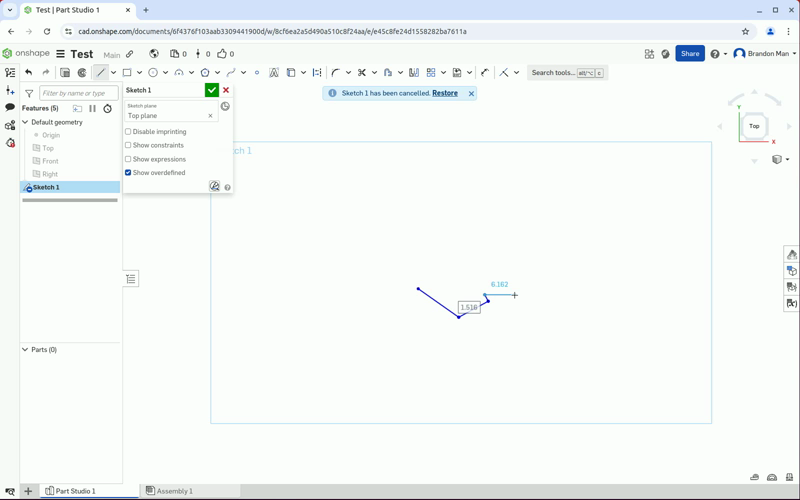
mouse_move(459, 309)
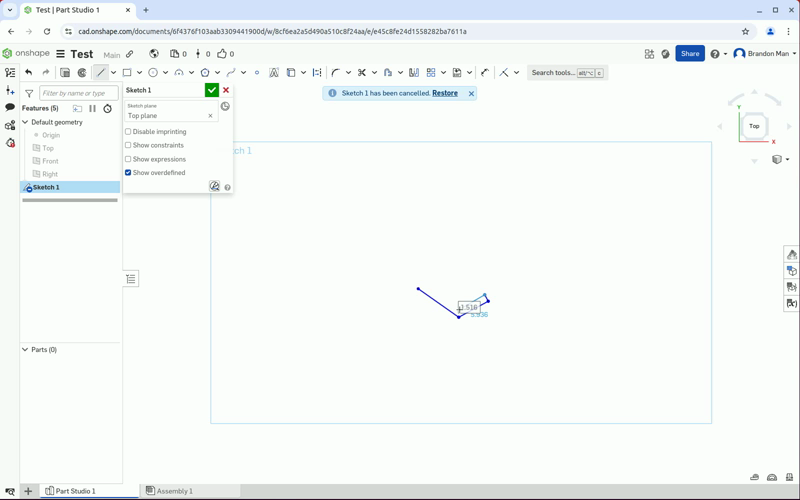
click(459, 309)
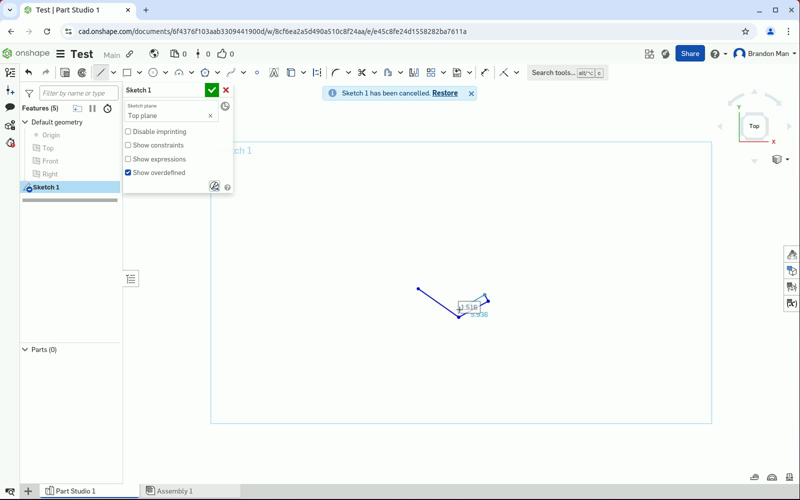
key_up(shift)
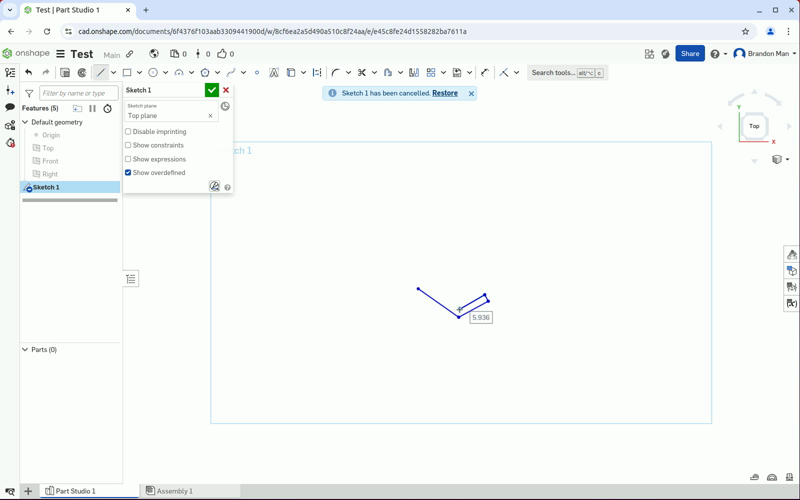
key_down(shift)
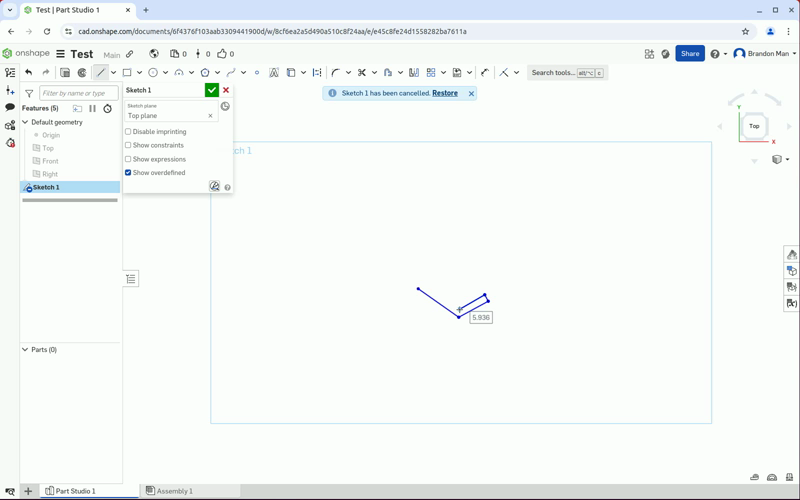
mouse_move(489, 309)
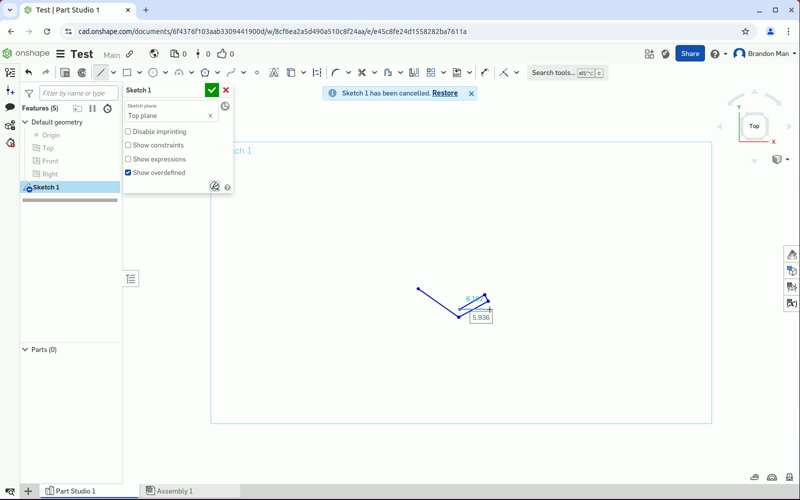
mouse_move(422, 282)
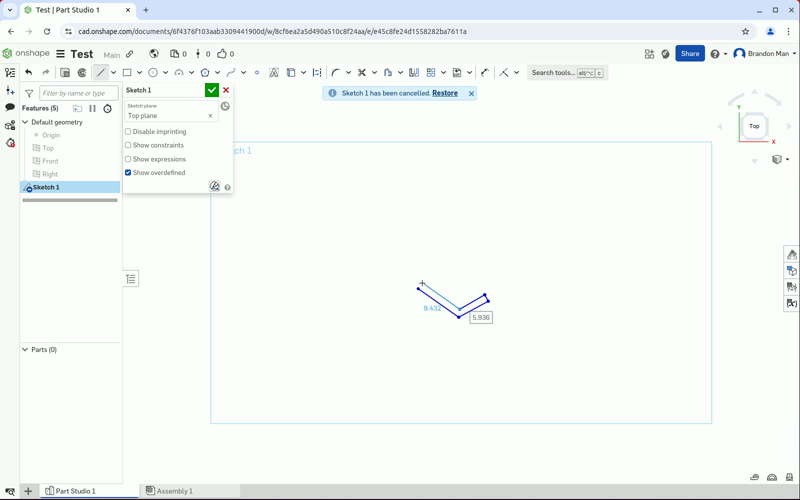
click(422, 282)
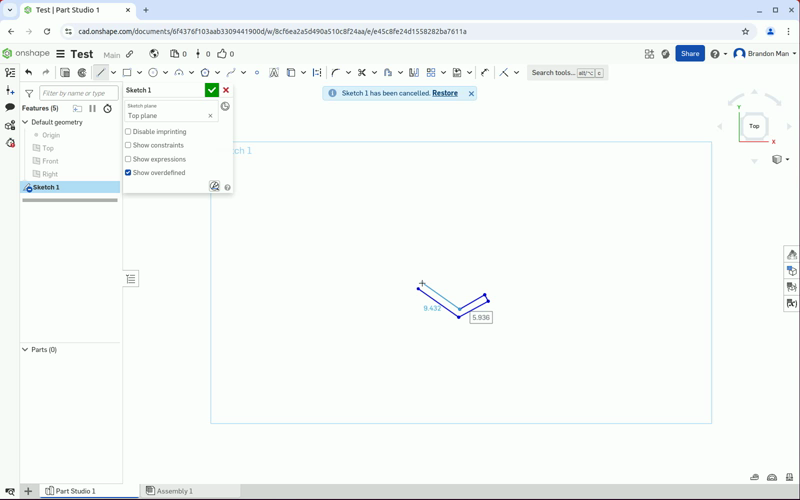
key_up(shift)
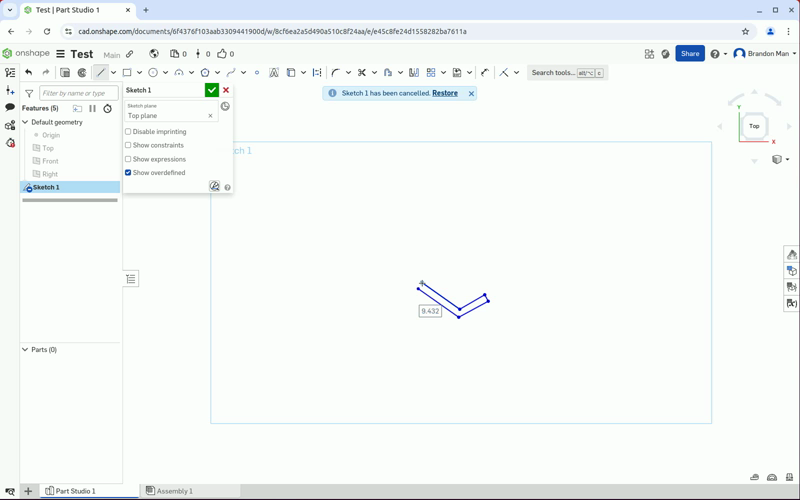
key(esc)
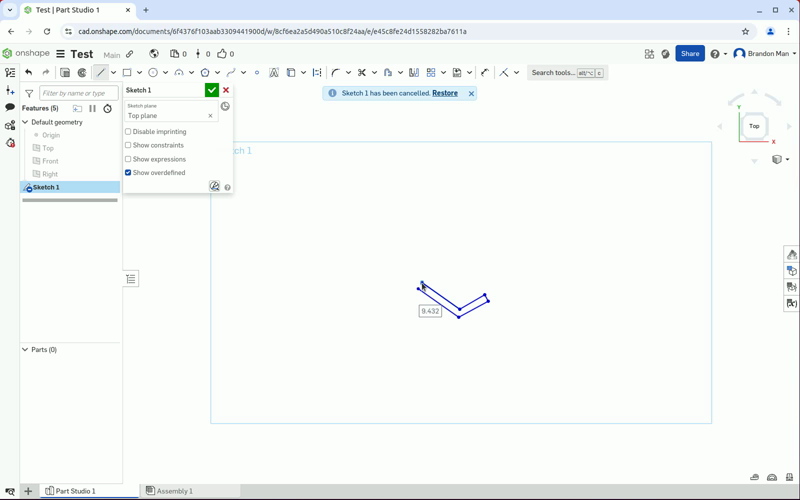
key(a)
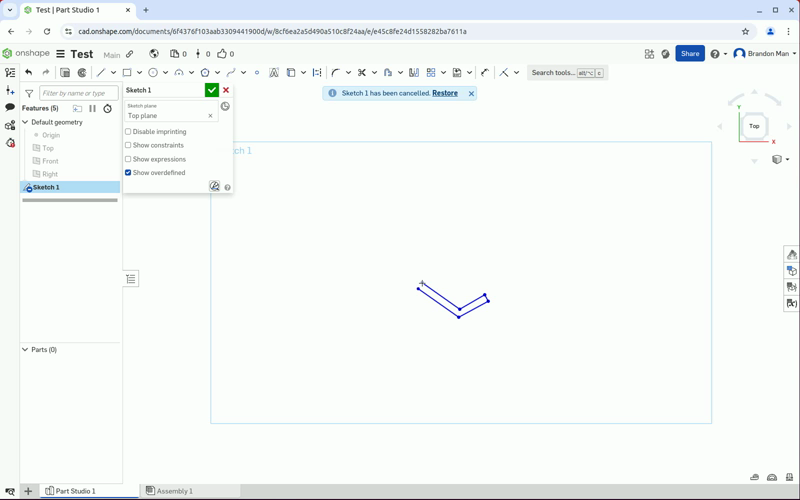
mouse_move(422, 282)
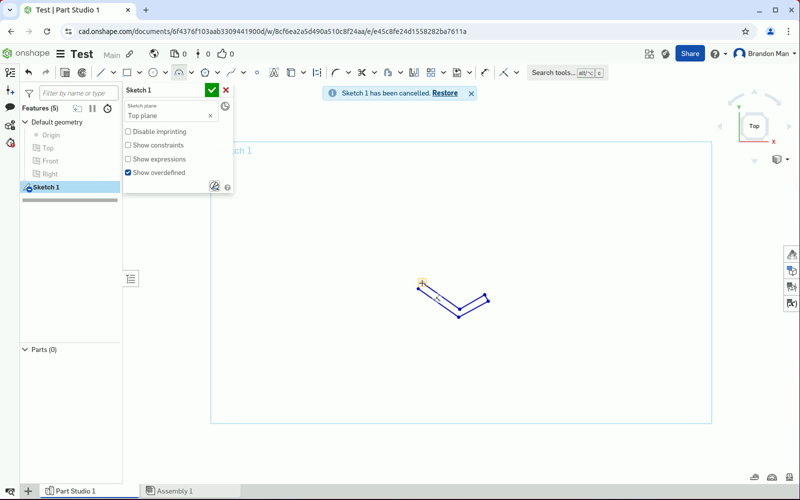
click(422, 282)
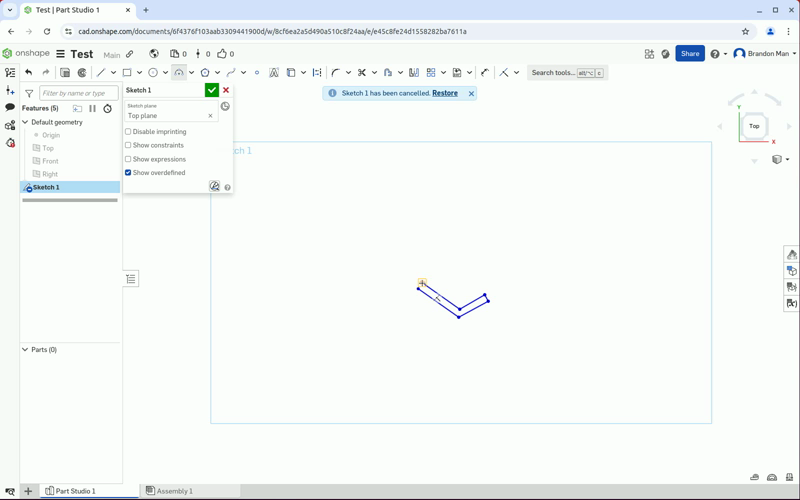
mouse_move(418, 288)
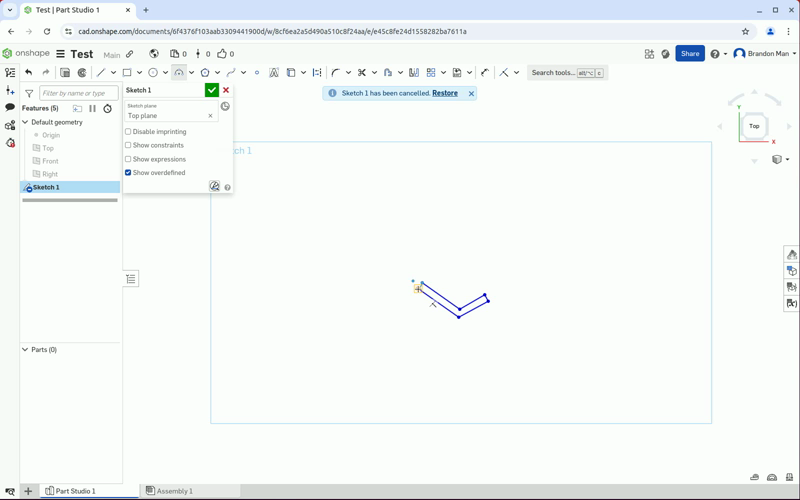
scroll(6)
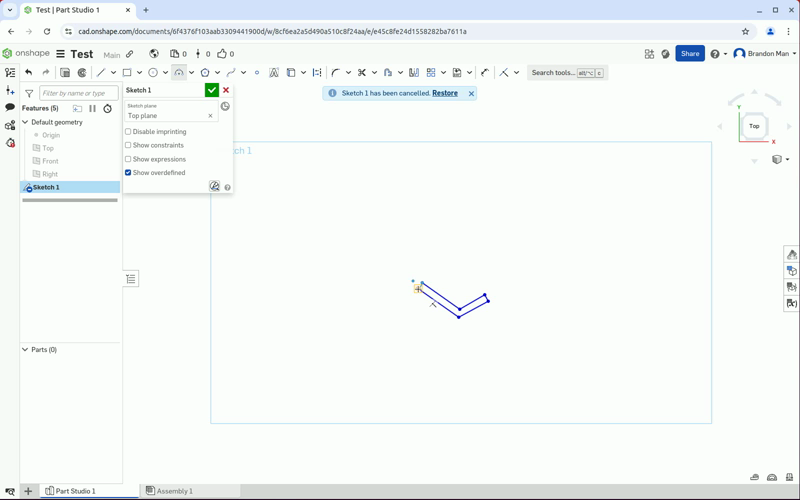
scroll(6)
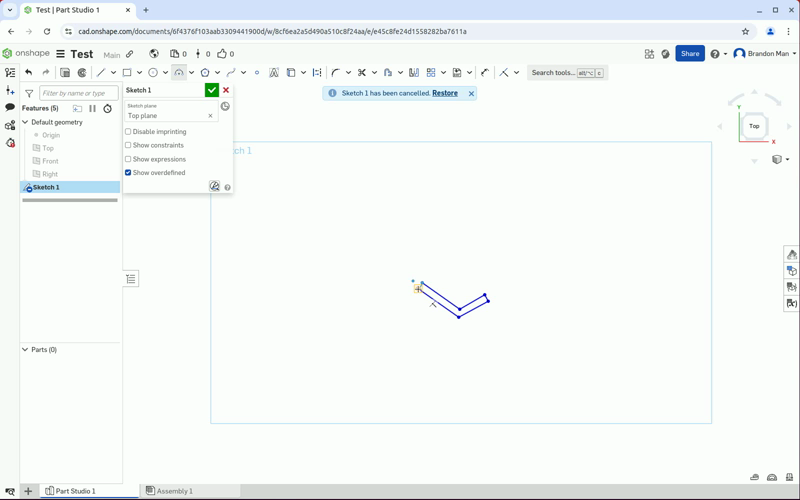
scroll(6)
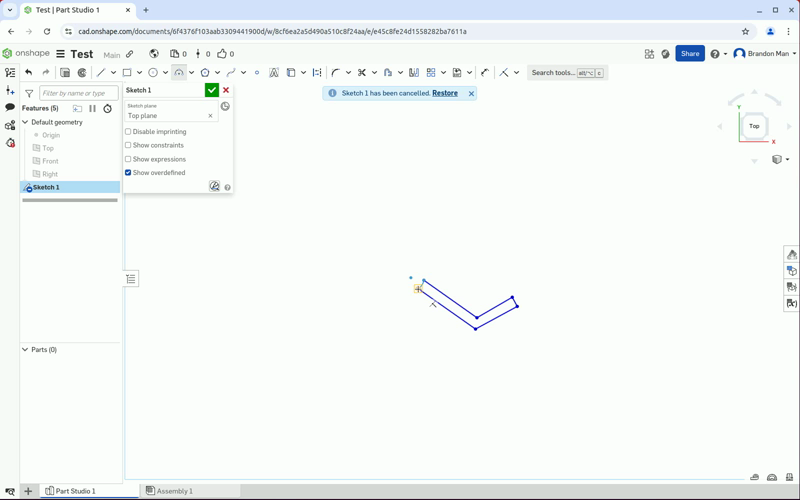
scroll(6)
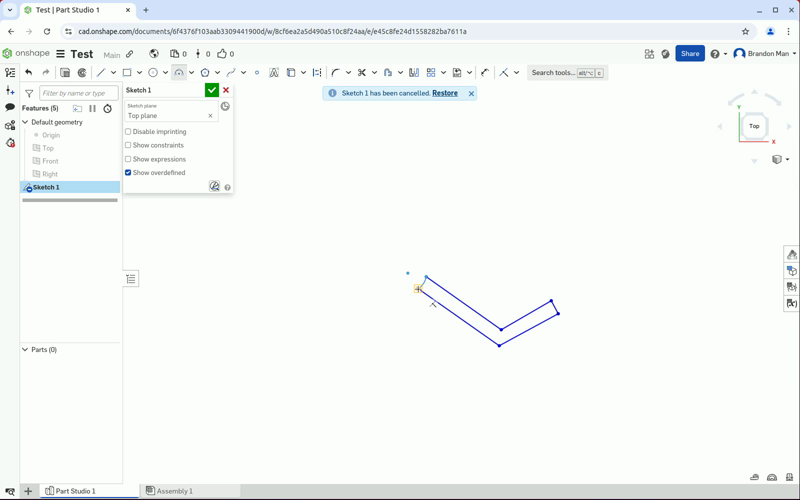
scroll(6)
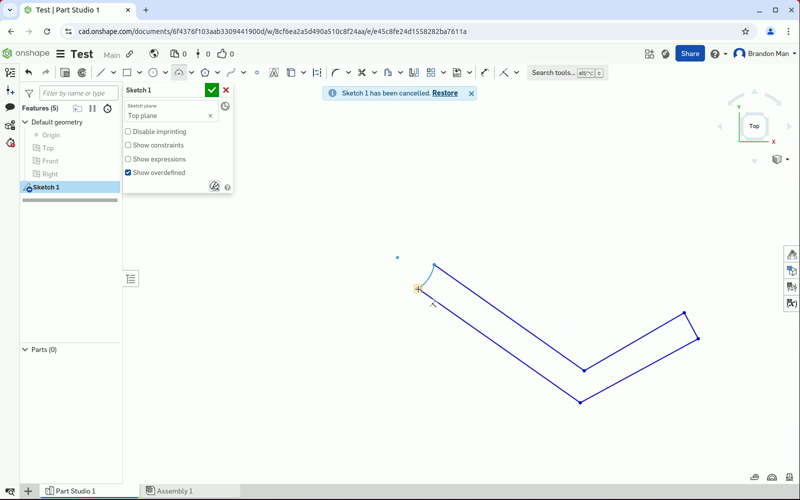
scroll(6)
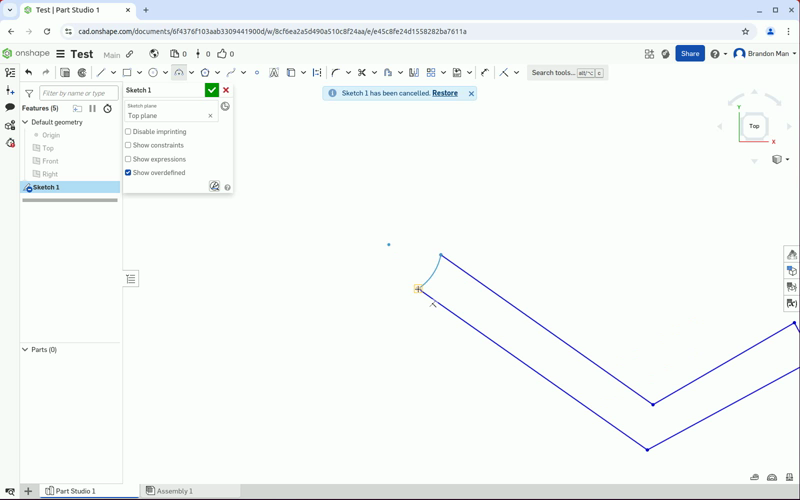
scroll(6)
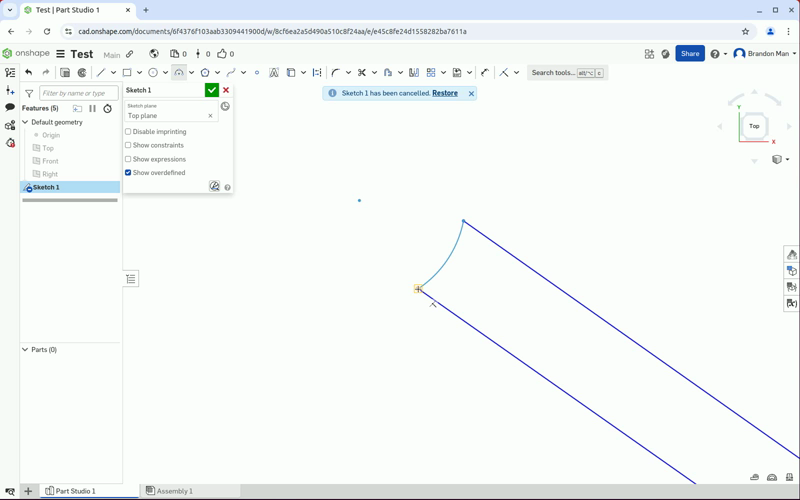
click(418, 288)
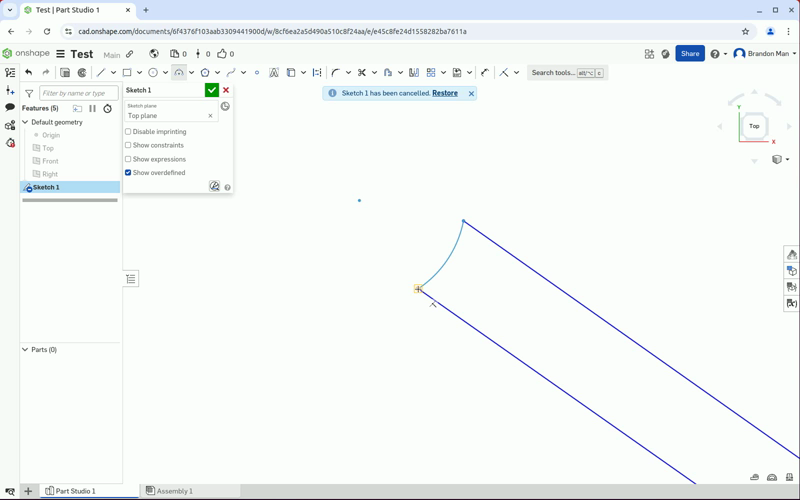
scroll(-6)
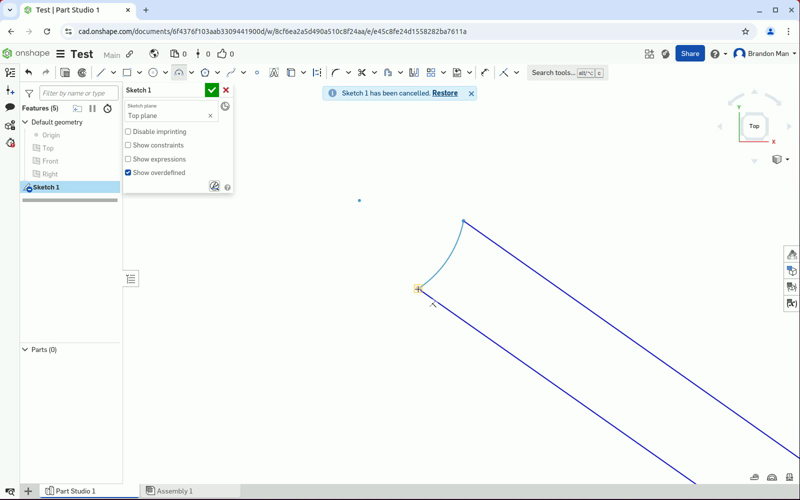
scroll(-6)
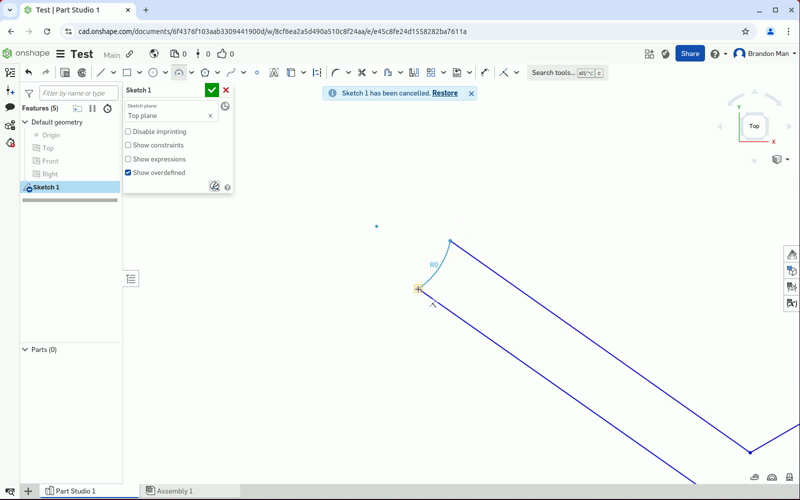
scroll(-6)
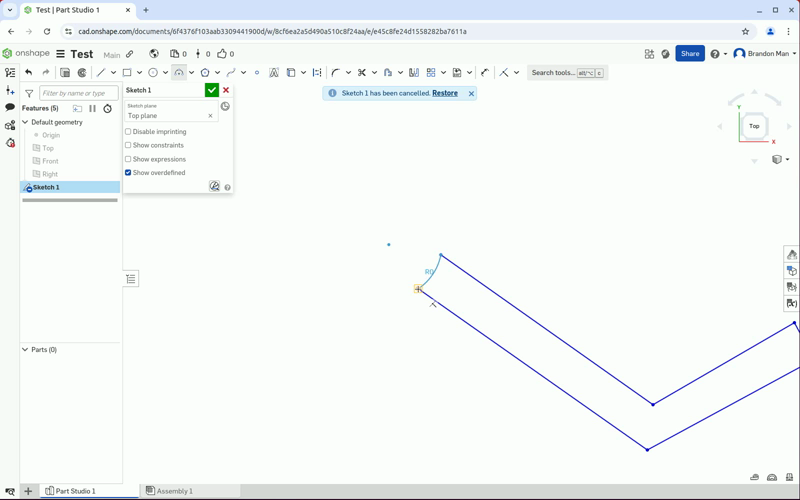
scroll(-6)
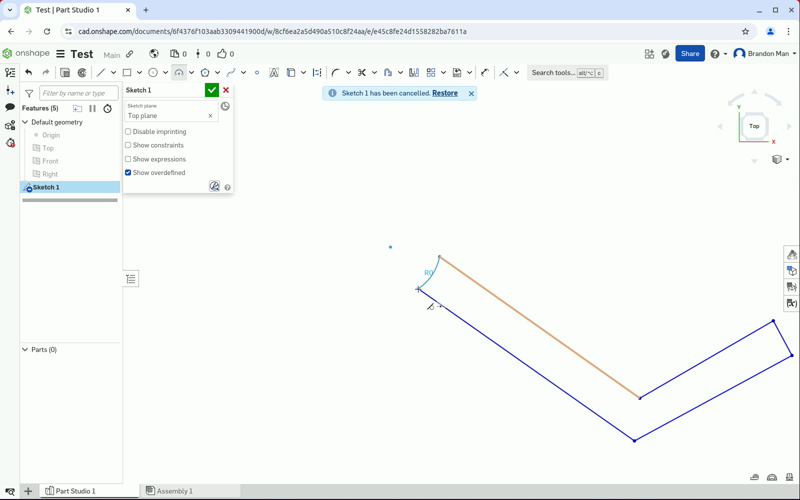
scroll(-6)
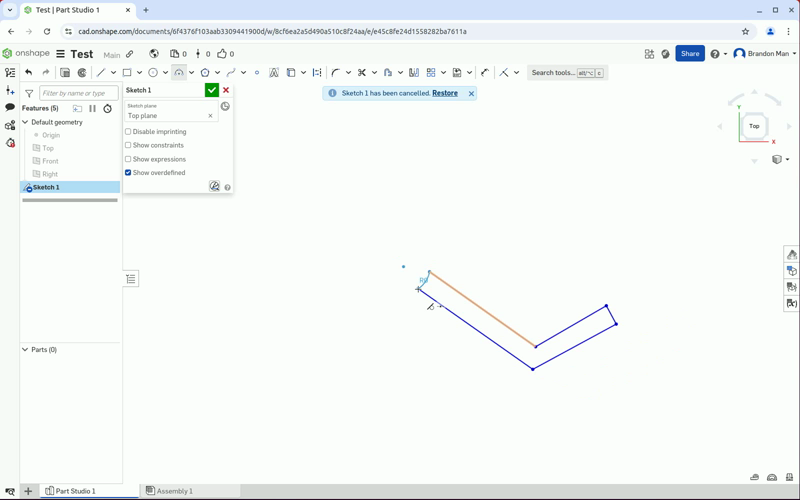
scroll(-6)
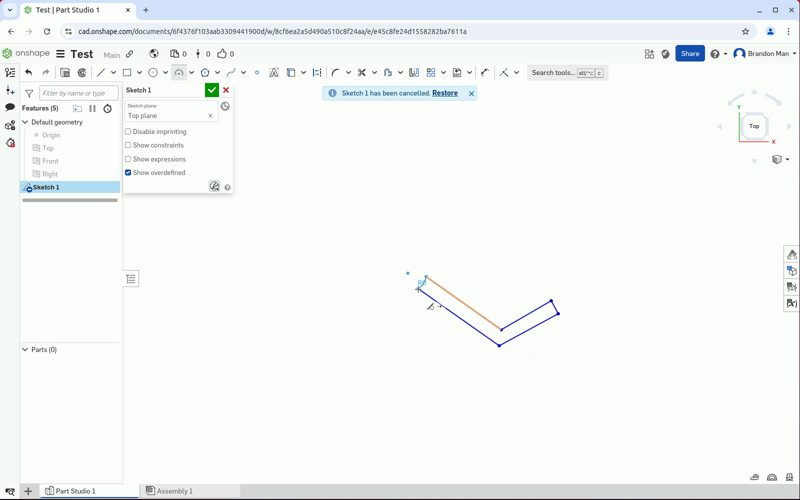
scroll(-6)
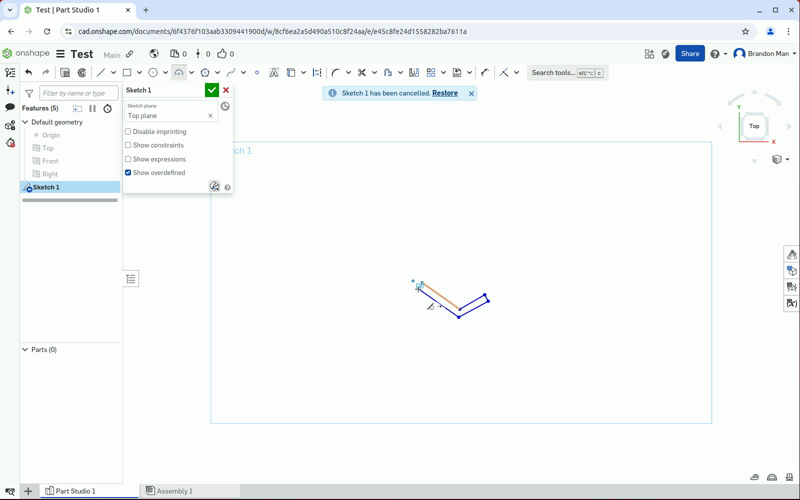
key_down(shift)
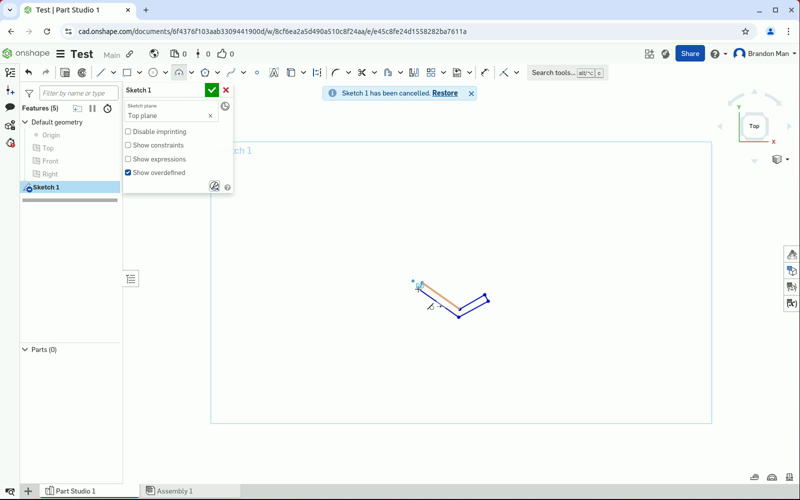
mouse_move(421, 286)
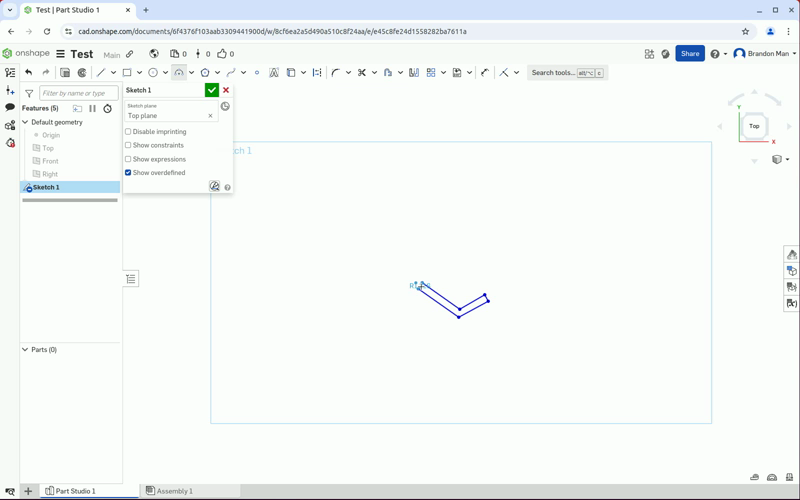
scroll(6)
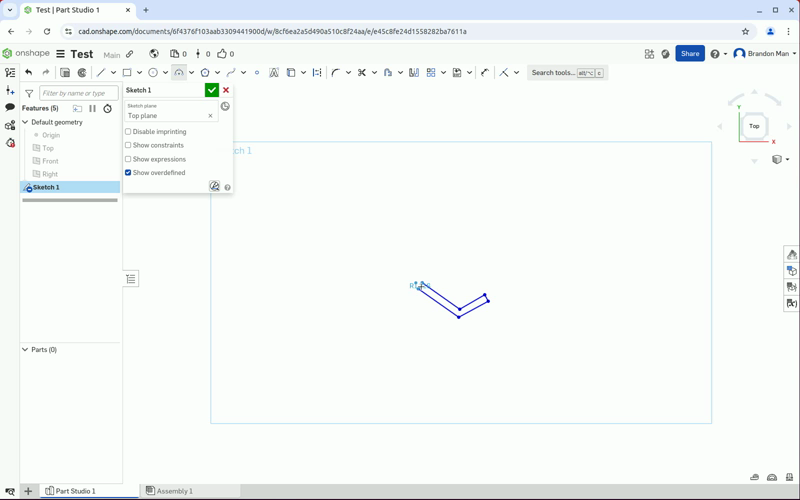
scroll(6)
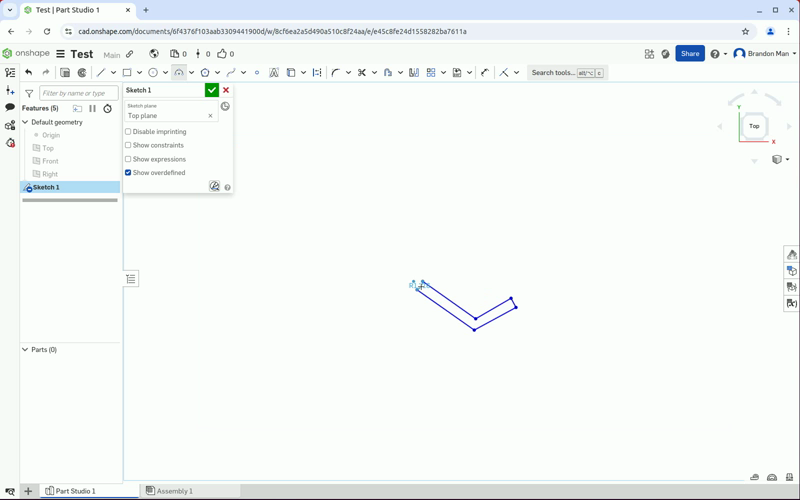
scroll(6)
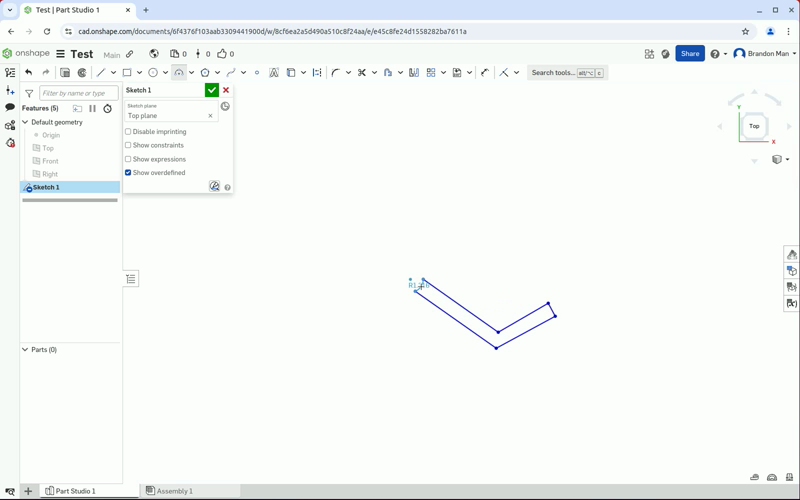
scroll(6)
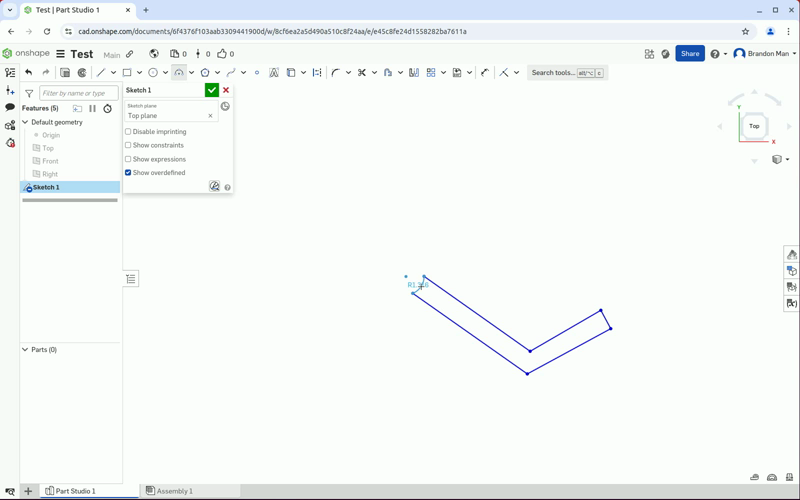
scroll(6)
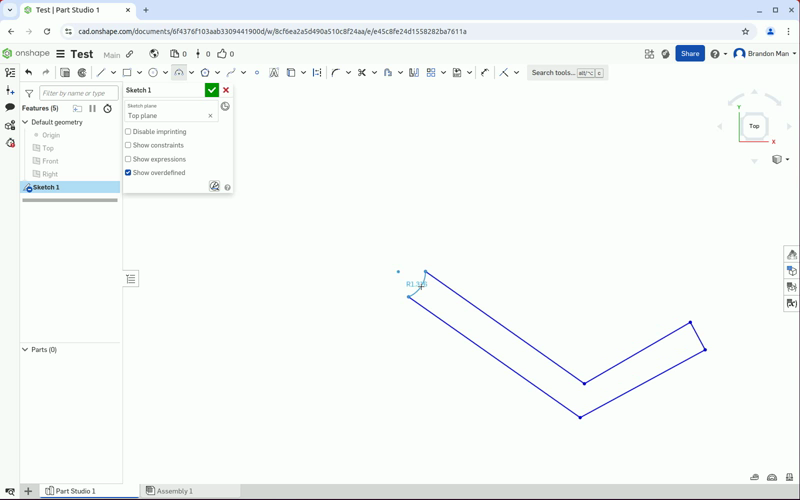
scroll(6)
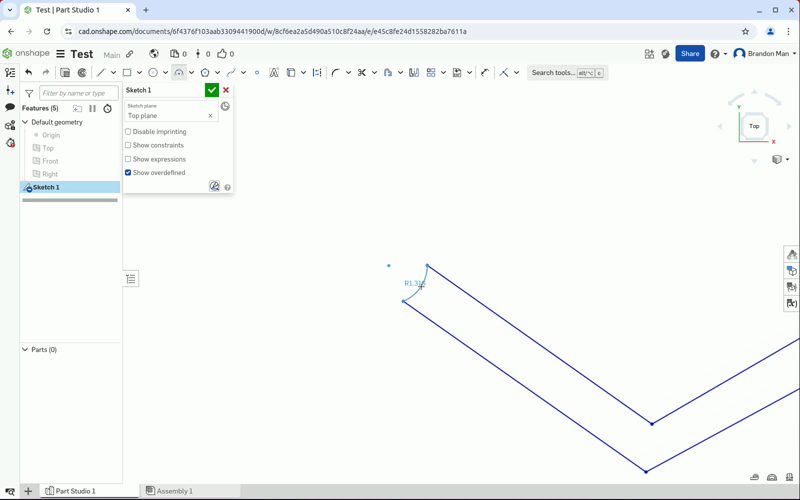
scroll(6)
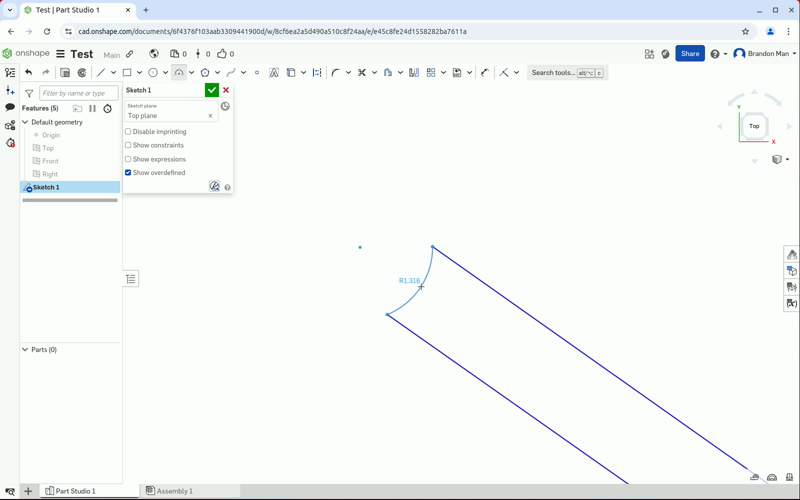
click(421, 286)
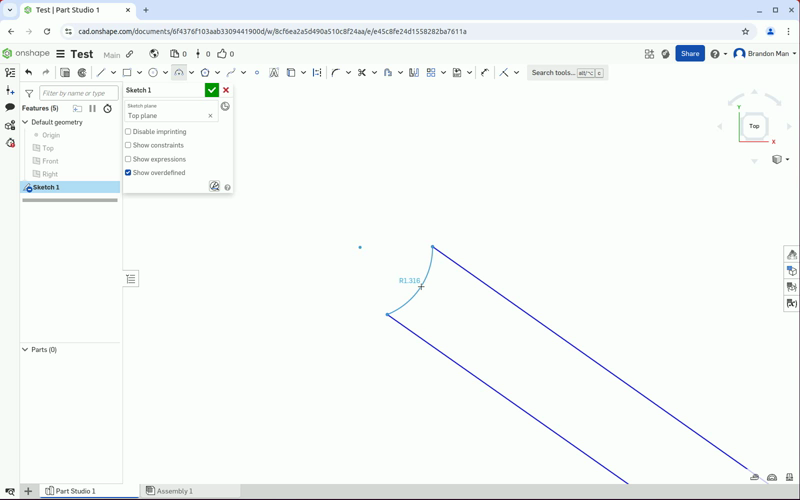
scroll(-6)
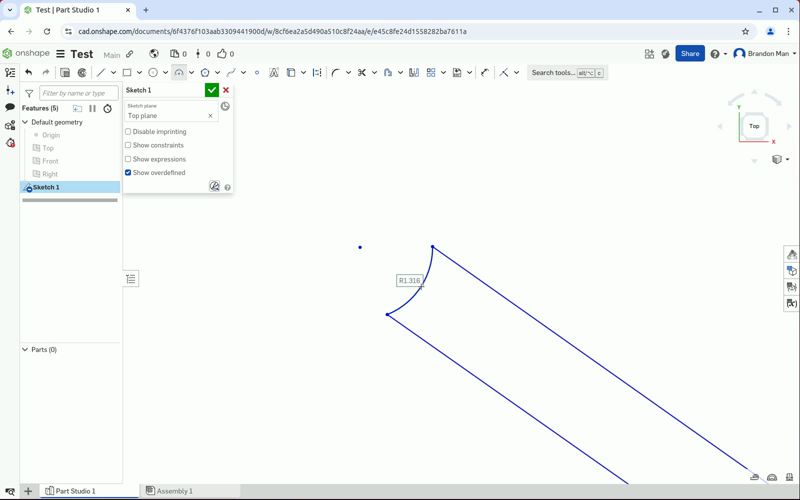
scroll(-6)
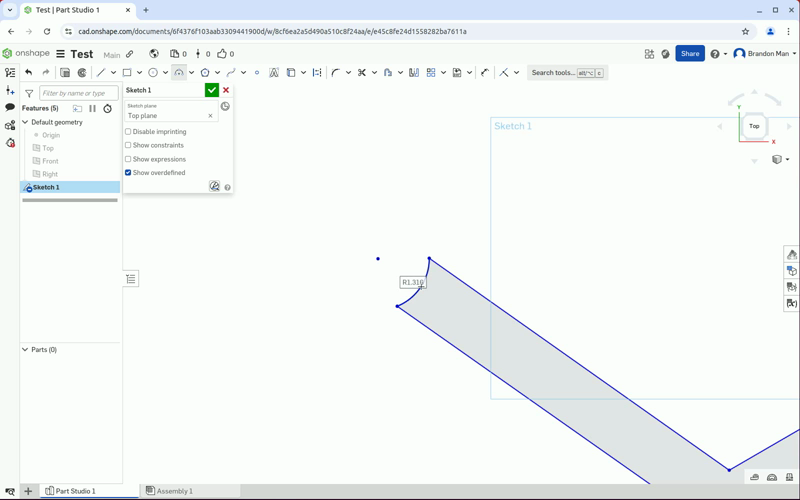
scroll(-6)
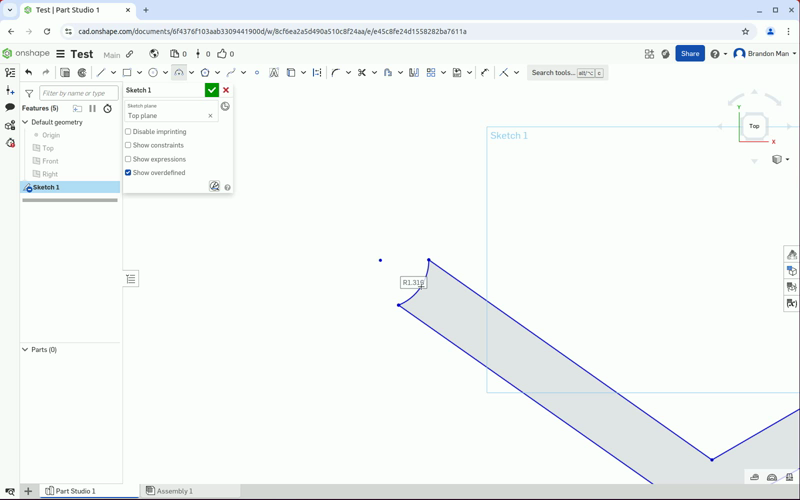
scroll(-6)
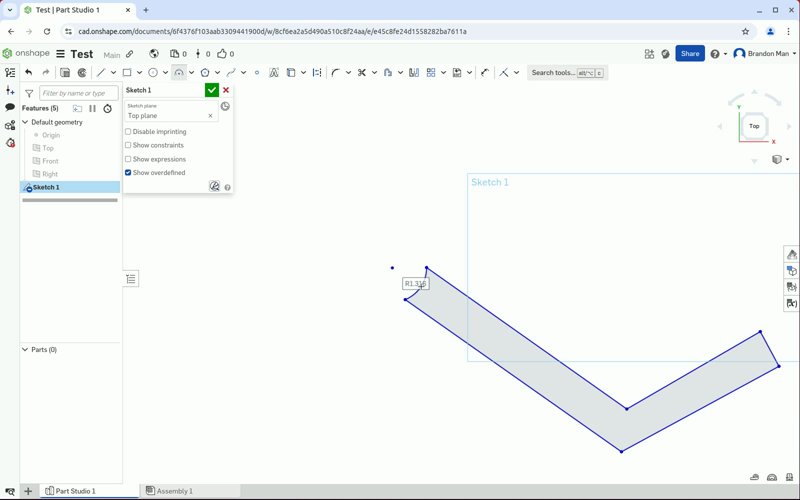
scroll(-6)
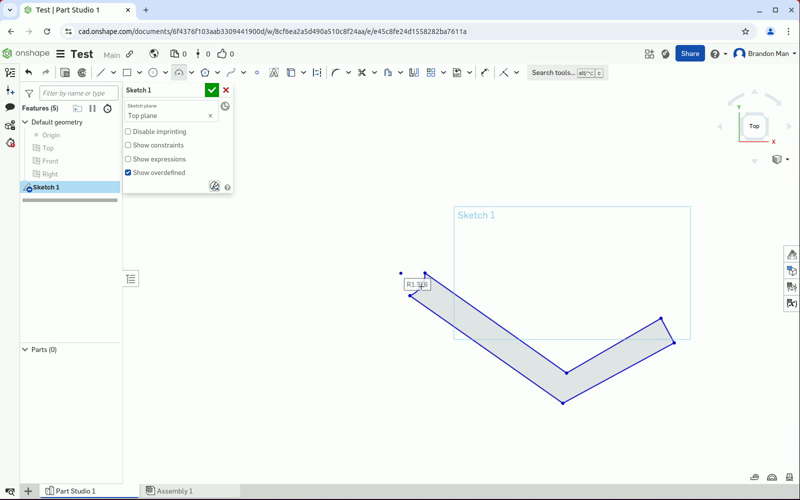
scroll(-6)
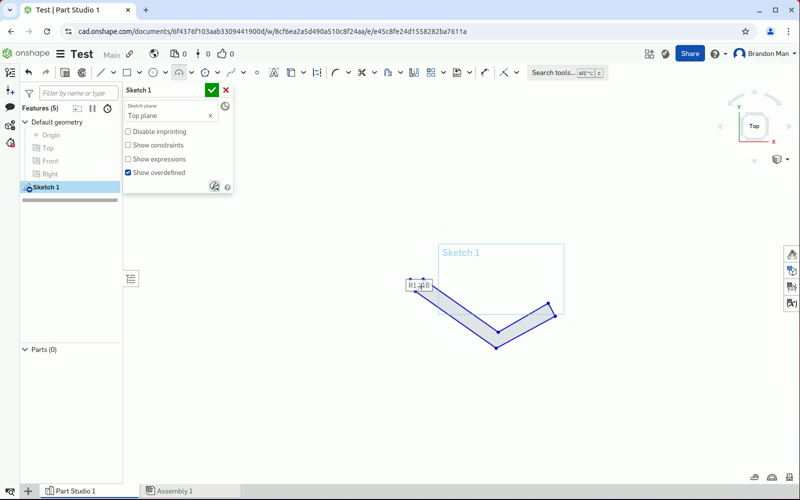
scroll(-6)
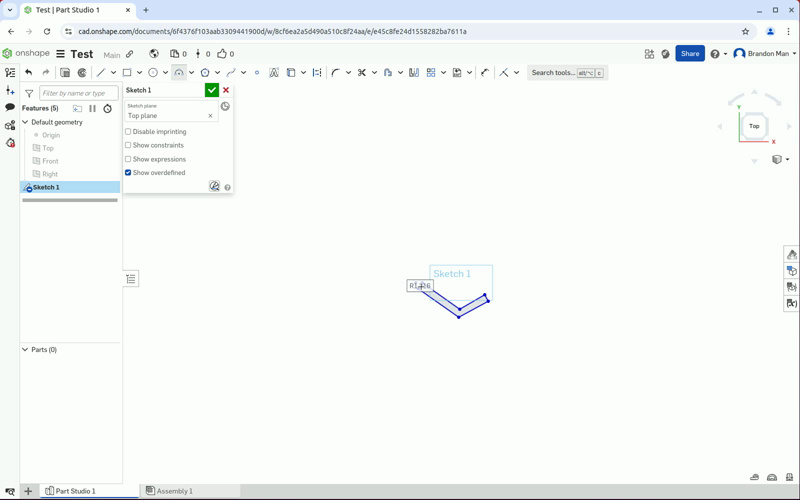
key_up(shift)
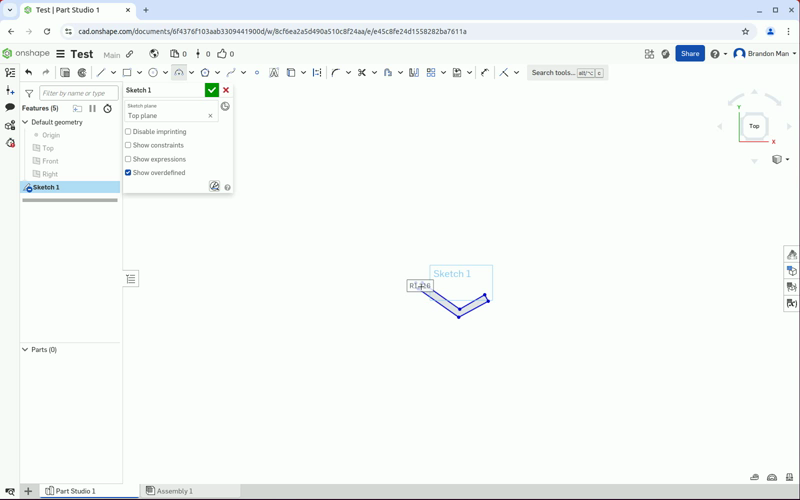
key(esc)
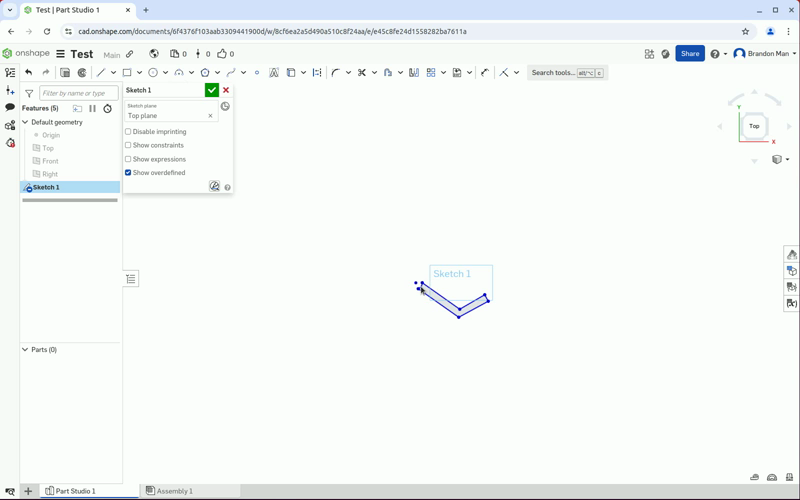
mouse_move(422, 291)
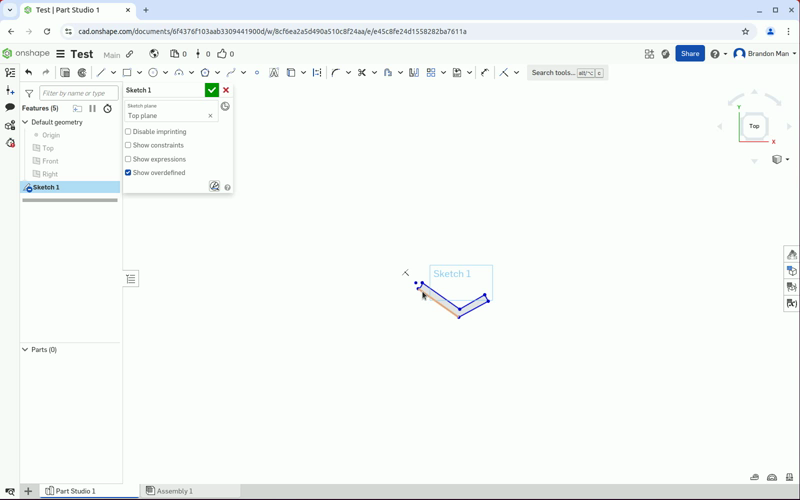
scroll(6)
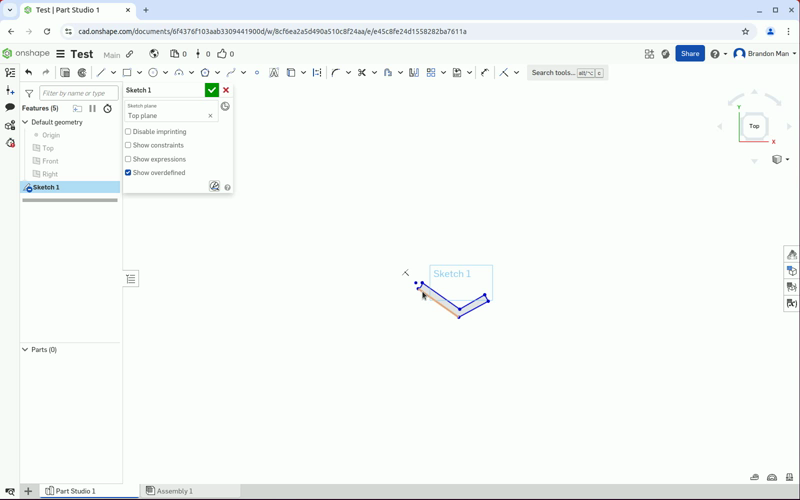
scroll(6)
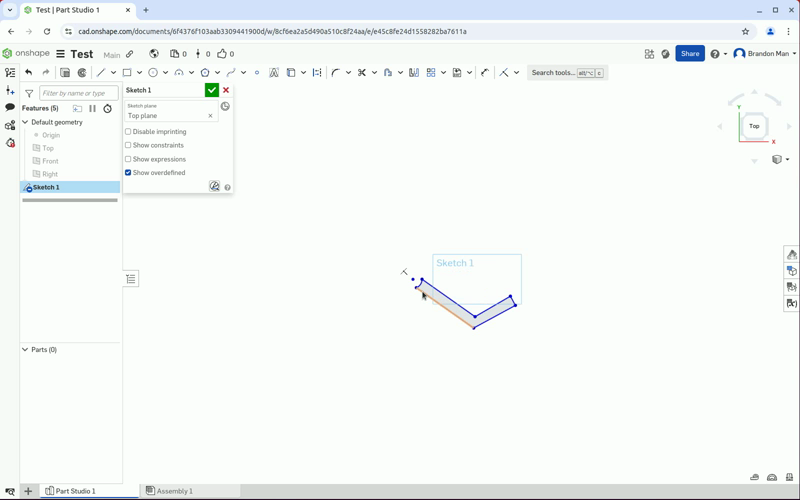
scroll(6)
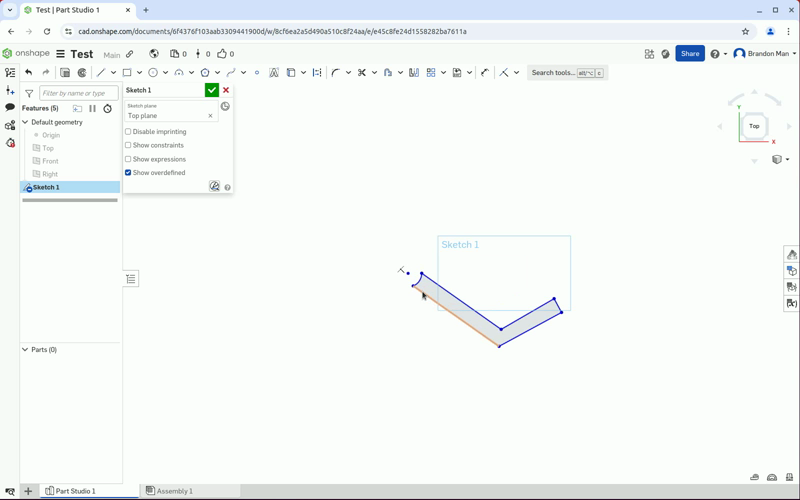
scroll(6)
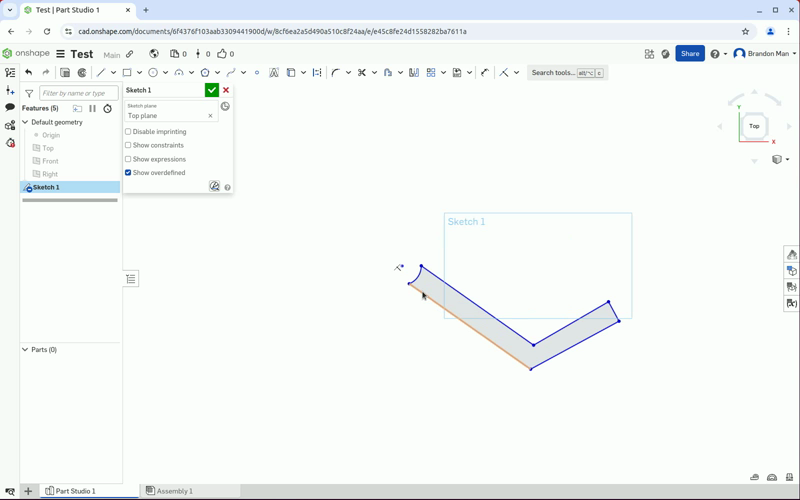
scroll(6)
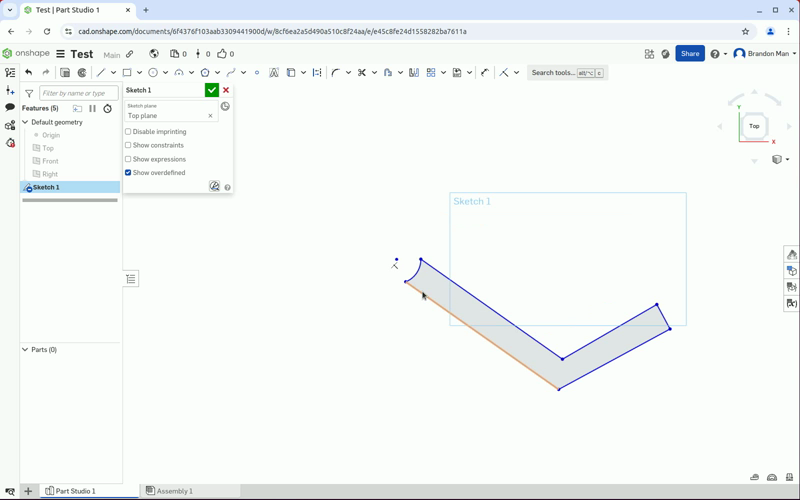
scroll(6)
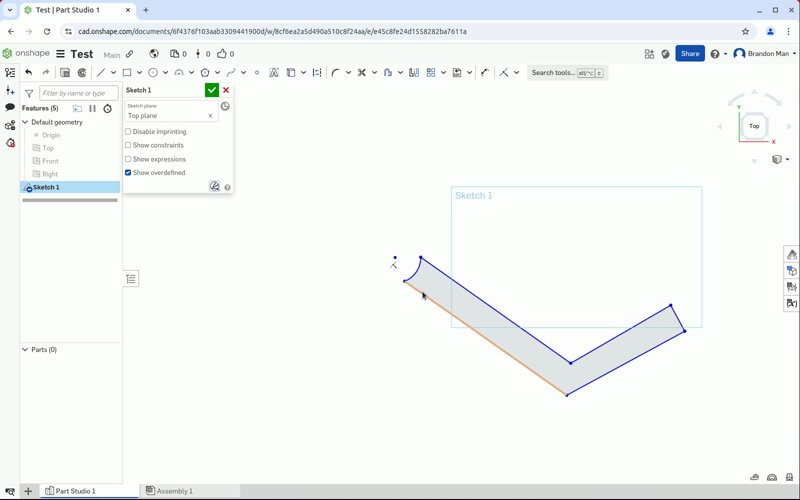
scroll(6)
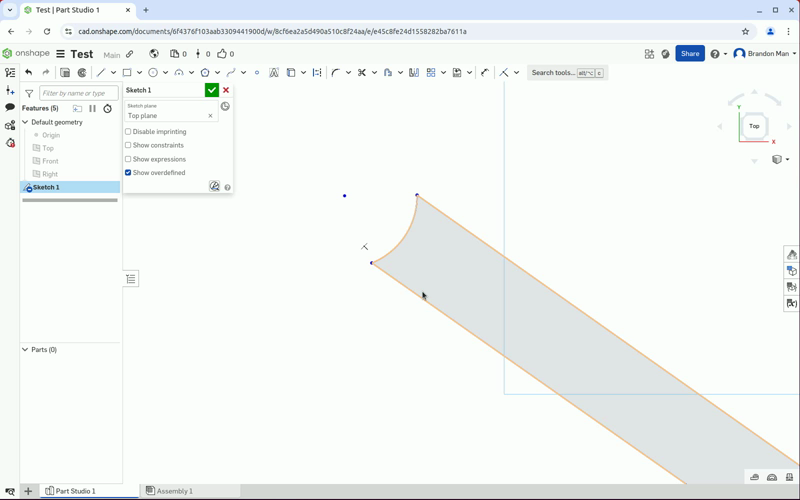
click(422, 291)
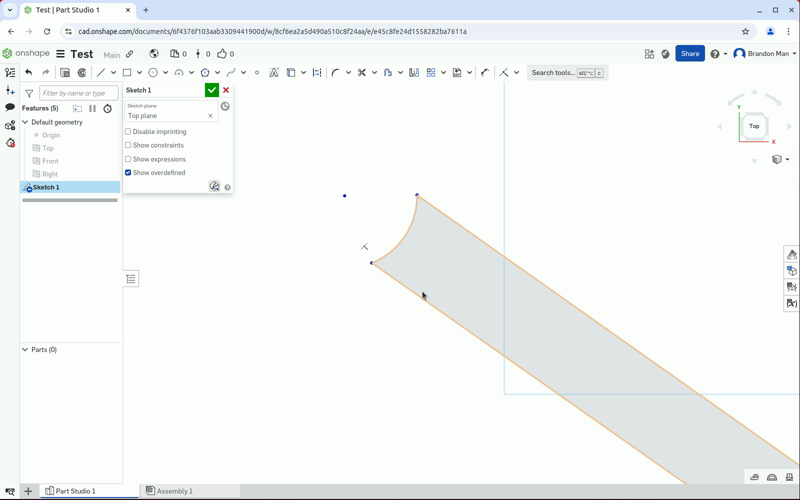
scroll(-6)
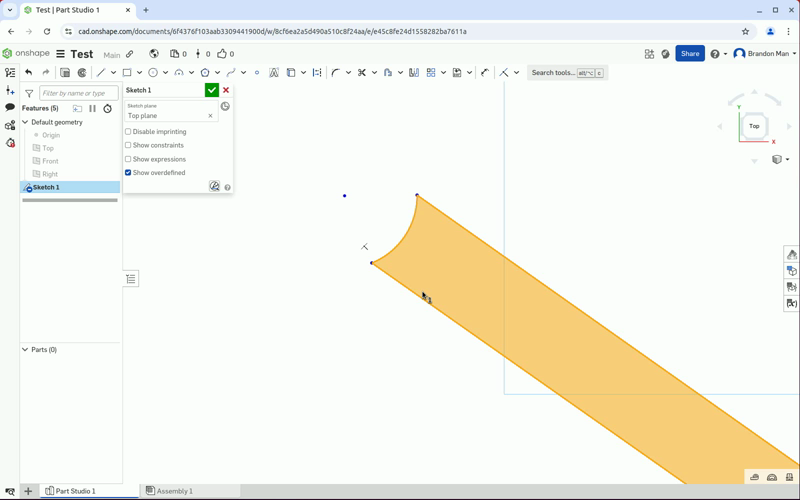
scroll(-6)
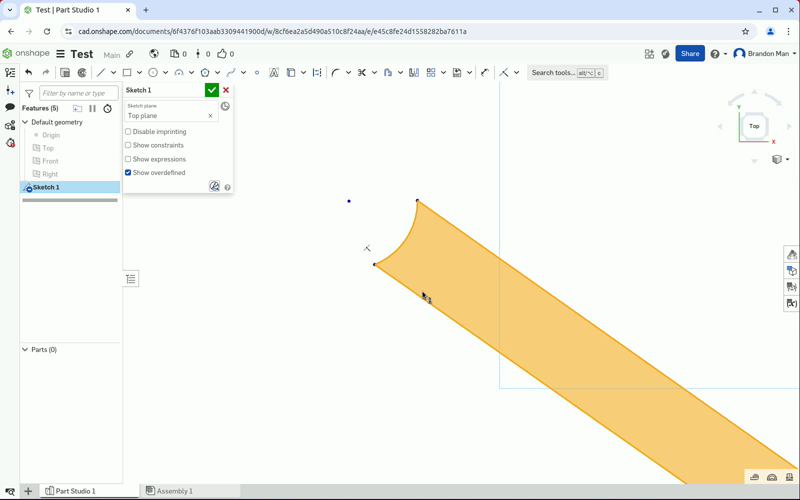
scroll(-6)
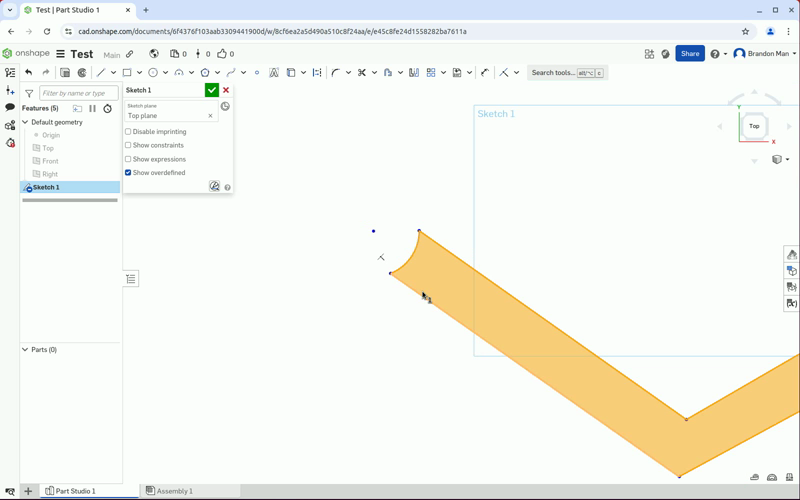
scroll(-6)
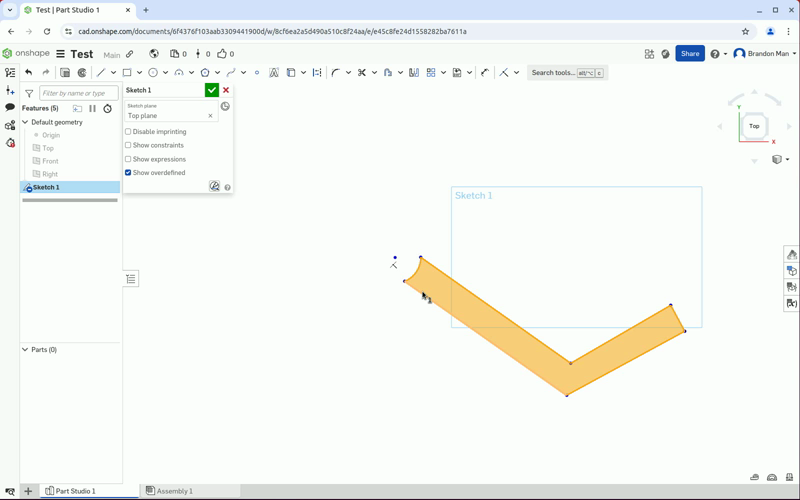
scroll(-6)
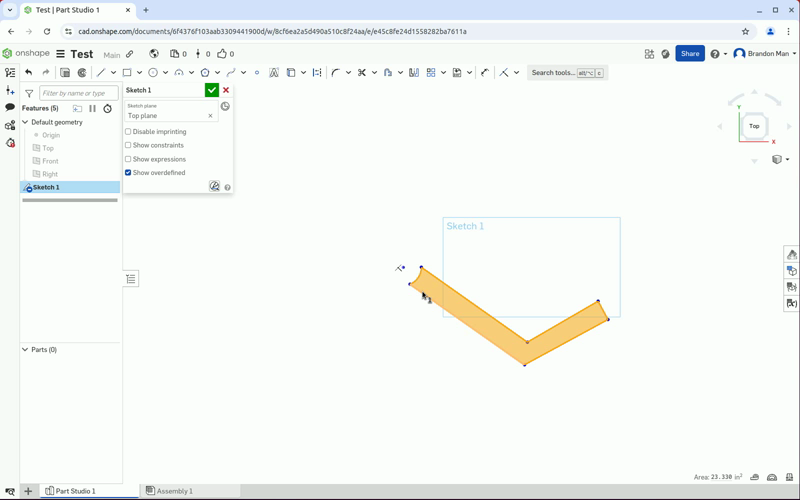
scroll(-6)
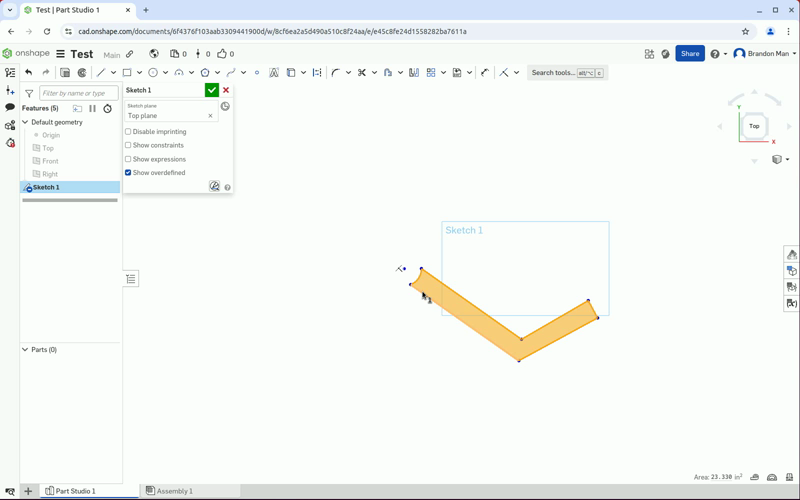
scroll(-6)
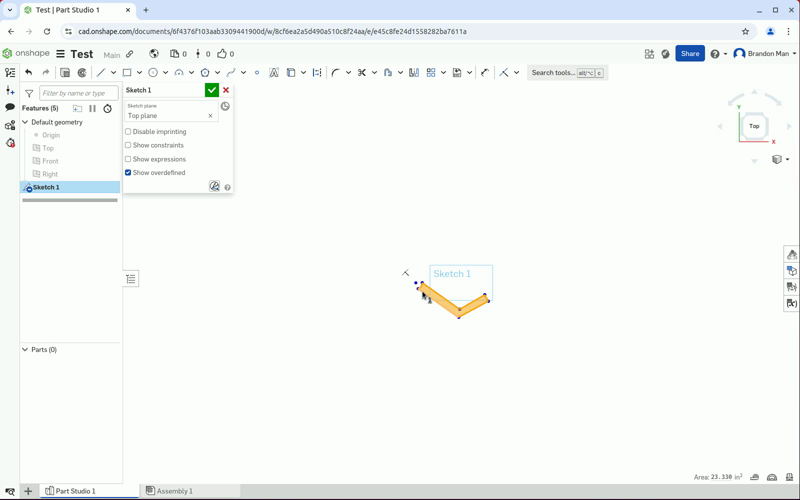
mouse_move(73, 352)
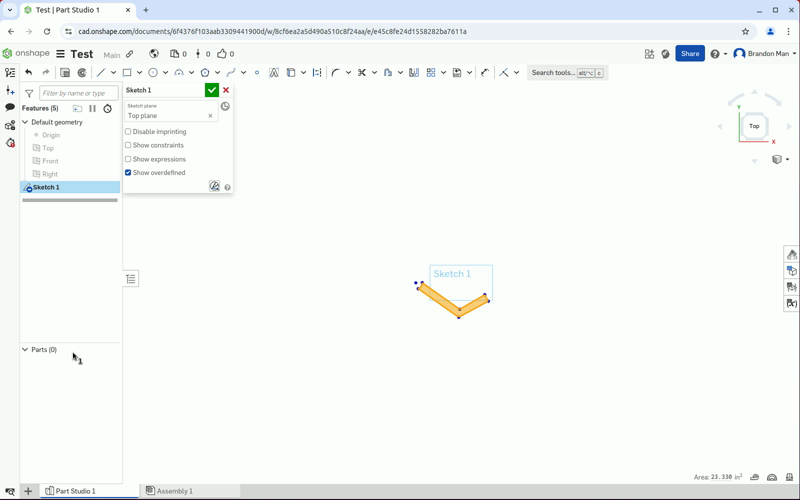
key(shift+y)
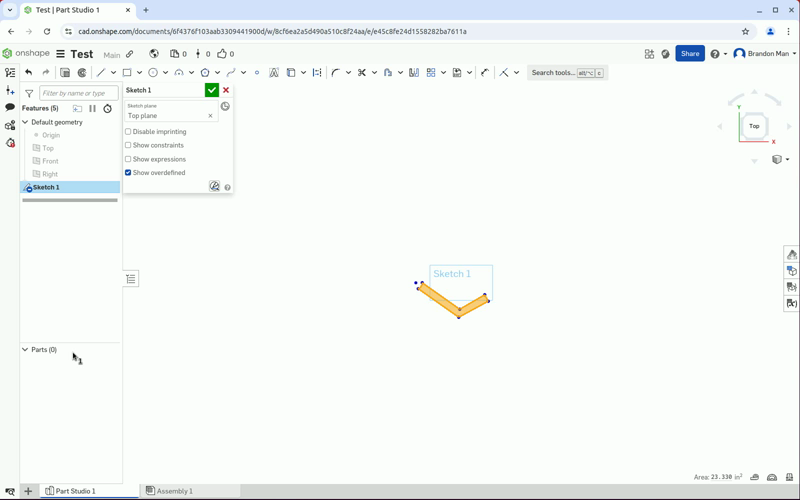
key(shift+e)
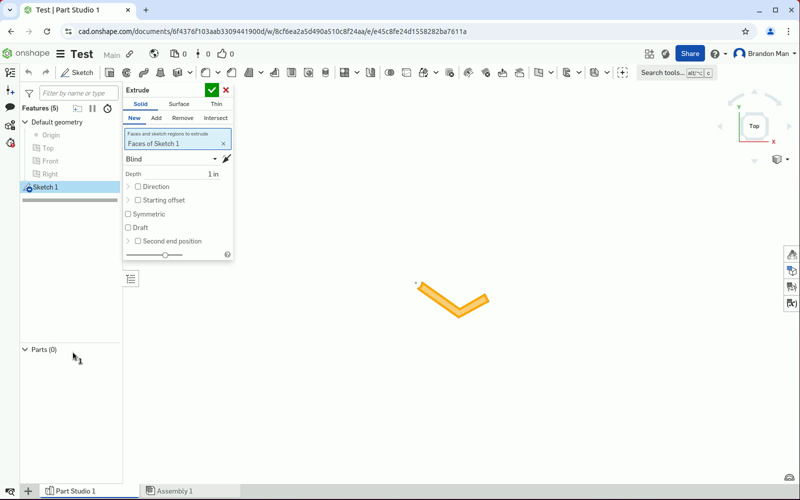
mouse_move(143, 106)
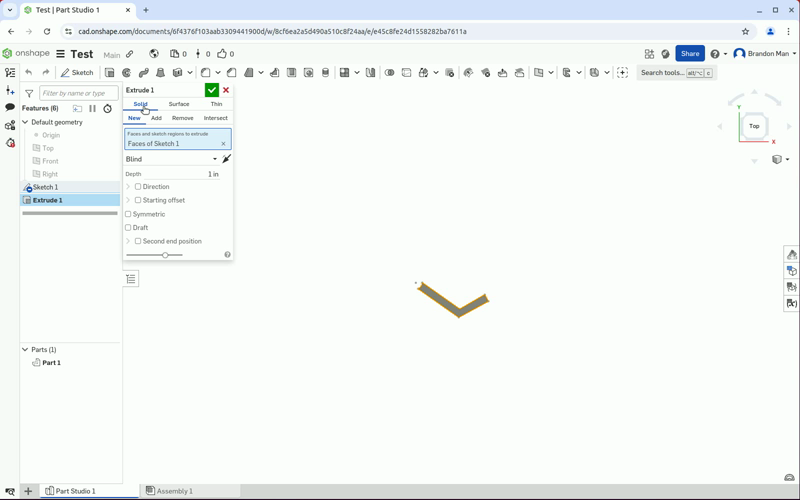
click(143, 106)
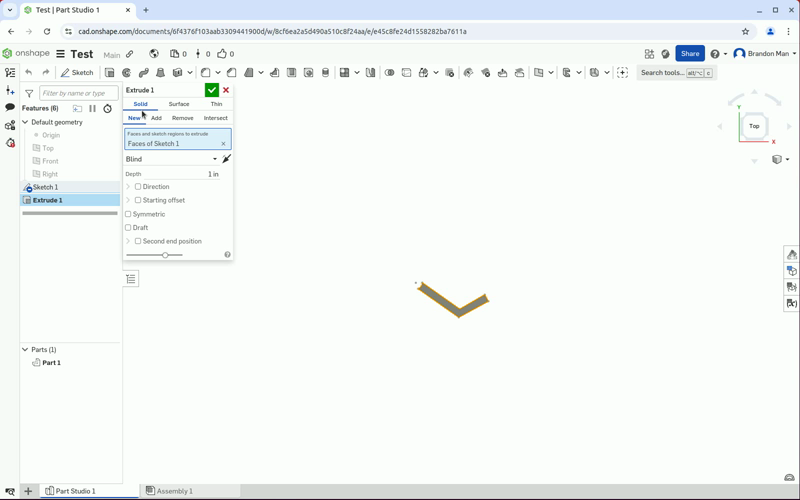
mouse_move(137, 120)
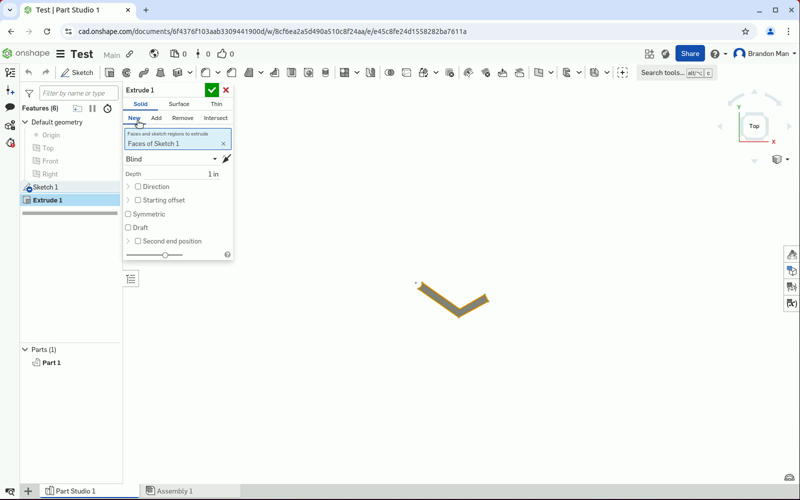
click(137, 120)
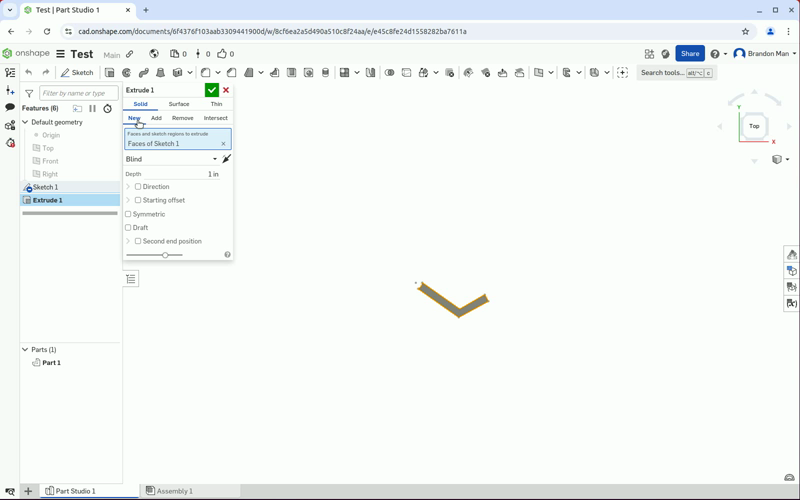
key(tab, 4)
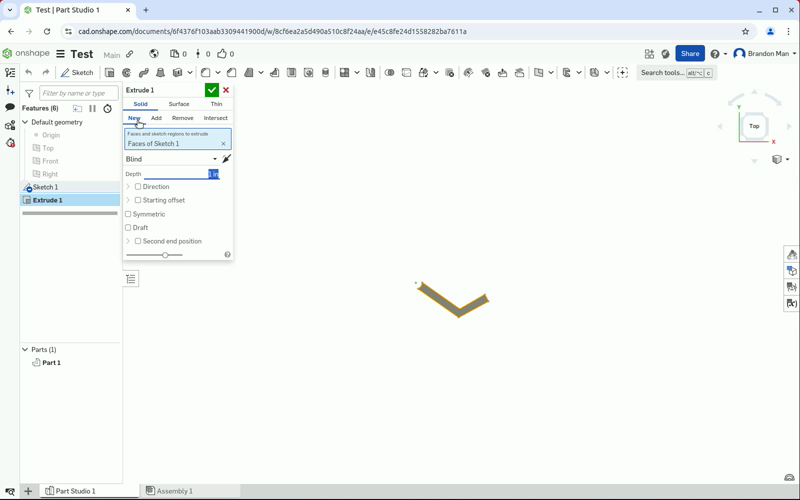
text(0.722)
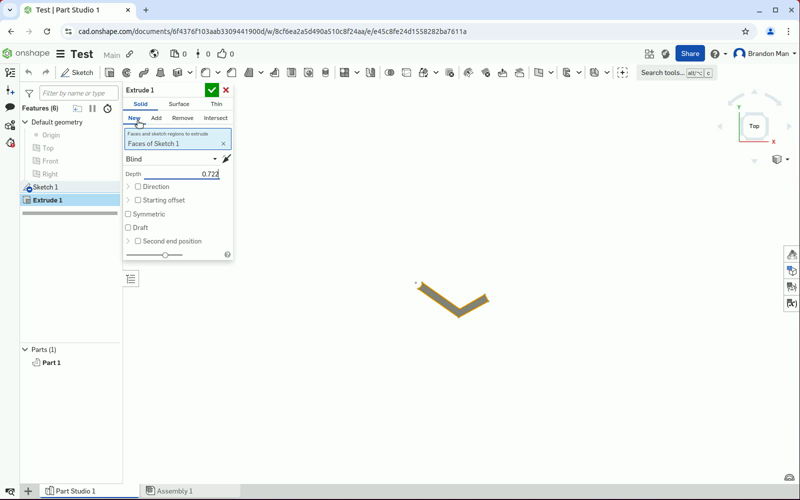
key(enter)
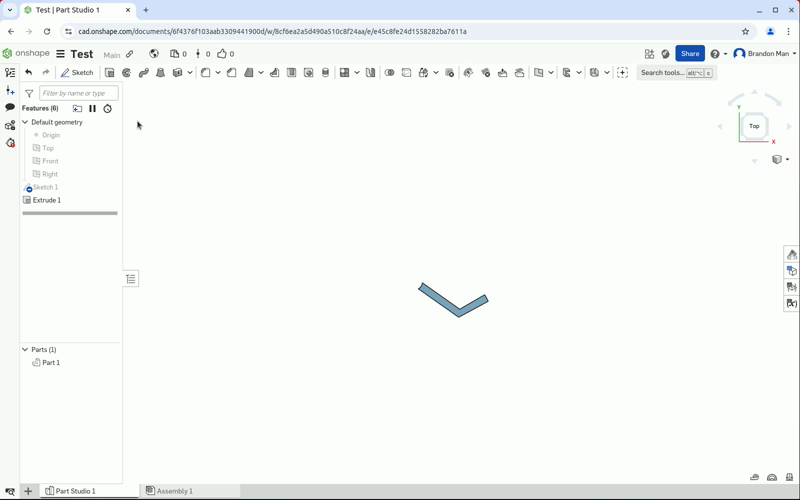
key(shift+h)
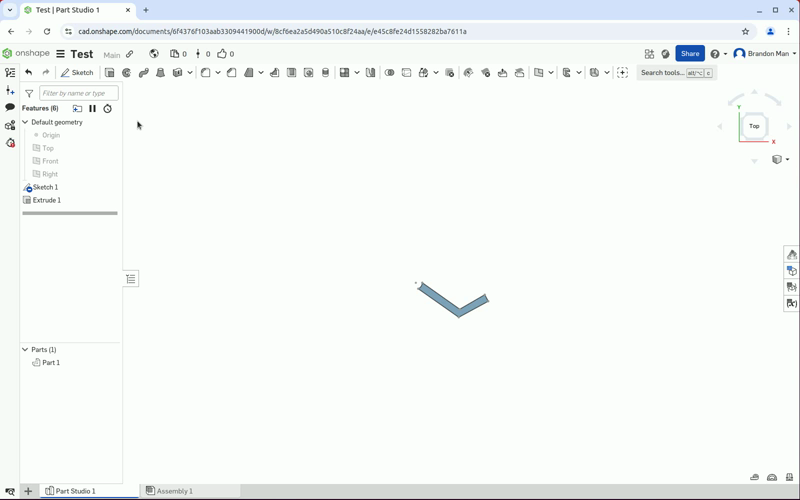
key(shift+h)
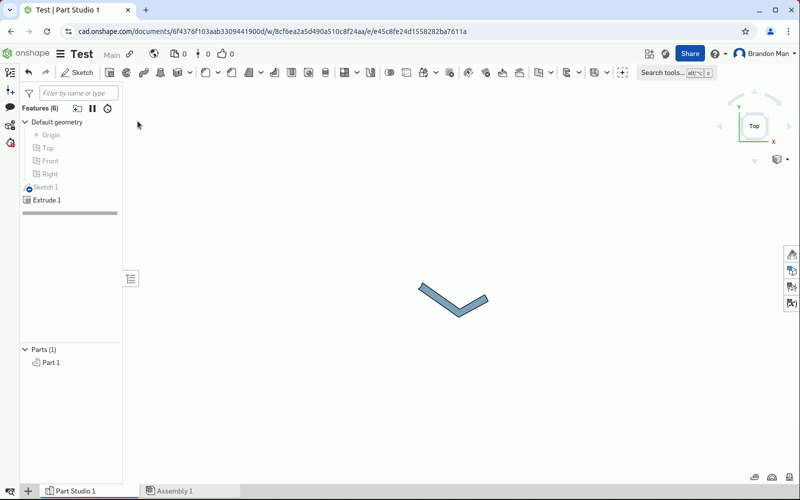
mouse_move(73, 189)
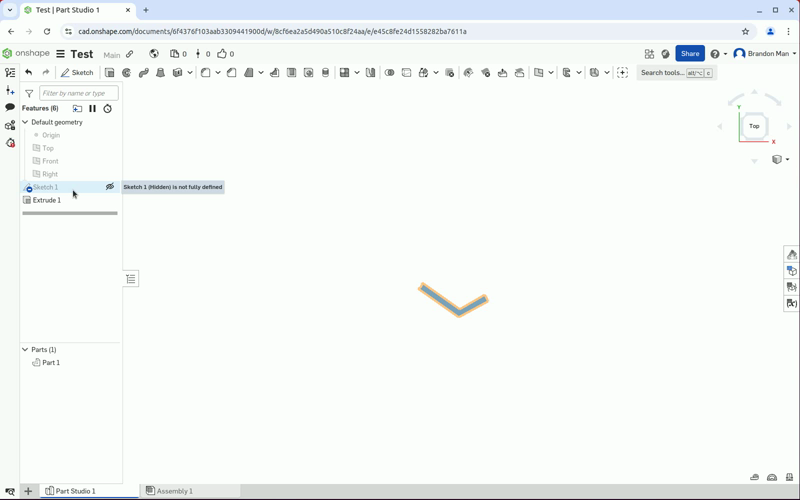
click(73, 189)
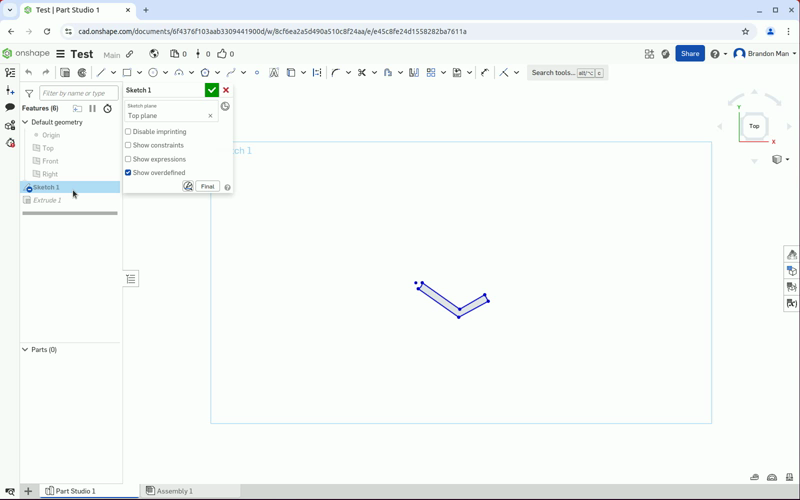
mouse_move(229, 92)
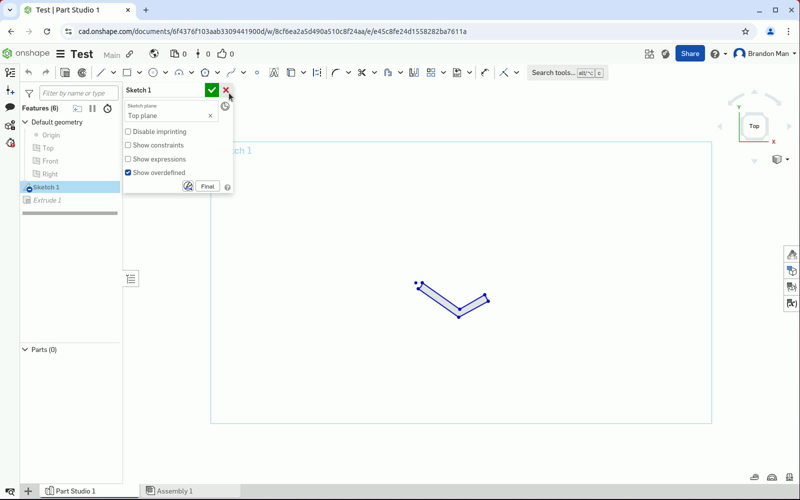
click(229, 92)
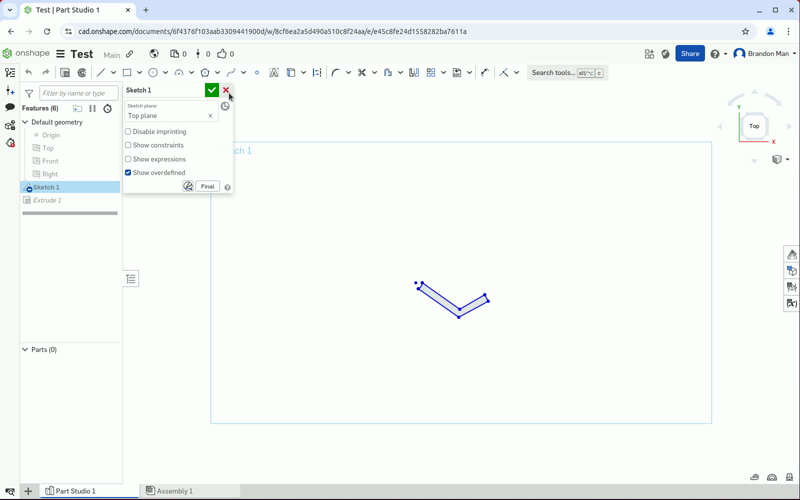
key(shift+s)
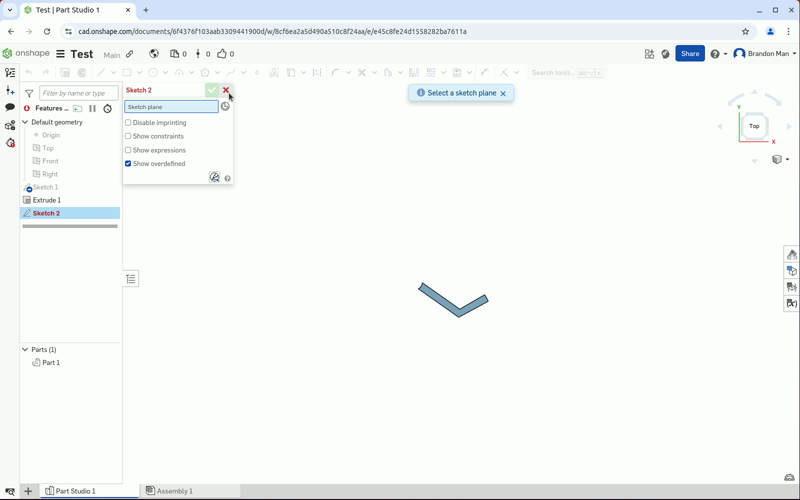
mouse_move(73, 150)
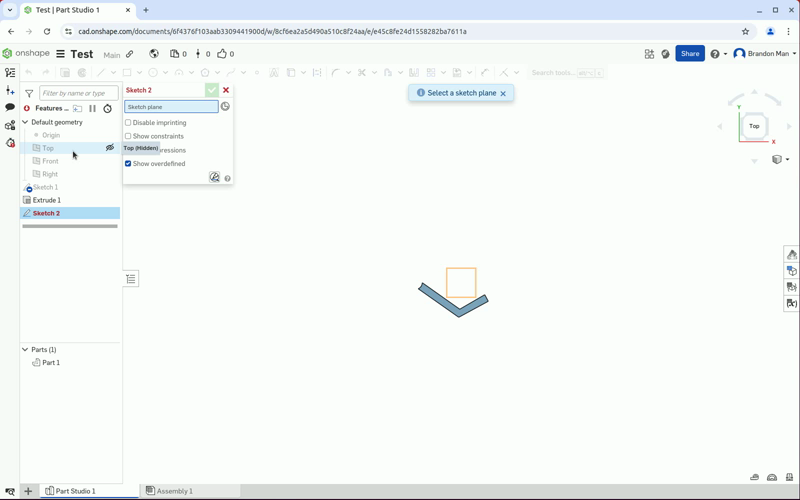
click(73, 150)
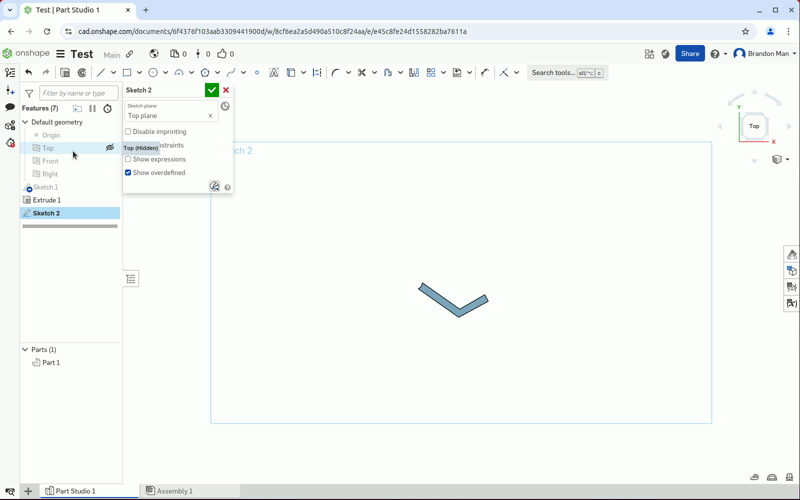
mouse_move(73, 352)
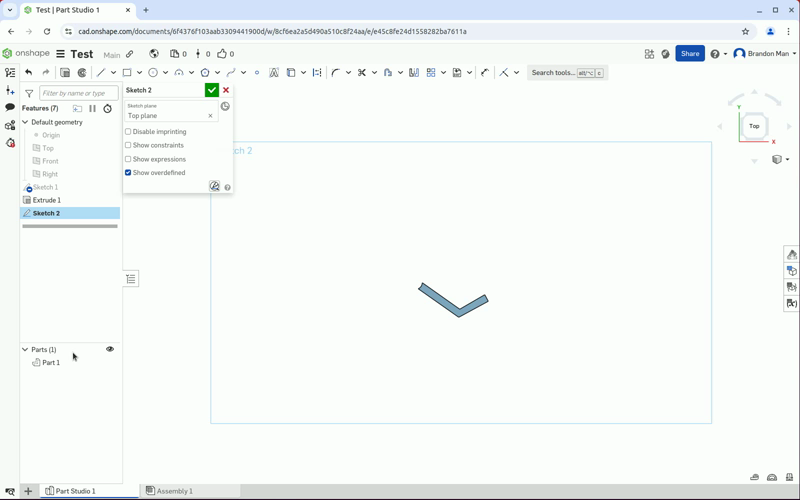
key(y)
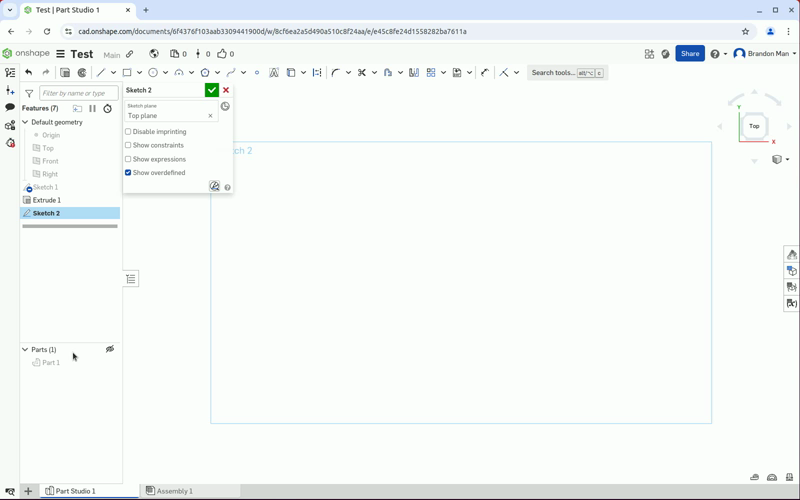
key(l)
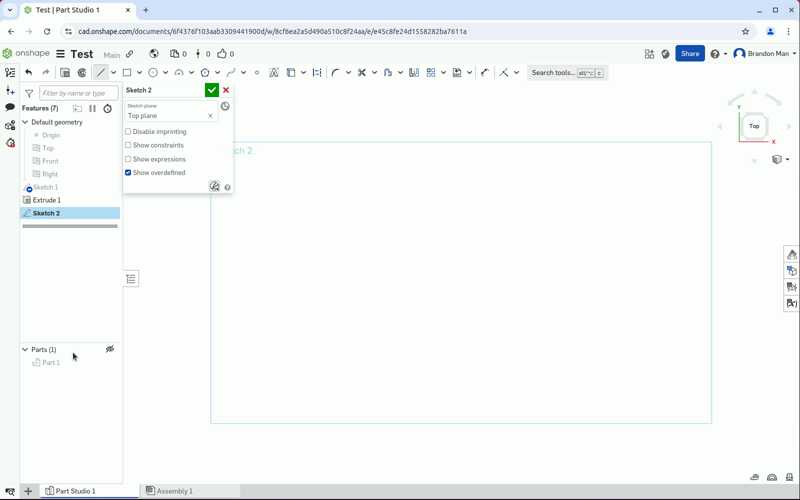
key_down(shift)
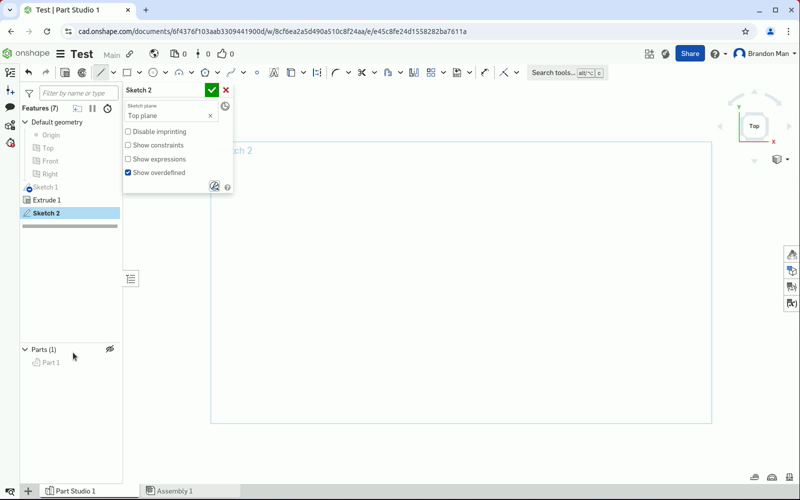
mouse_move(348, 252)
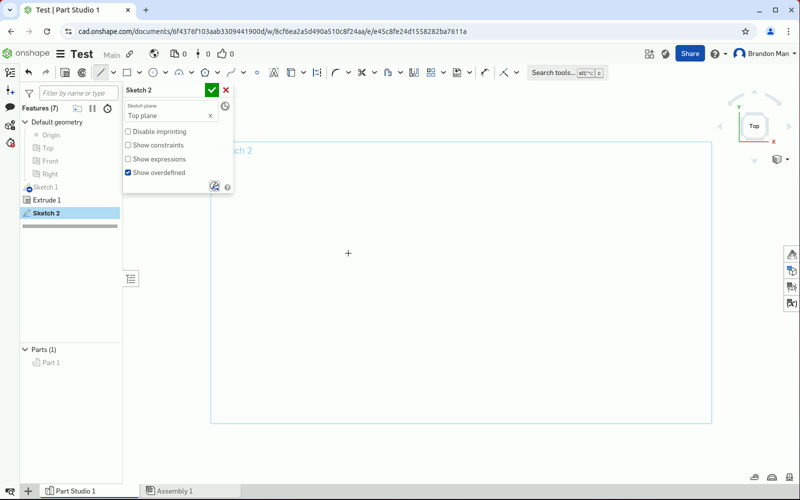
click(348, 252)
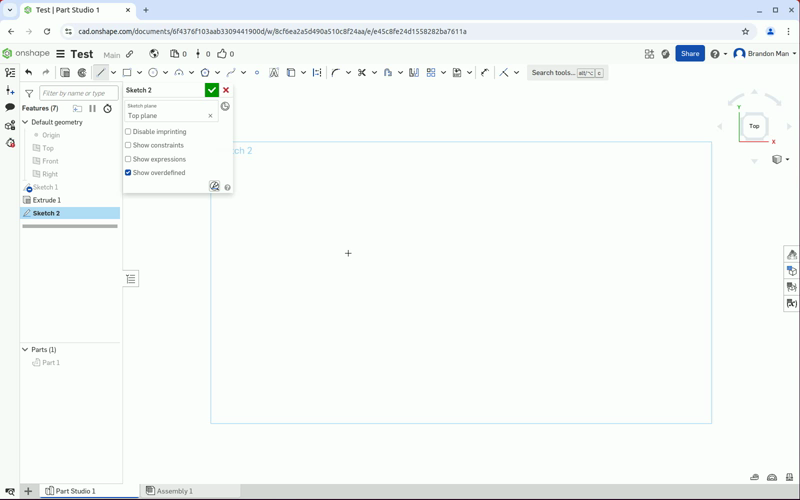
key_up(shift)
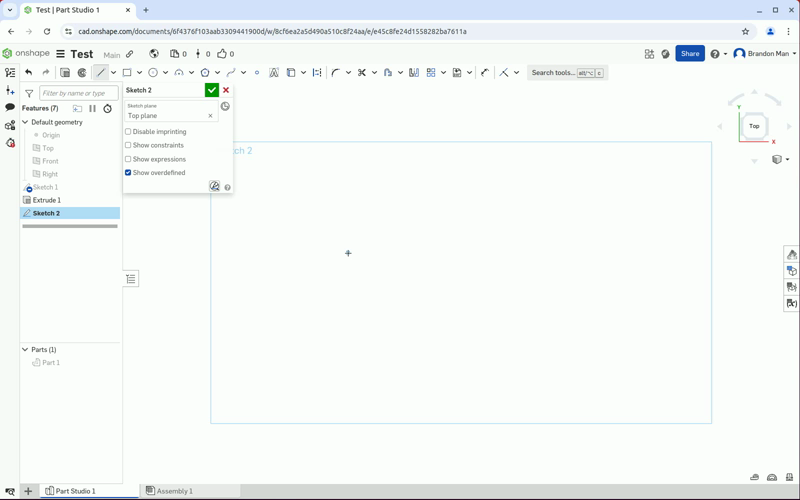
key_down(shift)
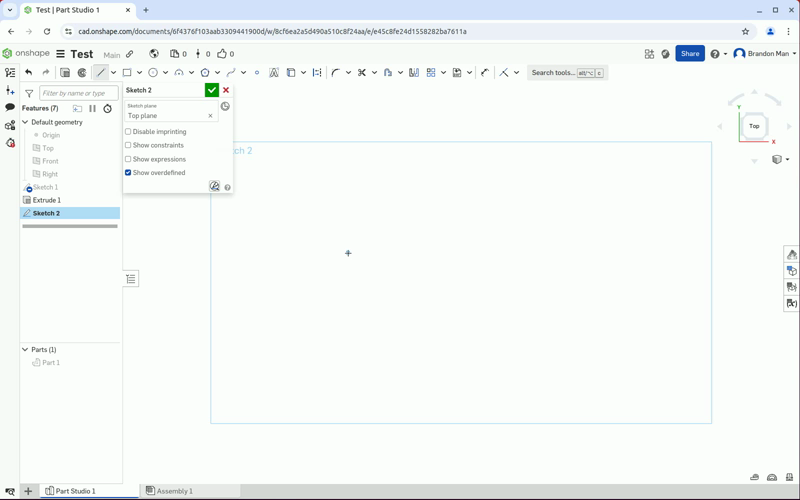
mouse_move(378, 252)
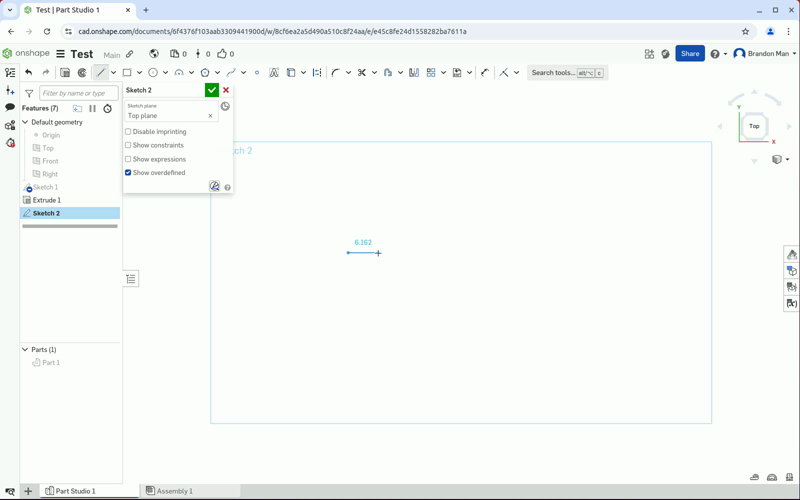
mouse_move(365, 252)
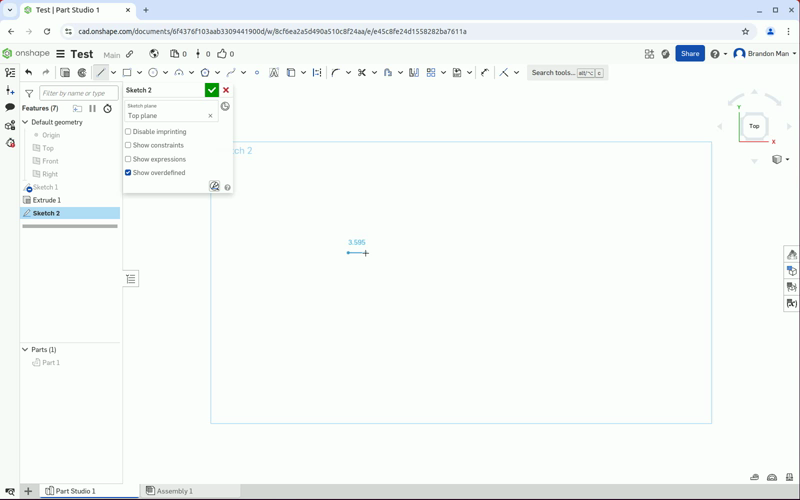
click(365, 252)
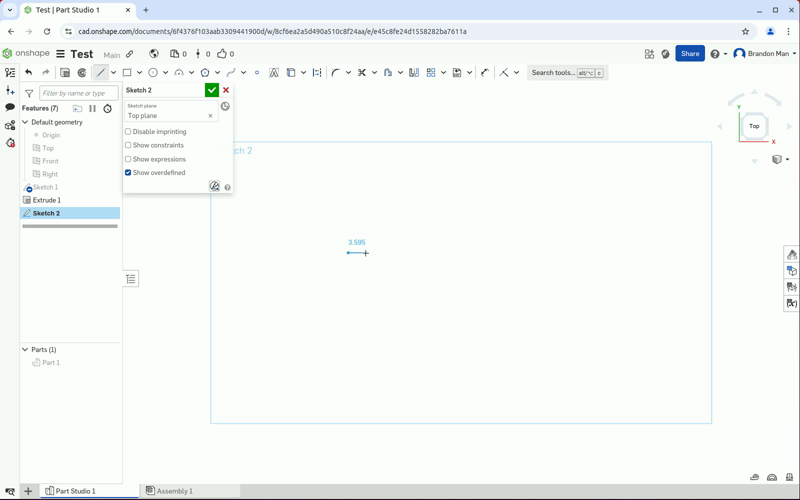
key_up(shift)
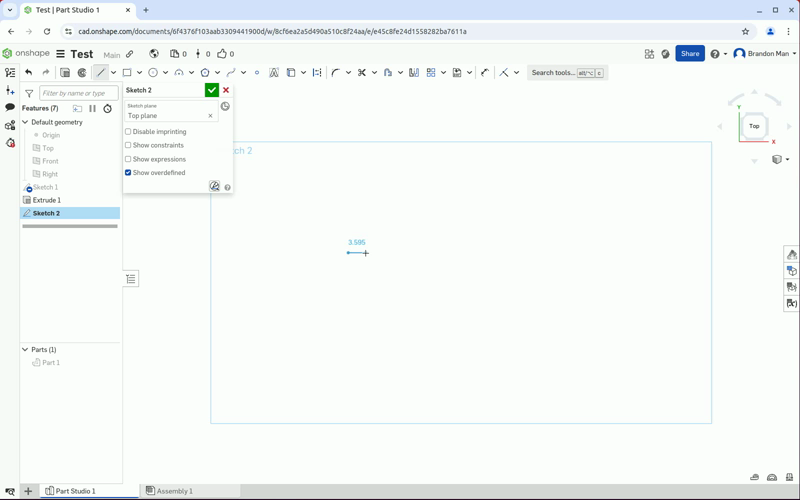
key_down(shift)
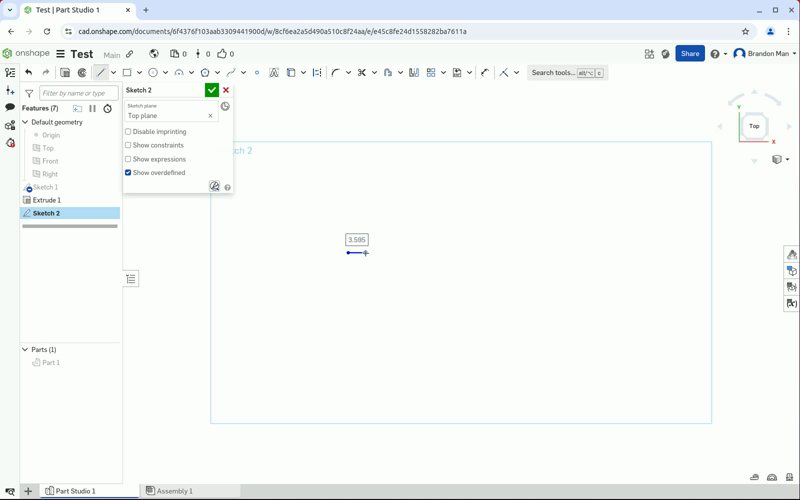
mouse_move(395, 252)
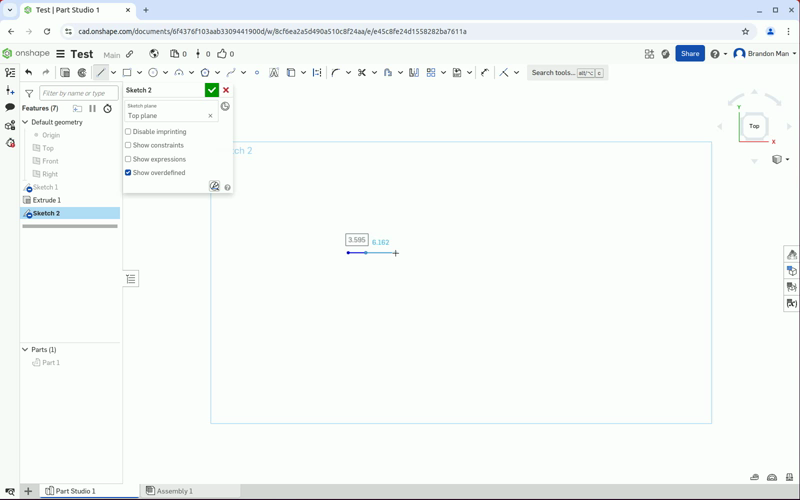
mouse_move(409, 282)
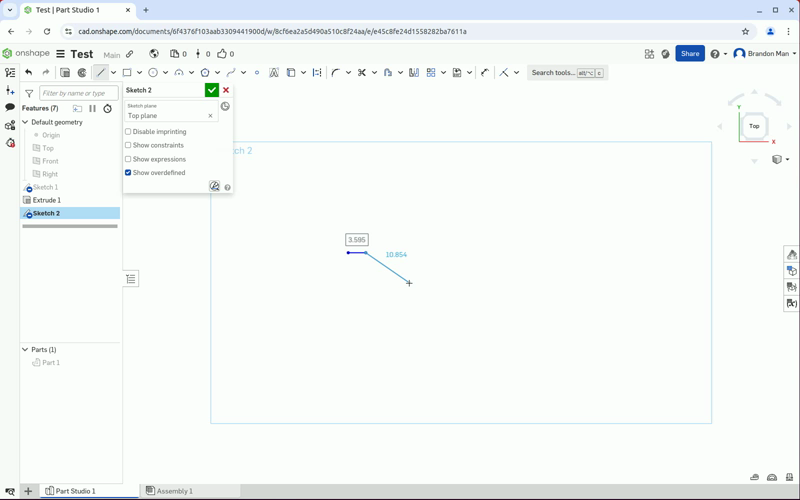
click(409, 282)
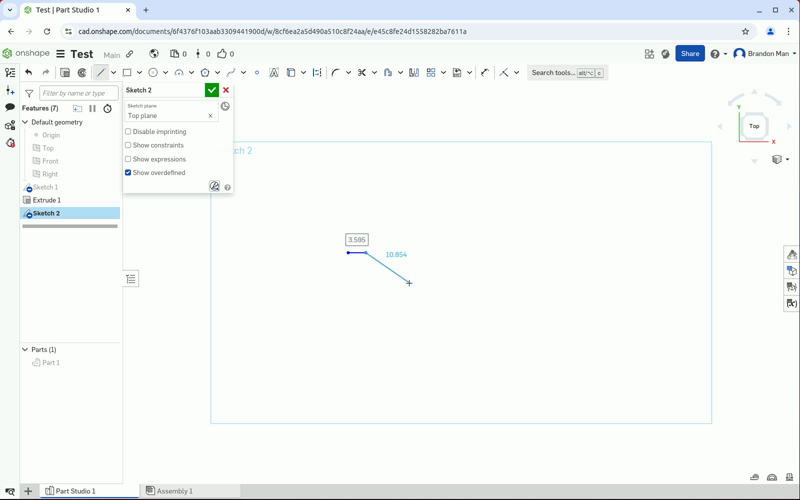
key_up(shift)
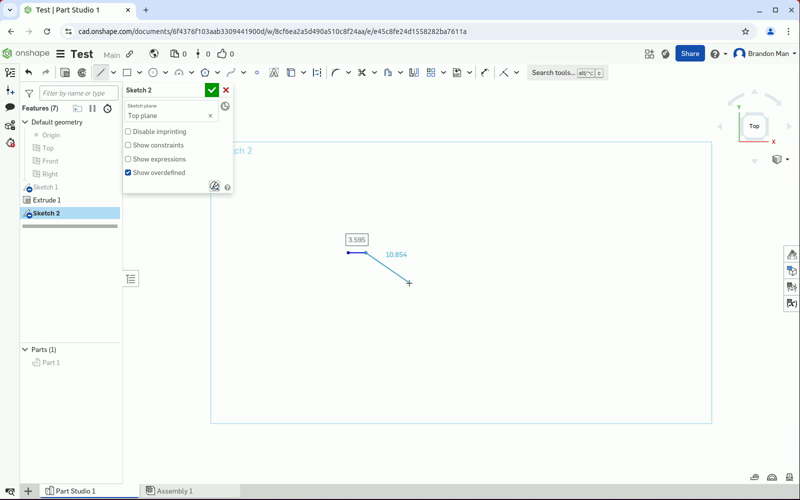
key(esc)
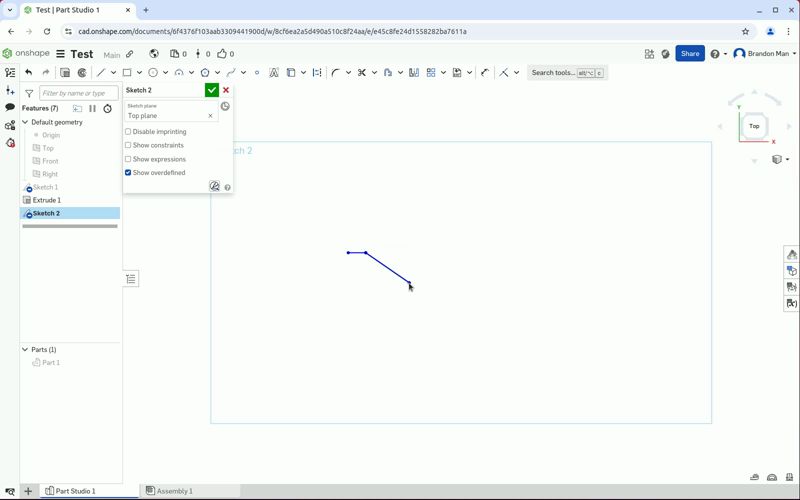
key(a)
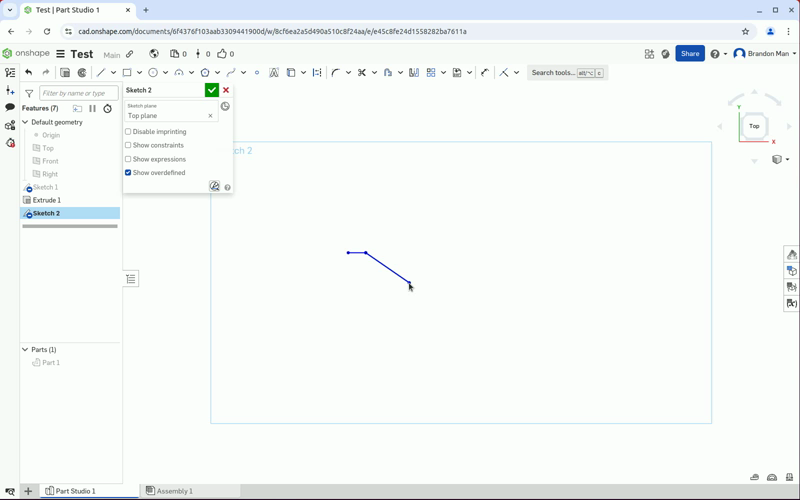
mouse_move(409, 282)
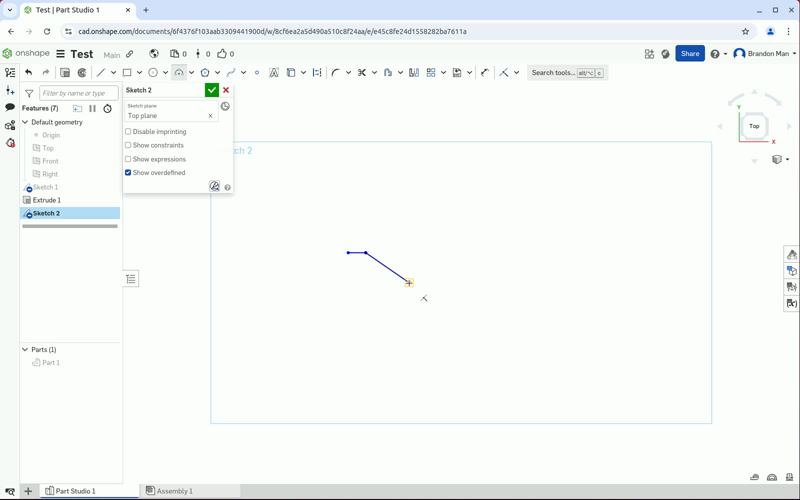
click(409, 282)
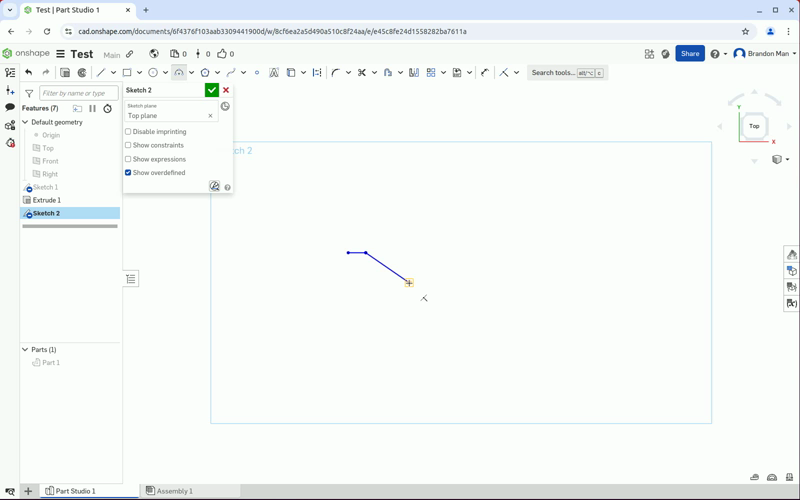
key_down(shift)
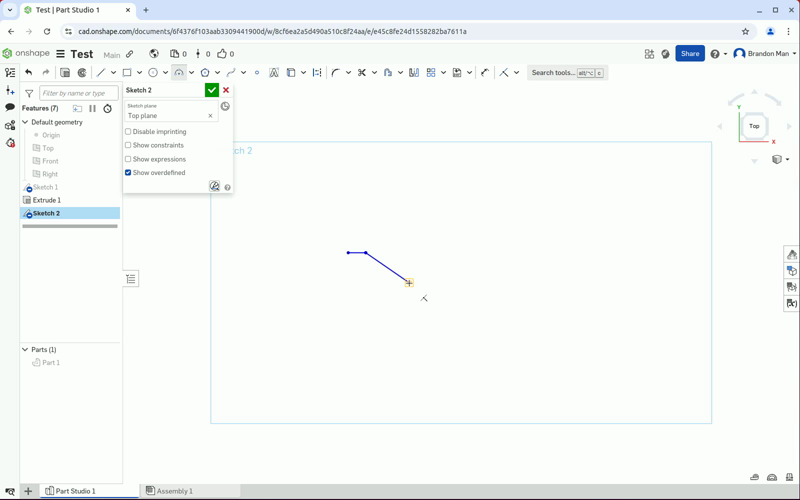
mouse_move(413, 277)
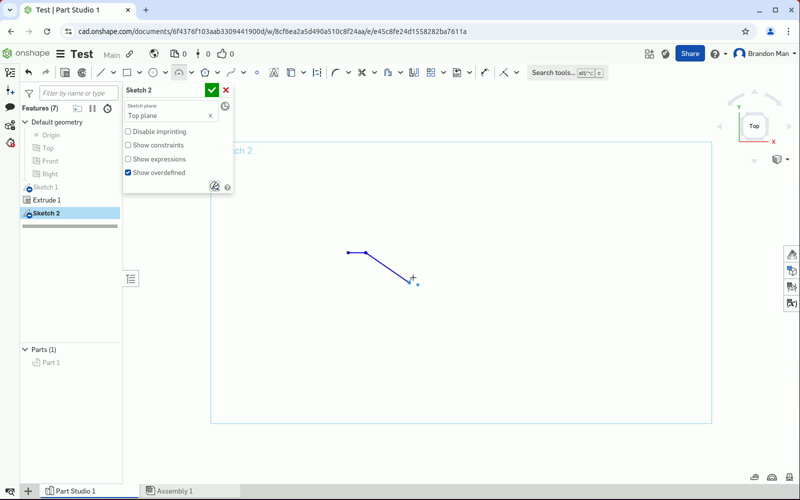
scroll(6)
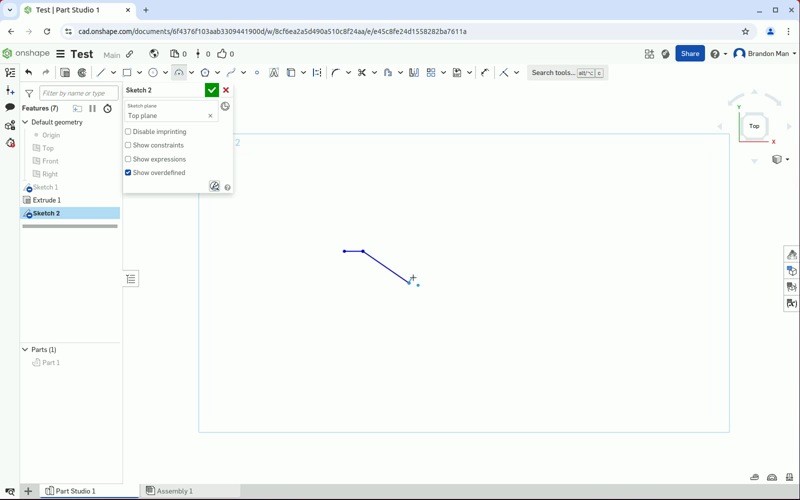
scroll(6)
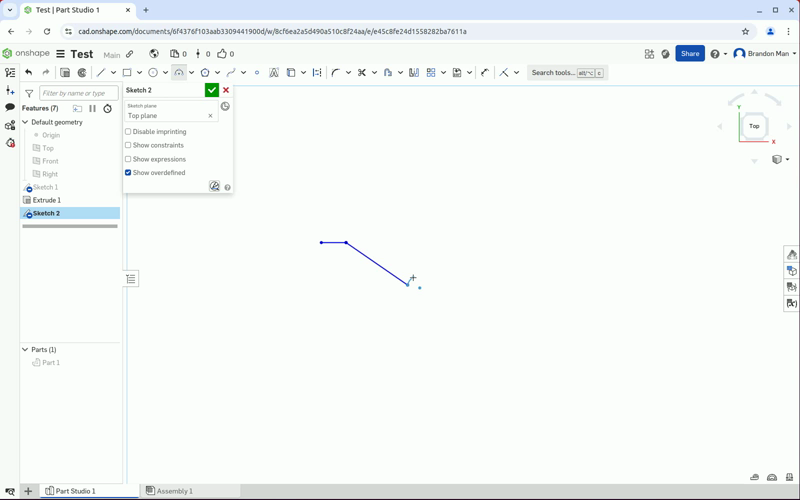
scroll(6)
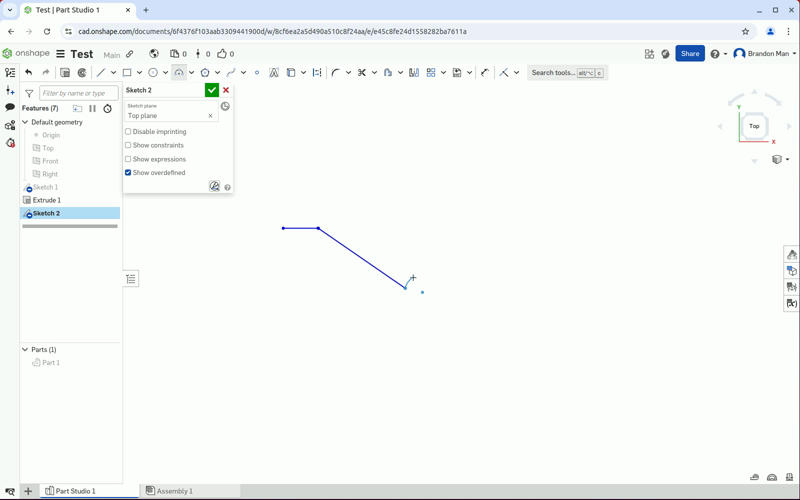
scroll(6)
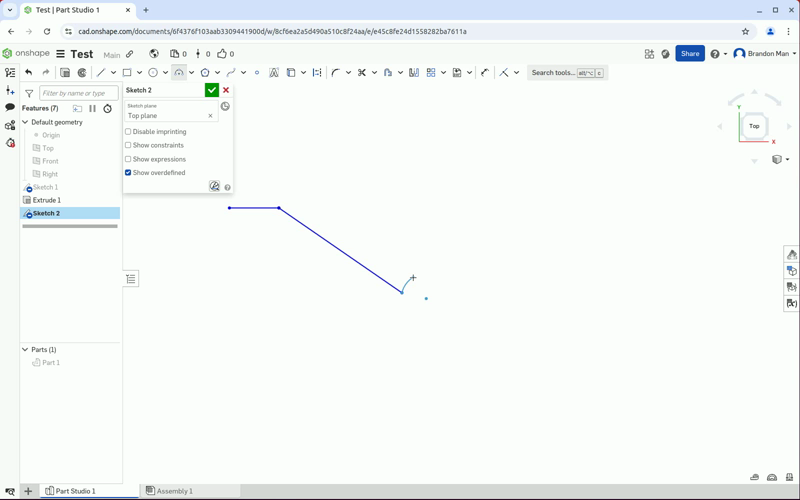
scroll(6)
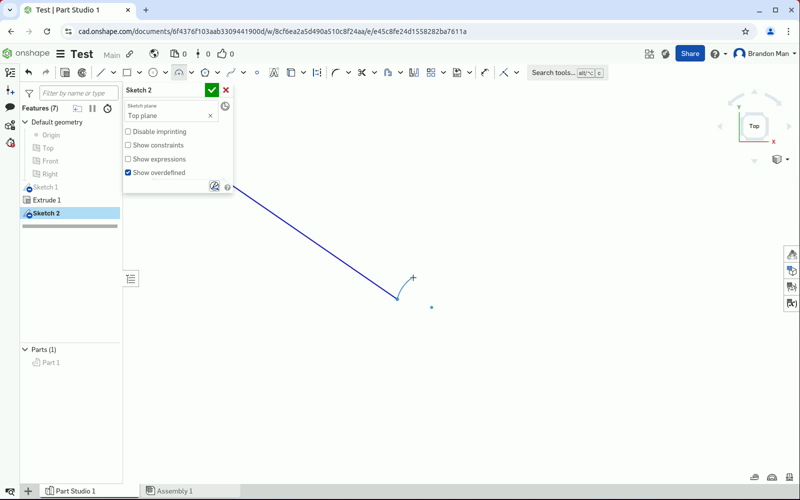
scroll(6)
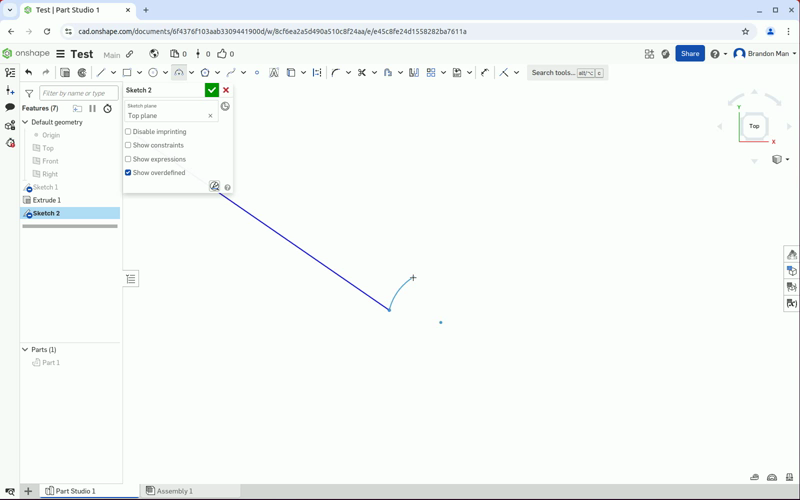
scroll(6)
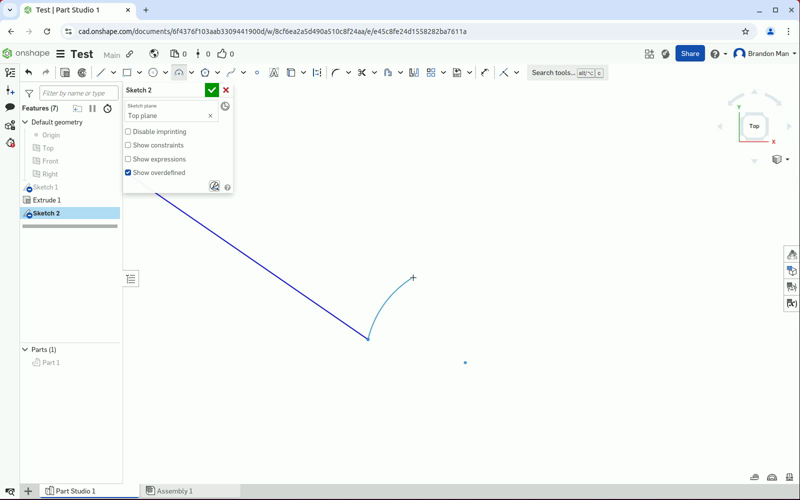
click(413, 277)
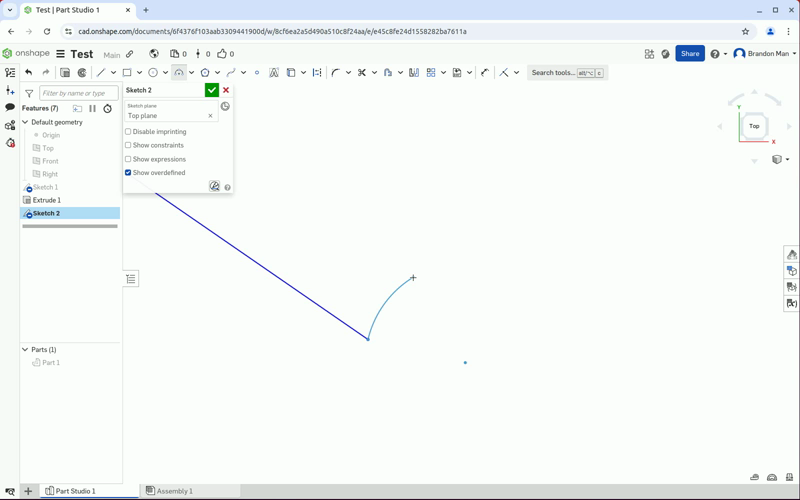
scroll(-6)
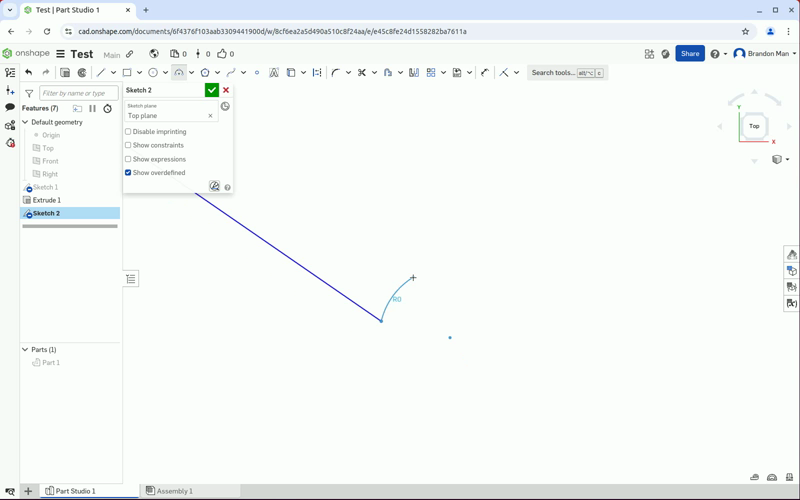
scroll(-6)
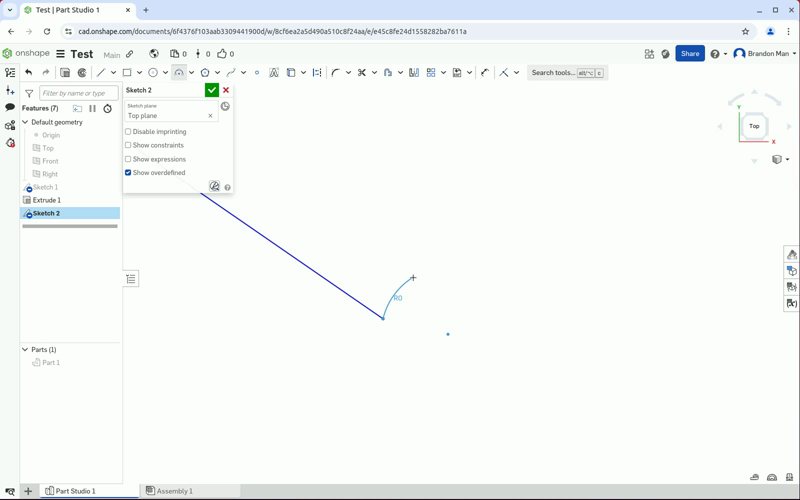
scroll(-6)
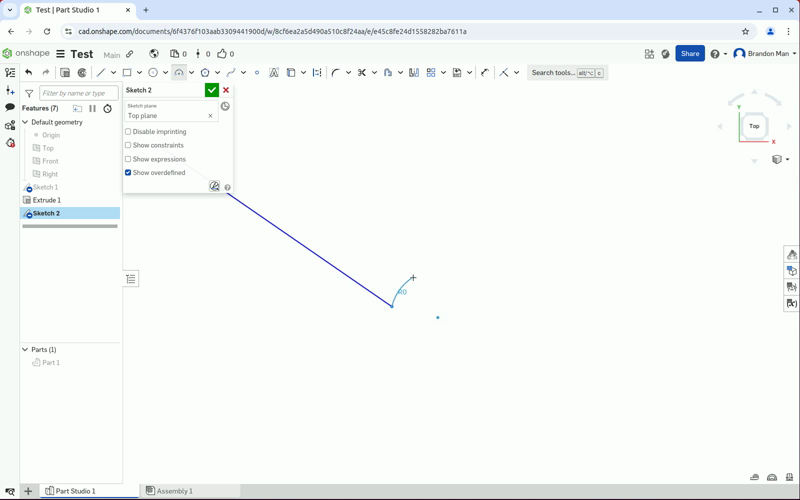
scroll(-6)
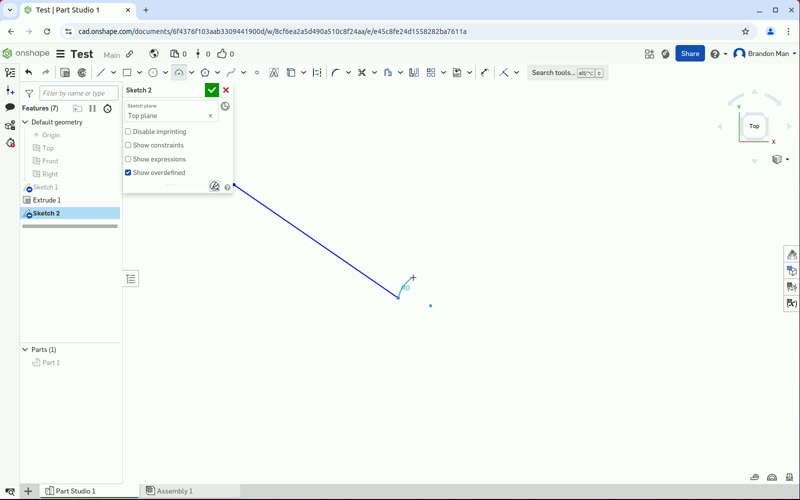
scroll(-6)
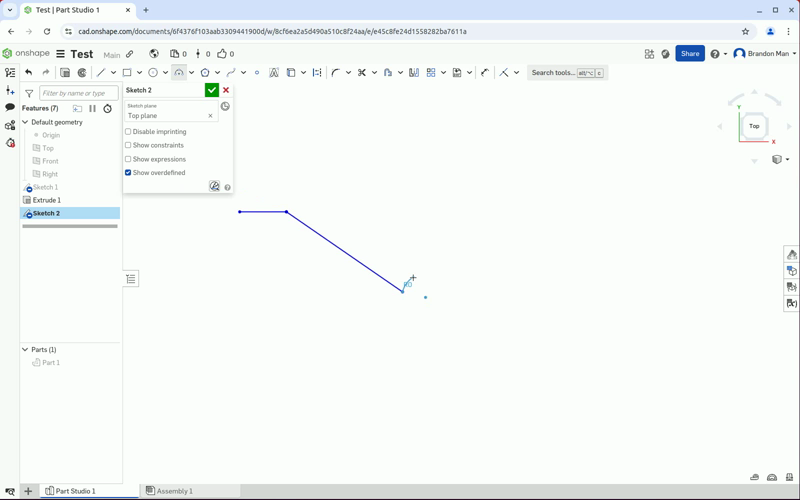
scroll(-6)
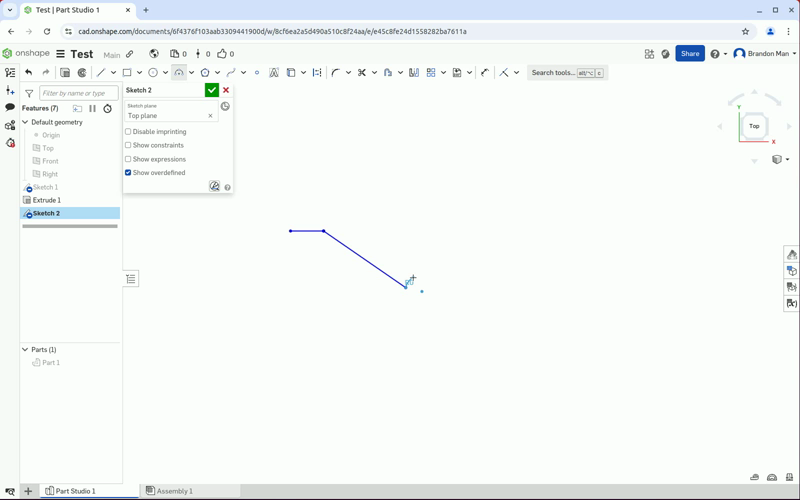
scroll(-6)
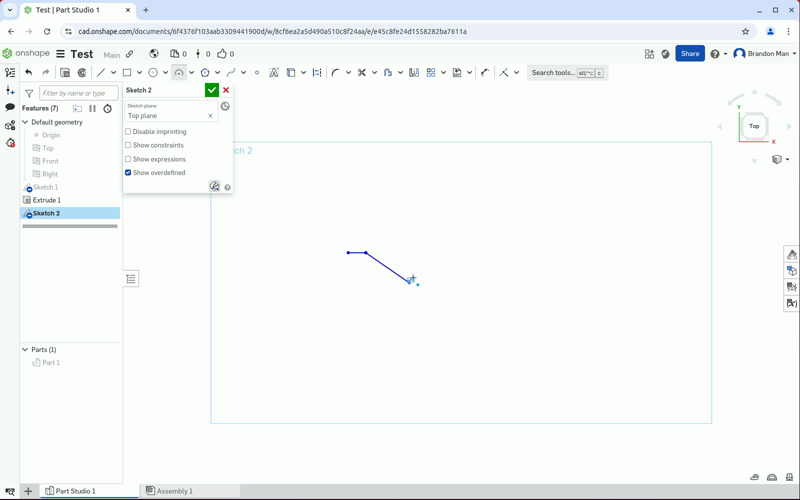
mouse_move(410, 279)
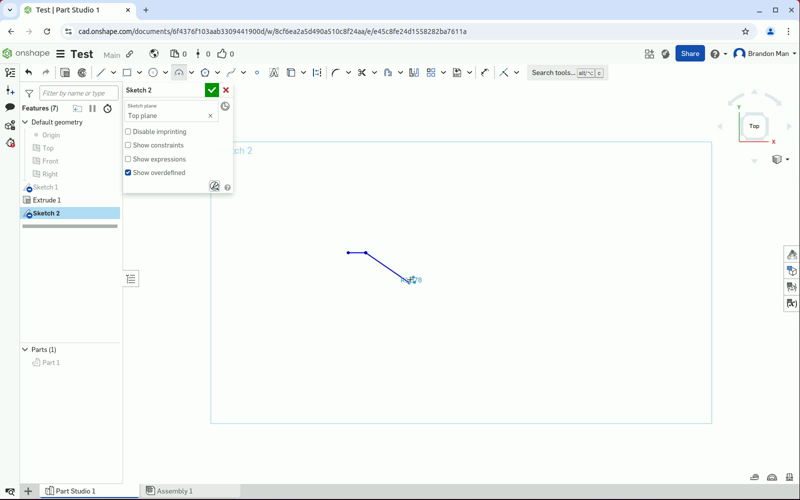
scroll(6)
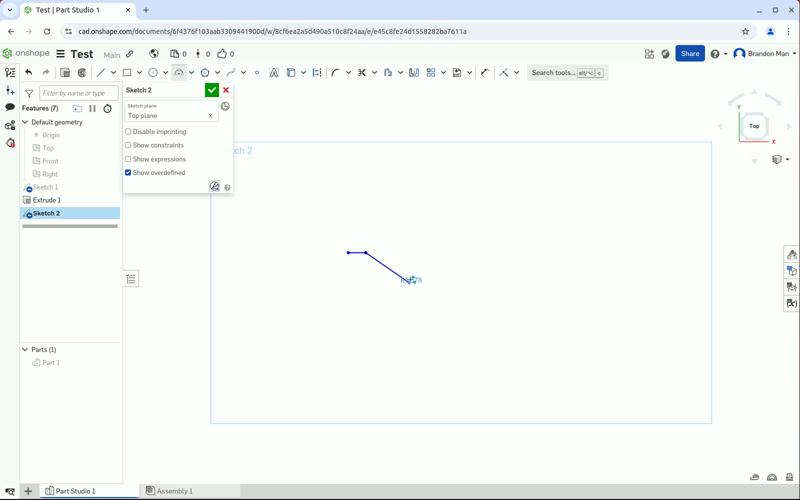
scroll(6)
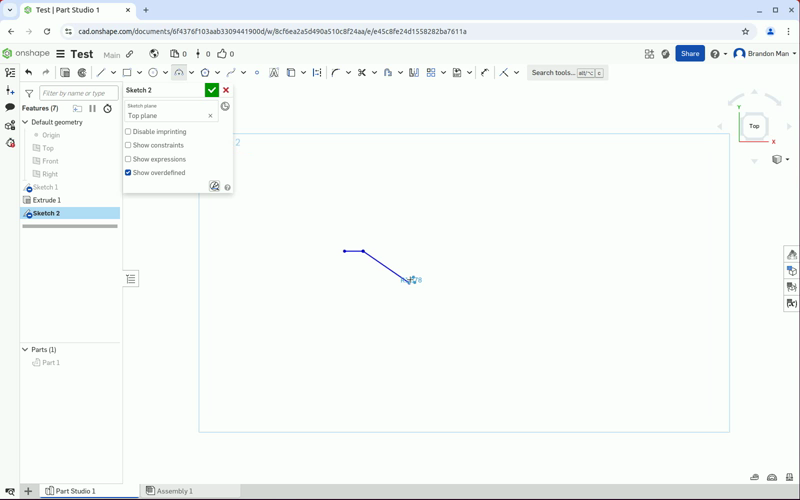
scroll(6)
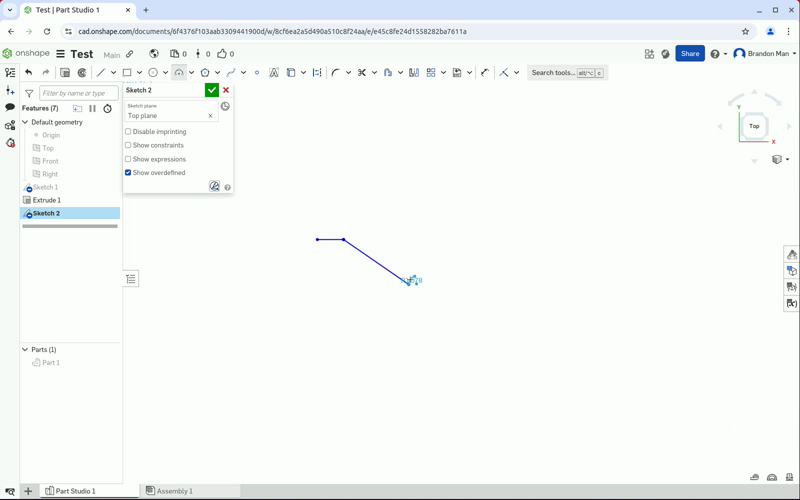
scroll(6)
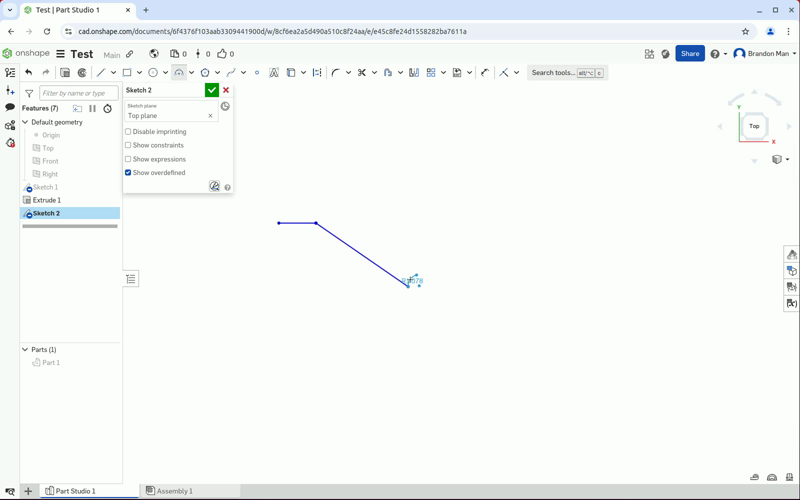
scroll(6)
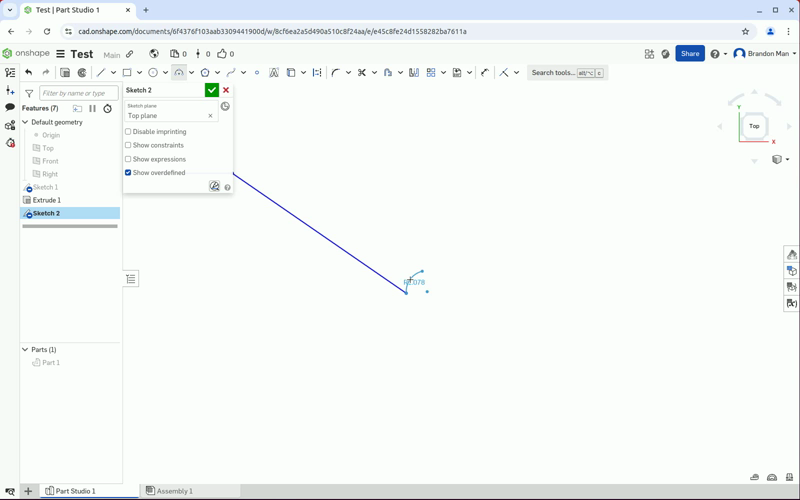
scroll(6)
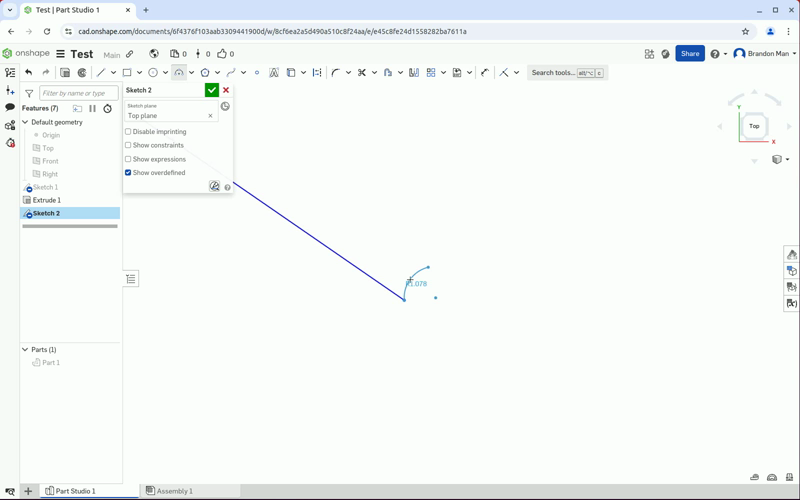
scroll(6)
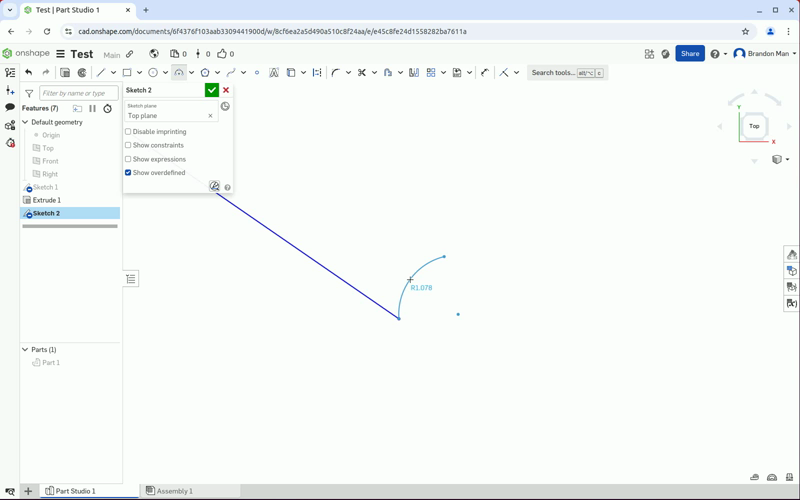
click(410, 279)
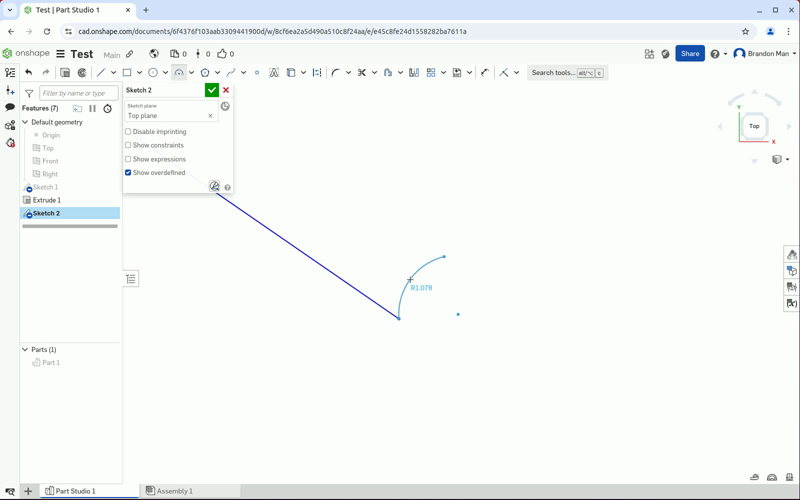
scroll(-6)
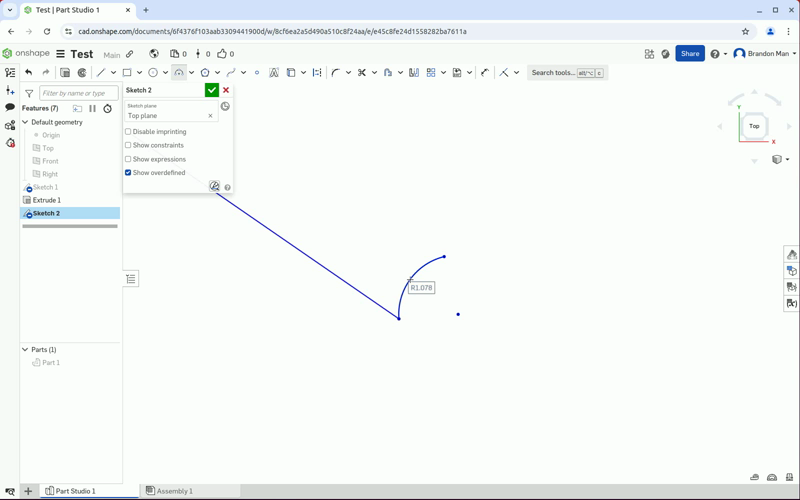
scroll(-6)
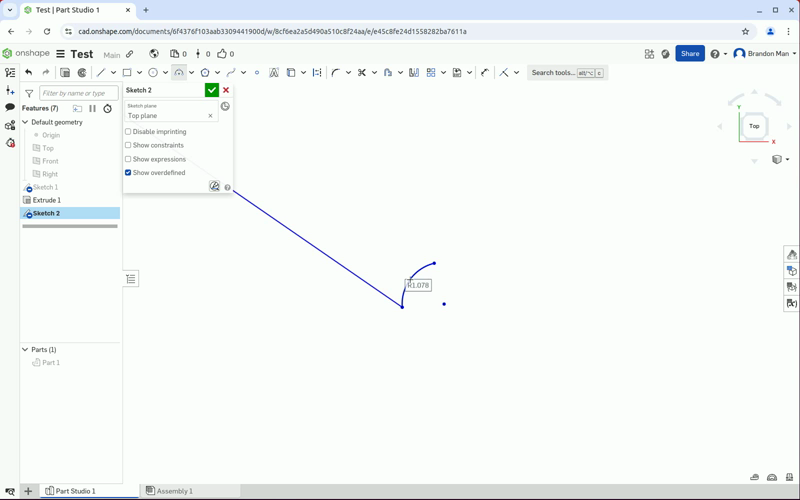
scroll(-6)
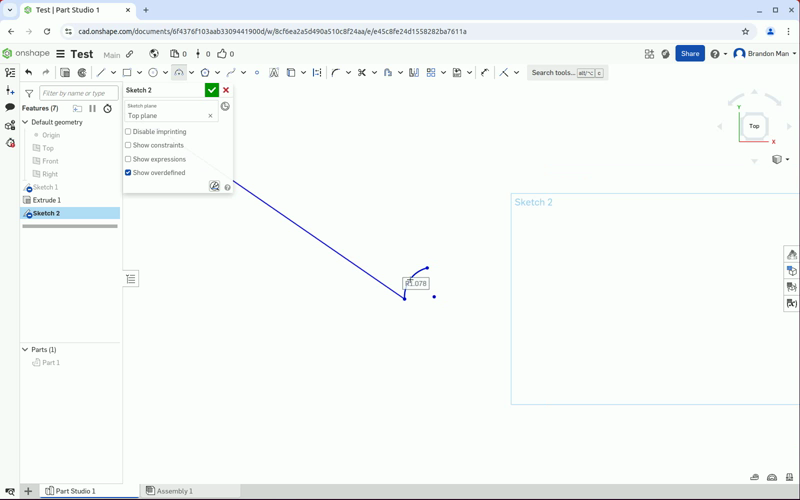
scroll(-6)
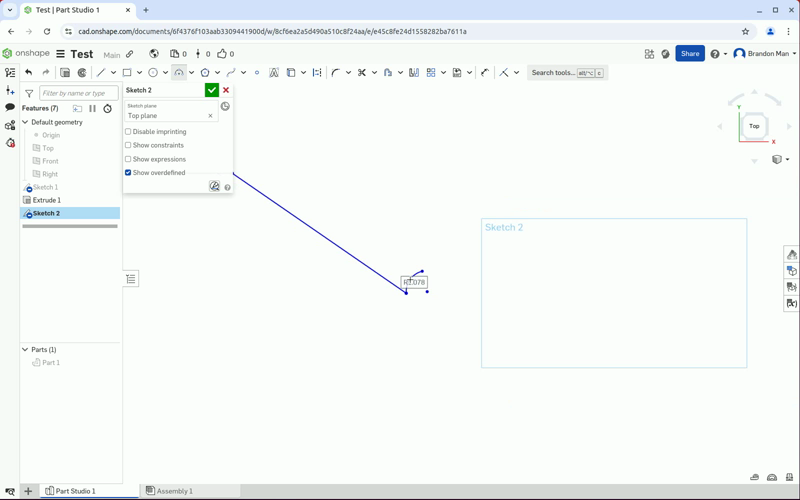
scroll(-6)
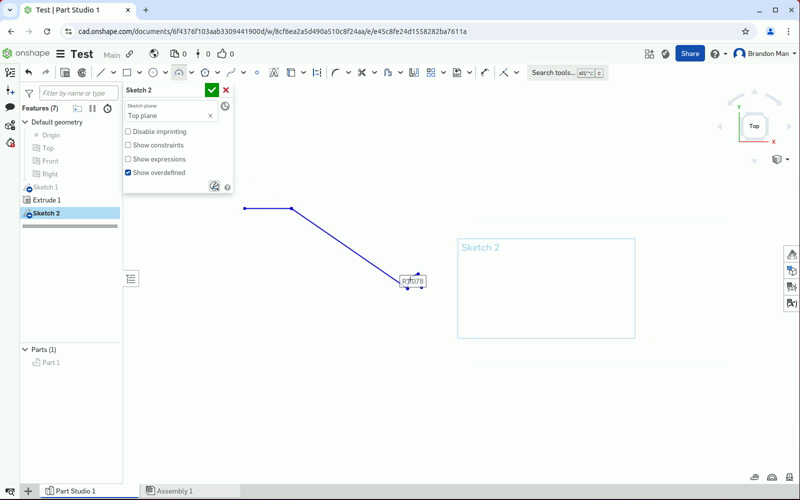
scroll(-6)
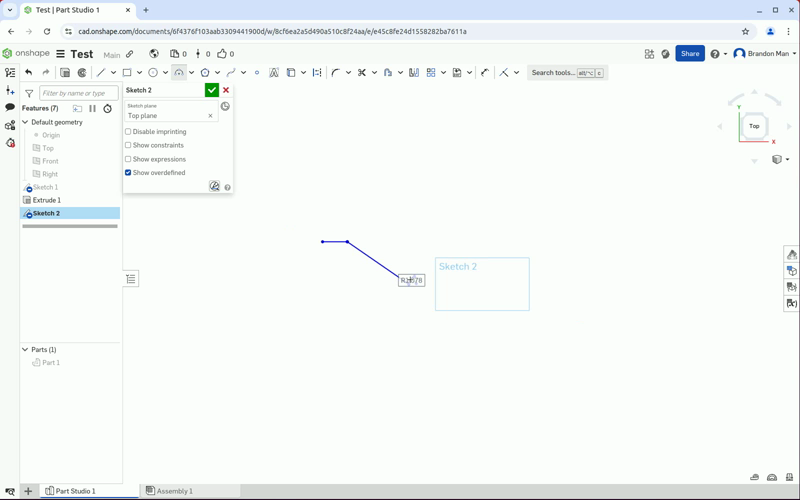
scroll(-6)
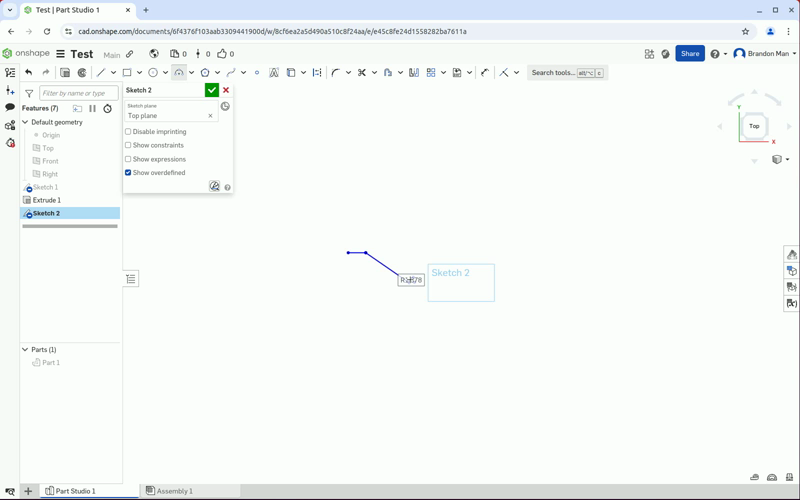
key_up(shift)
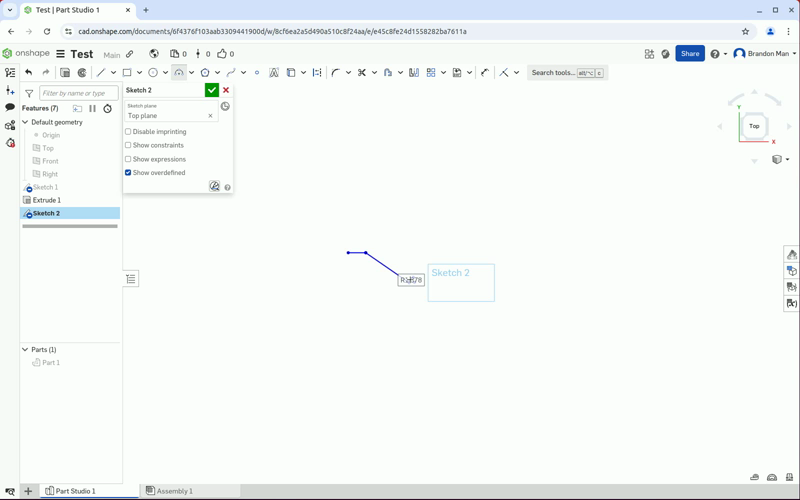
key(esc)
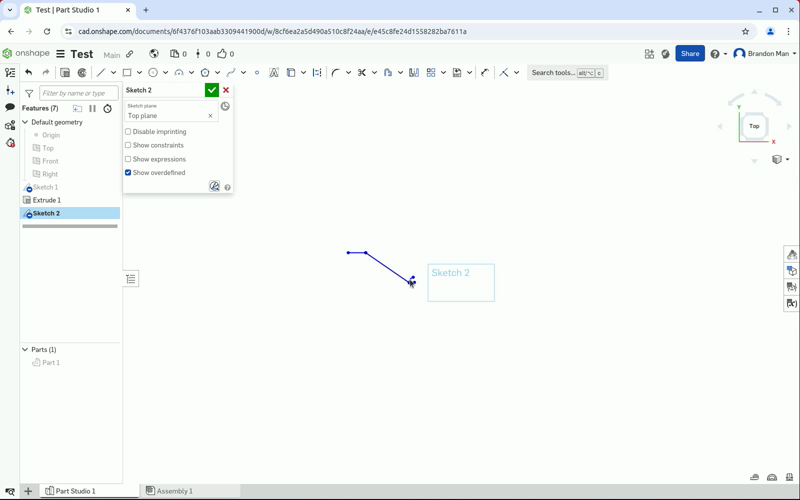
key(l)
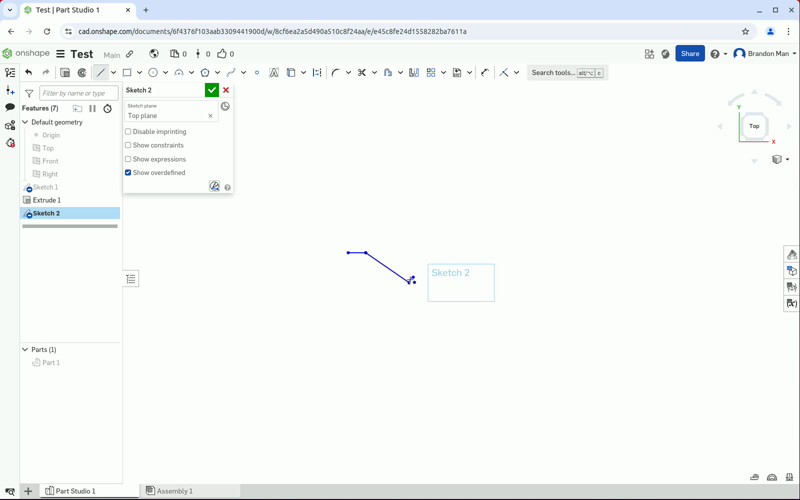
mouse_move(413, 277)
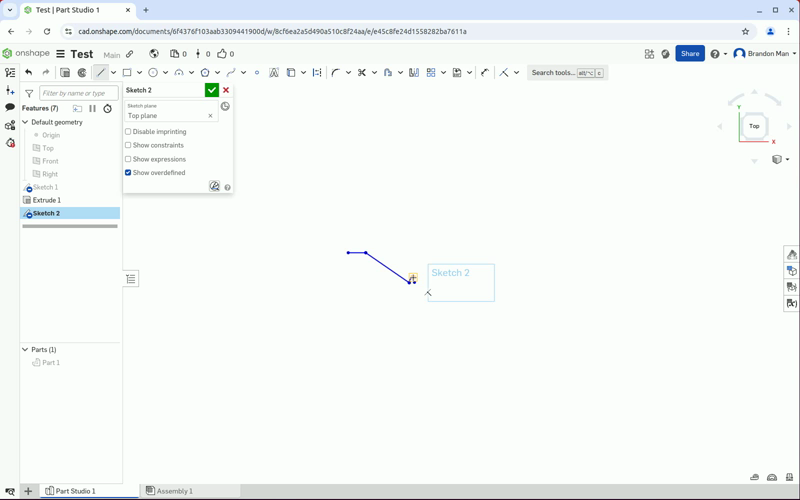
scroll(6)
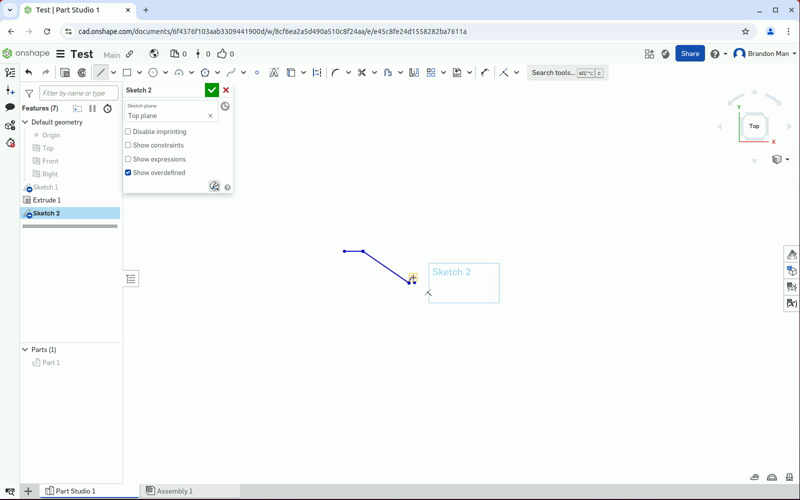
scroll(6)
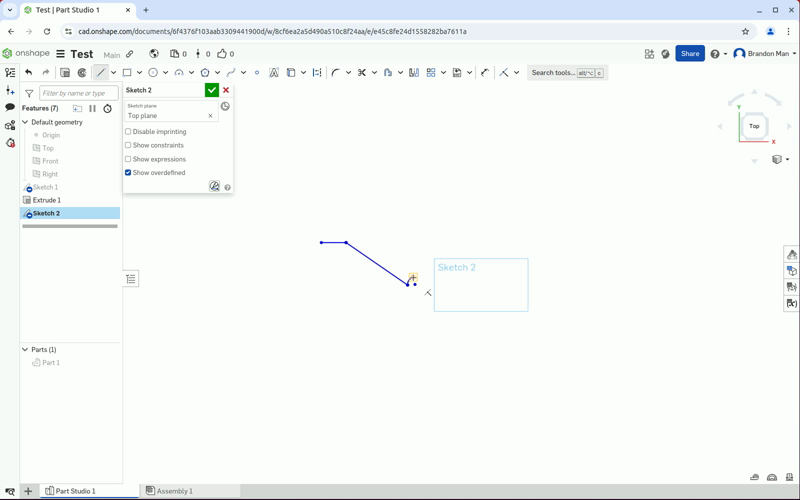
scroll(6)
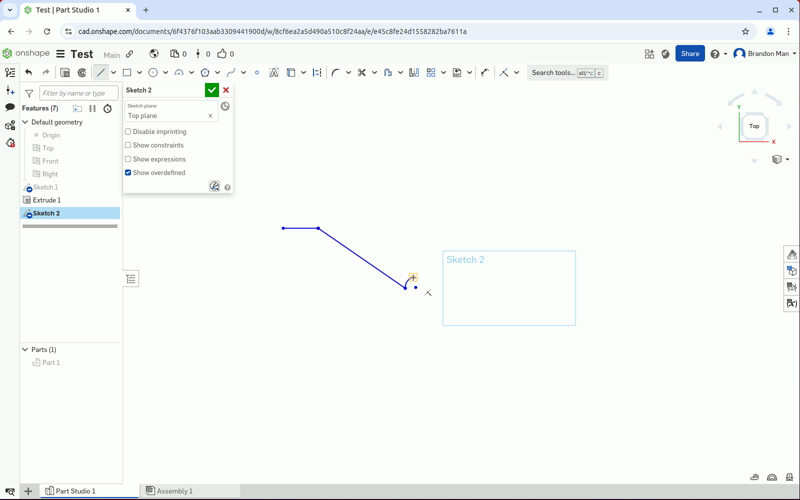
scroll(6)
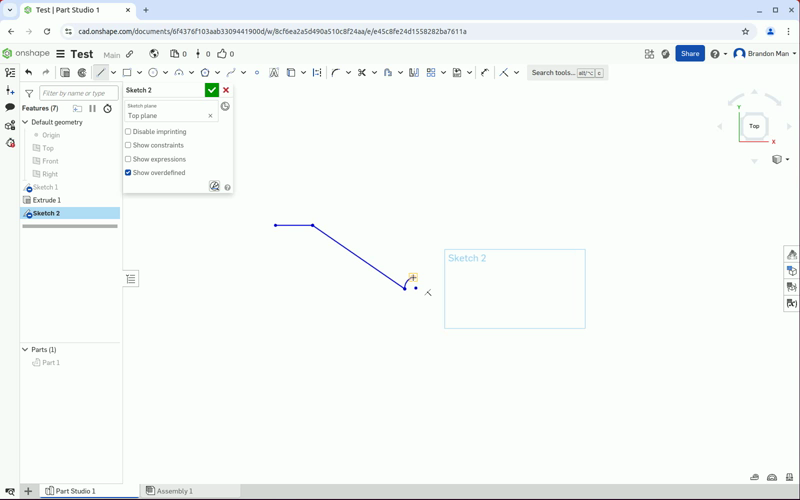
scroll(6)
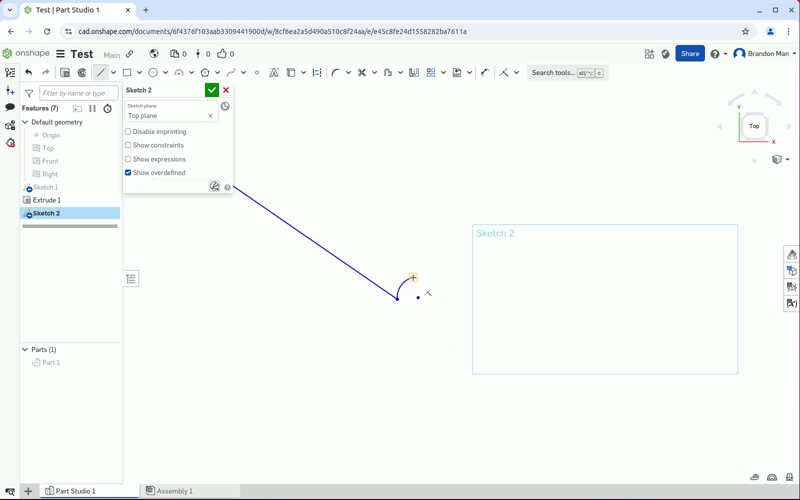
scroll(6)
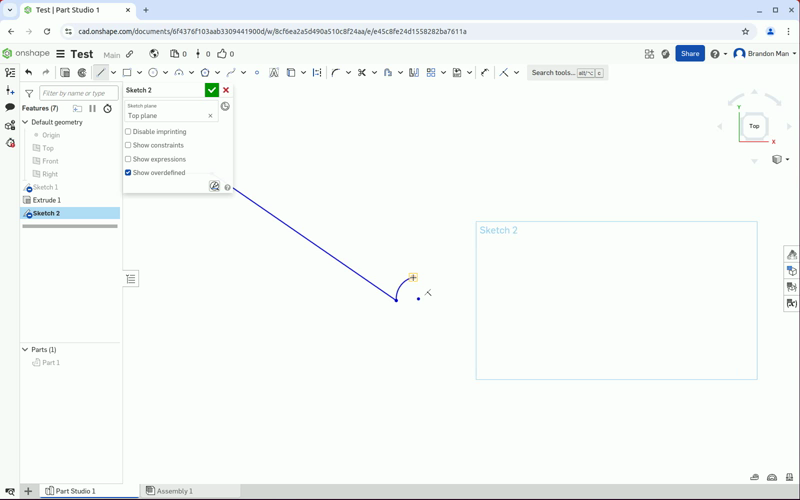
scroll(6)
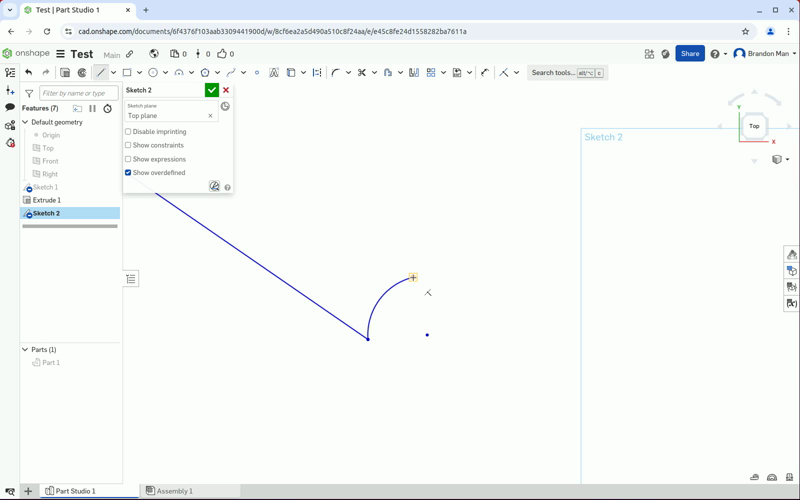
click(413, 277)
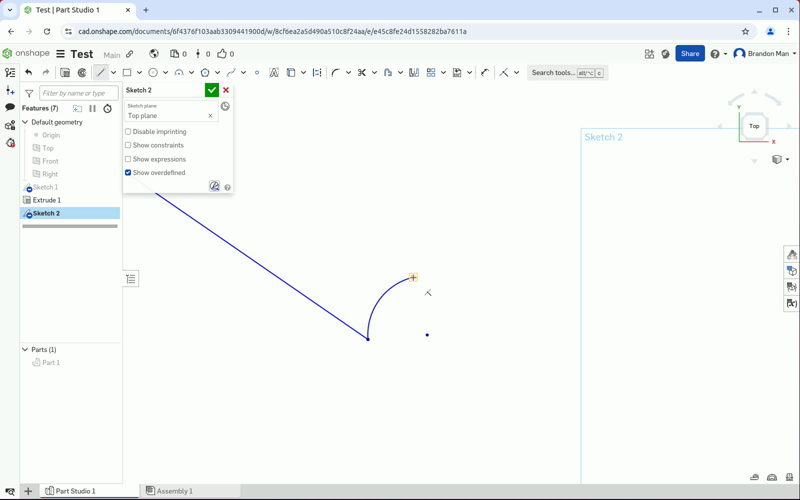
scroll(-6)
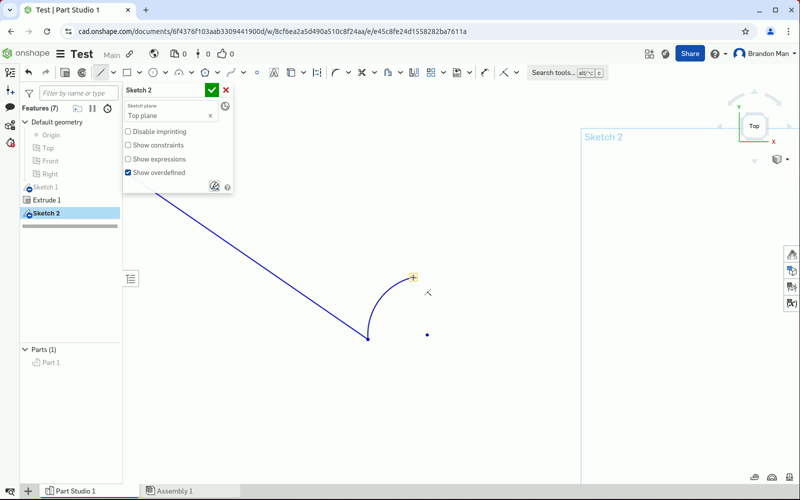
scroll(-6)
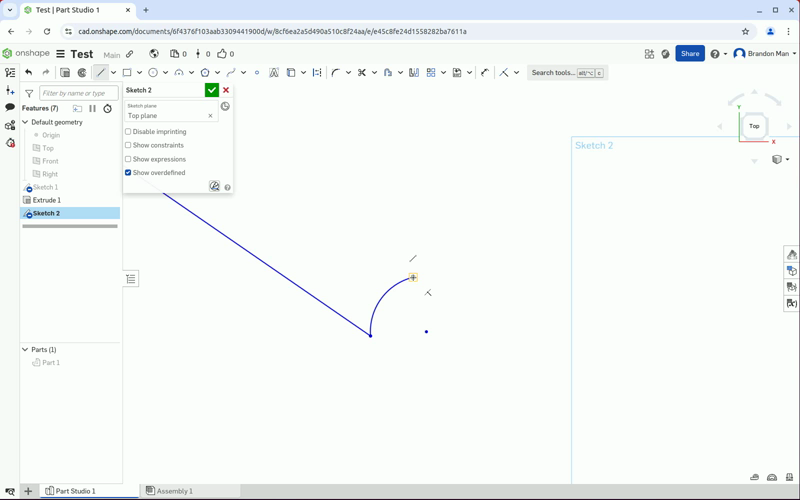
scroll(-6)
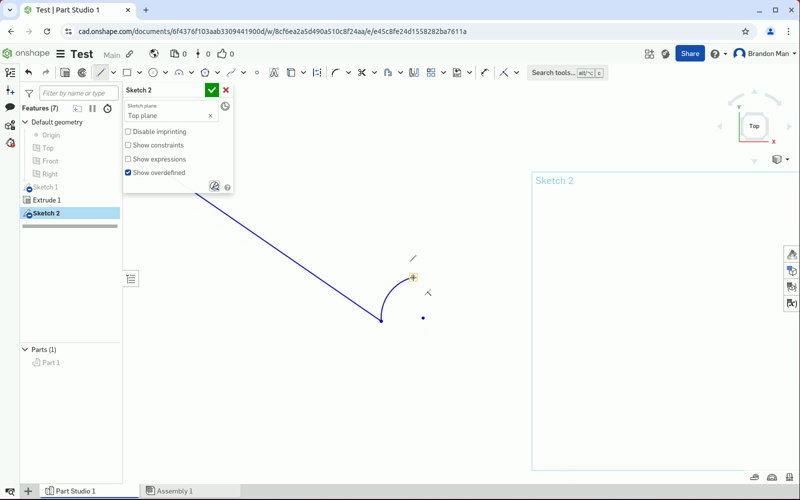
scroll(-6)
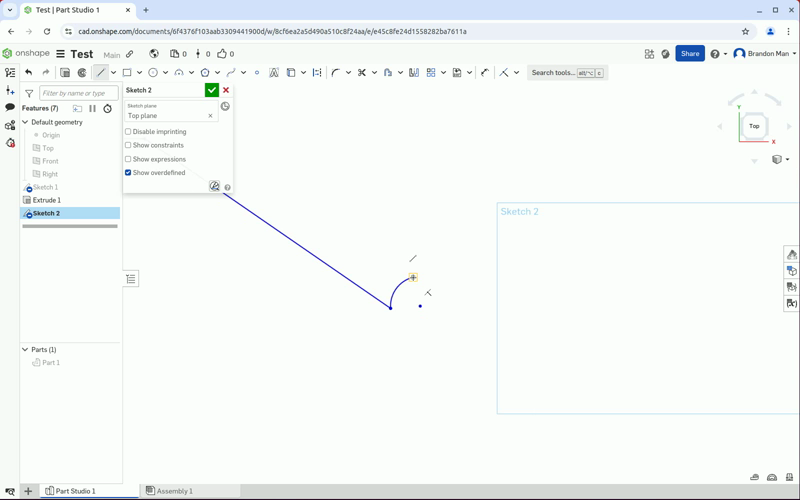
scroll(-6)
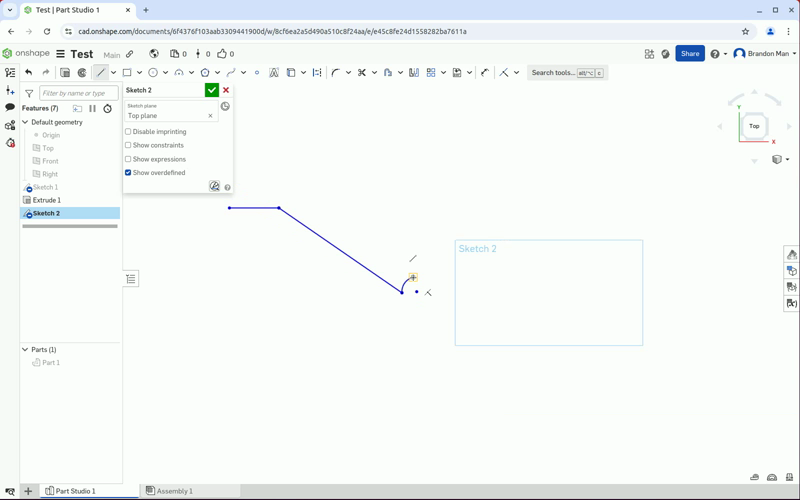
scroll(-6)
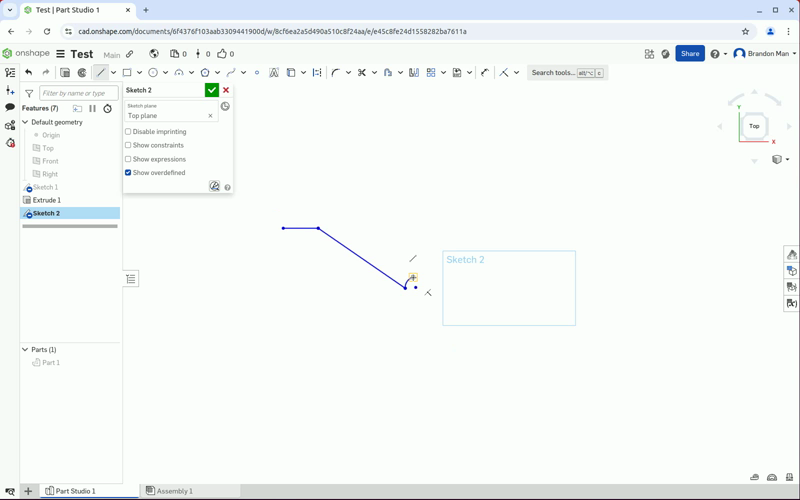
scroll(-6)
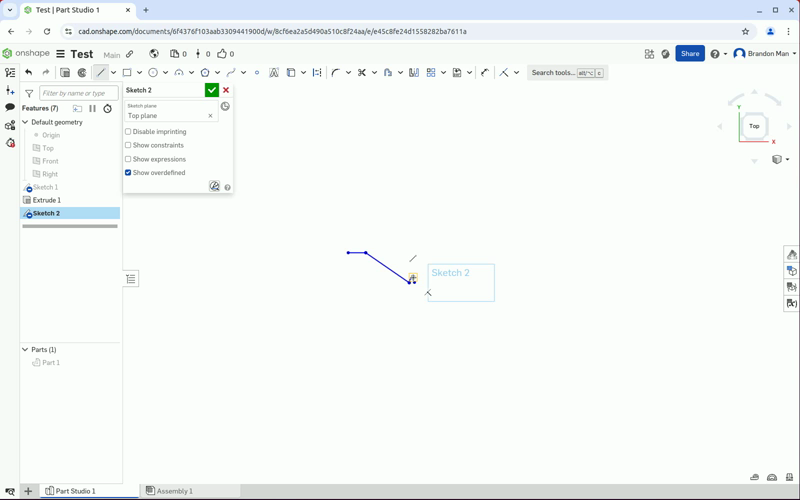
key_down(shift)
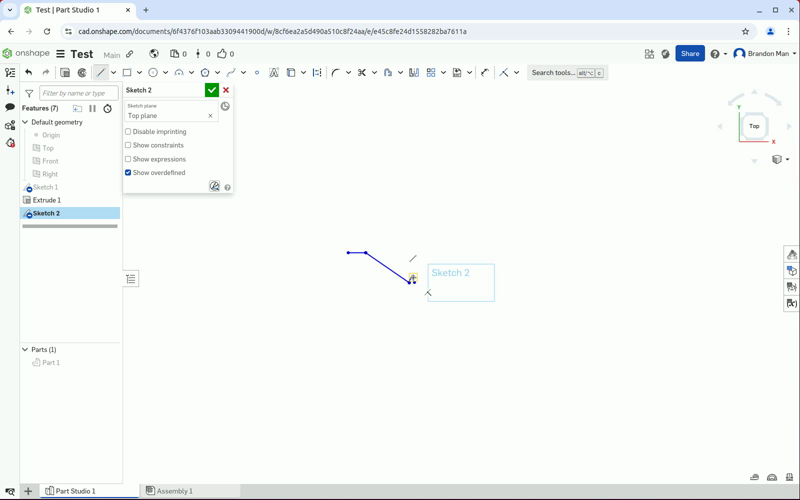
mouse_move(443, 277)
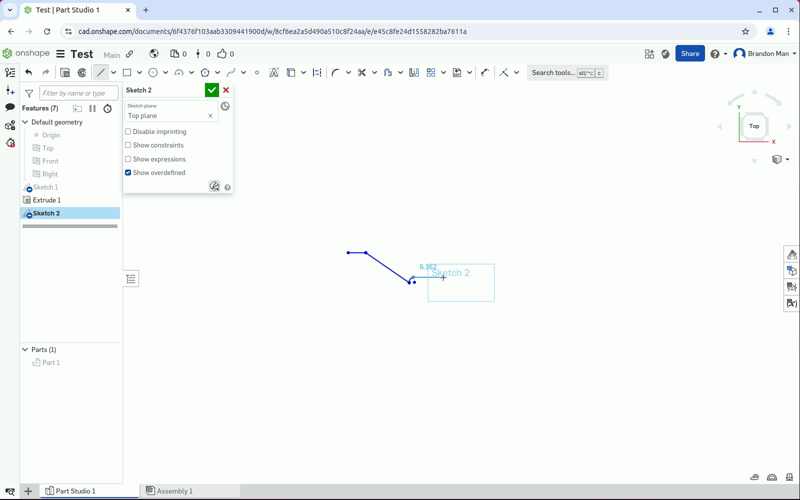
mouse_move(368, 245)
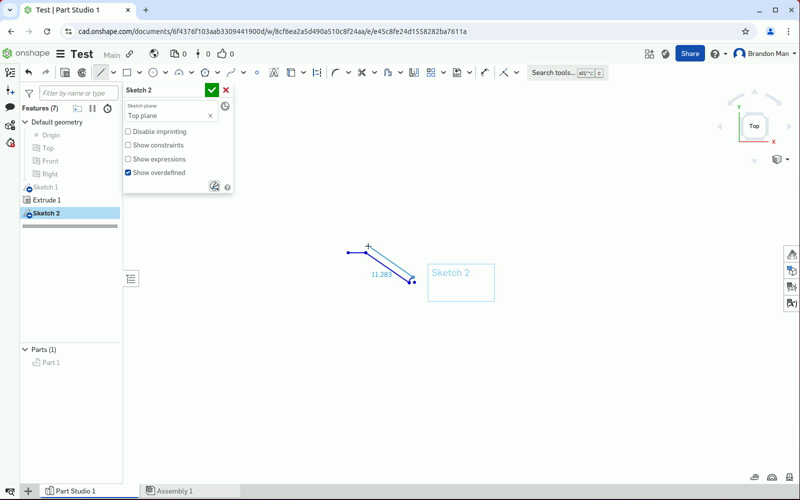
click(368, 245)
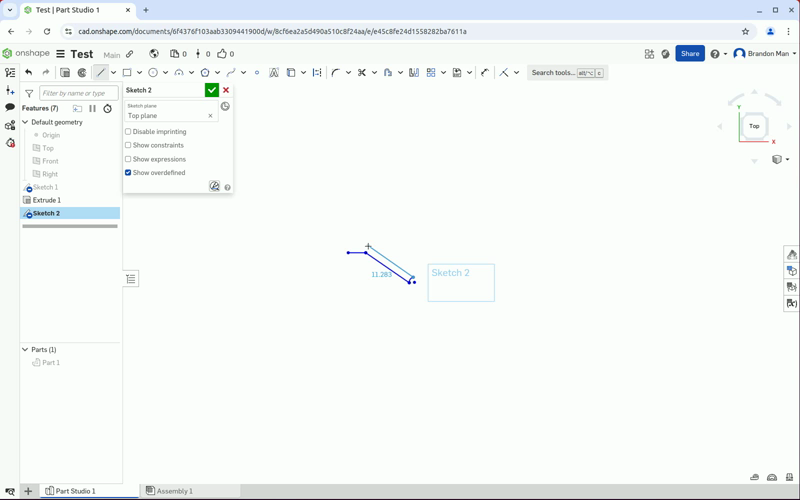
key_up(shift)
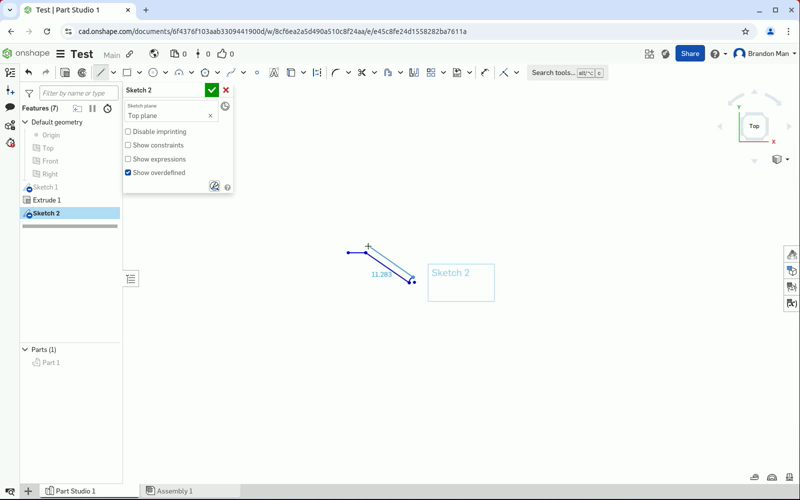
key_down(shift)
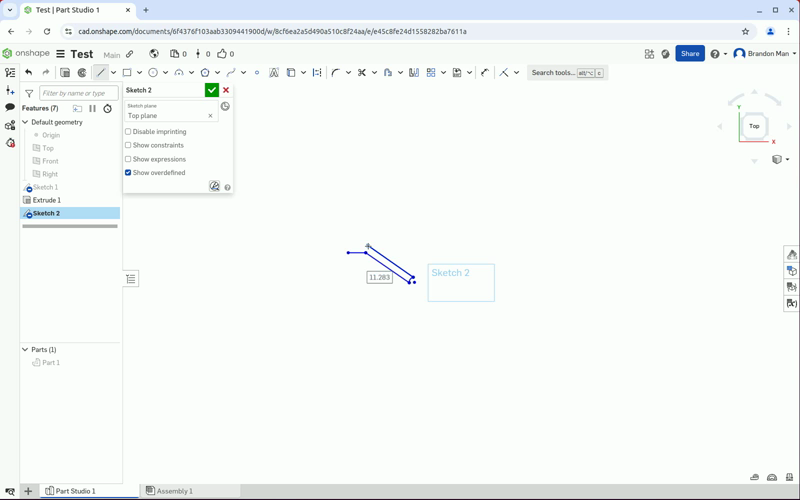
mouse_move(398, 245)
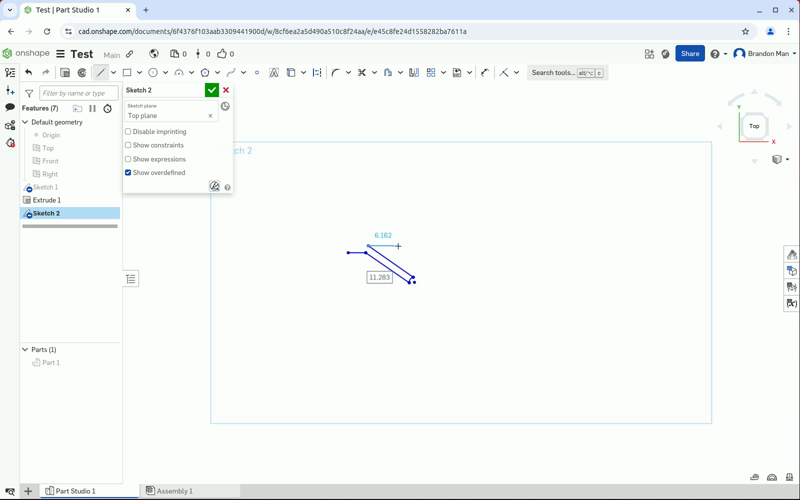
mouse_move(348, 245)
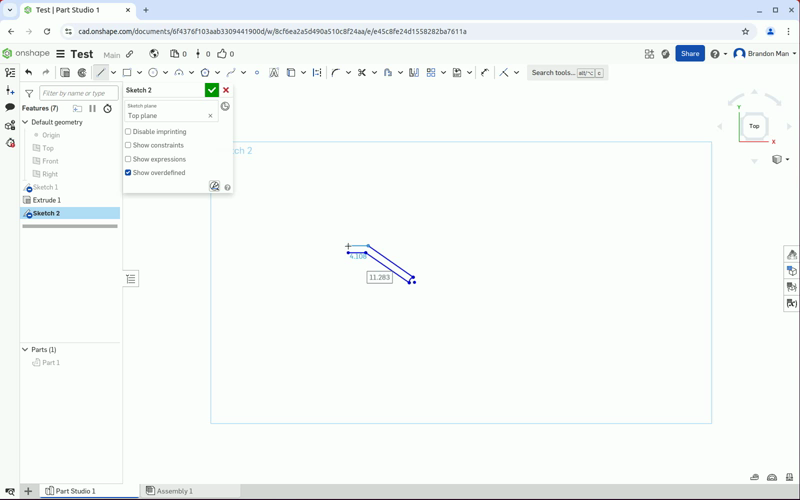
click(348, 245)
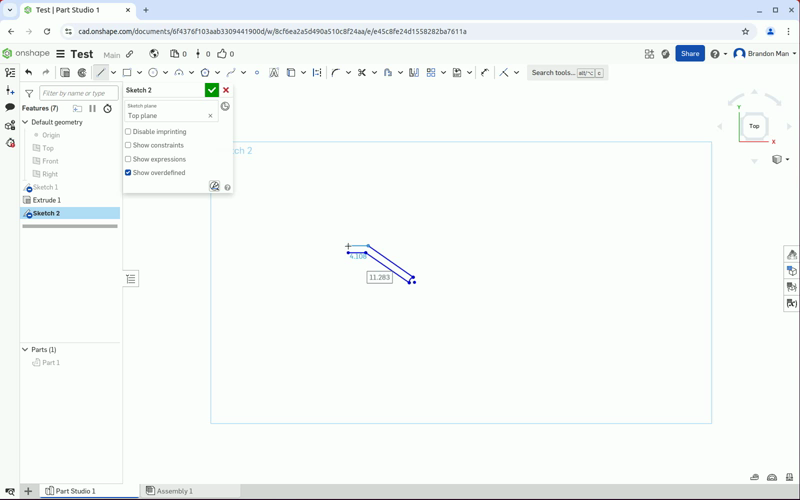
key_up(shift)
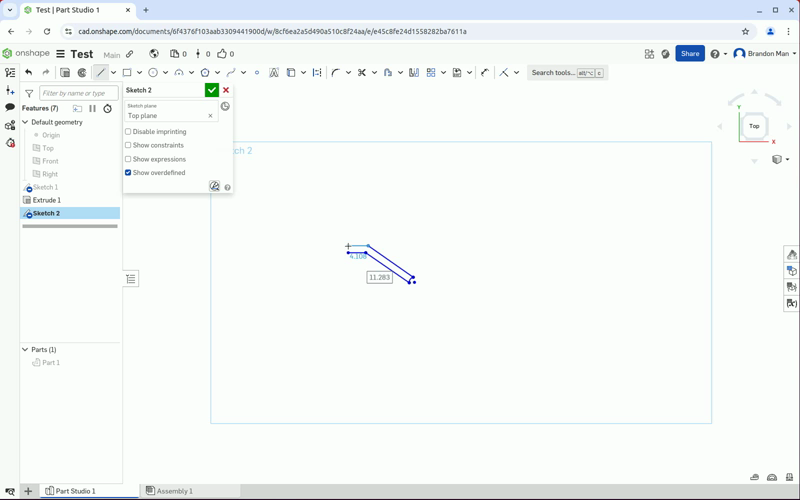
mouse_move(378, 245)
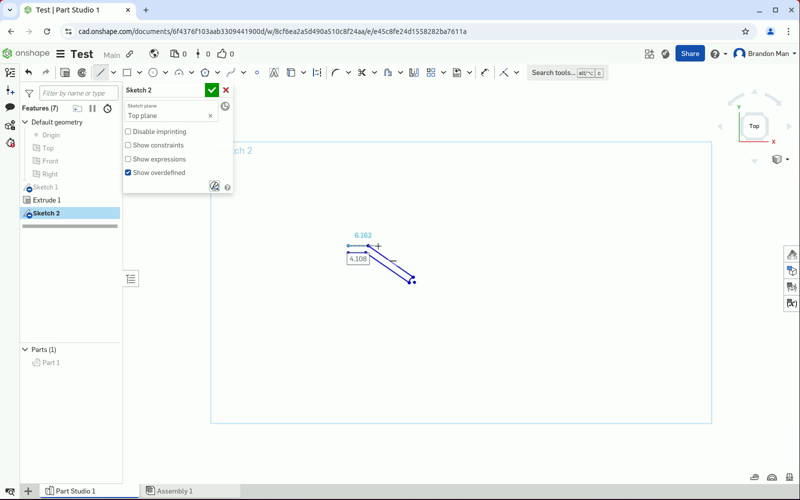
key_down(shift)
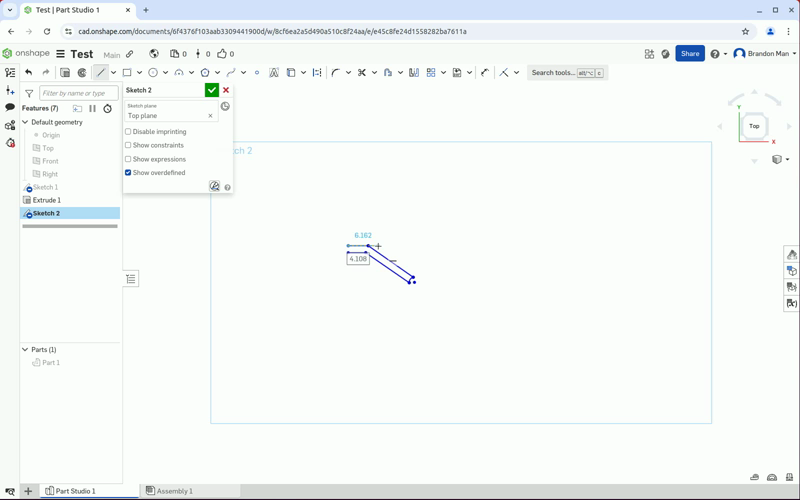
mouse_move(348, 252)
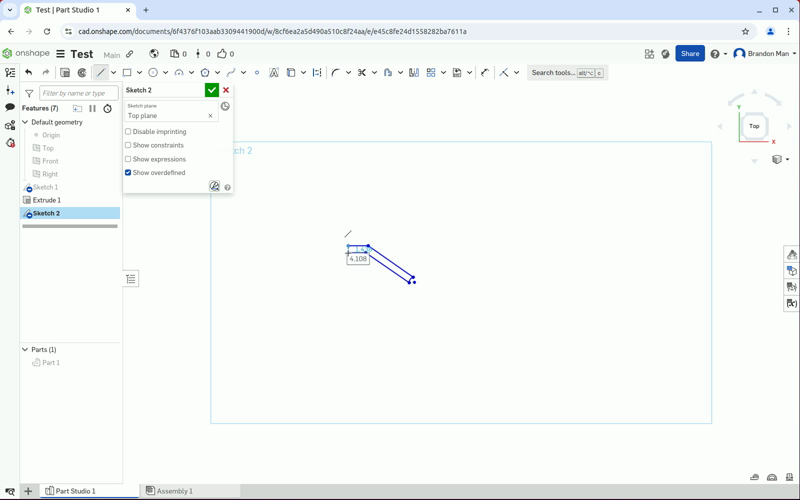
scroll(6)
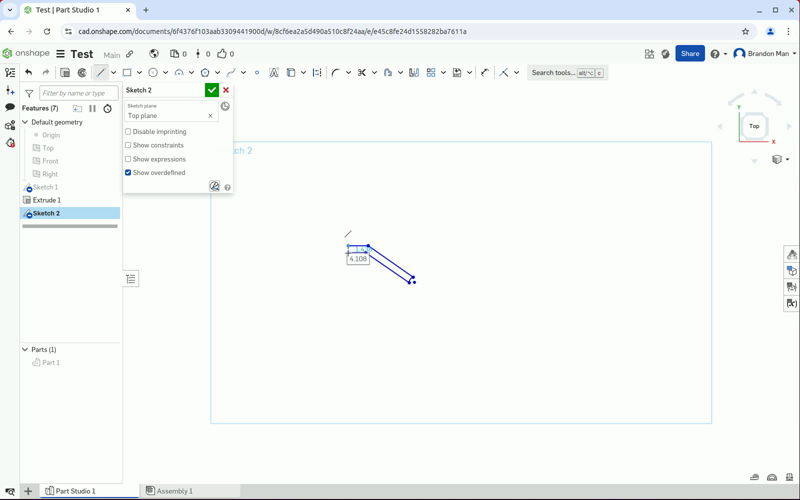
scroll(6)
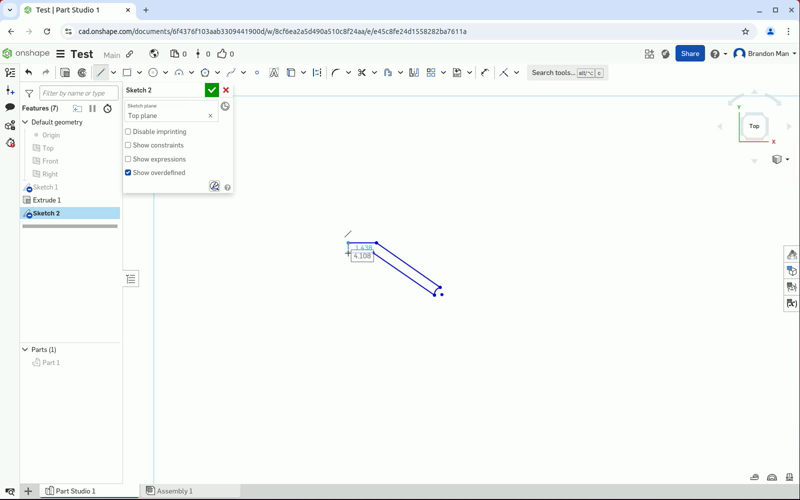
scroll(6)
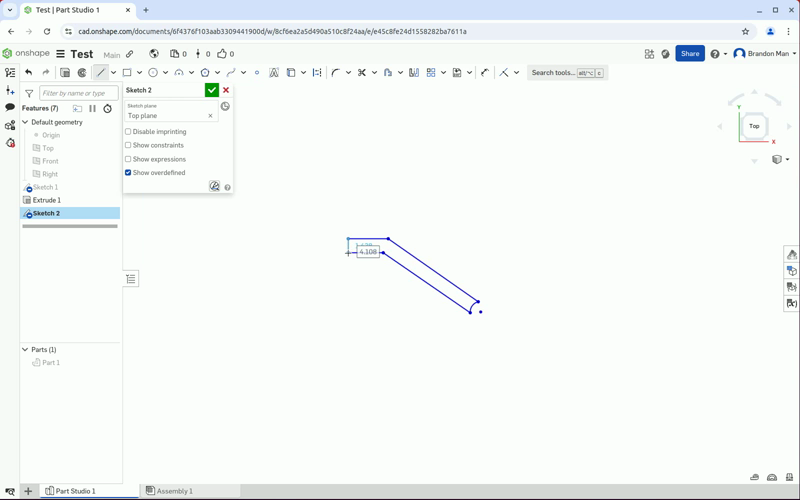
scroll(6)
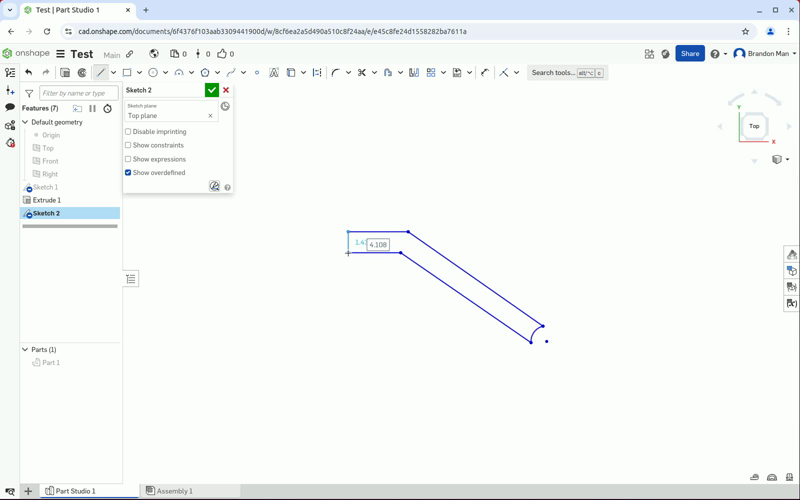
scroll(6)
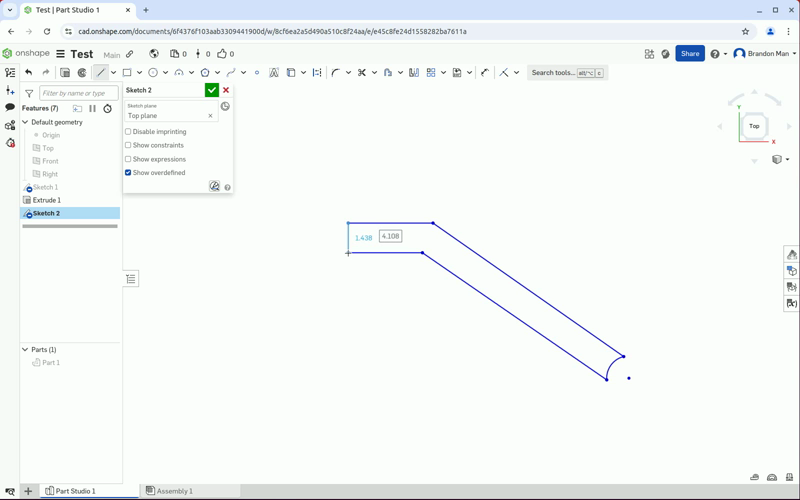
scroll(6)
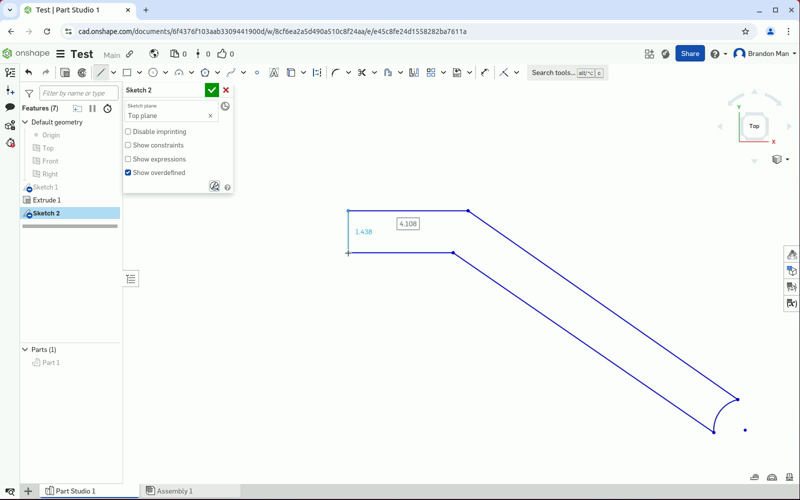
scroll(6)
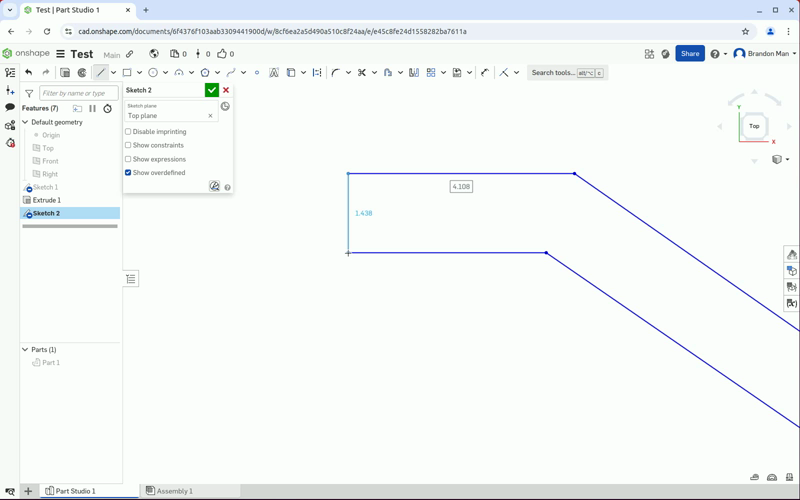
key_up(shift)
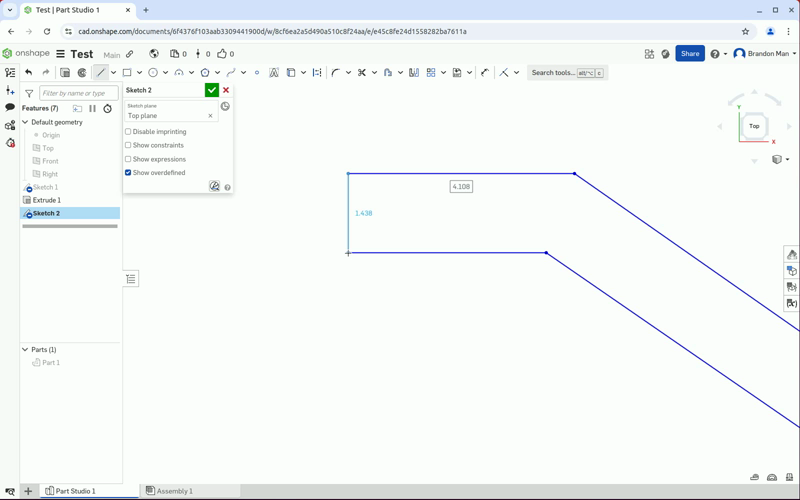
click(348, 252)
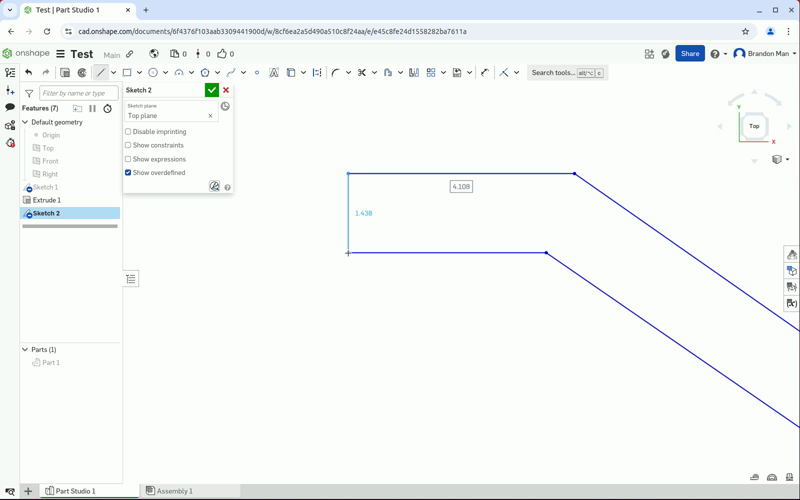
scroll(-6)
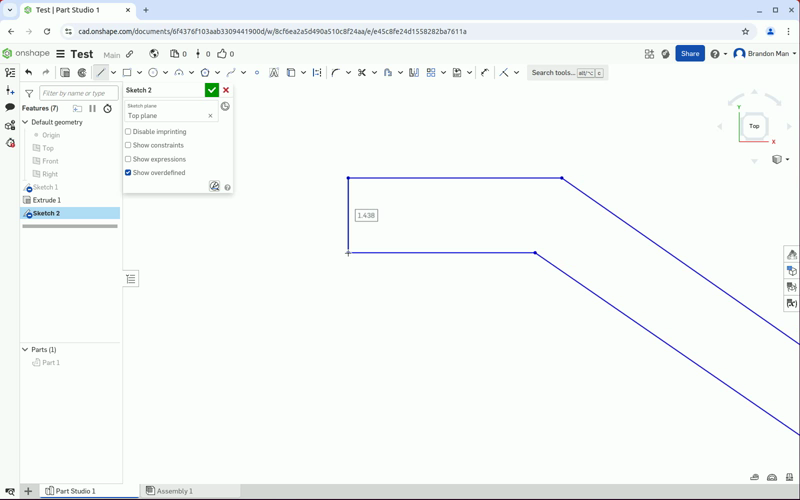
scroll(-6)
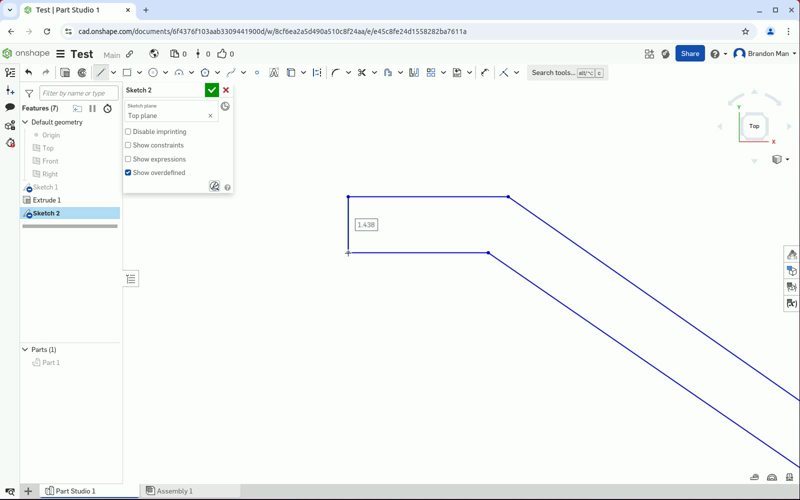
scroll(-6)
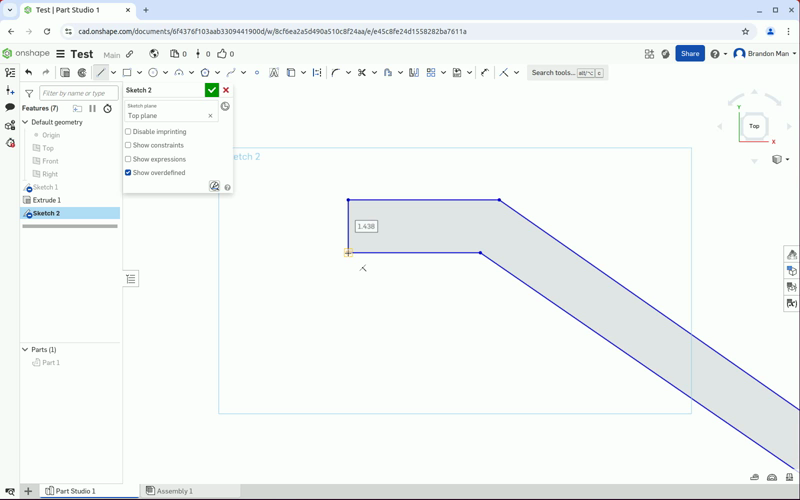
scroll(-6)
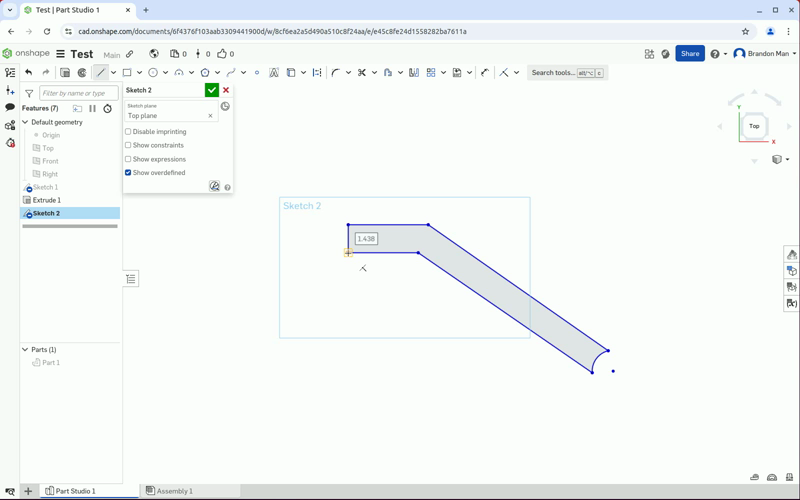
scroll(-6)
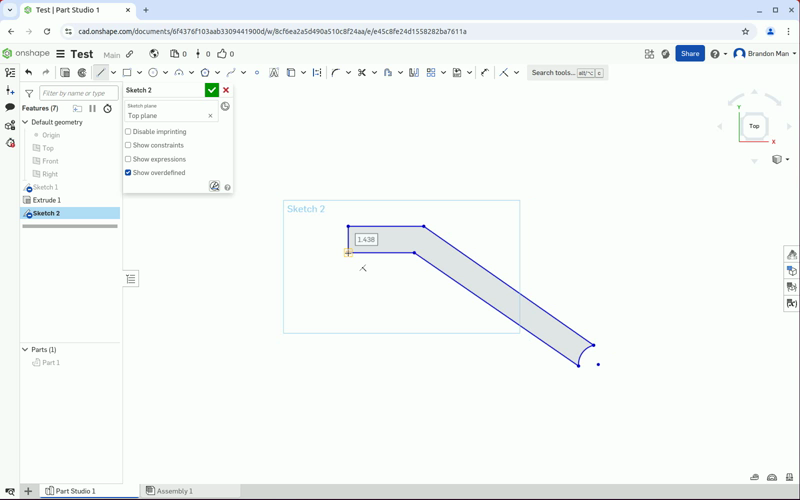
scroll(-6)
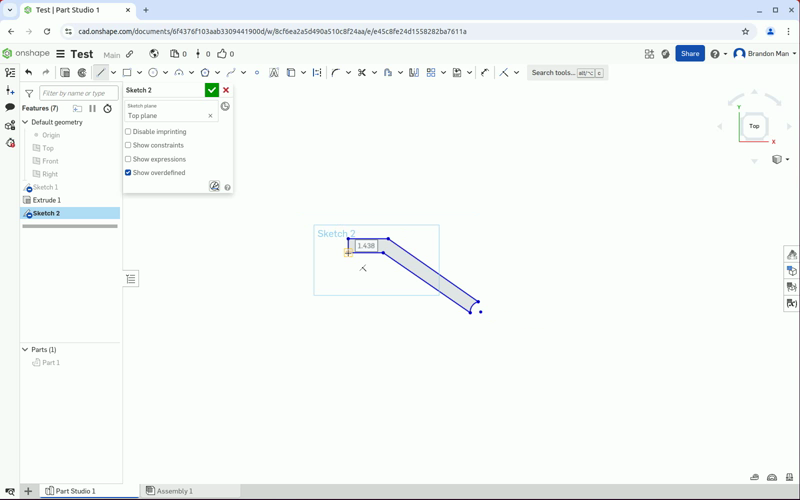
scroll(-6)
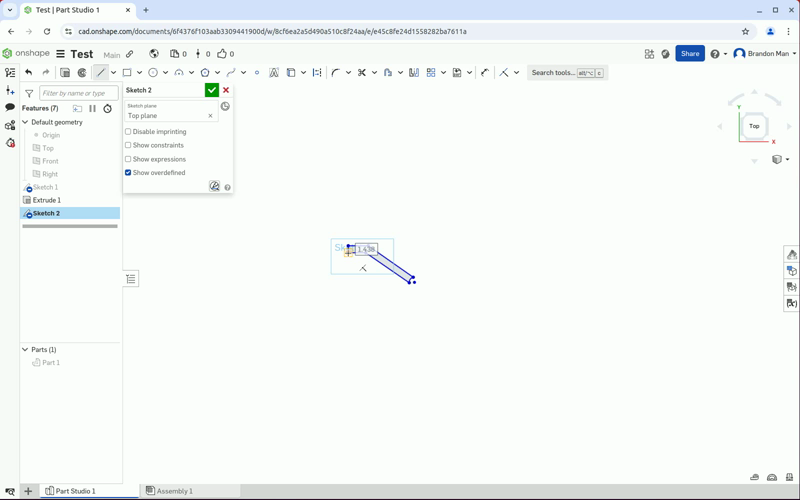
key(esc)
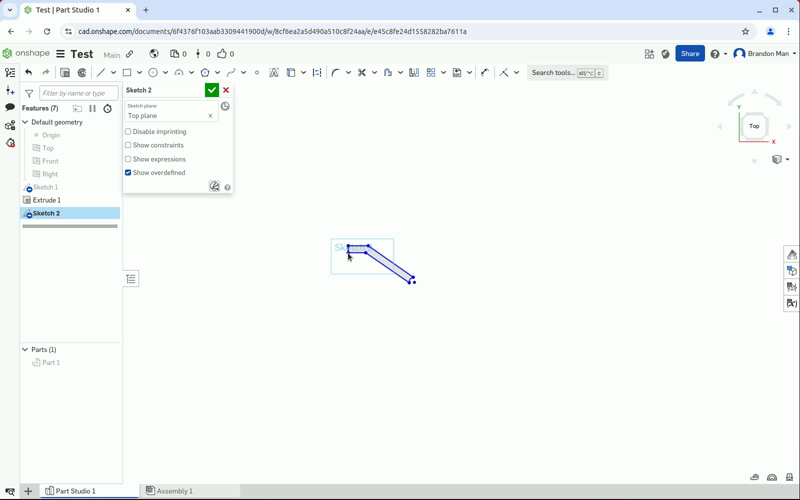
key(l)
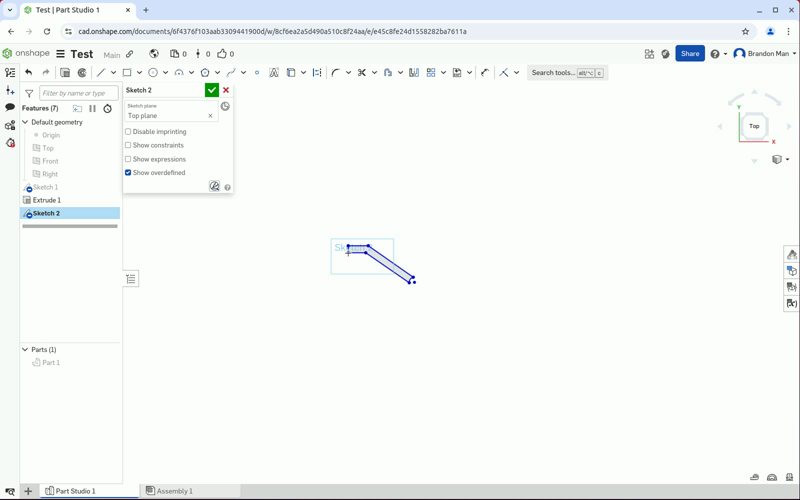
key_down(shift)
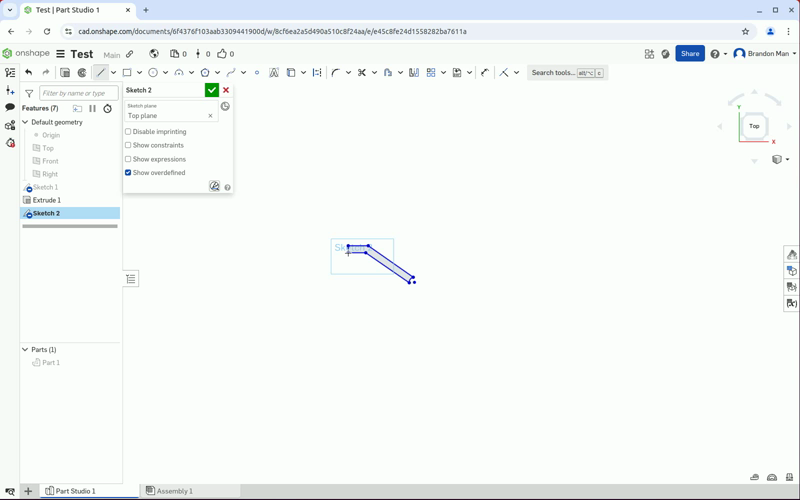
mouse_move(350, 249)
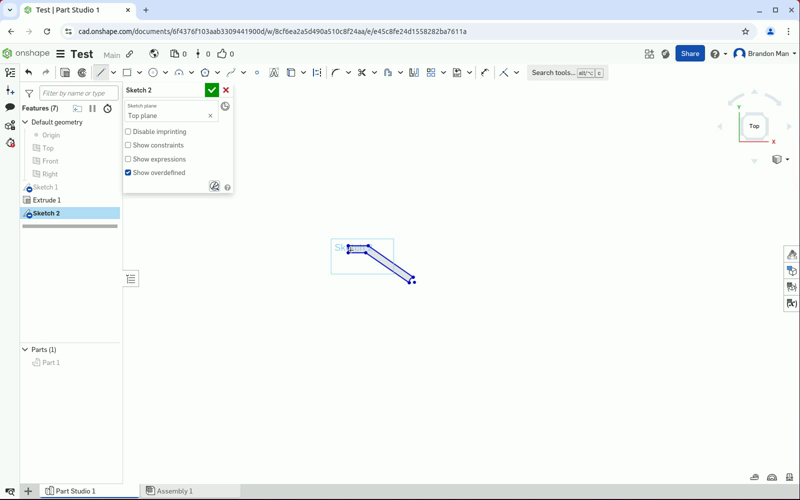
scroll(6)
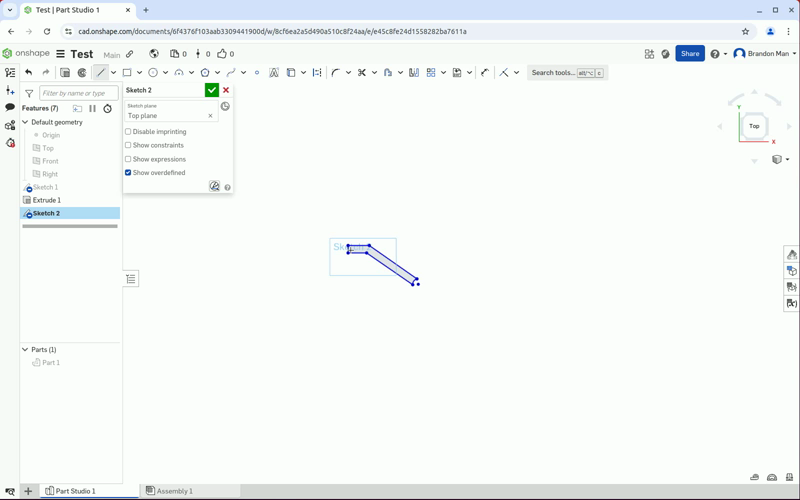
scroll(6)
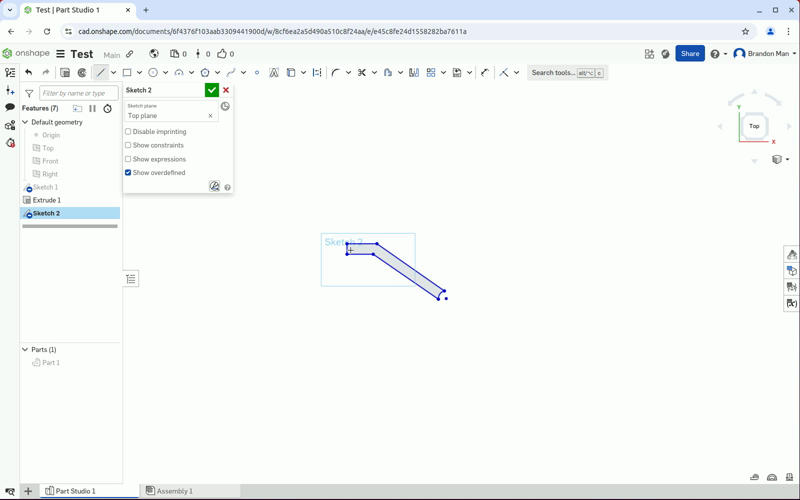
scroll(6)
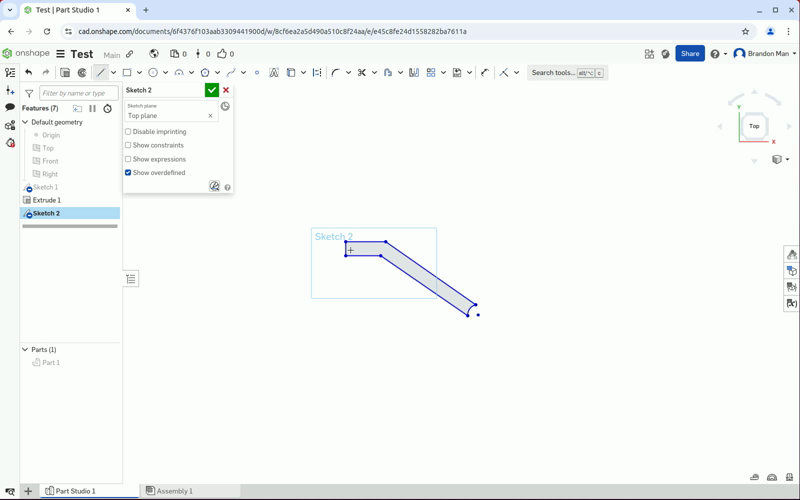
scroll(6)
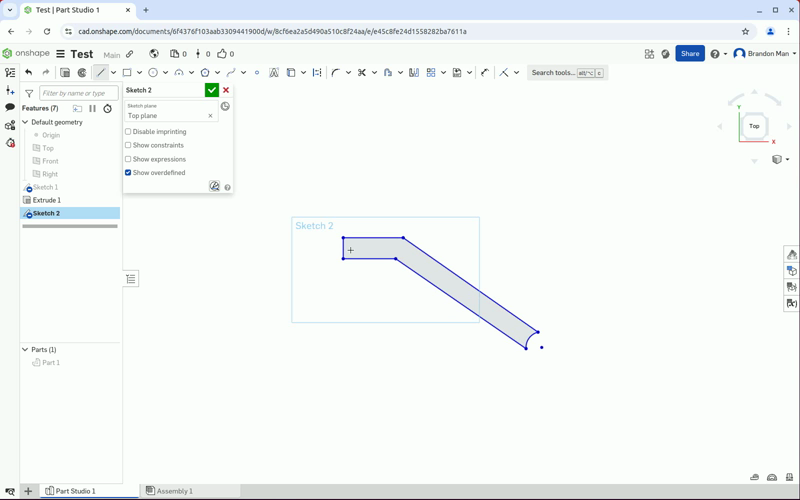
scroll(6)
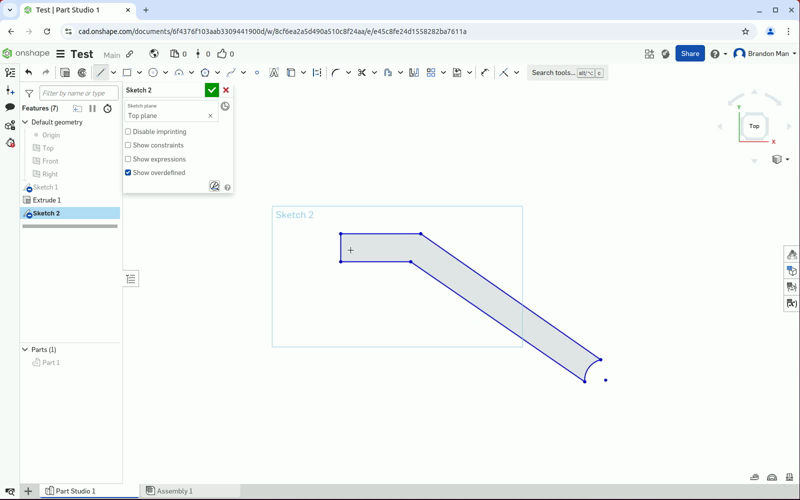
scroll(6)
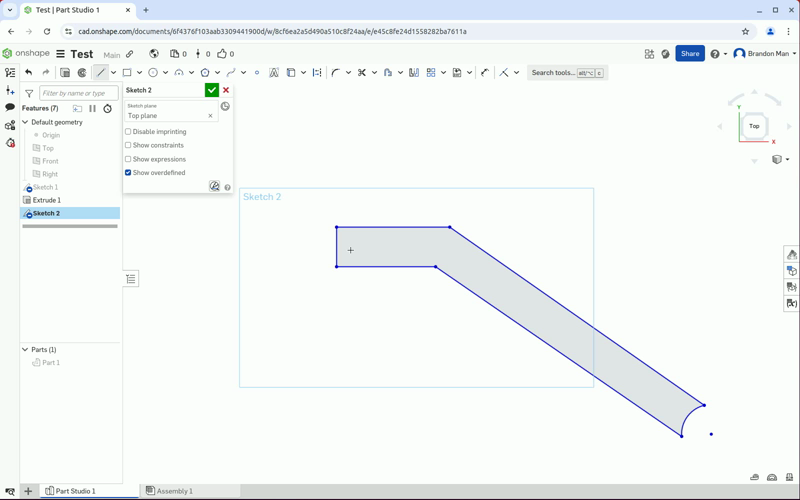
scroll(6)
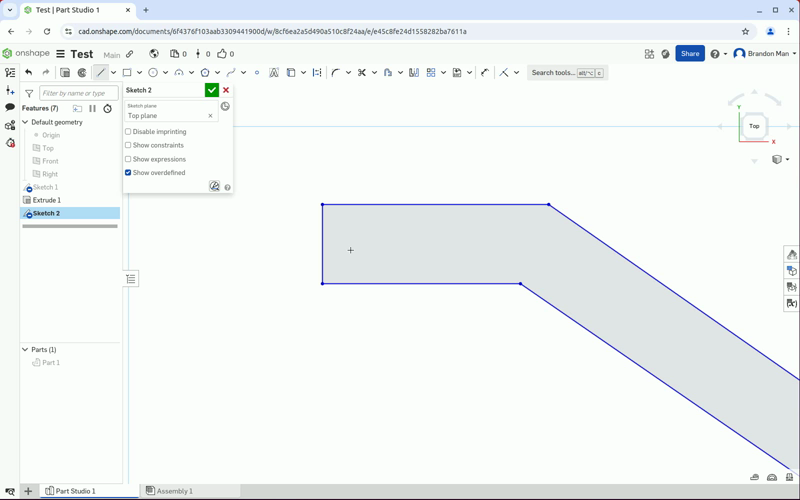
click(350, 249)
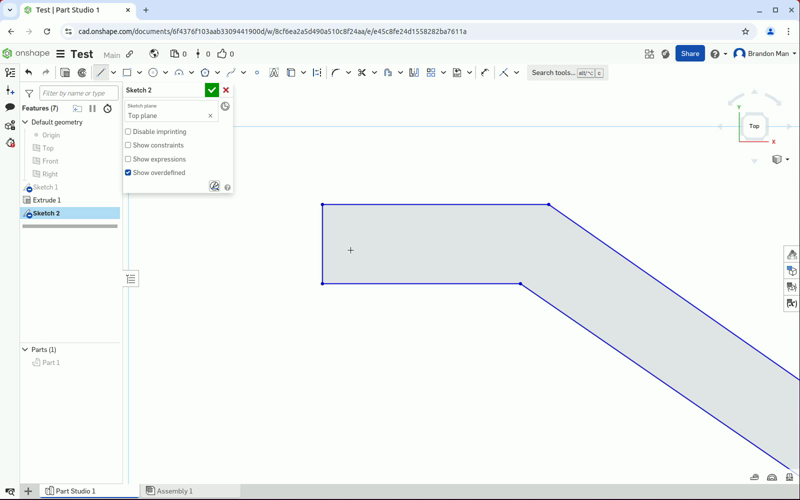
scroll(-6)
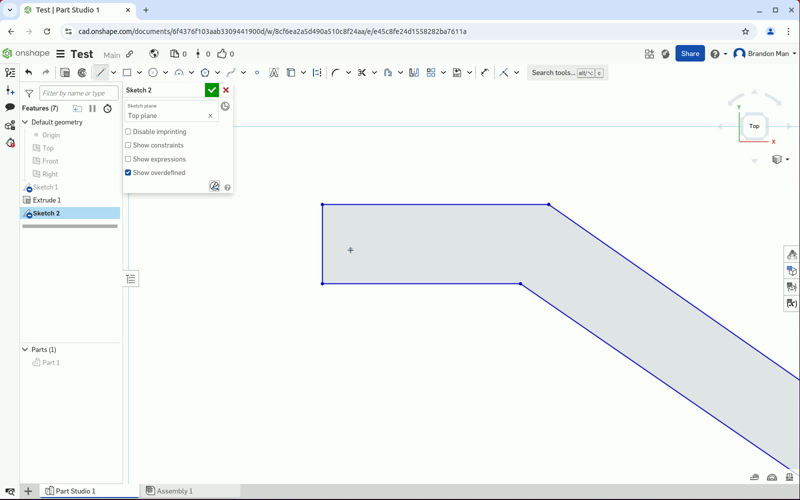
scroll(-6)
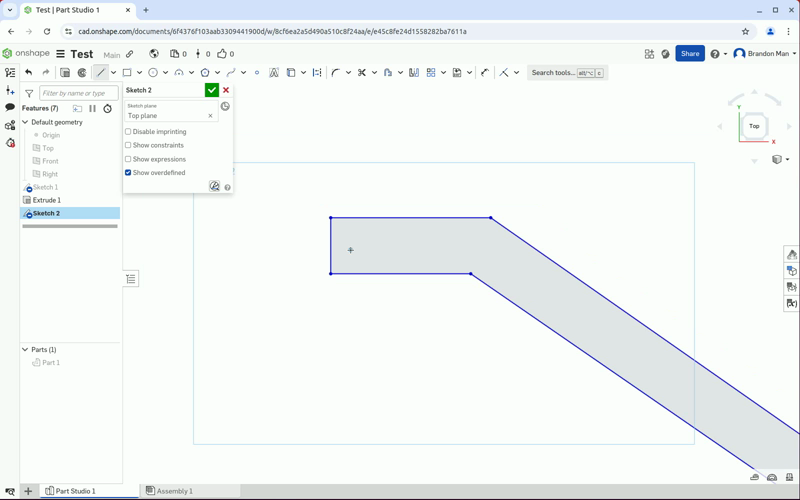
scroll(-6)
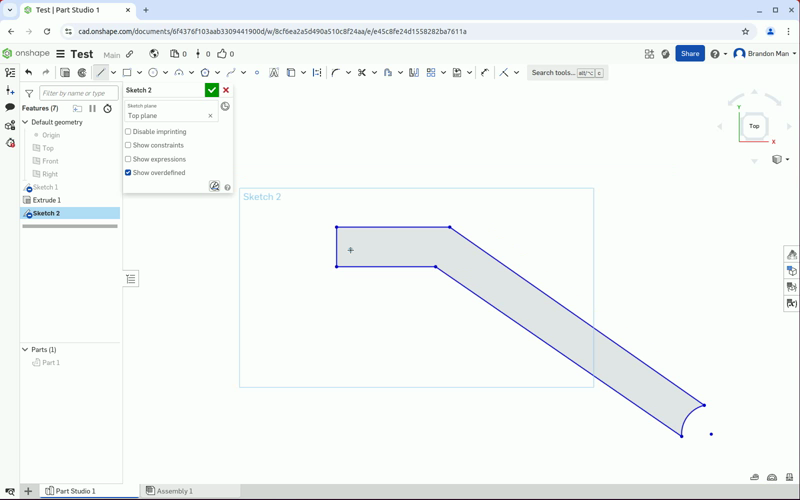
scroll(-6)
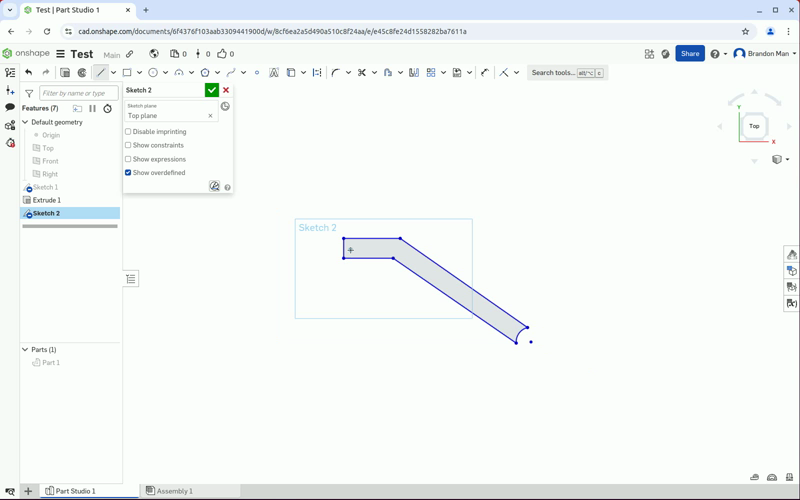
scroll(-6)
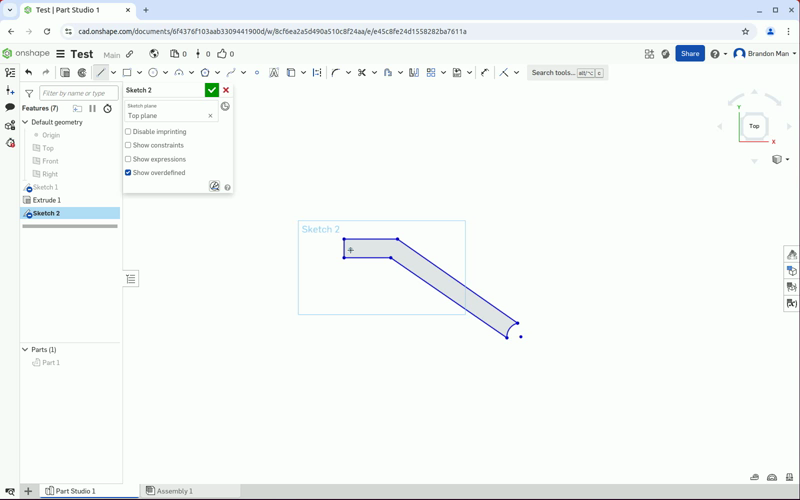
scroll(-6)
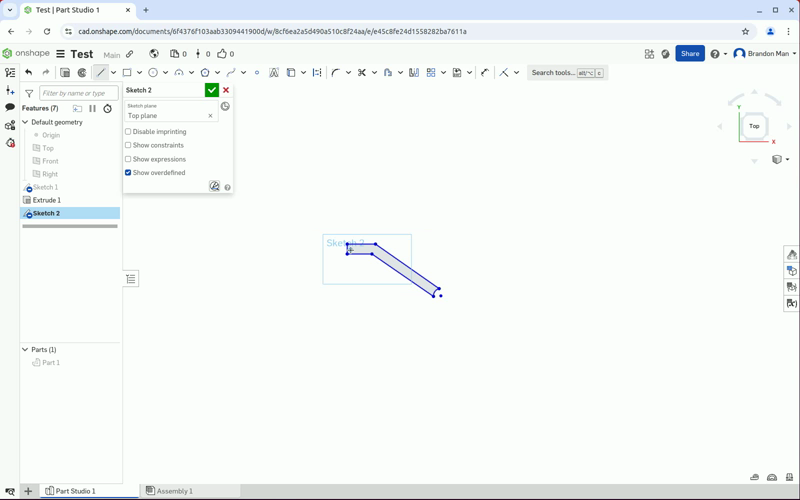
scroll(-6)
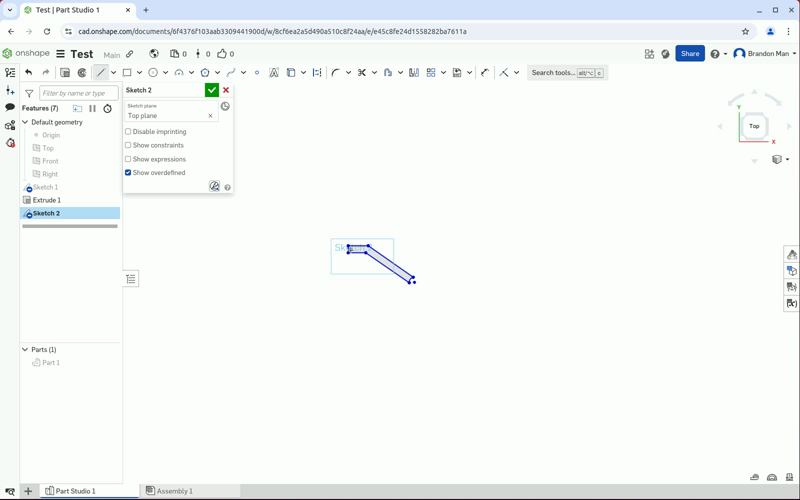
key_up(shift)
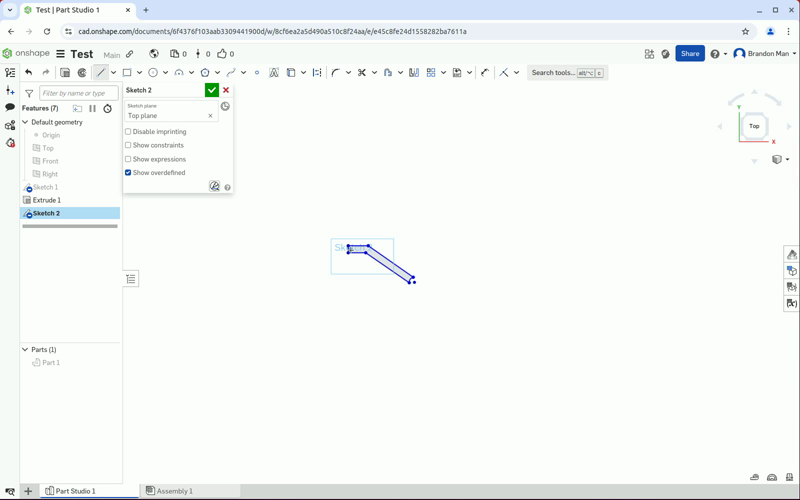
key_down(shift)
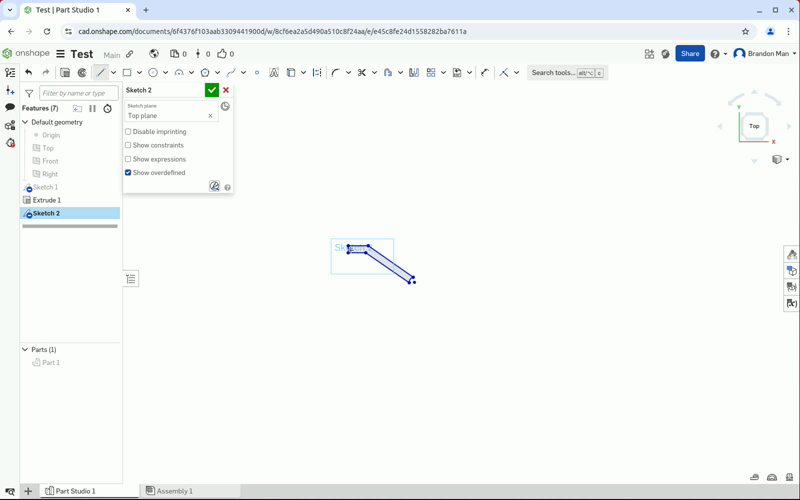
mouse_move(380, 249)
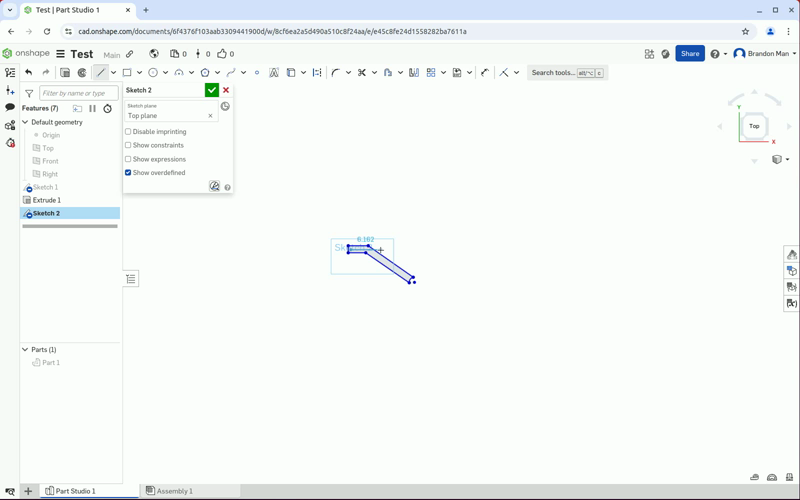
mouse_move(351, 249)
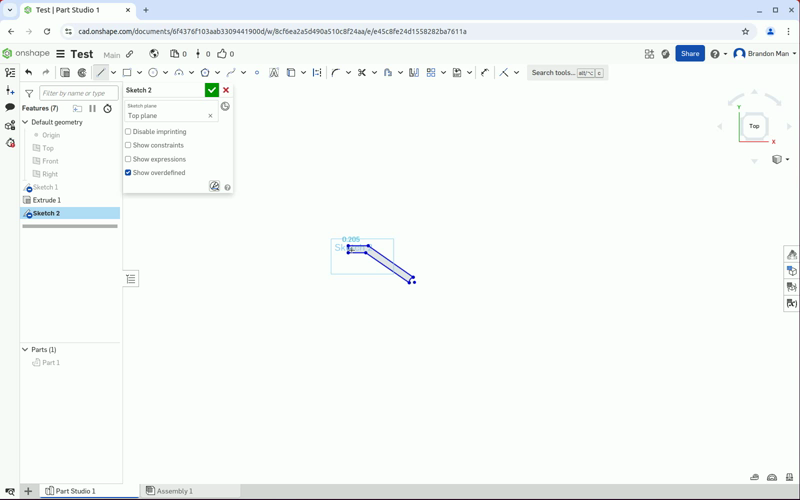
scroll(6)
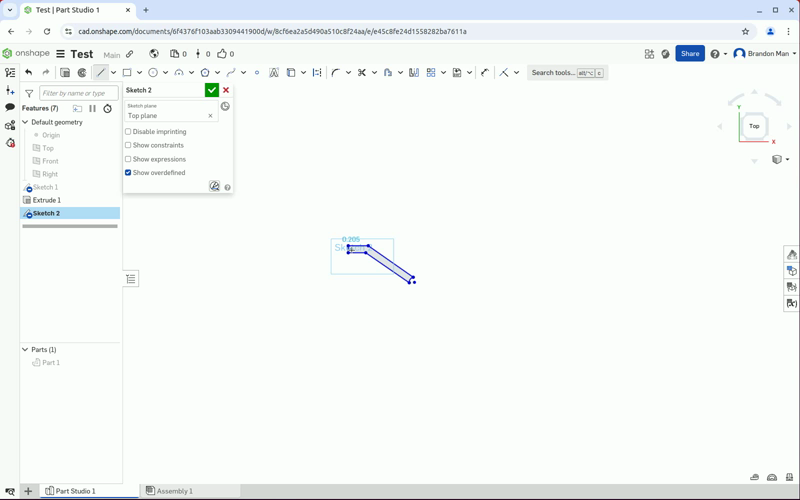
scroll(6)
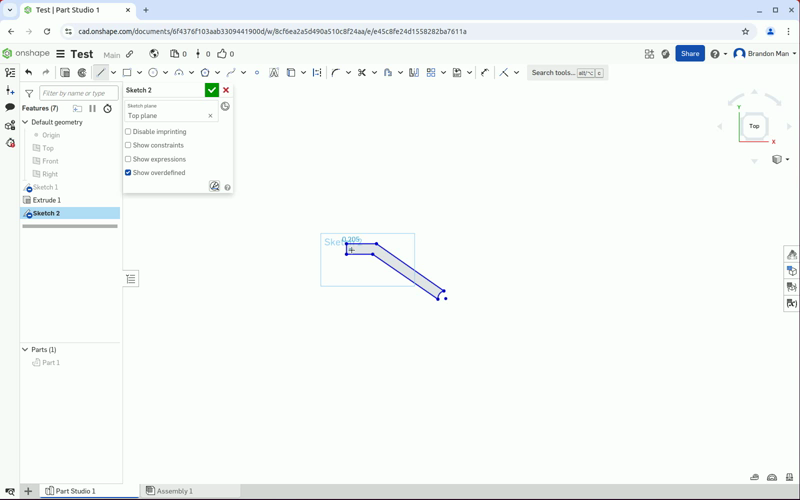
scroll(6)
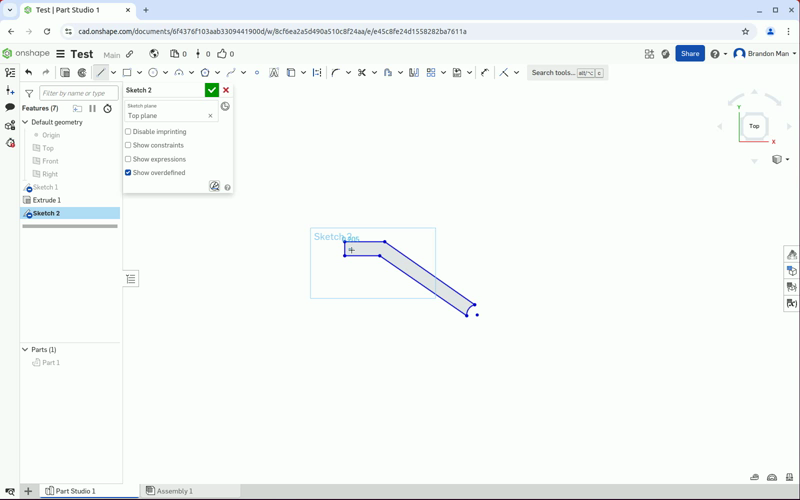
scroll(6)
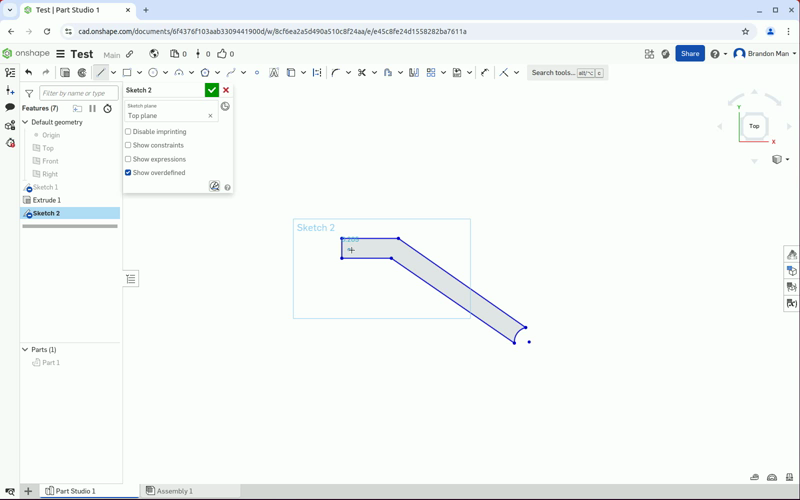
scroll(6)
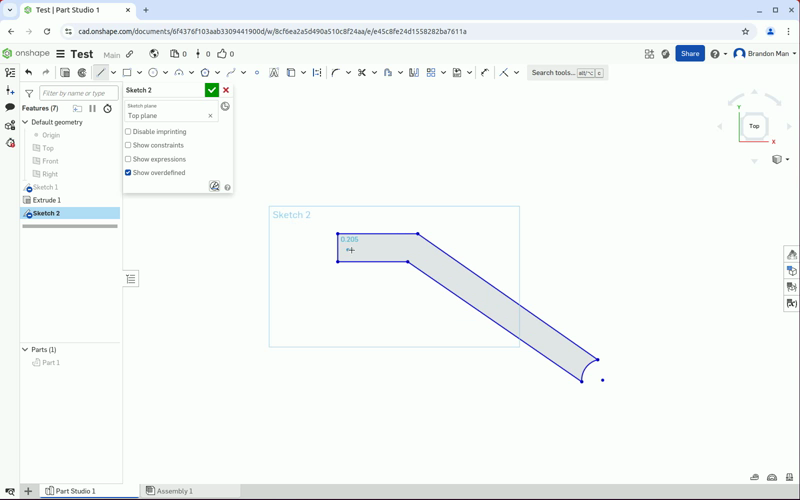
scroll(6)
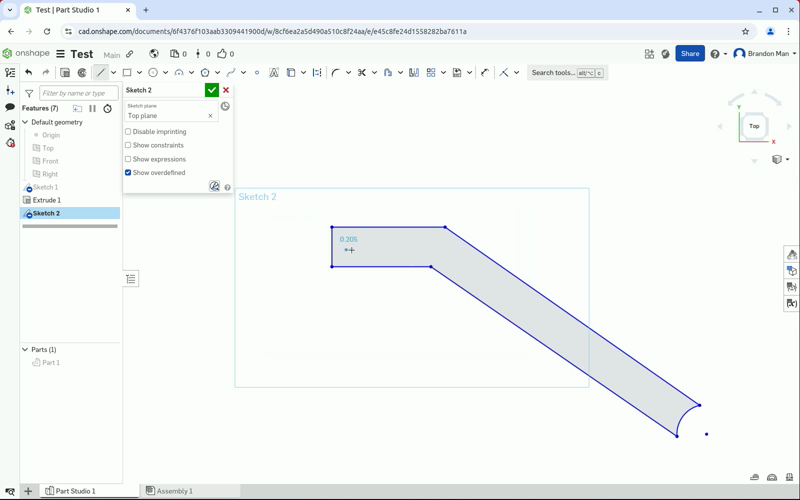
scroll(6)
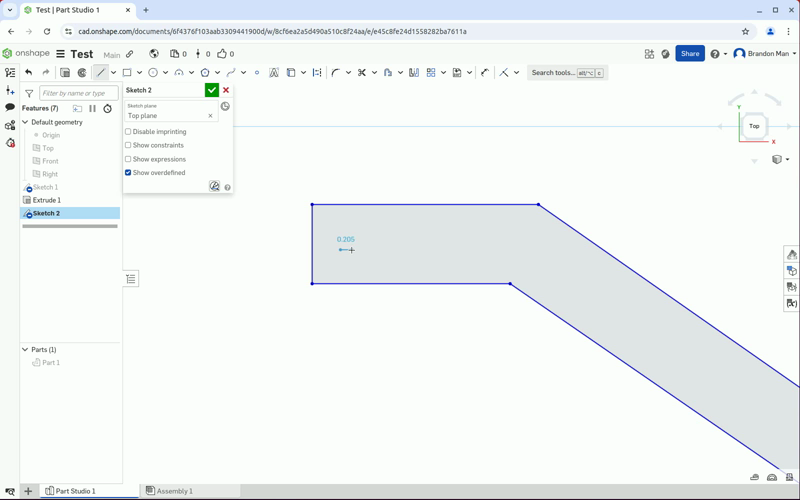
click(351, 249)
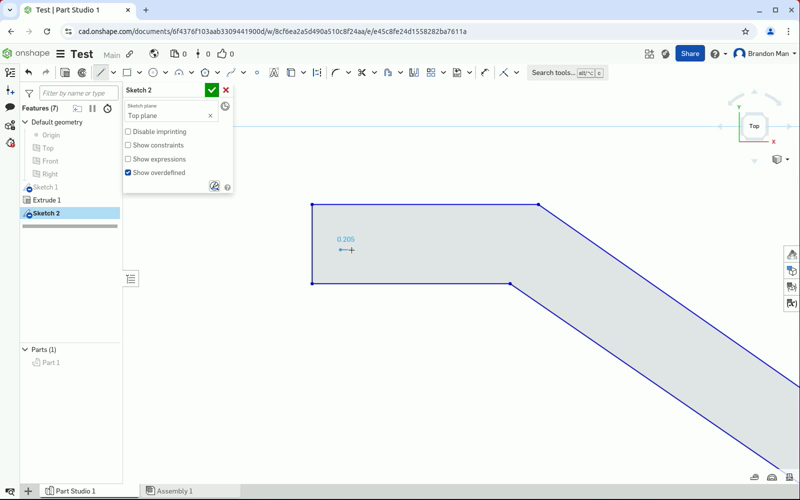
scroll(-6)
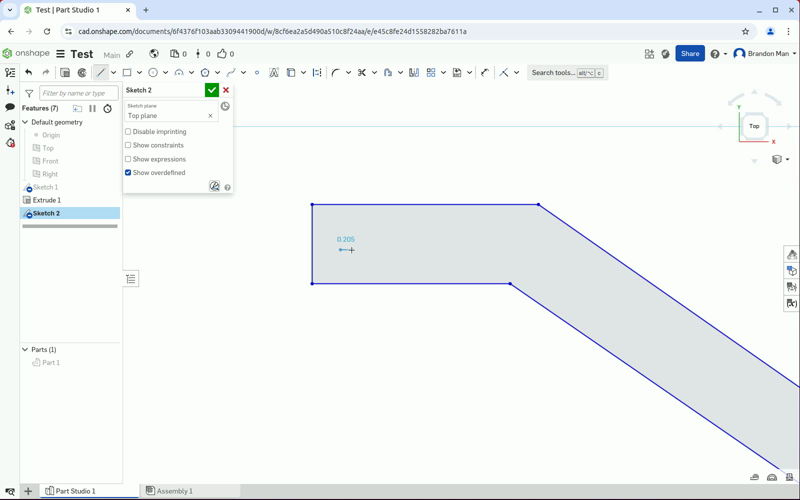
scroll(-6)
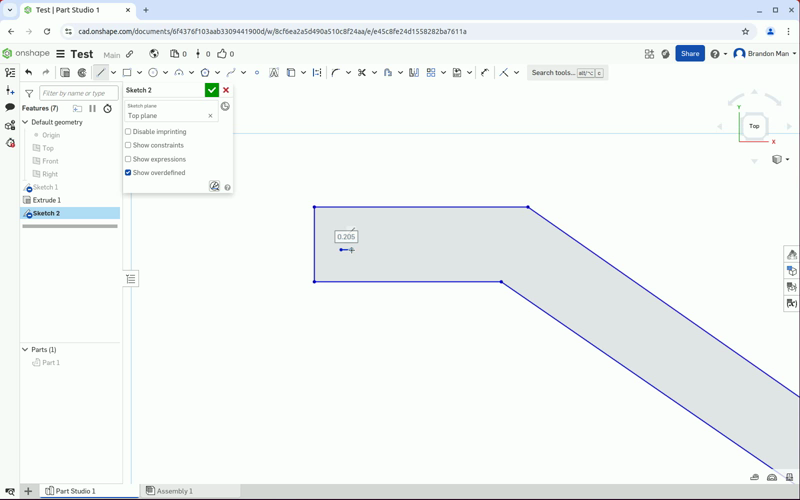
scroll(-6)
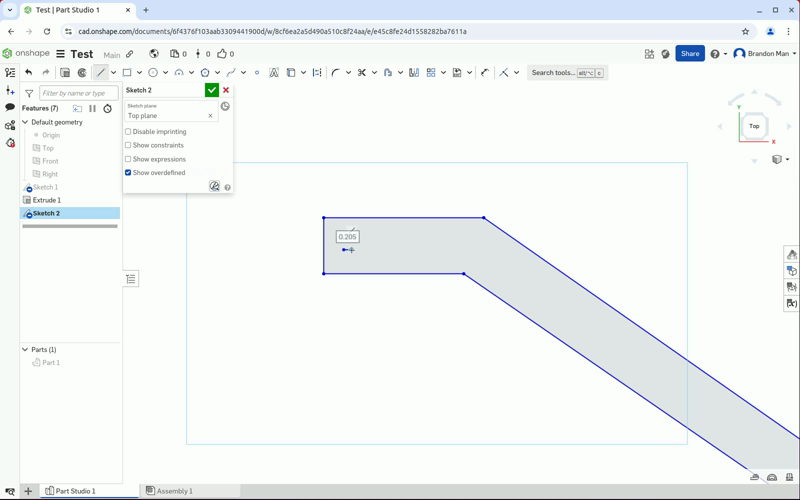
scroll(-6)
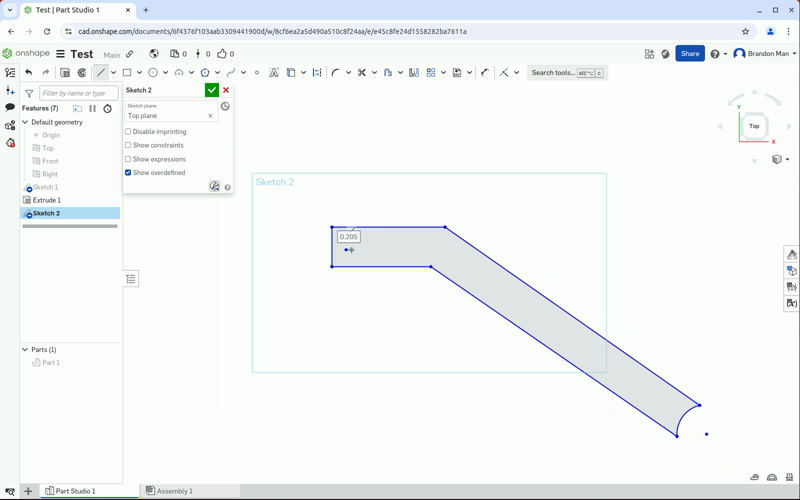
scroll(-6)
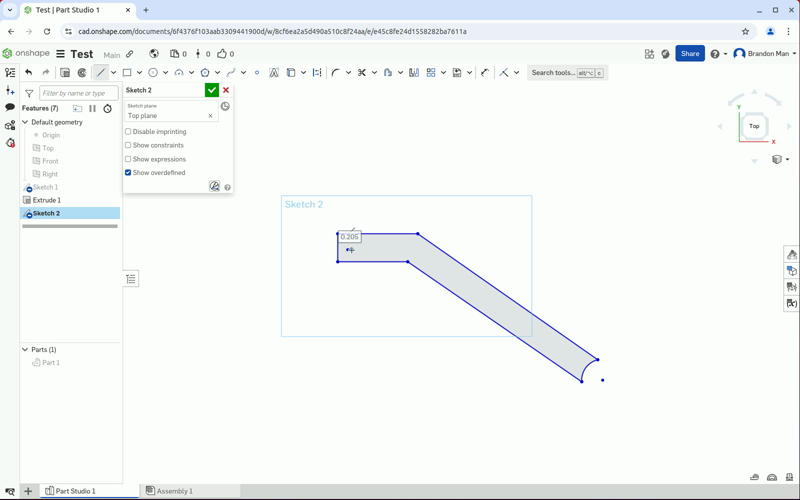
scroll(-6)
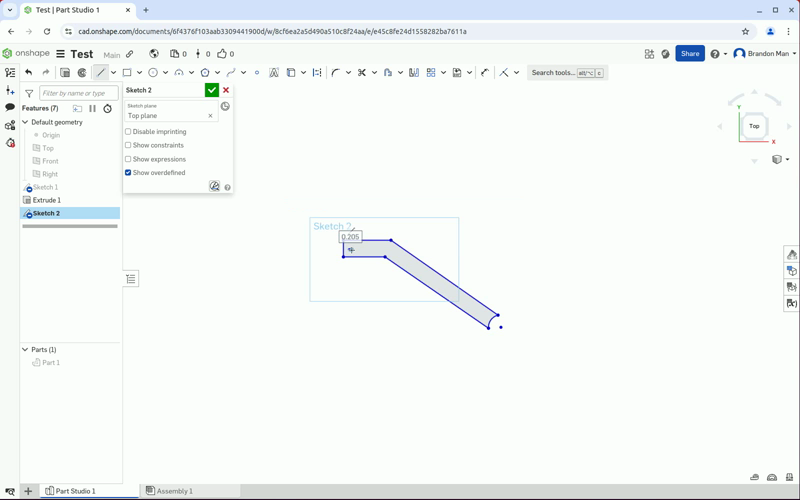
scroll(-6)
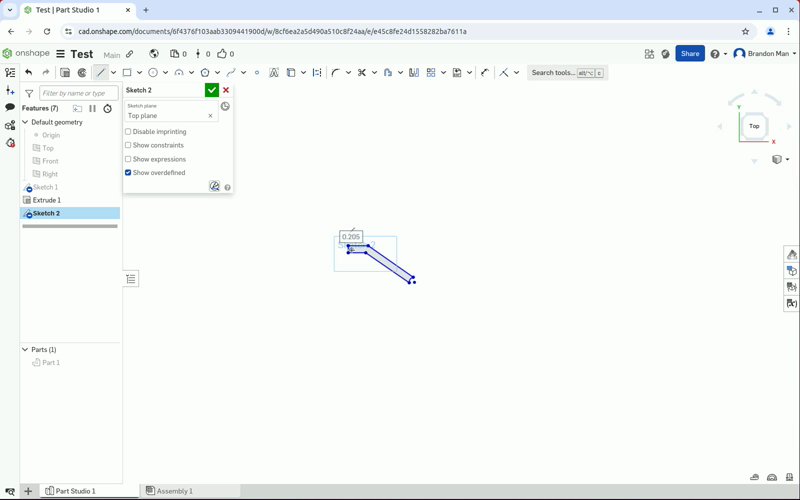
key_up(shift)
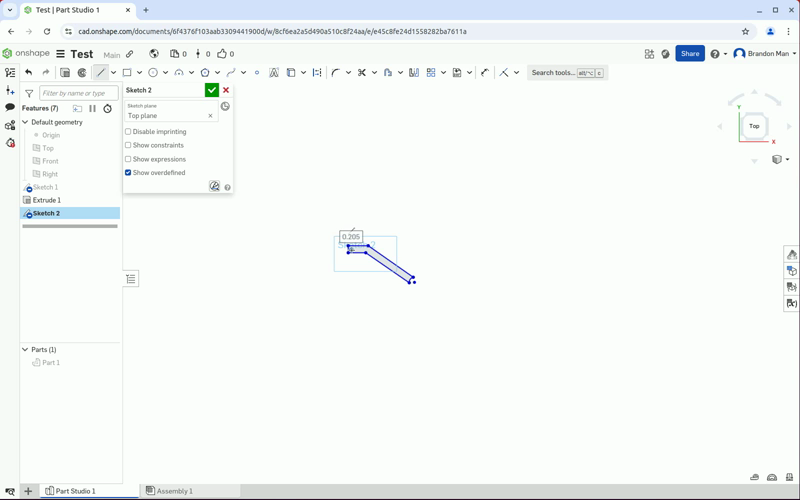
key_down(shift)
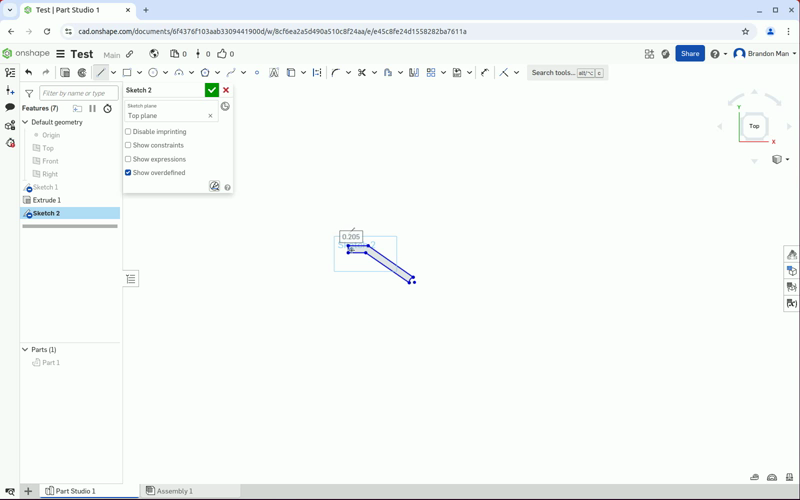
mouse_move(381, 249)
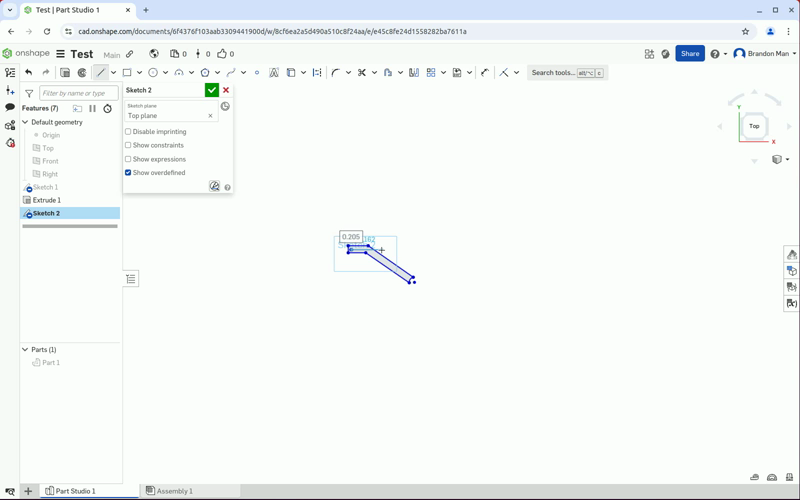
mouse_move(351, 248)
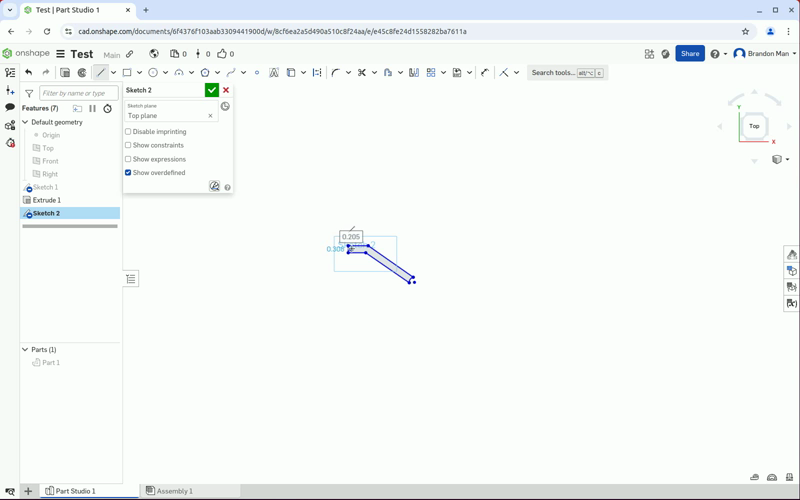
scroll(6)
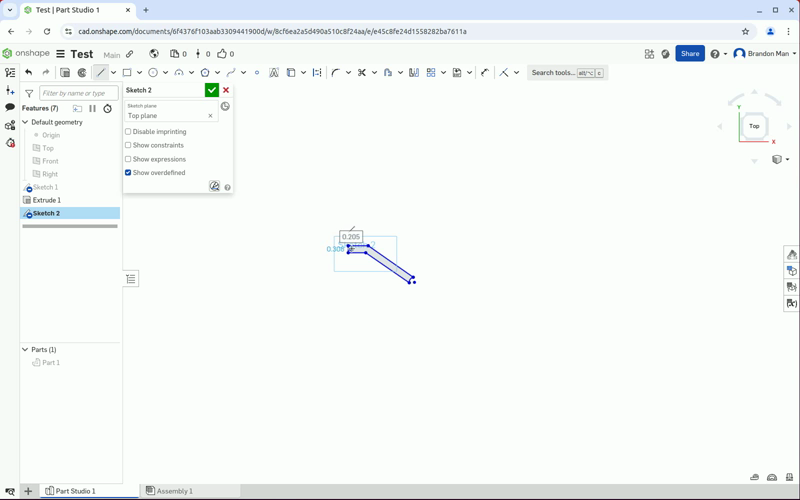
scroll(6)
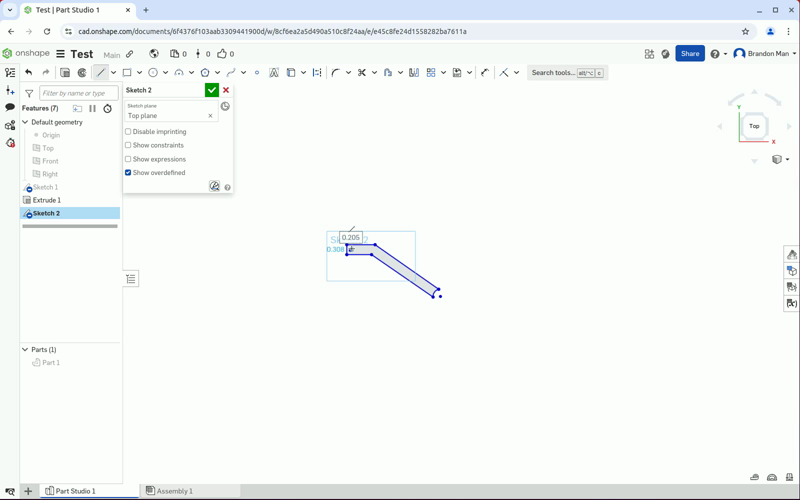
scroll(6)
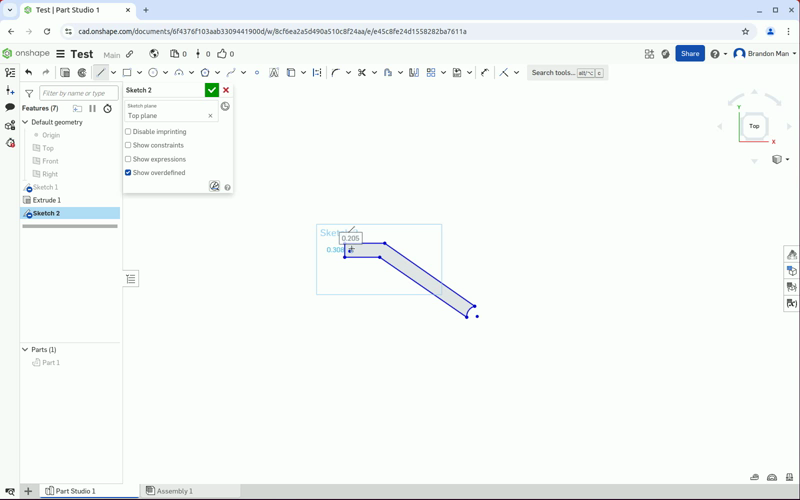
scroll(6)
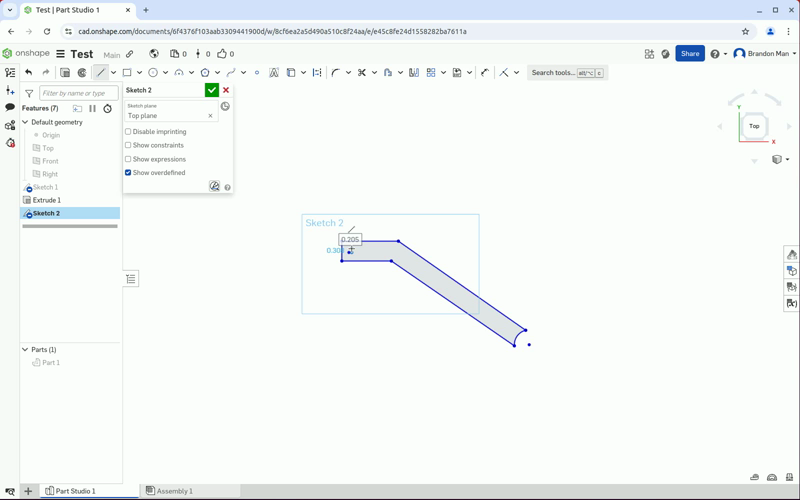
scroll(6)
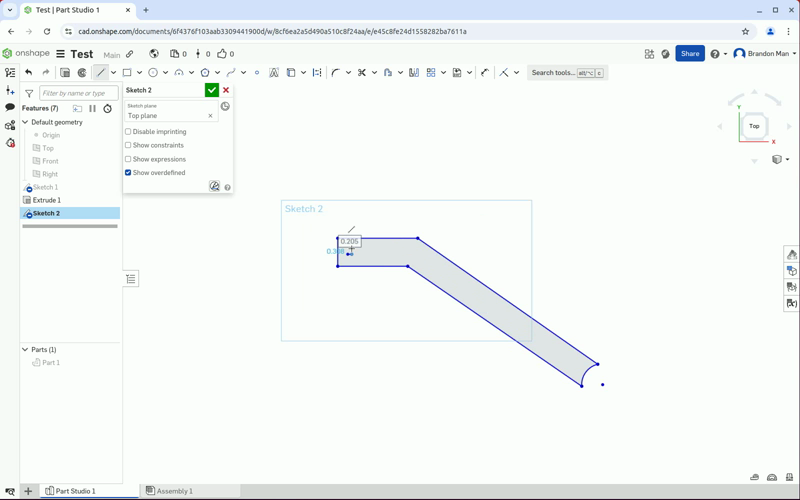
scroll(6)
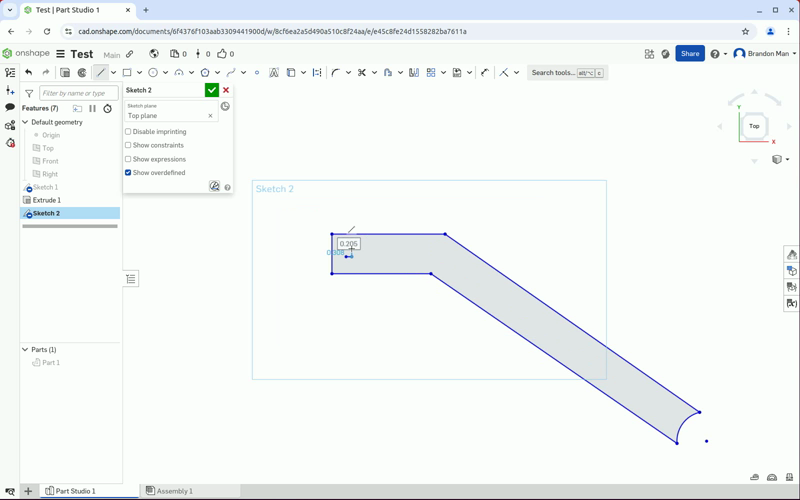
scroll(6)
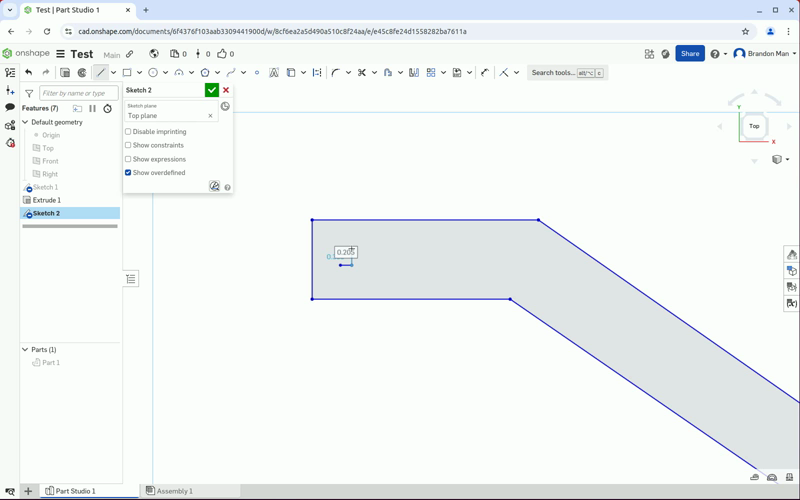
click(351, 248)
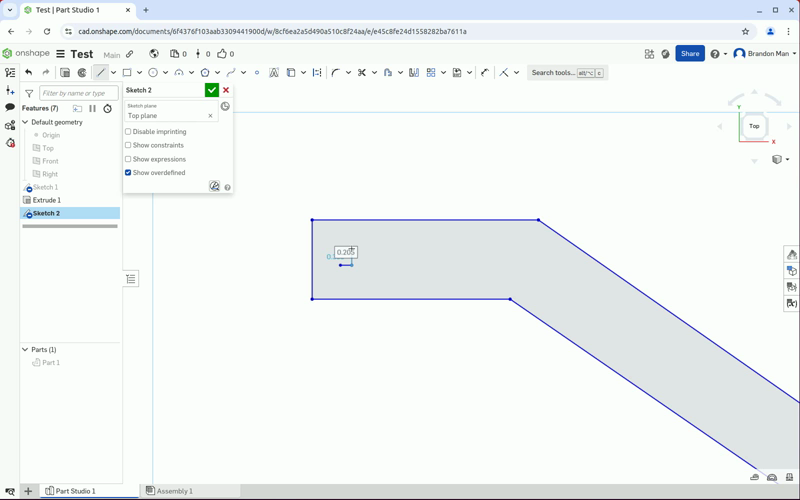
scroll(-6)
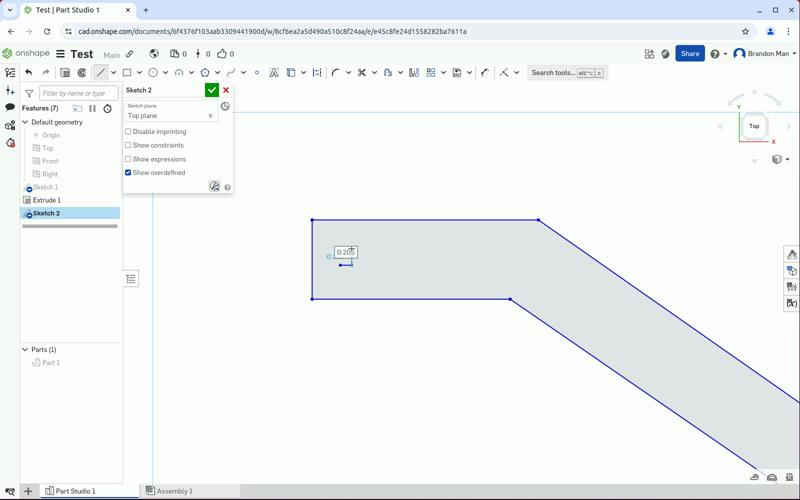
scroll(-6)
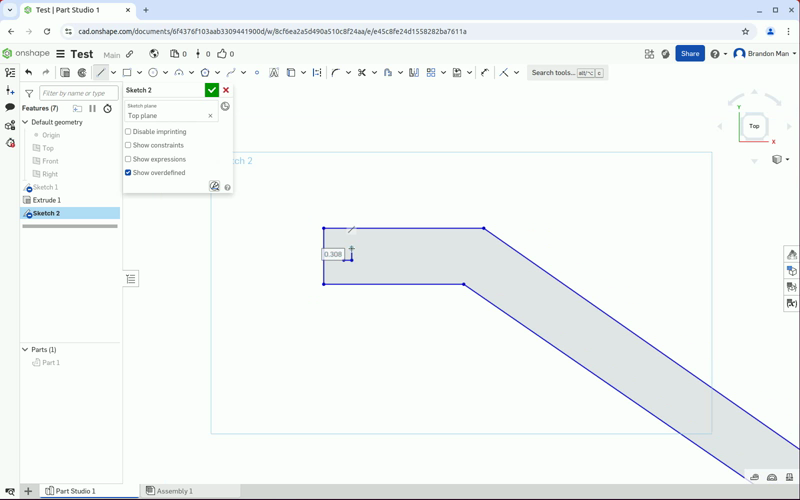
scroll(-6)
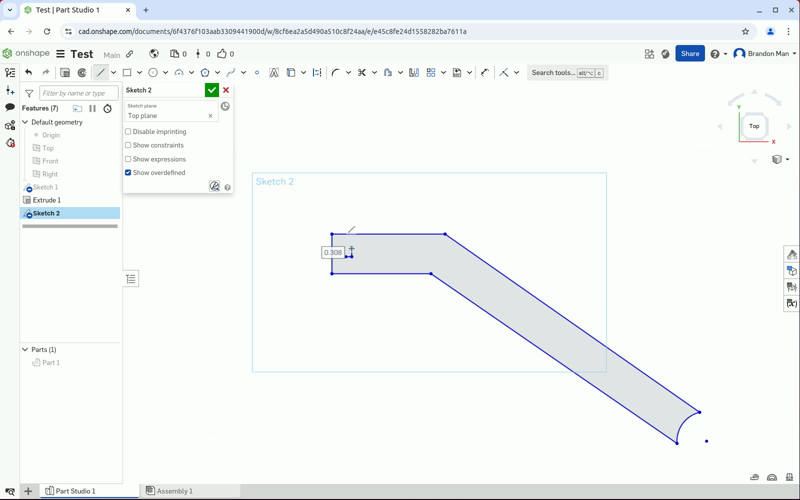
scroll(-6)
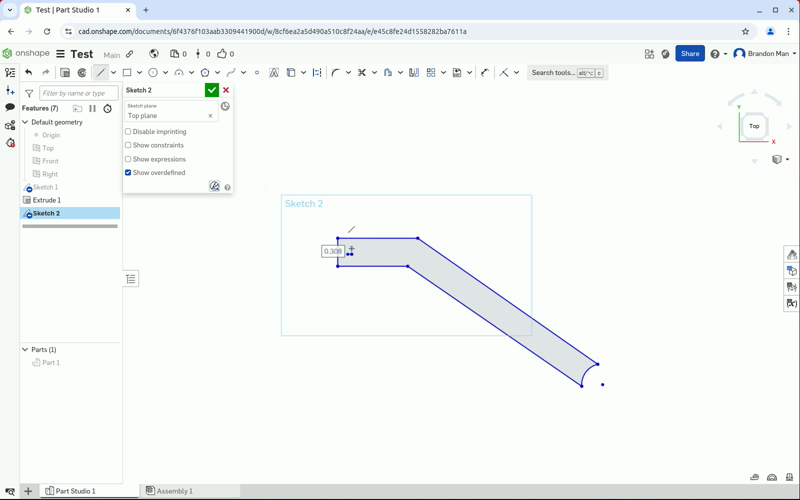
scroll(-6)
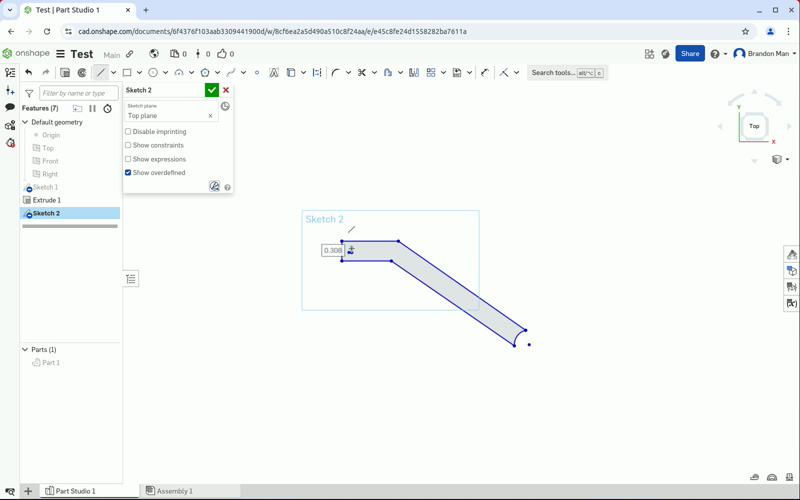
scroll(-6)
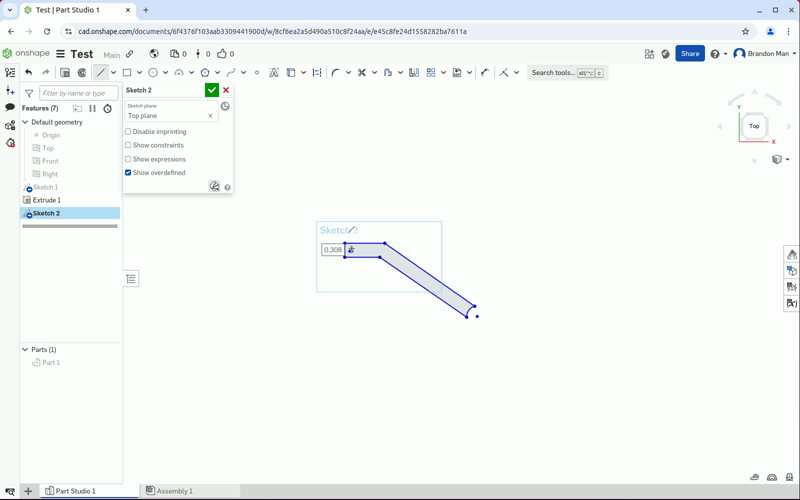
scroll(-6)
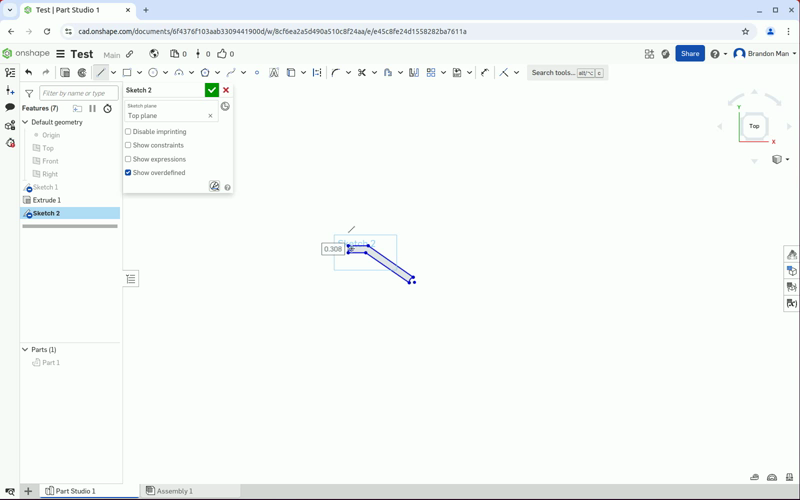
key_up(shift)
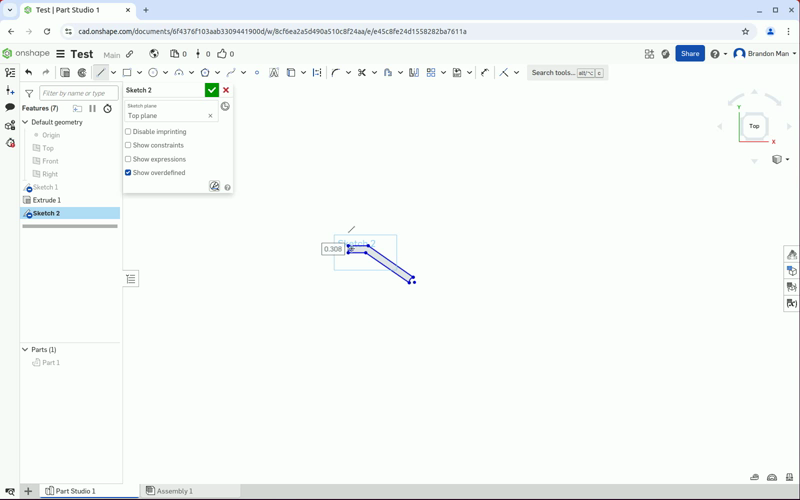
key_down(shift)
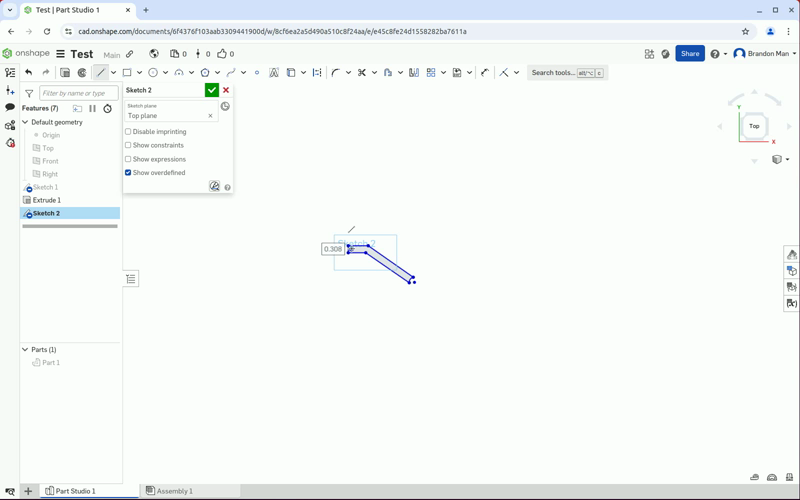
mouse_move(381, 248)
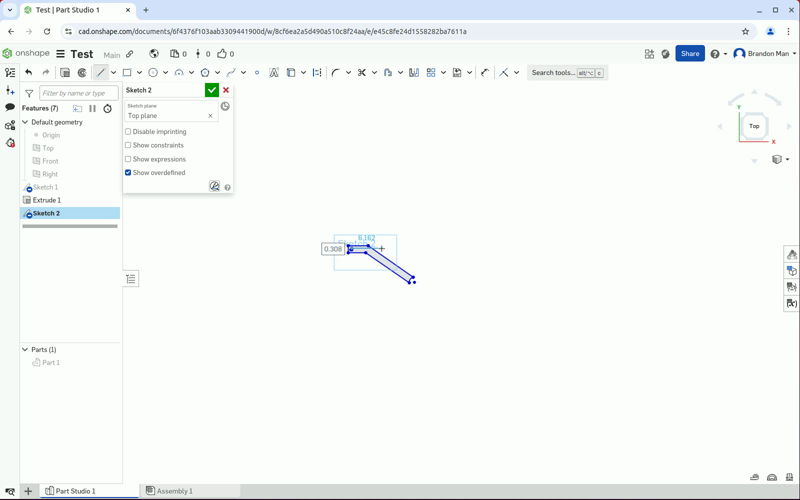
mouse_move(350, 248)
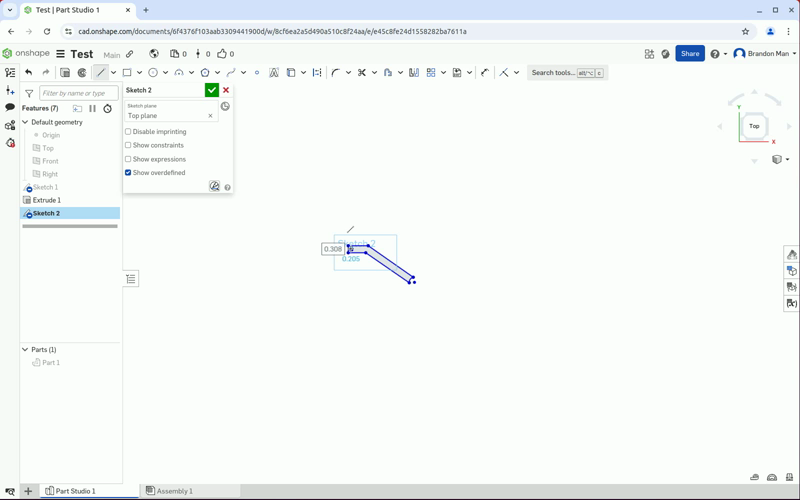
scroll(6)
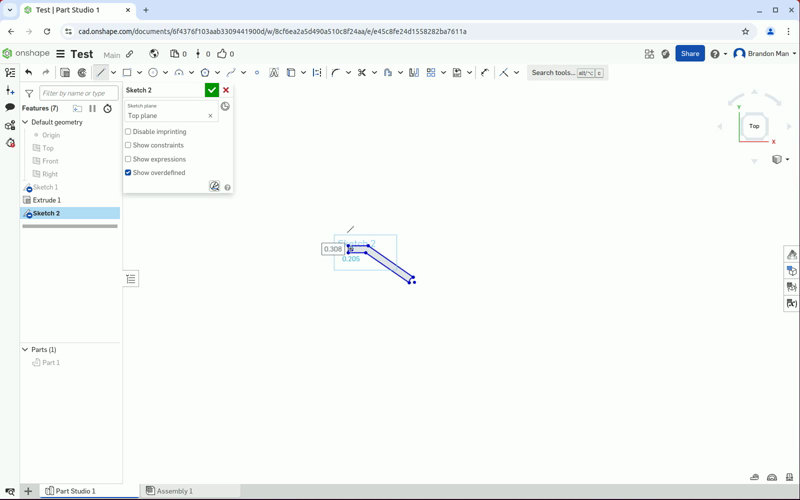
scroll(6)
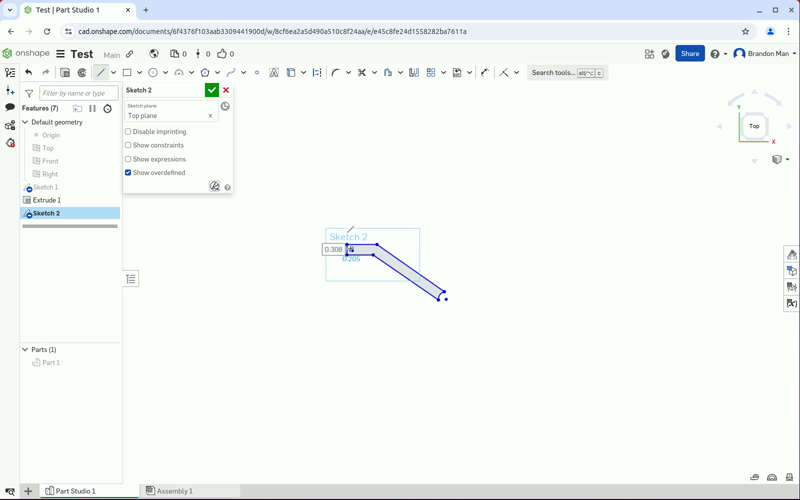
scroll(6)
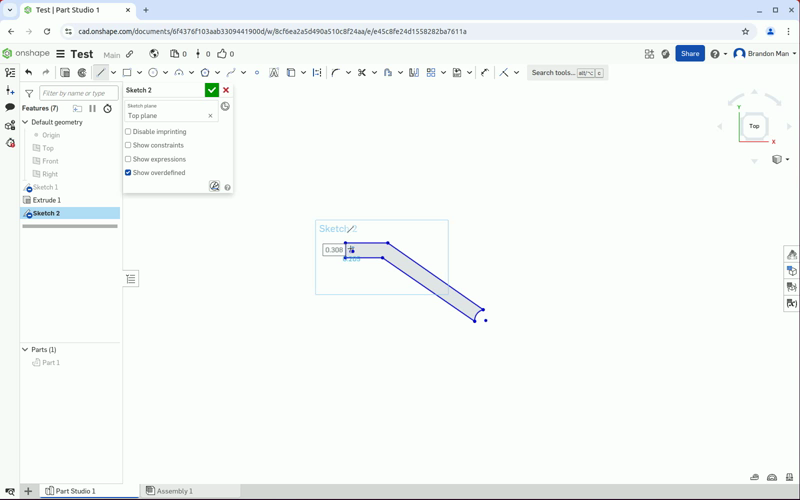
scroll(6)
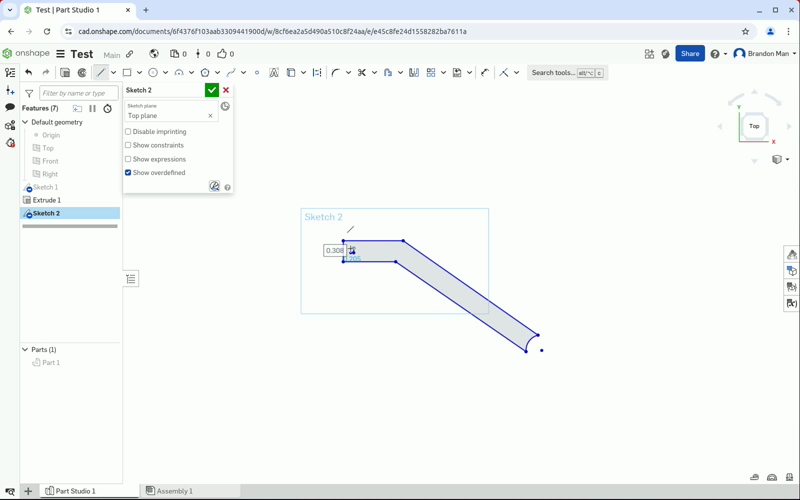
scroll(6)
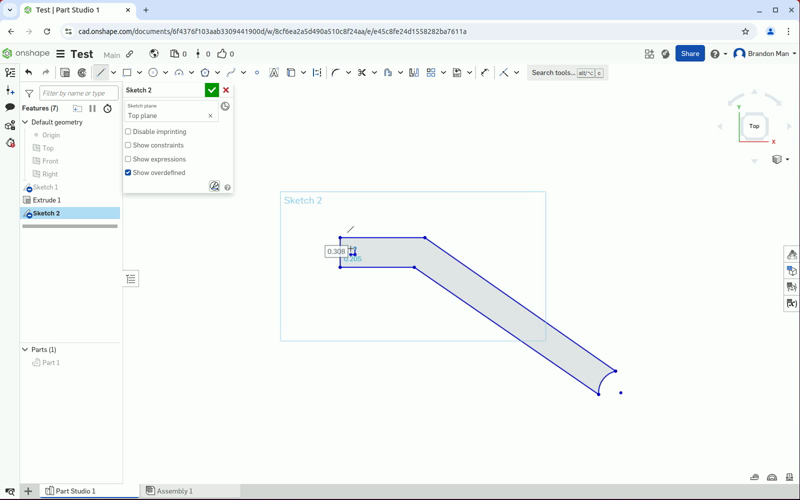
scroll(6)
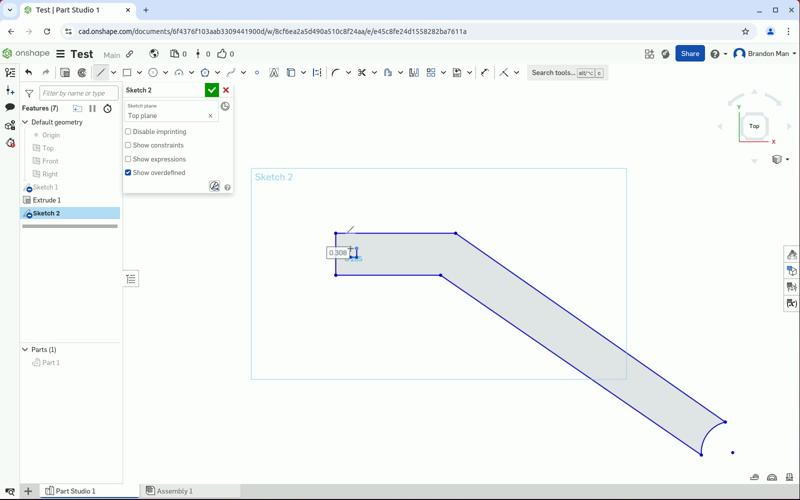
scroll(6)
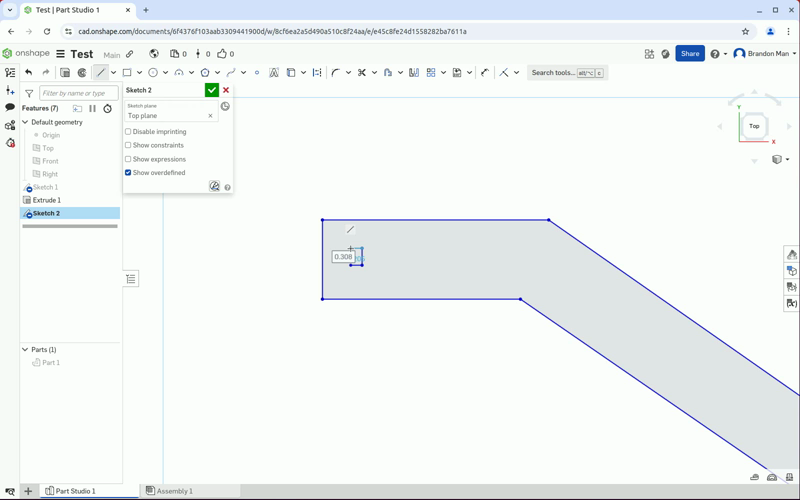
click(350, 248)
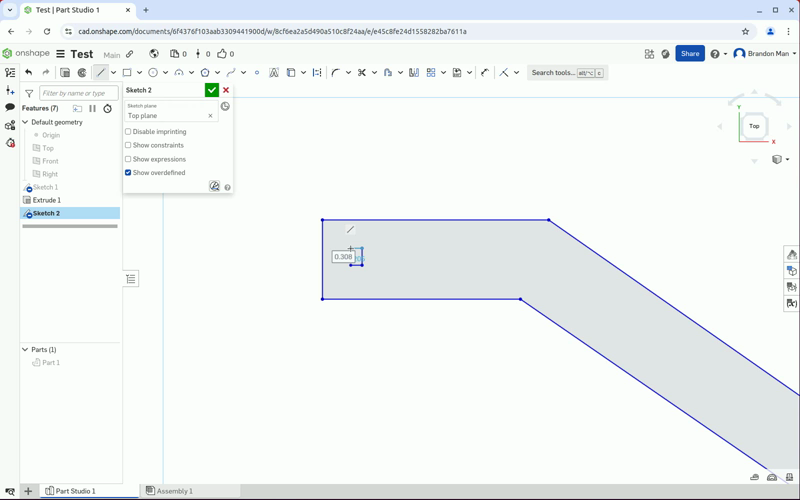
scroll(-6)
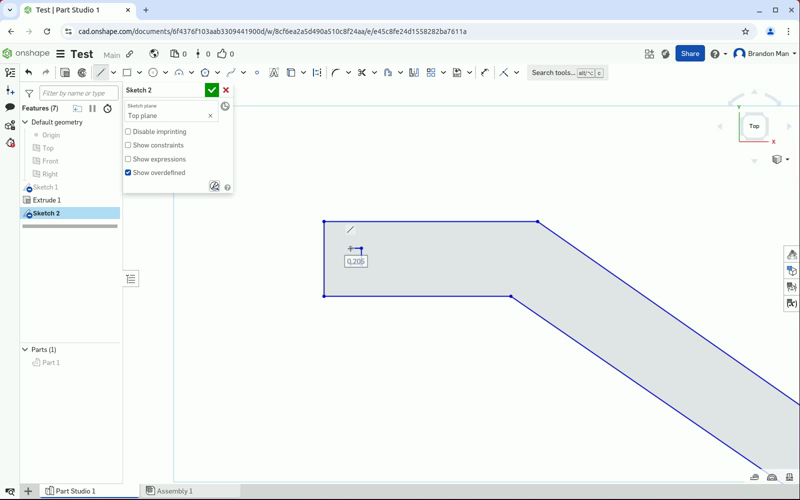
scroll(-6)
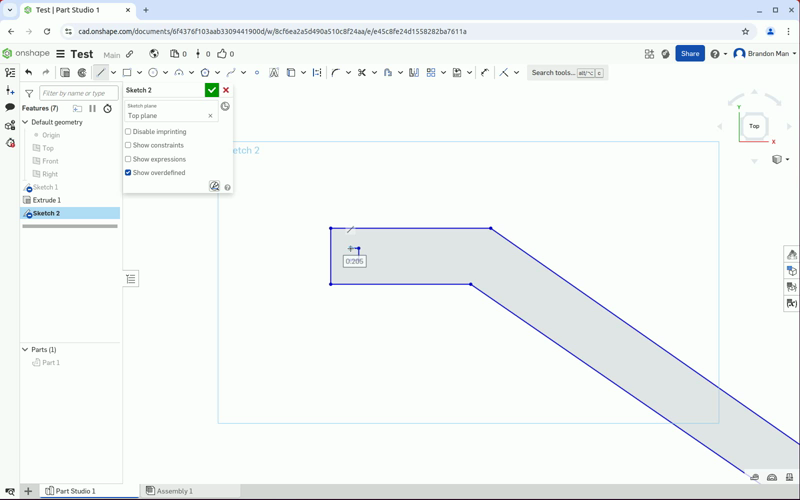
scroll(-6)
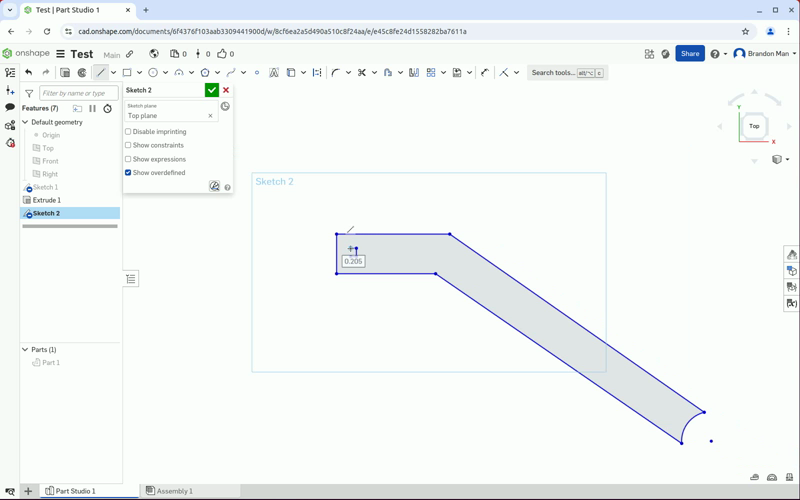
scroll(-6)
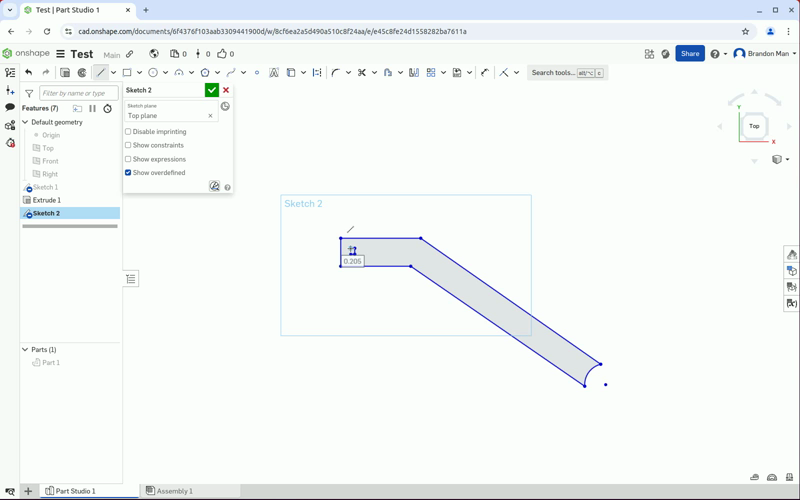
scroll(-6)
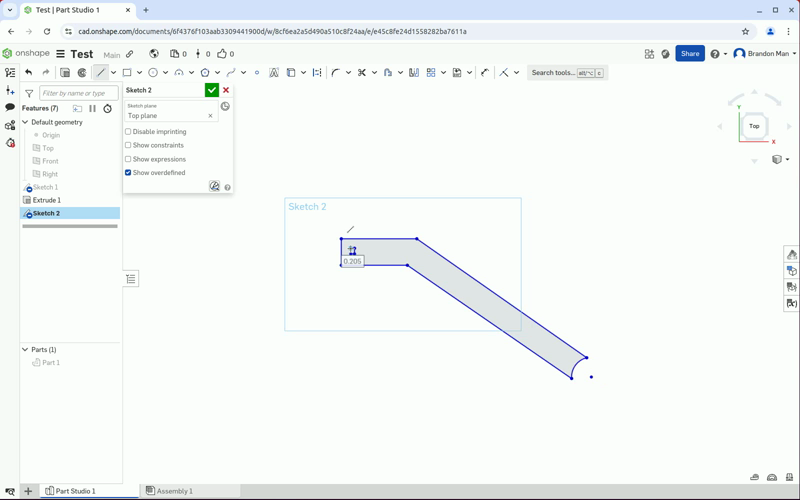
scroll(-6)
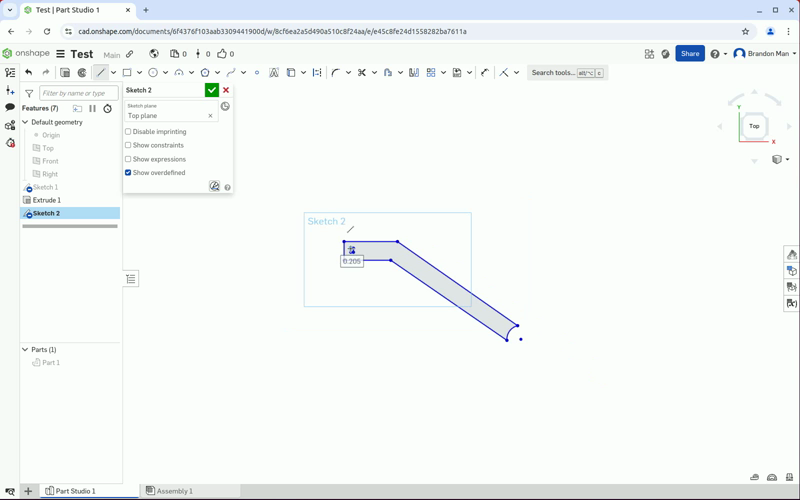
scroll(-6)
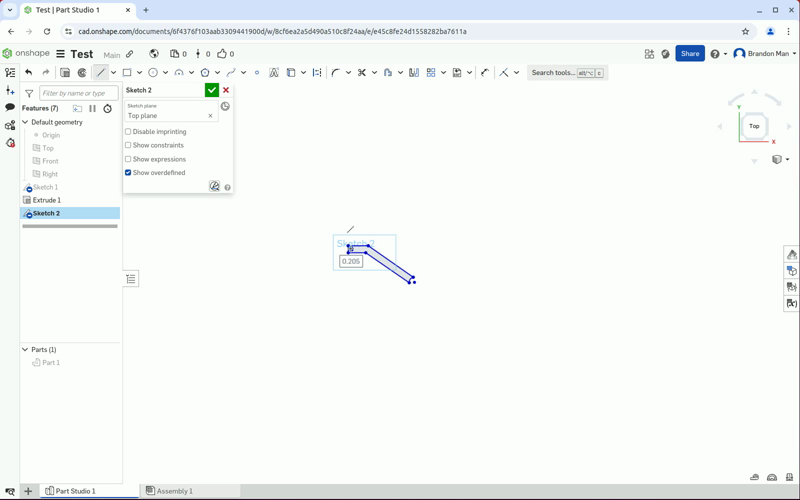
key_up(shift)
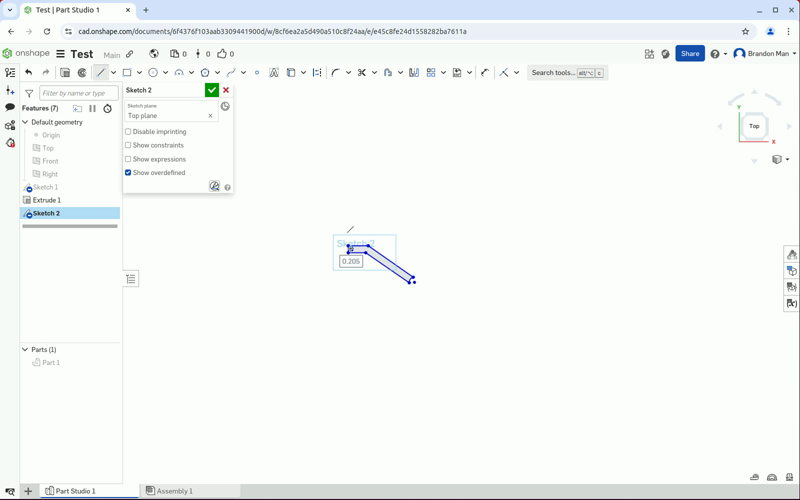
mouse_move(380, 248)
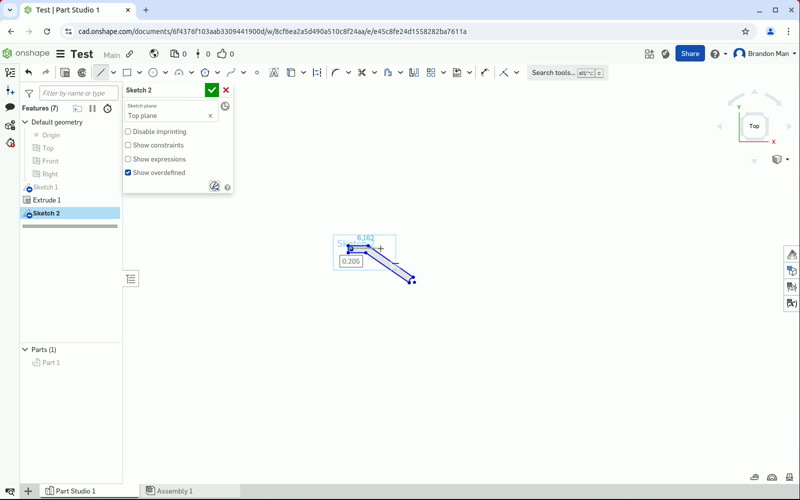
key_down(shift)
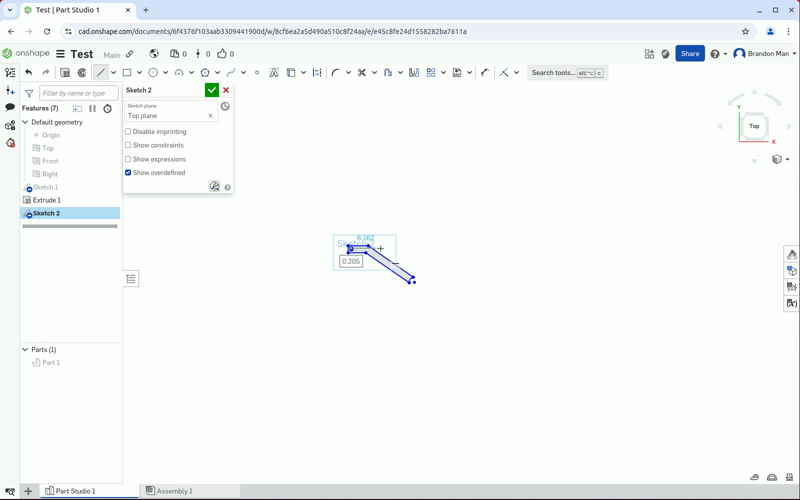
mouse_move(350, 249)
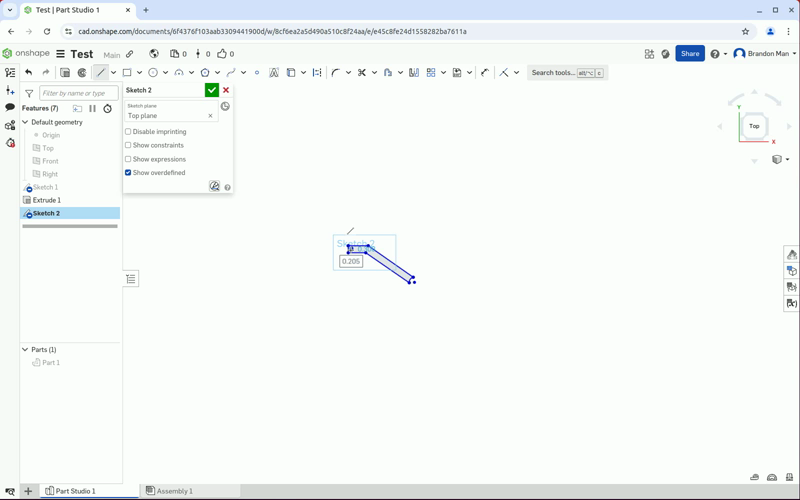
scroll(6)
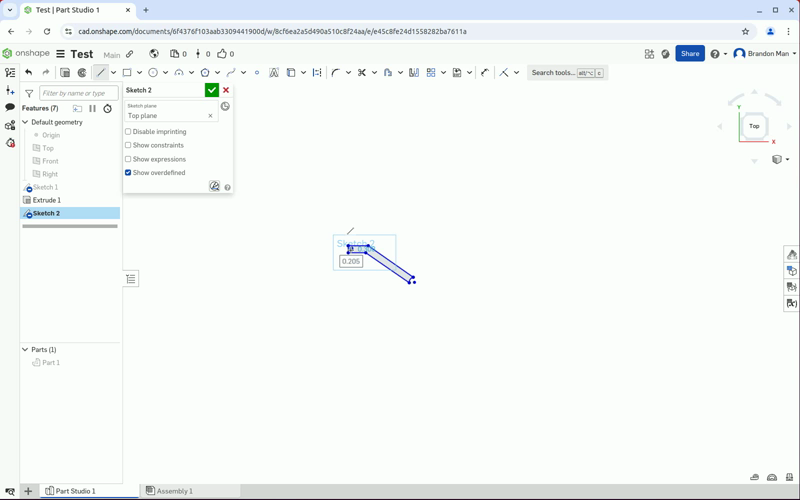
scroll(6)
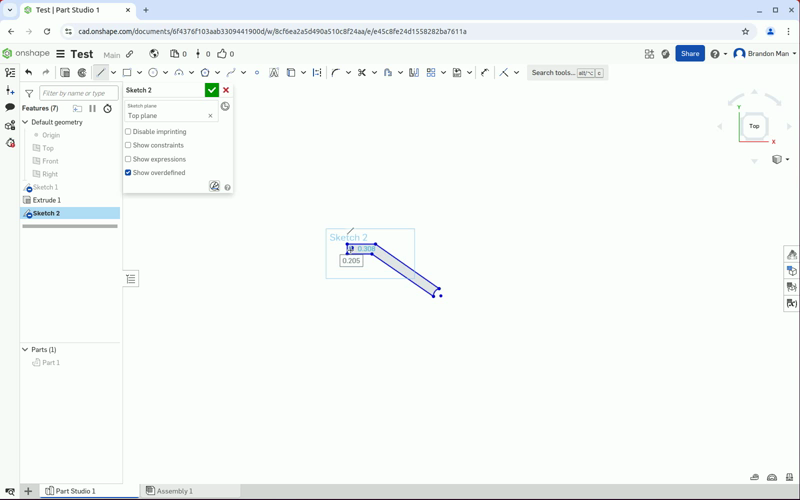
scroll(6)
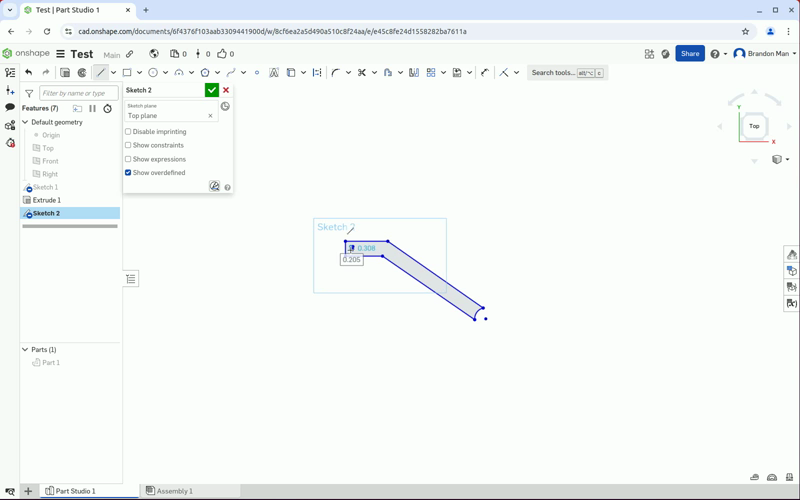
scroll(6)
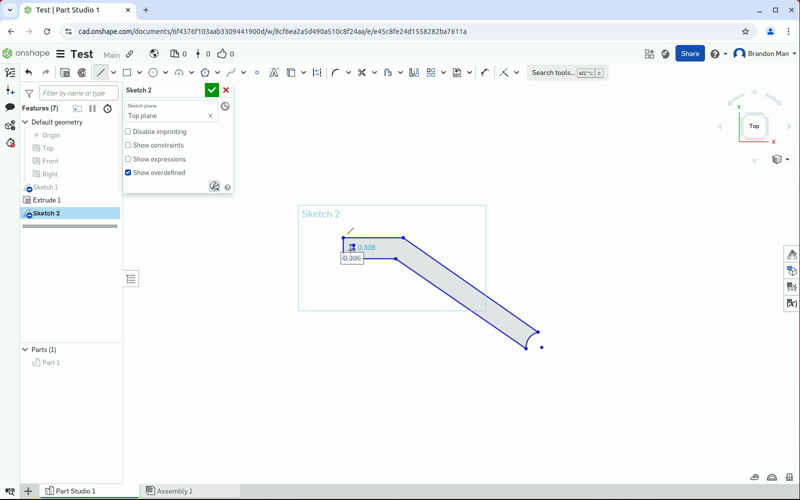
scroll(6)
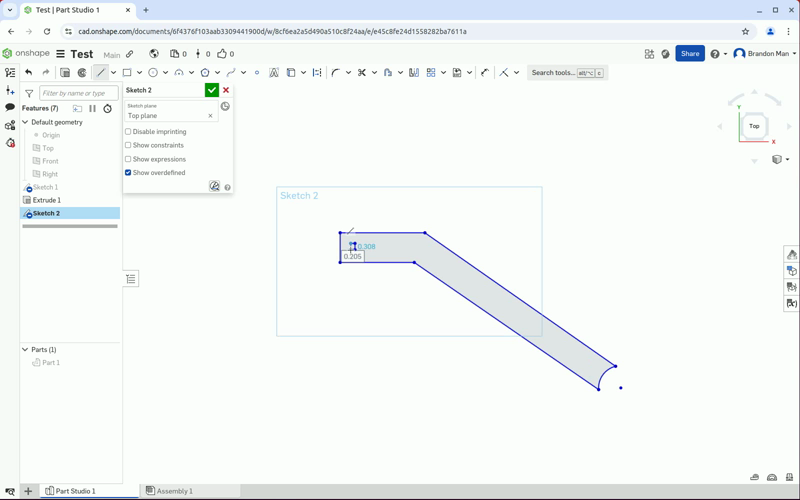
scroll(6)
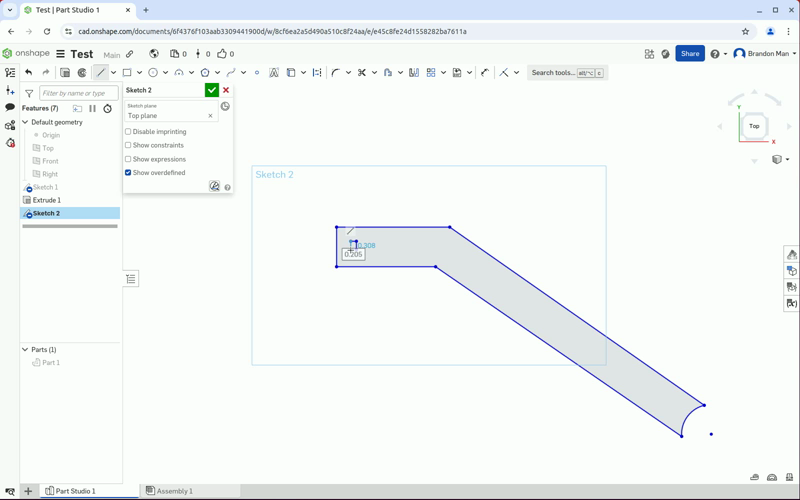
scroll(6)
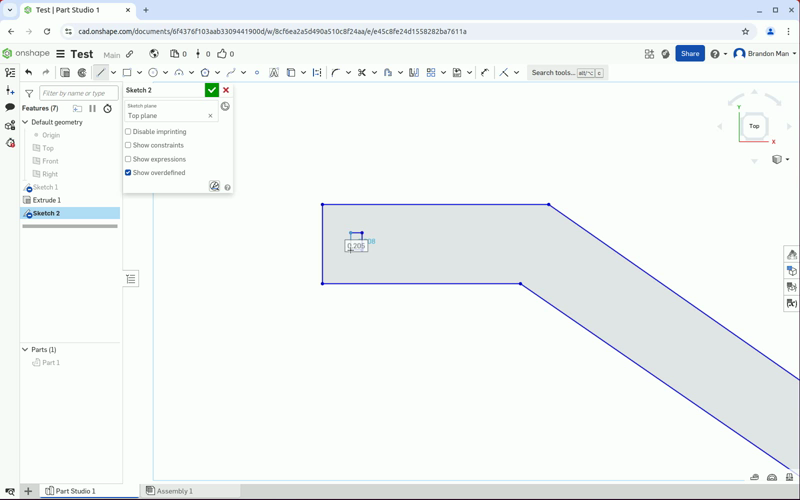
key_up(shift)
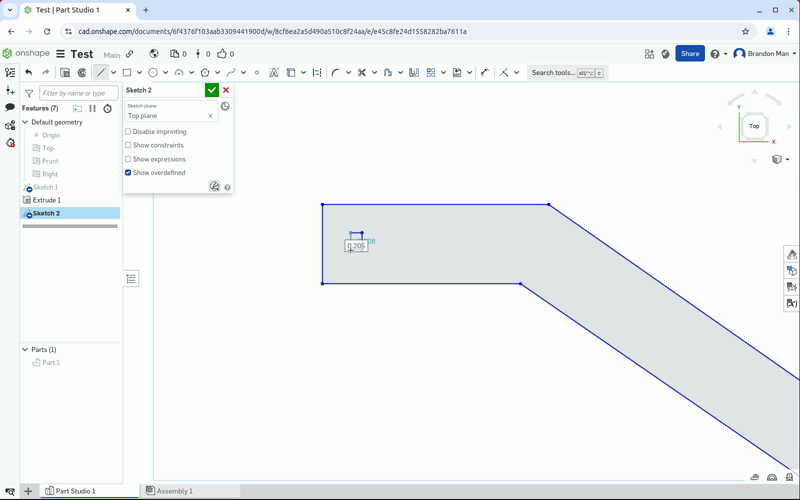
click(350, 249)
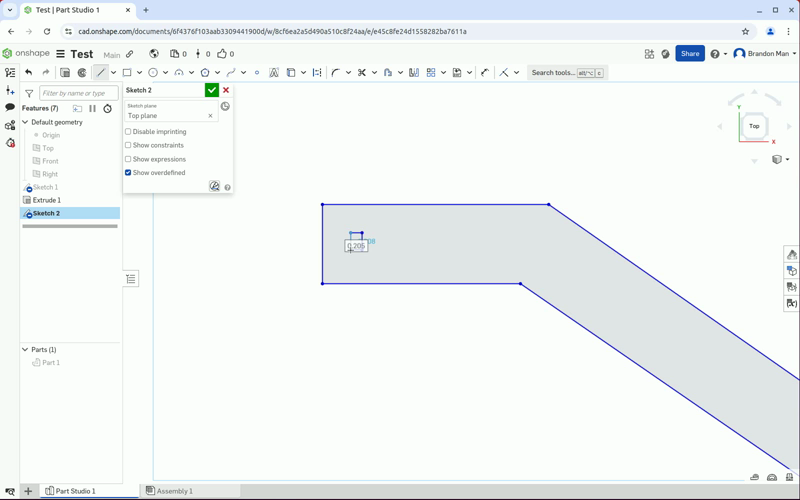
scroll(-6)
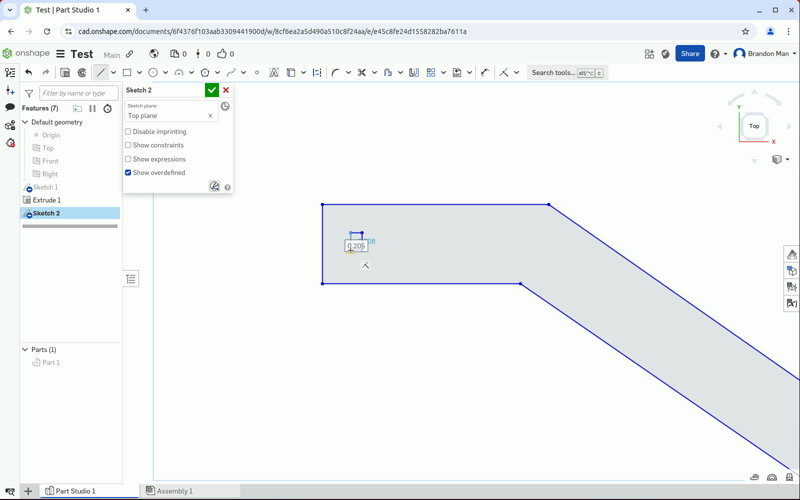
scroll(-6)
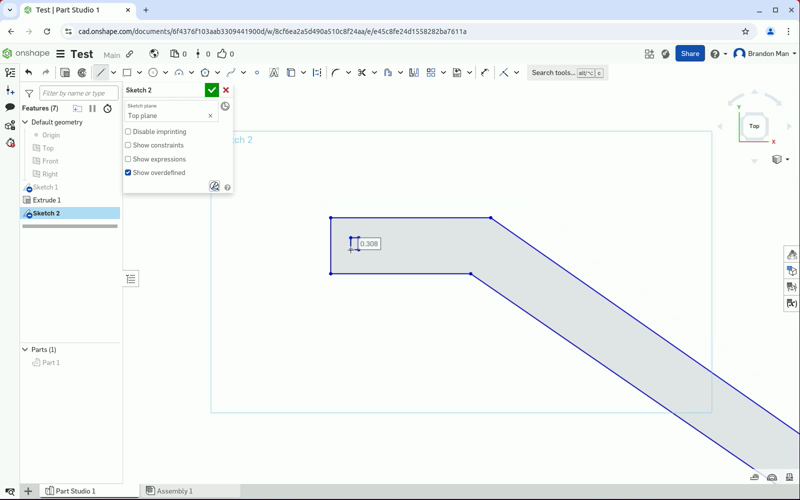
scroll(-6)
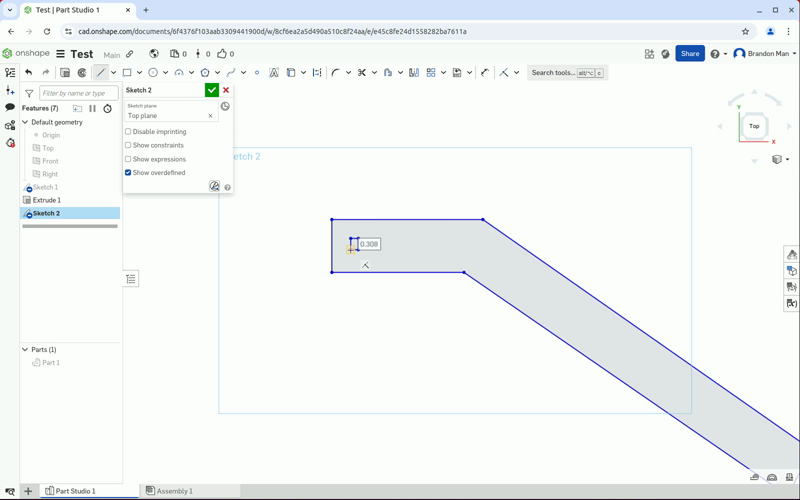
scroll(-6)
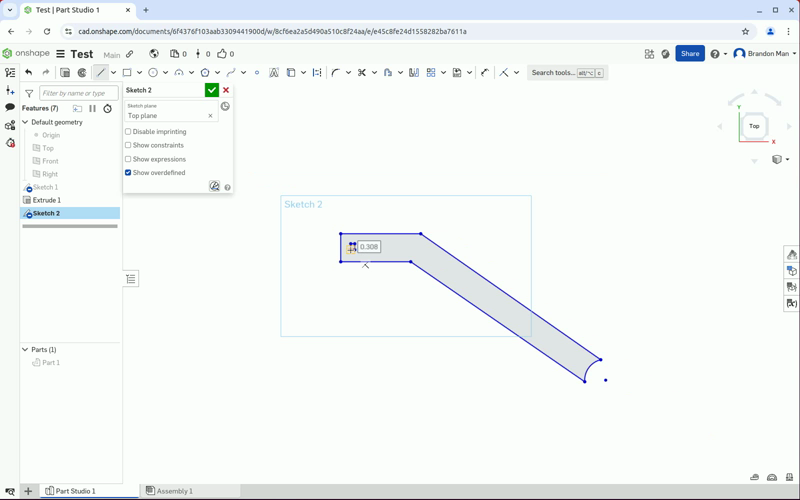
scroll(-6)
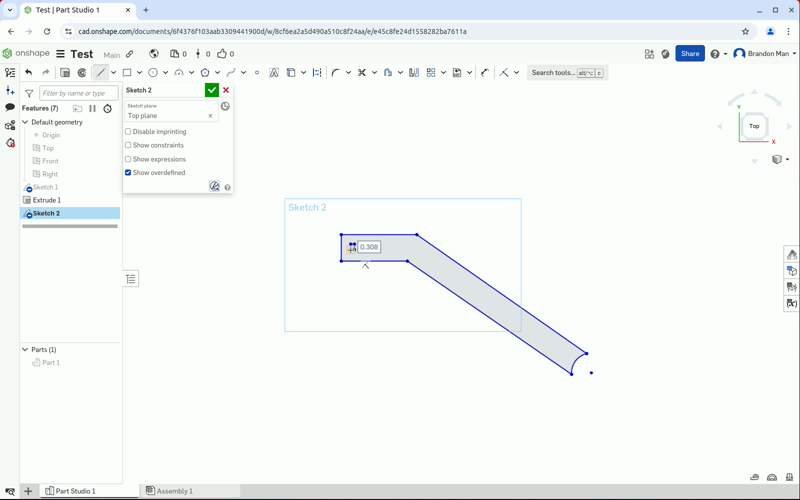
scroll(-6)
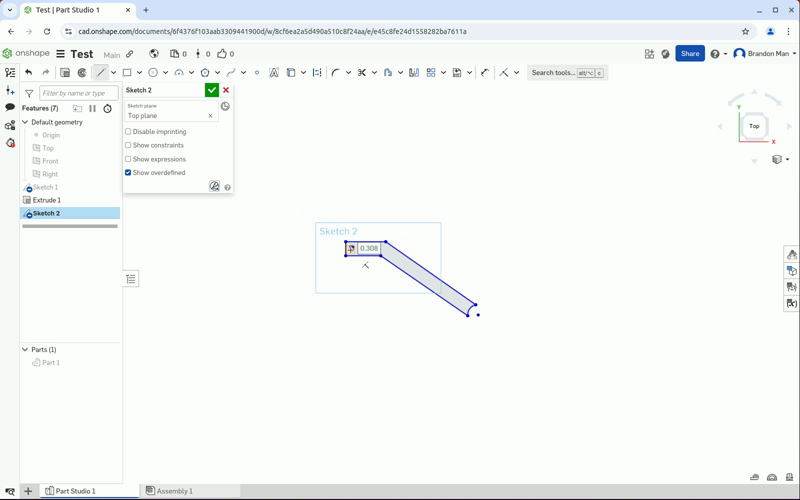
scroll(-6)
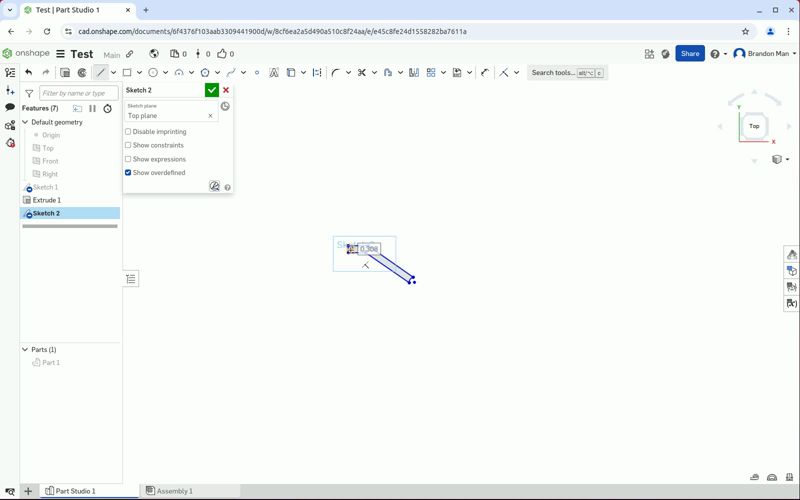
key(esc)
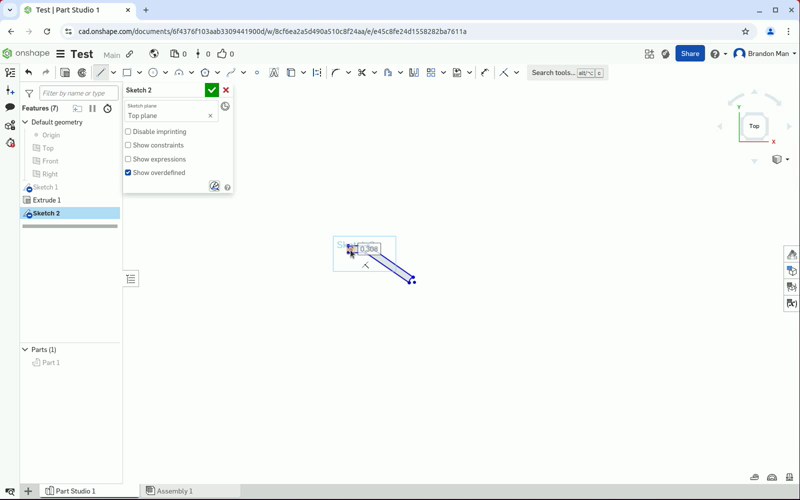
key(l)
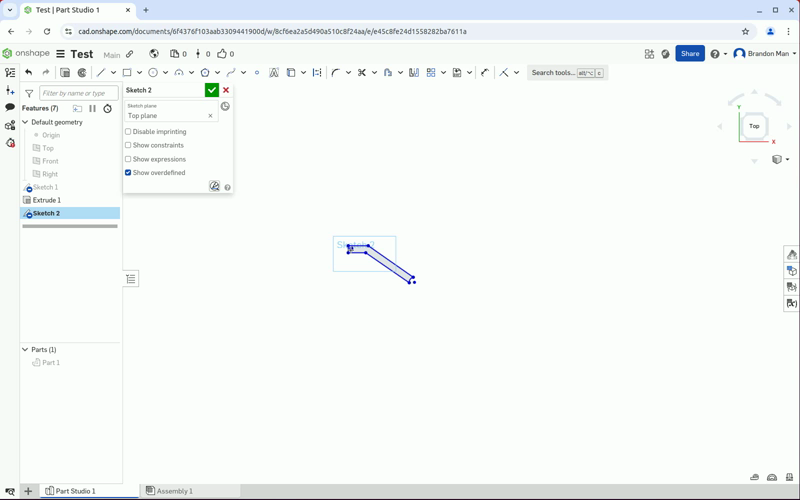
key_down(shift)
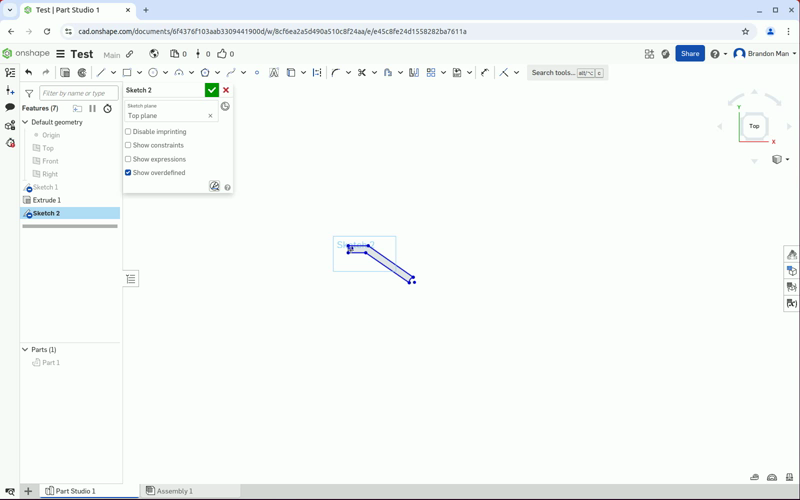
mouse_move(362, 249)
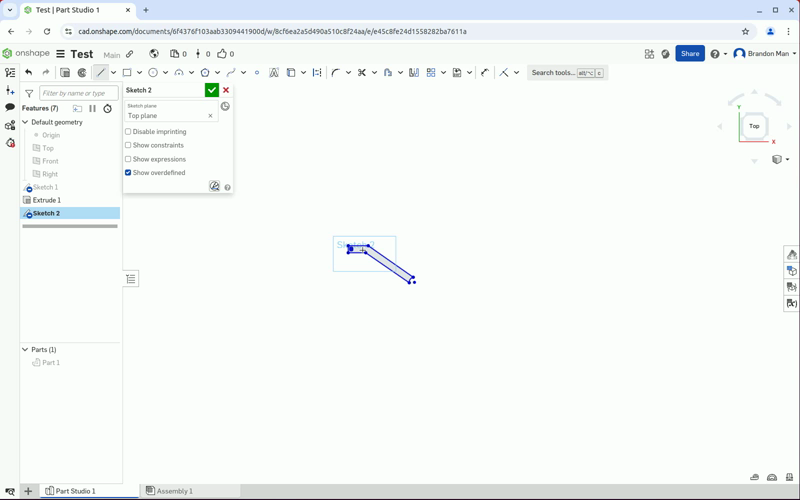
scroll(6)
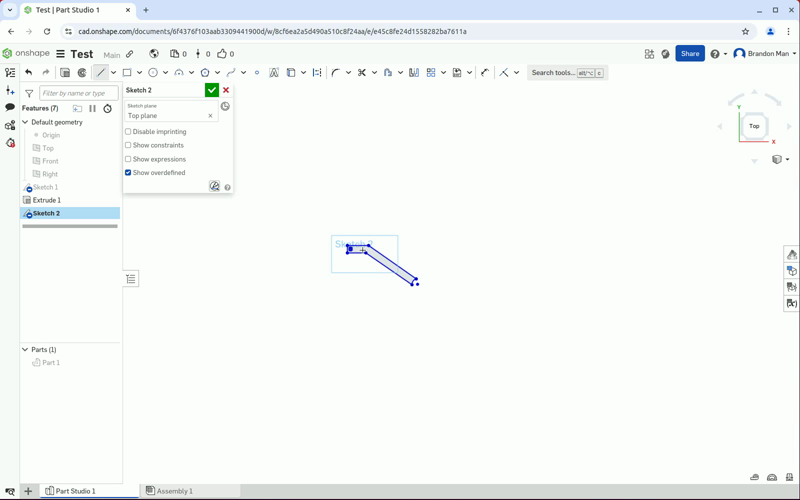
scroll(6)
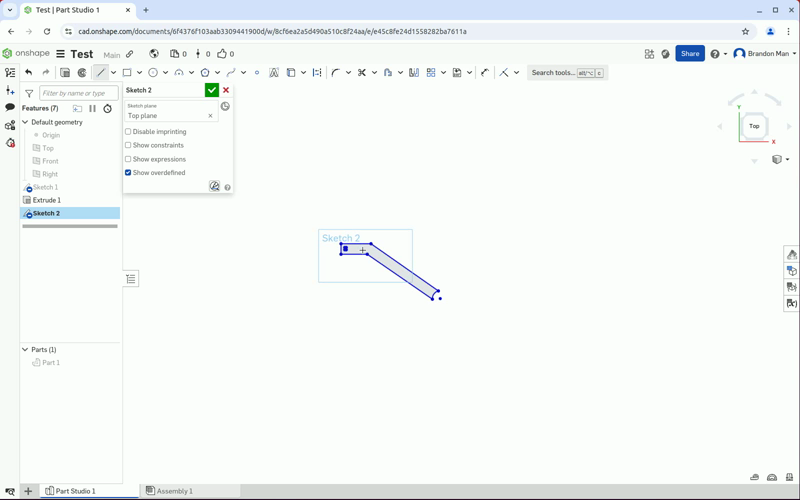
scroll(6)
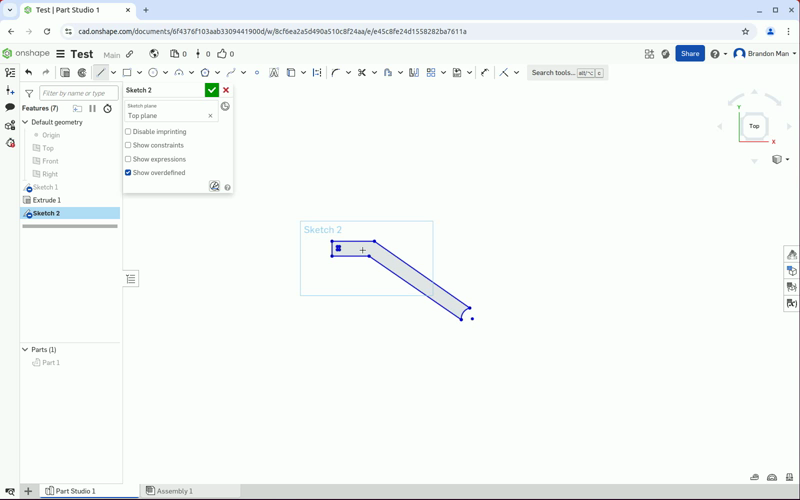
scroll(6)
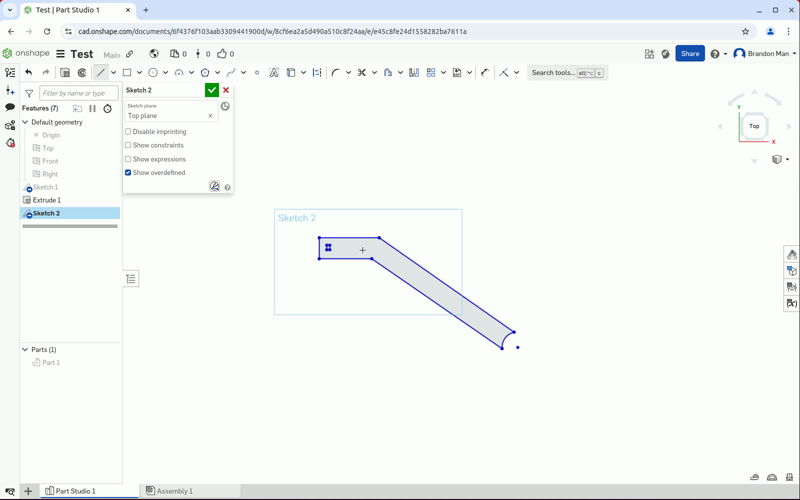
scroll(6)
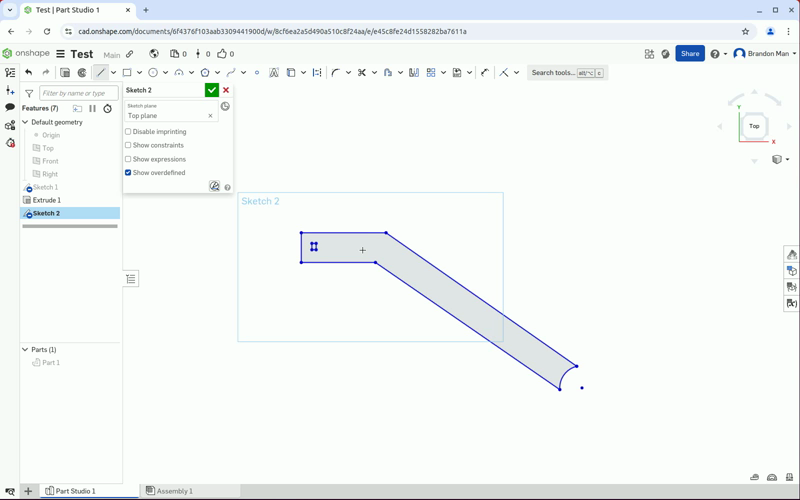
scroll(6)
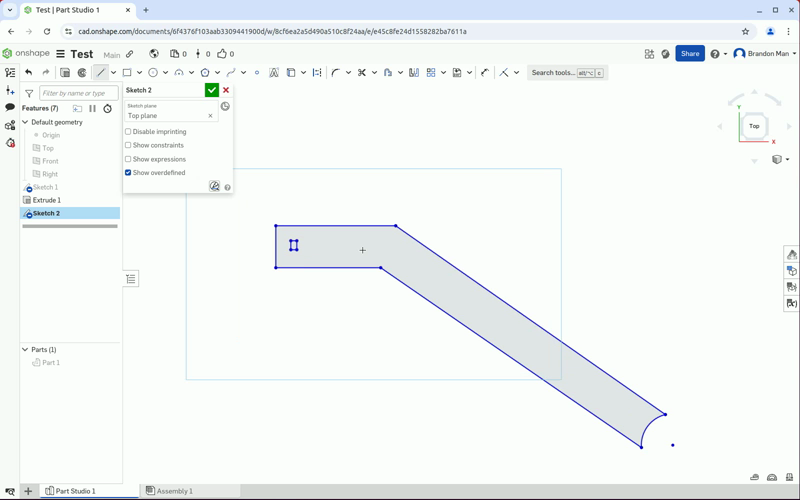
scroll(6)
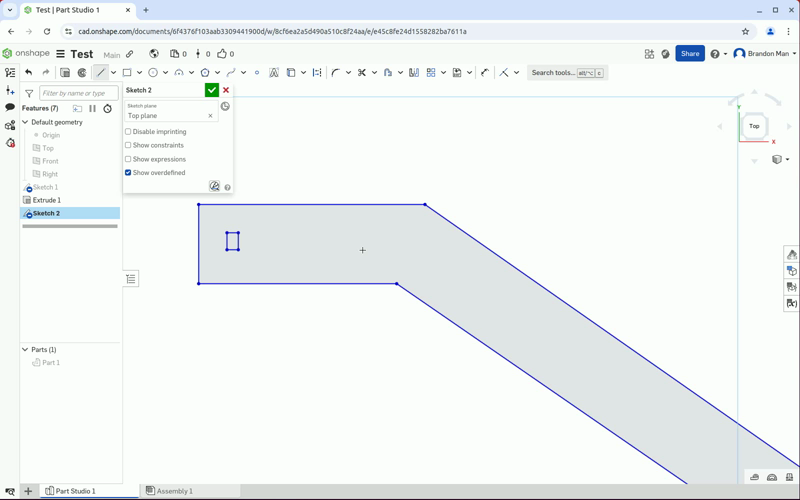
click(362, 249)
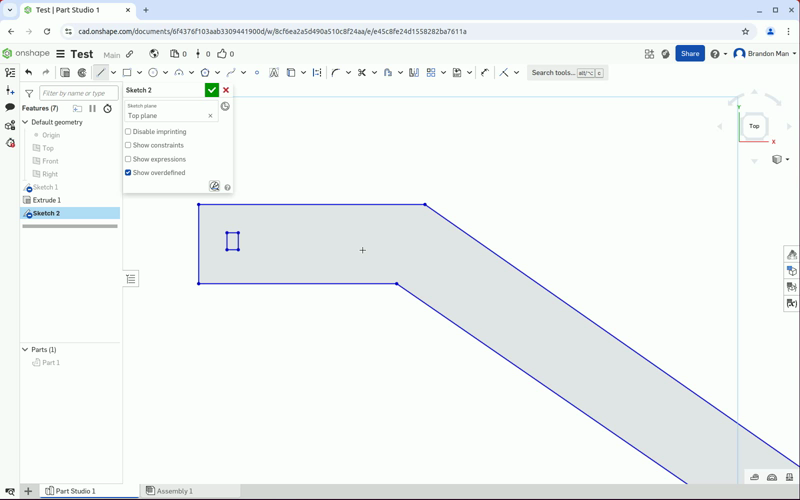
scroll(-6)
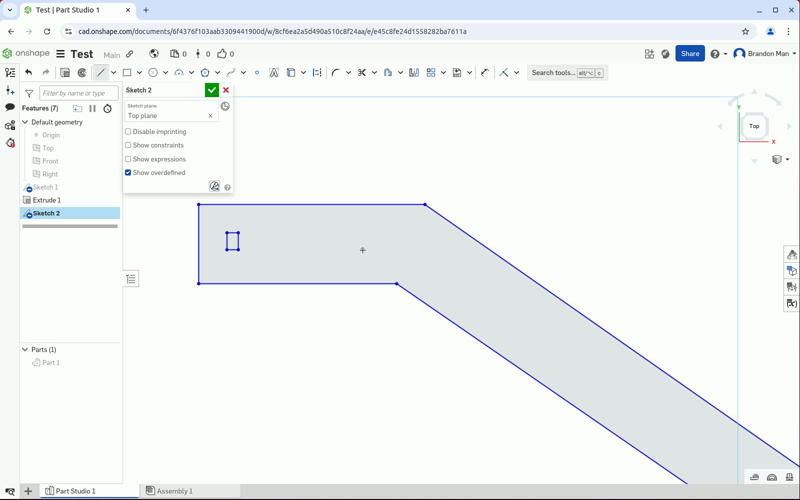
scroll(-6)
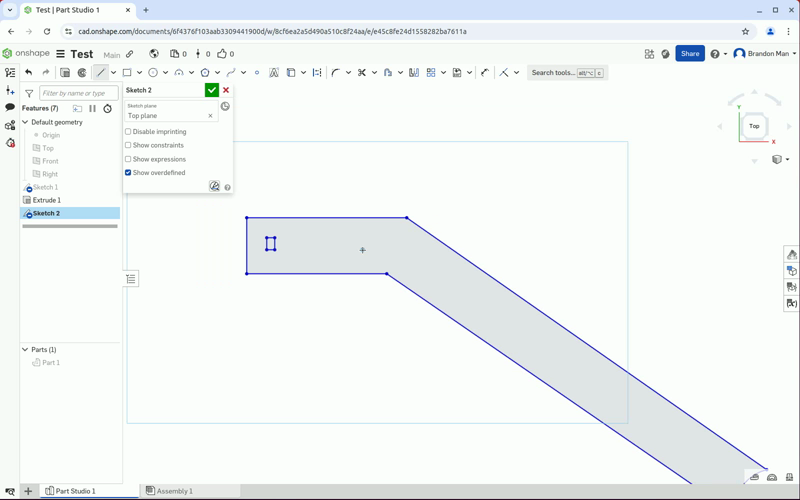
scroll(-6)
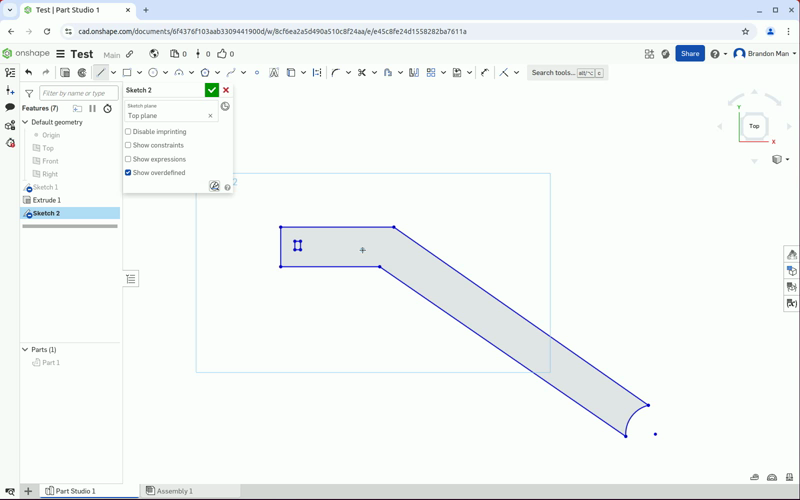
scroll(-6)
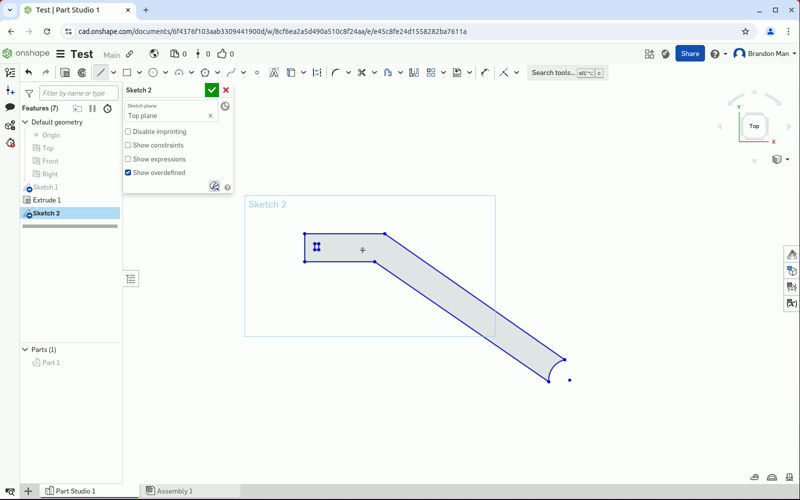
scroll(-6)
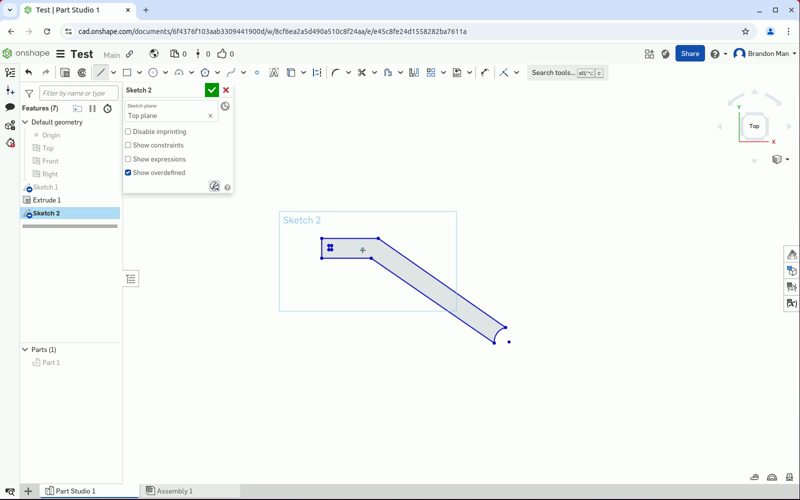
scroll(-6)
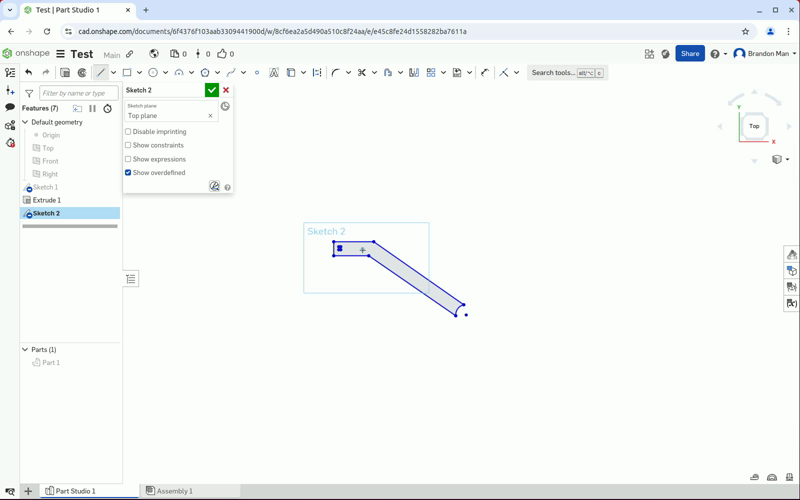
scroll(-6)
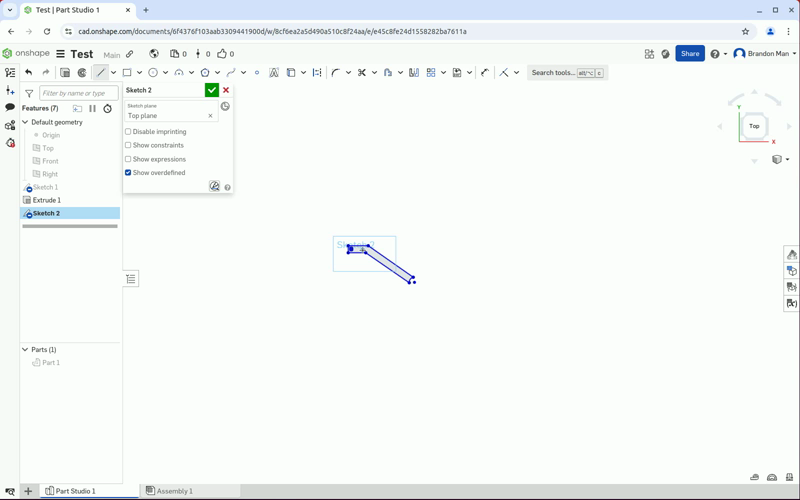
key_up(shift)
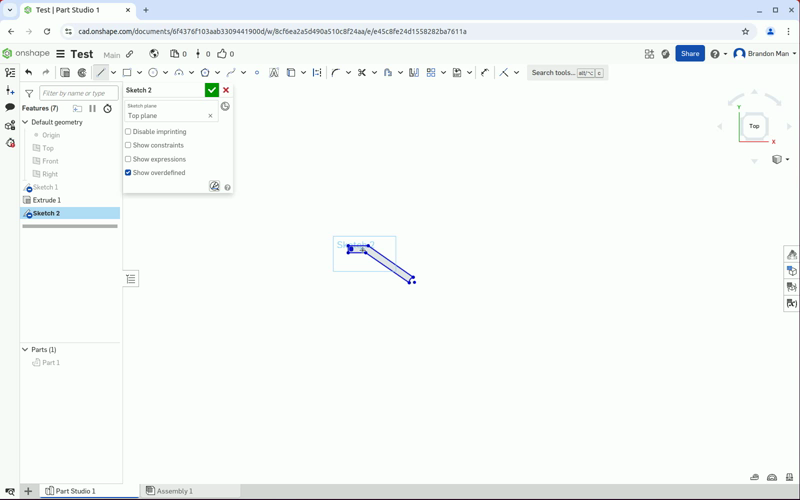
key_down(shift)
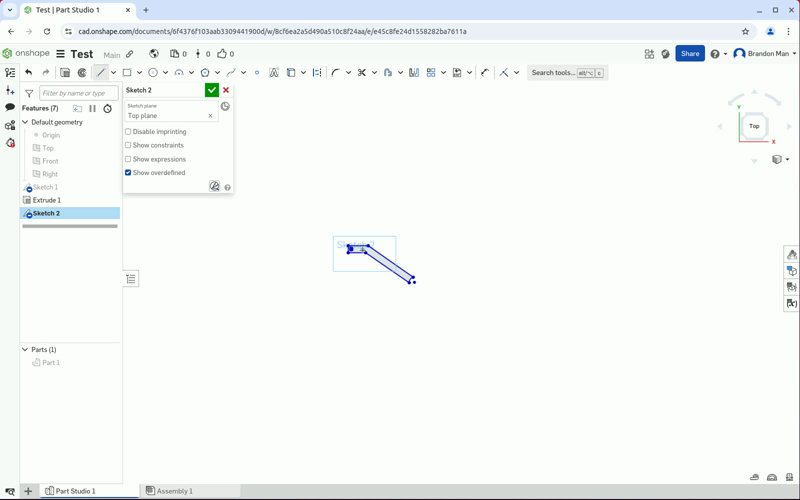
mouse_move(392, 249)
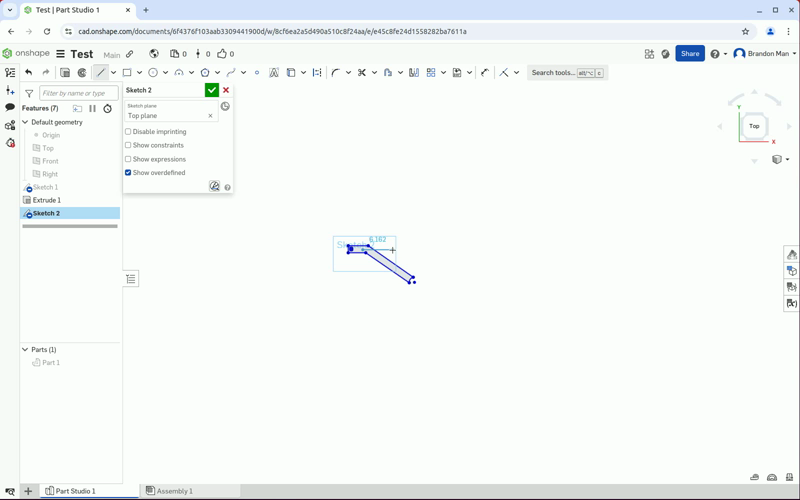
mouse_move(363, 249)
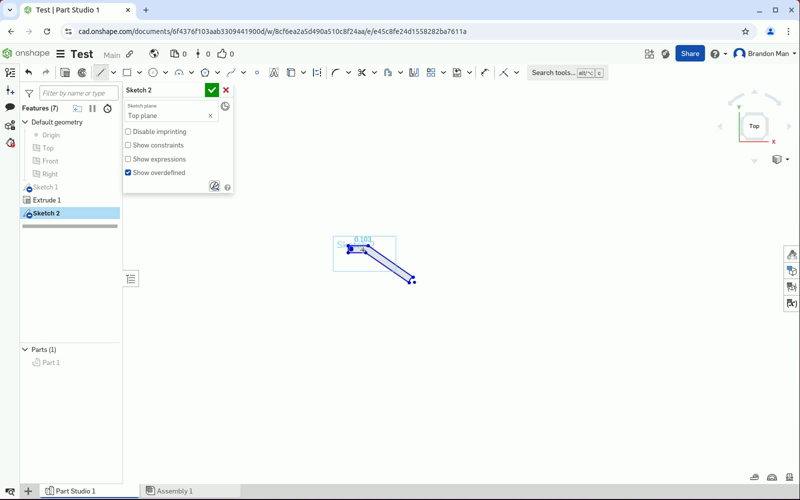
scroll(6)
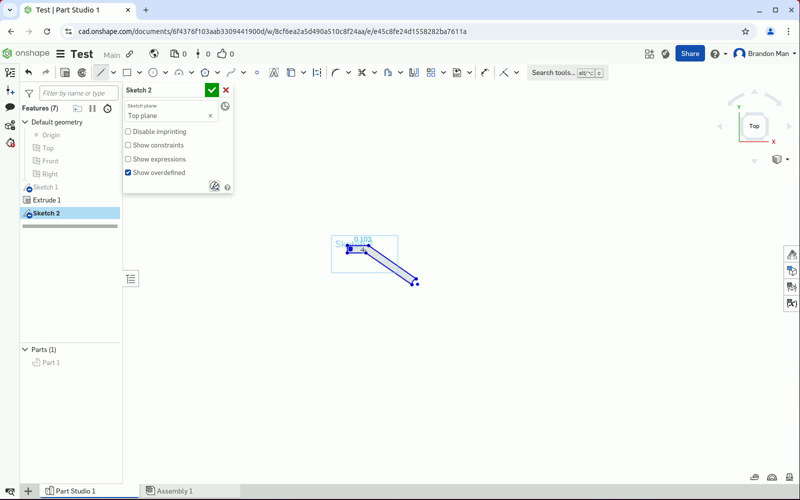
scroll(6)
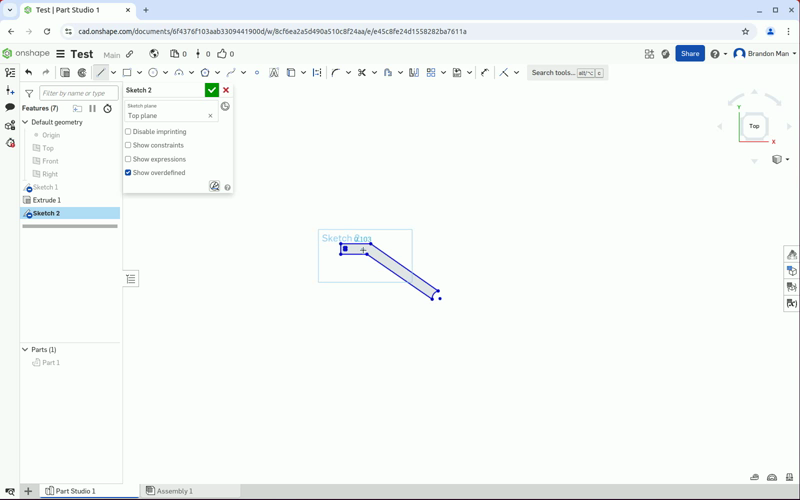
scroll(6)
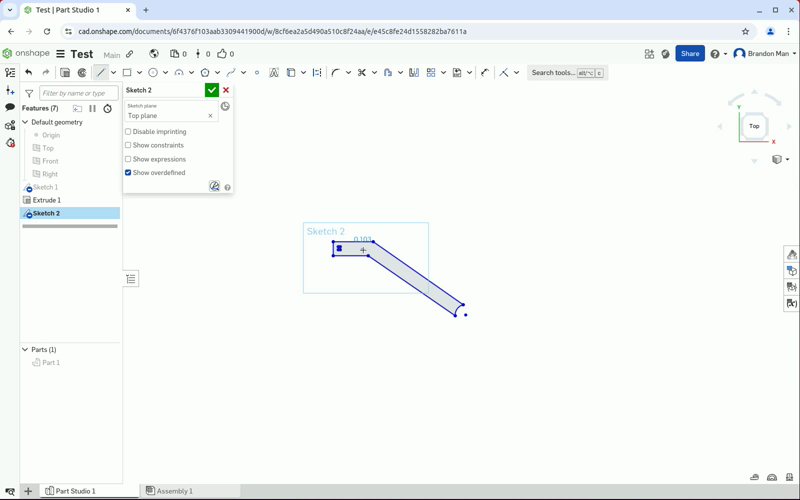
scroll(6)
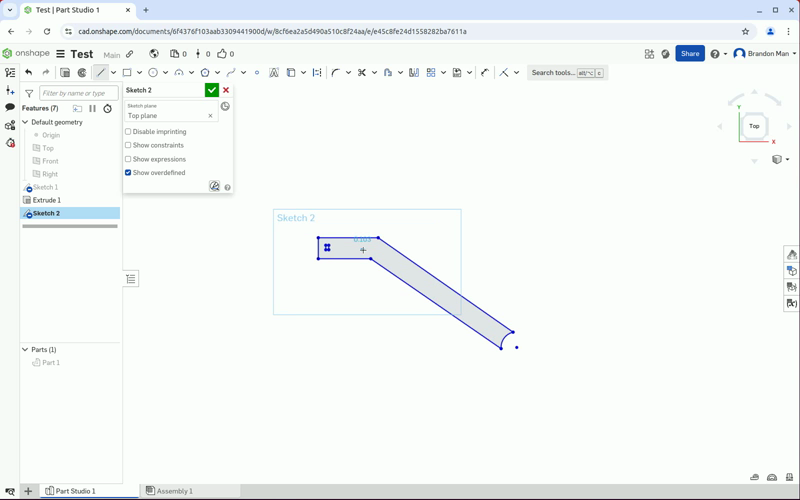
scroll(6)
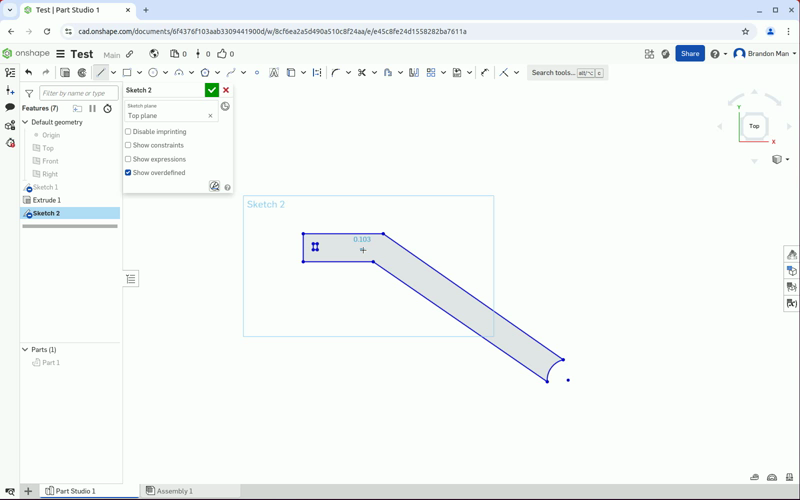
scroll(6)
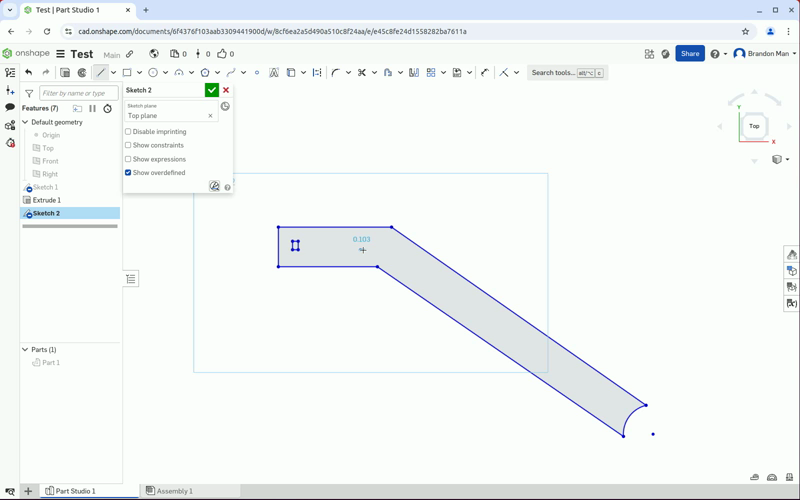
scroll(6)
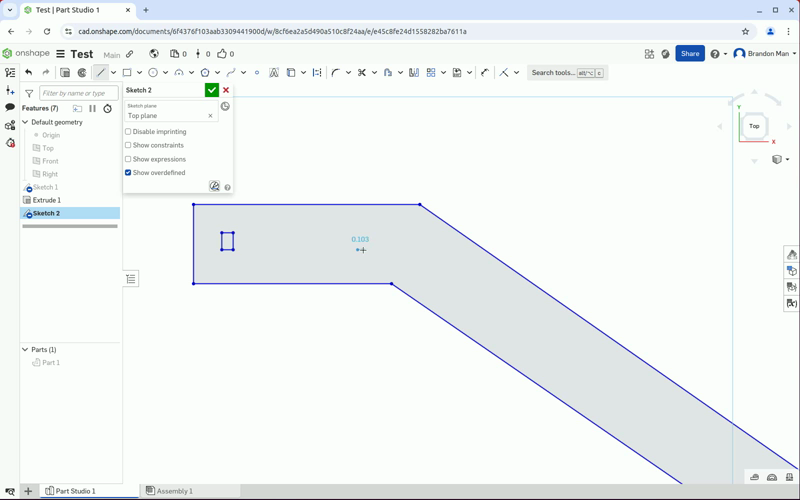
click(363, 249)
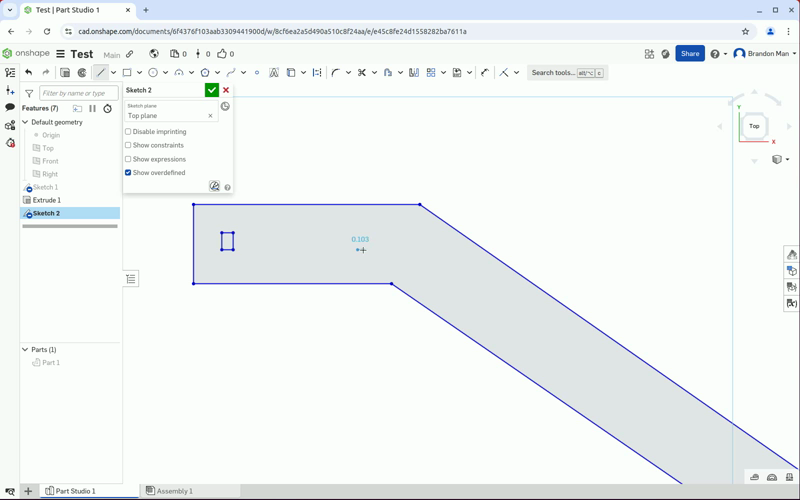
scroll(-6)
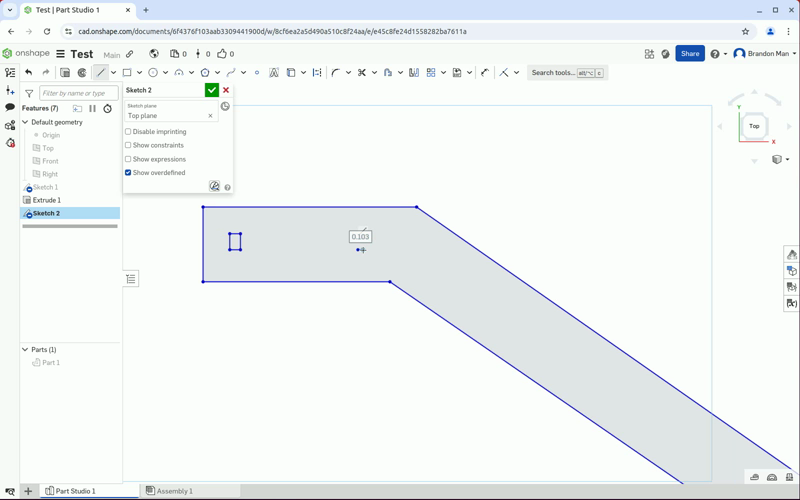
scroll(-6)
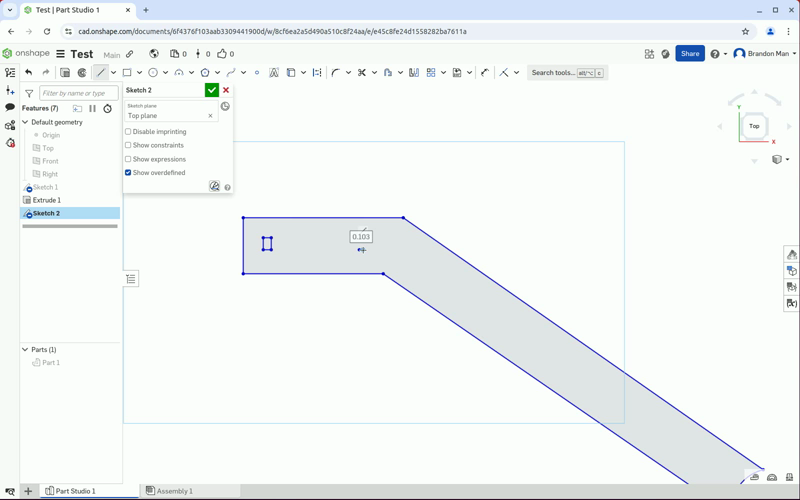
scroll(-6)
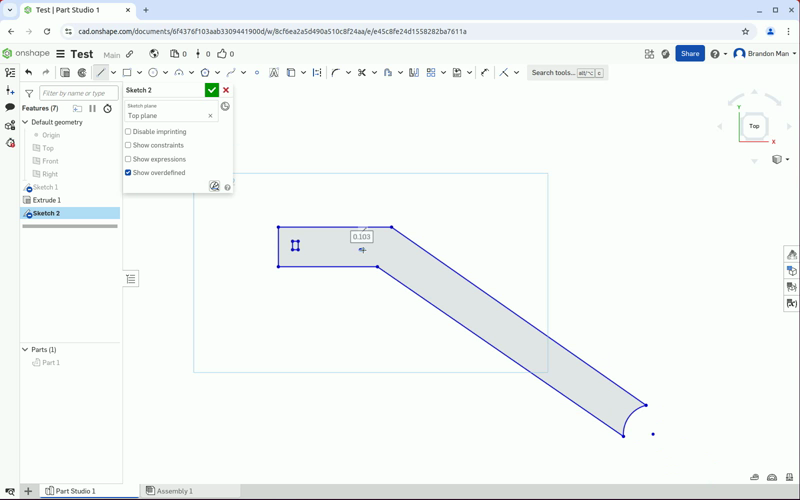
scroll(-6)
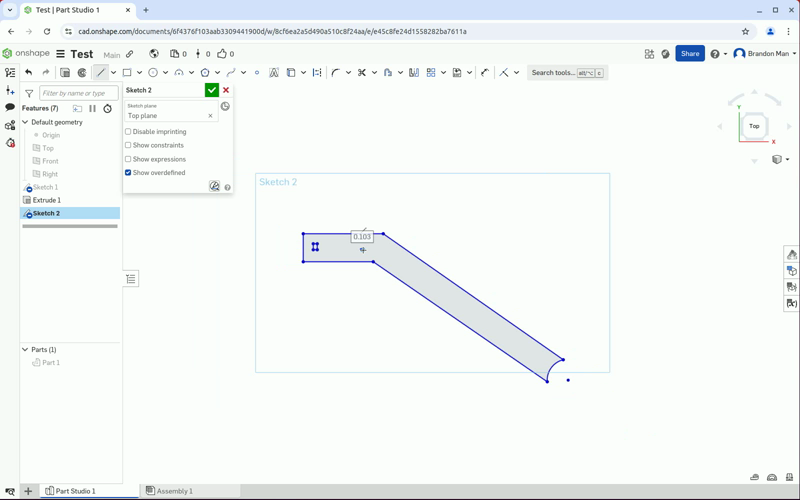
scroll(-6)
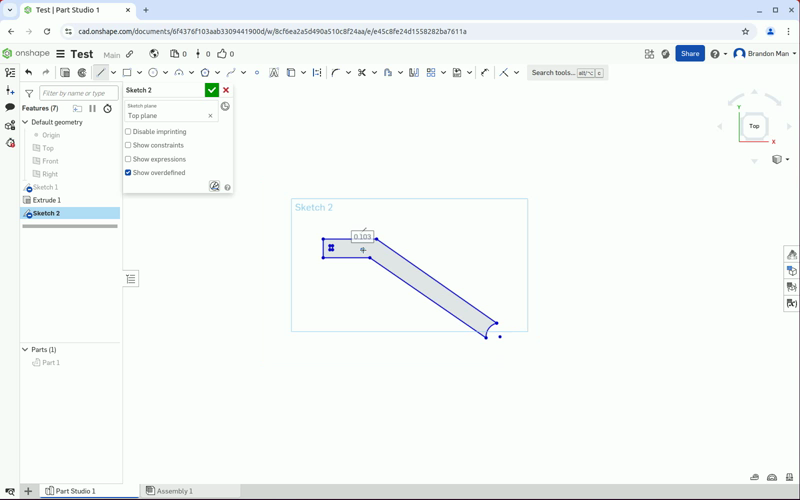
scroll(-6)
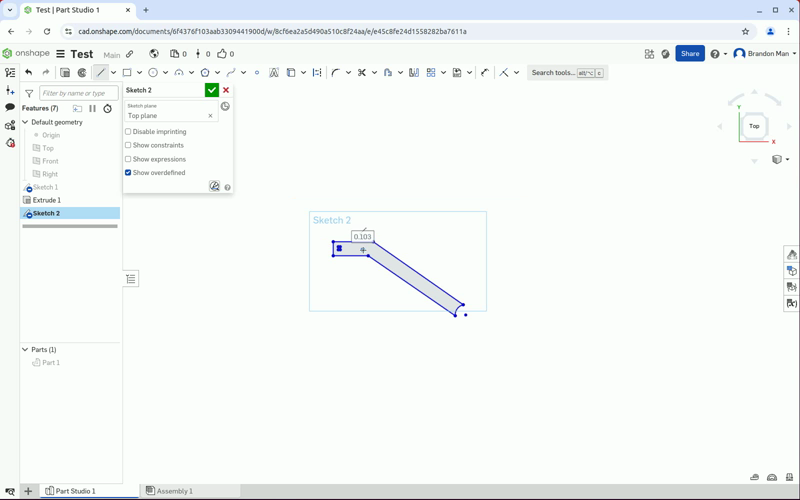
scroll(-6)
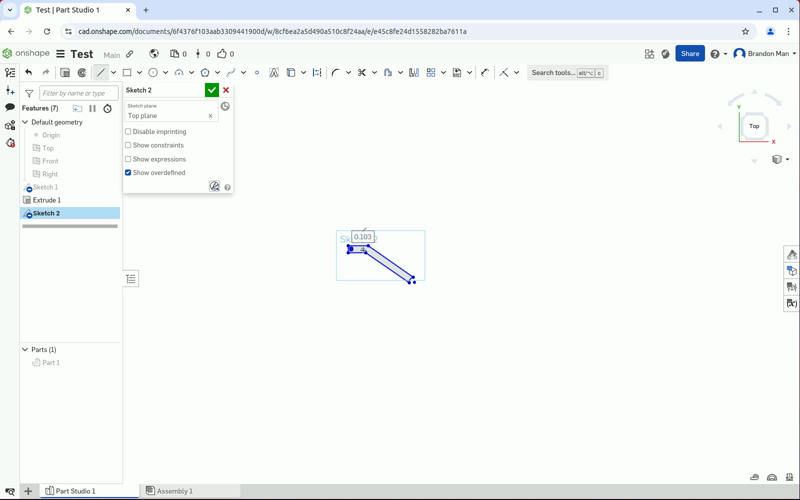
key_up(shift)
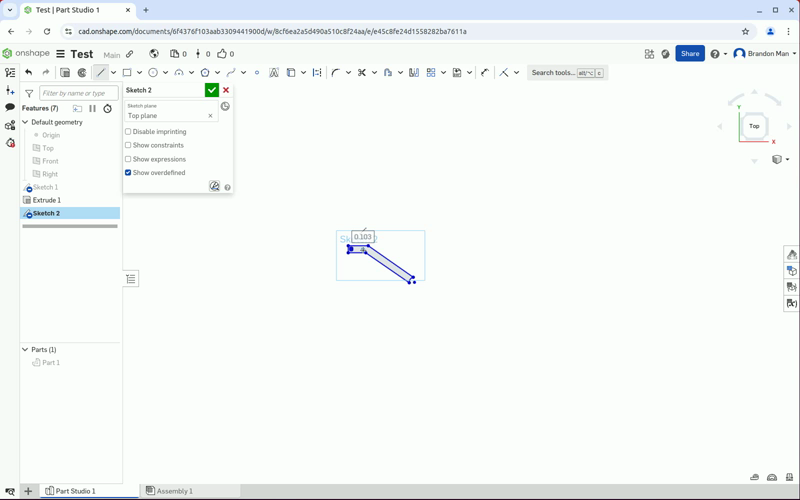
key_down(shift)
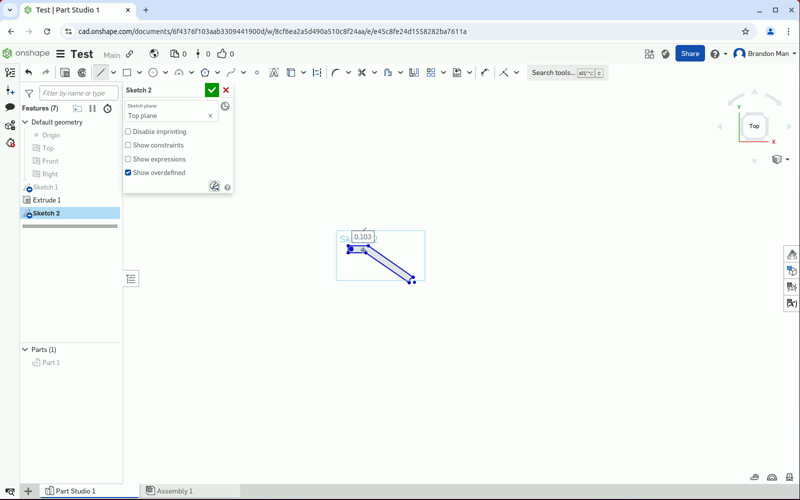
mouse_move(393, 249)
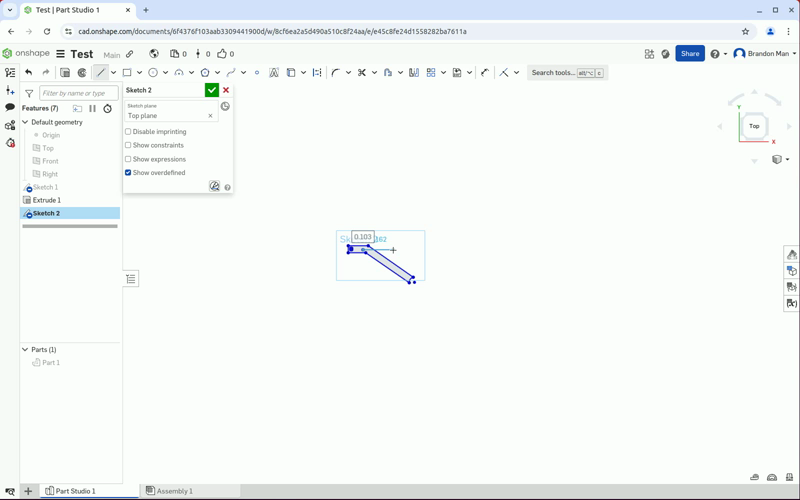
mouse_move(363, 248)
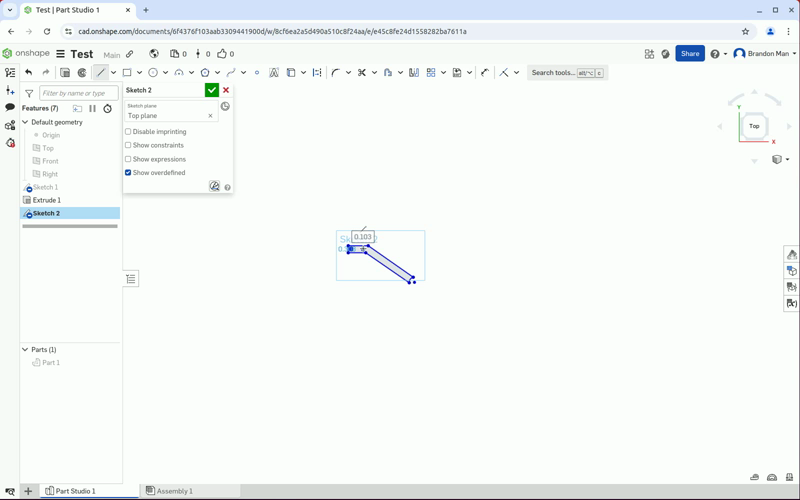
scroll(6)
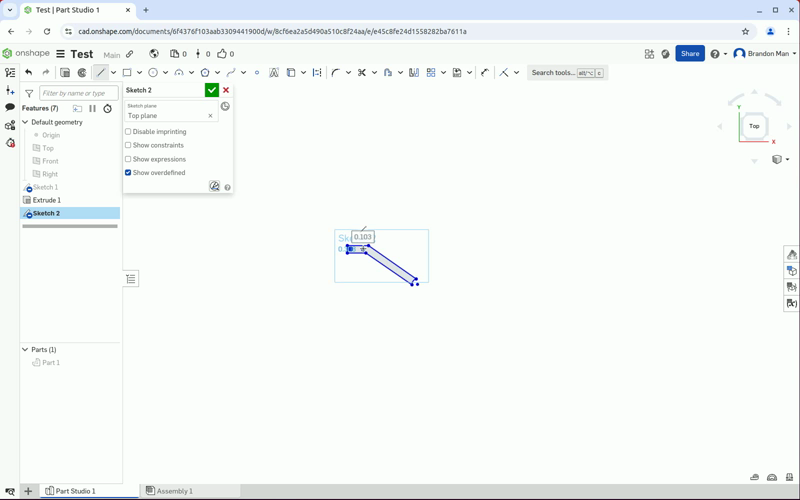
scroll(6)
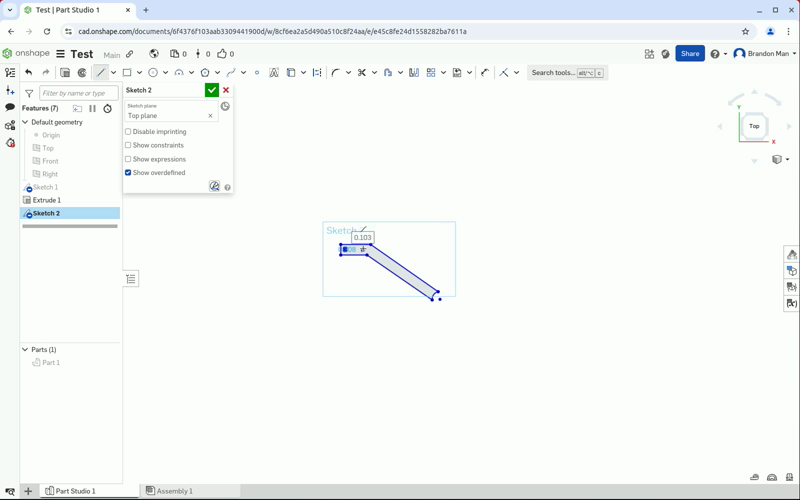
scroll(6)
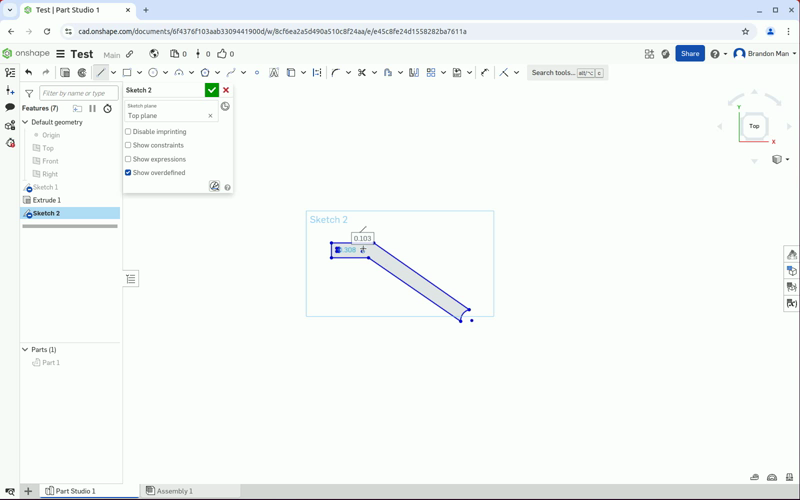
scroll(6)
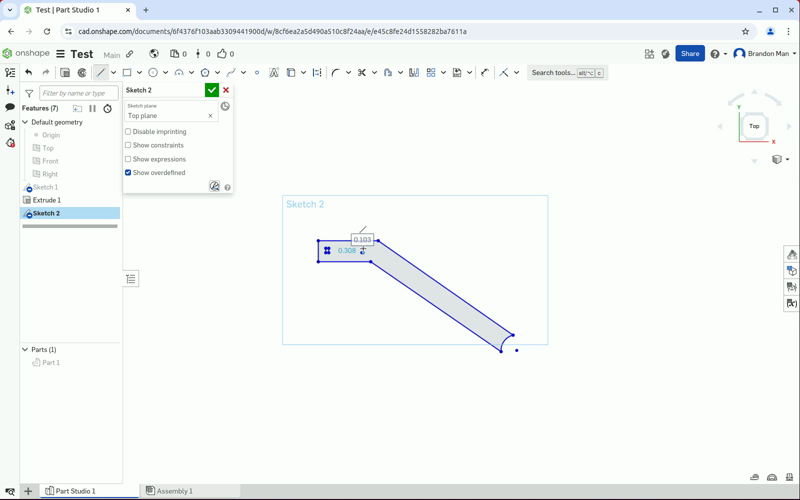
scroll(6)
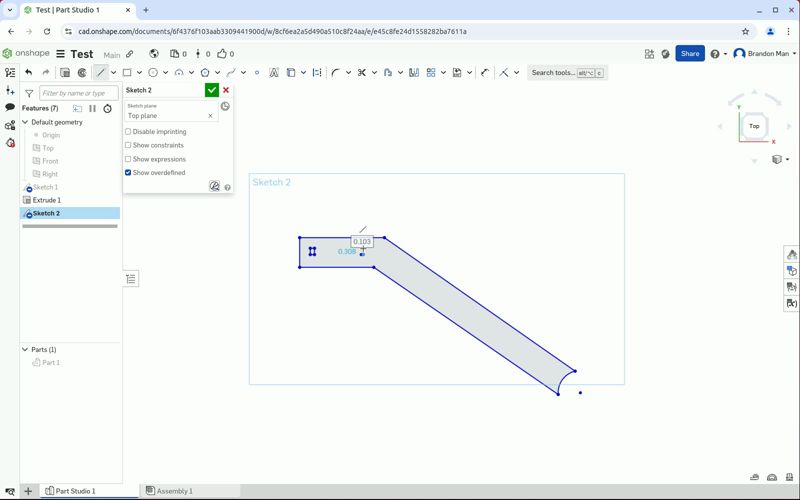
scroll(6)
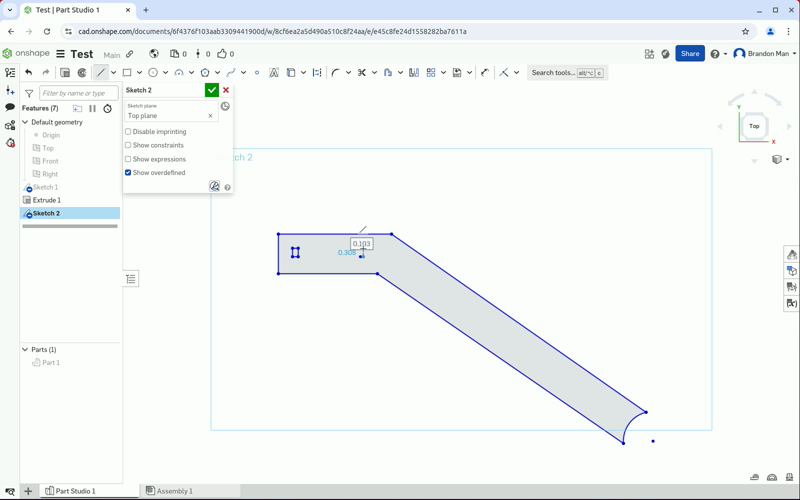
scroll(6)
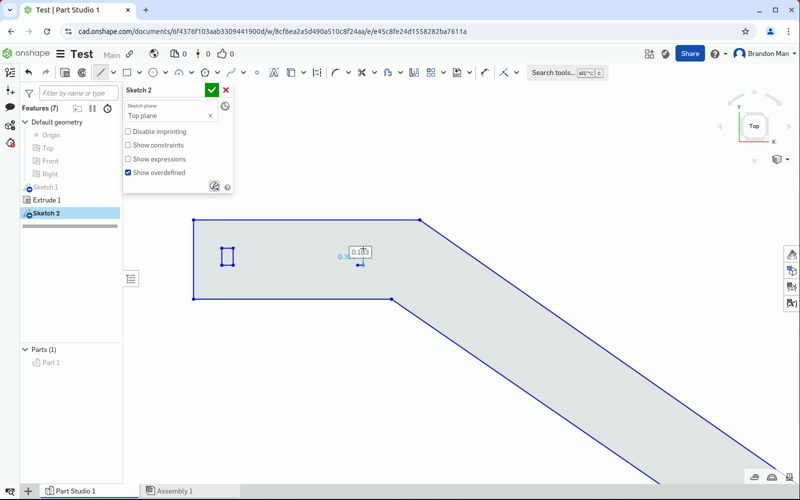
click(363, 248)
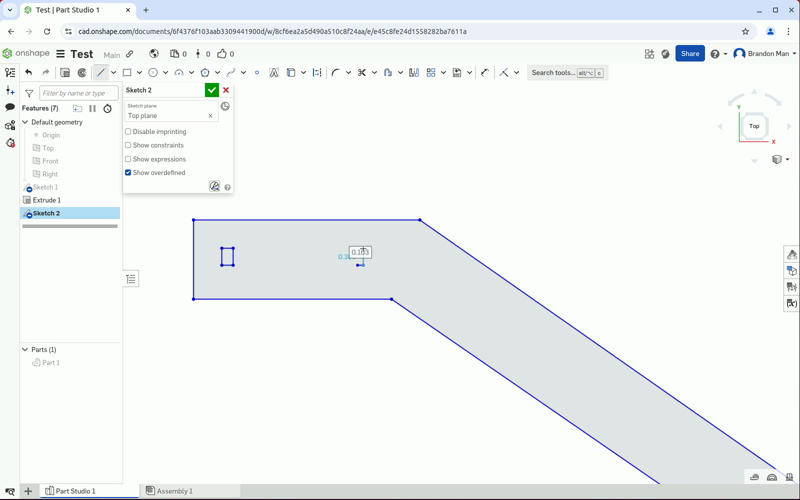
scroll(-6)
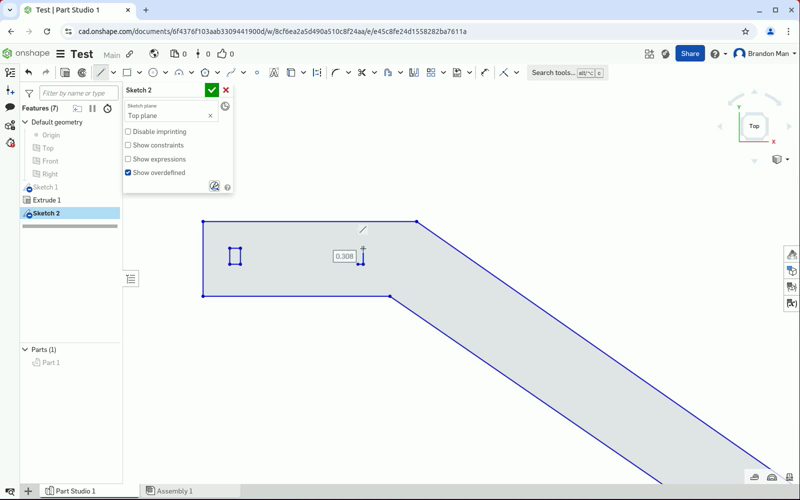
scroll(-6)
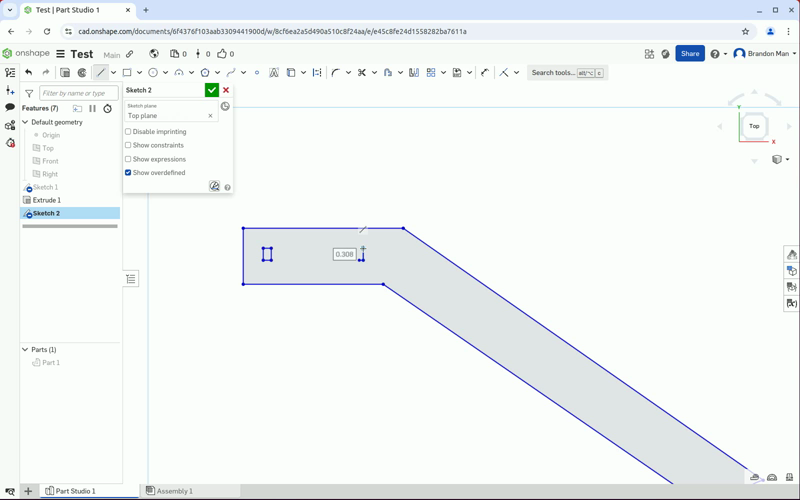
scroll(-6)
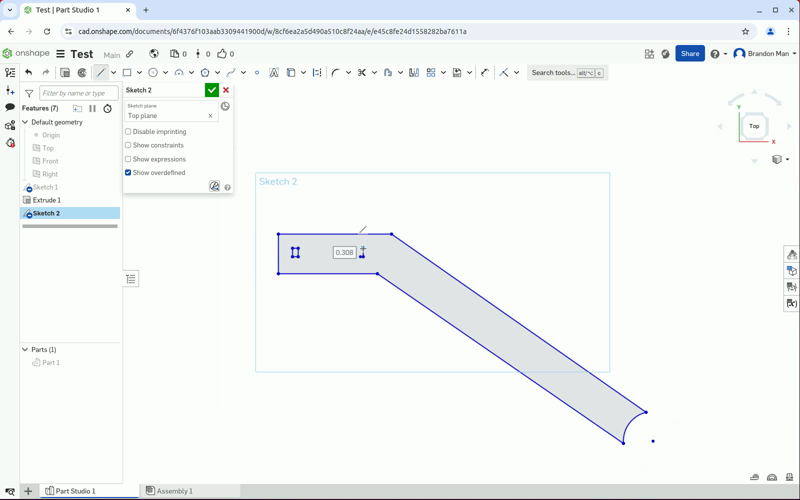
scroll(-6)
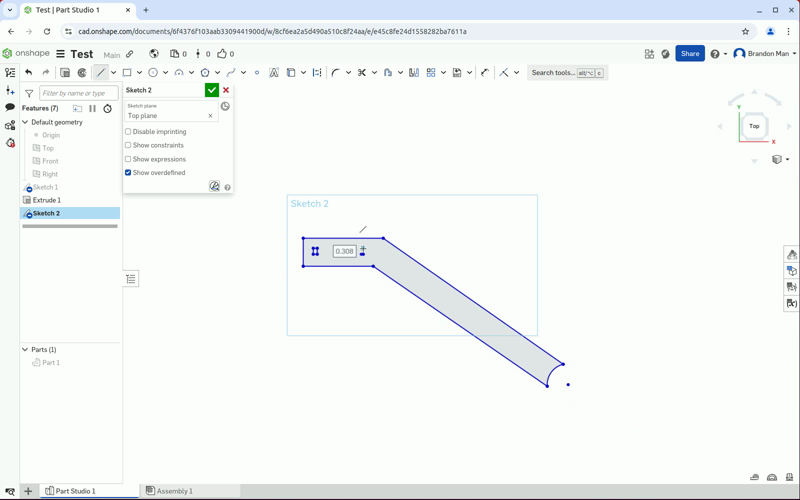
scroll(-6)
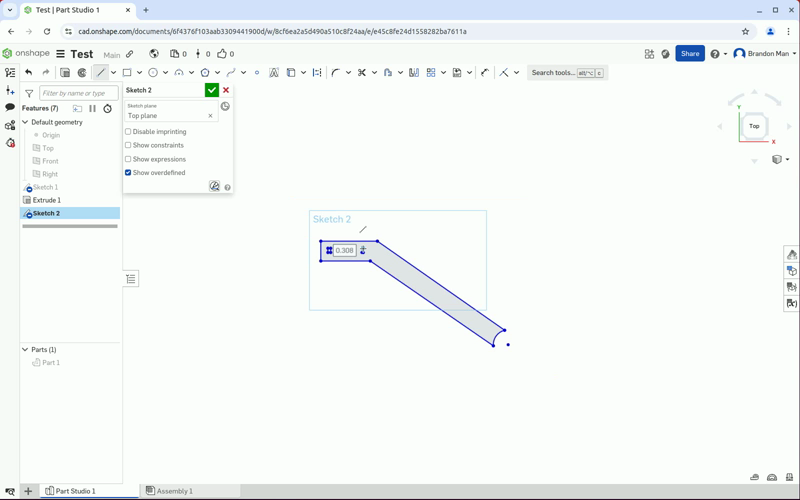
scroll(-6)
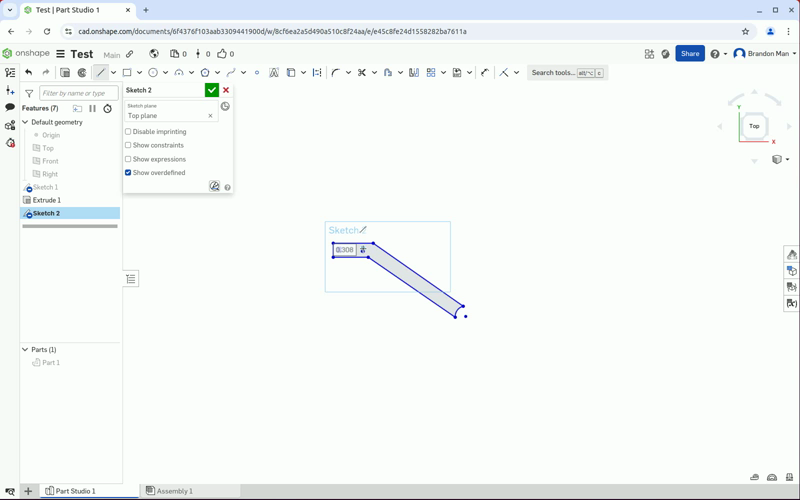
scroll(-6)
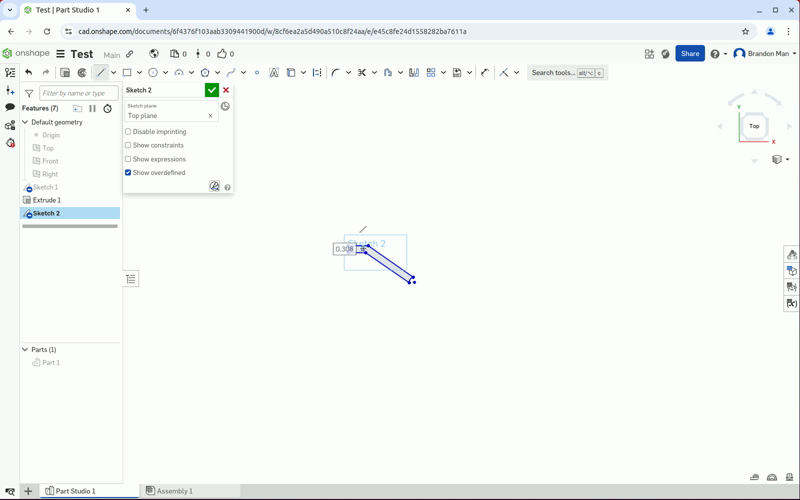
key_up(shift)
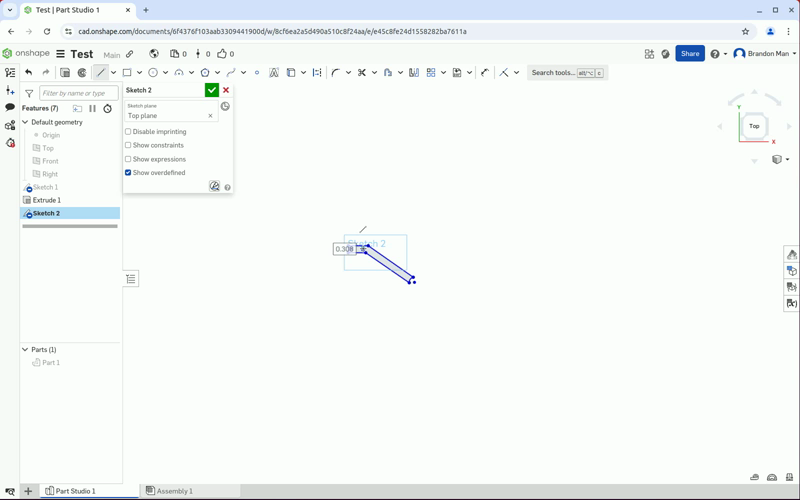
key_down(shift)
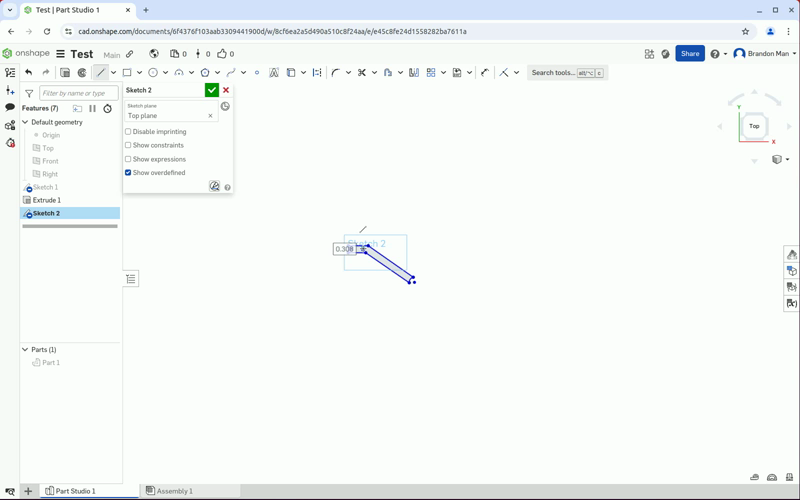
mouse_move(393, 248)
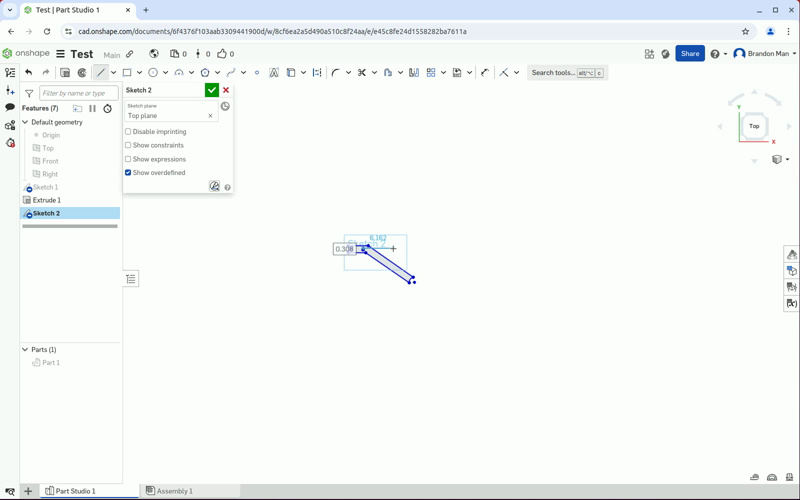
mouse_move(362, 248)
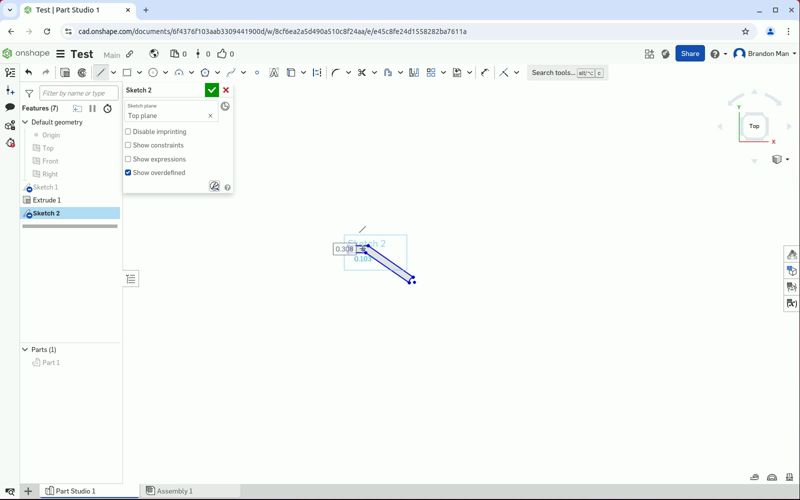
scroll(6)
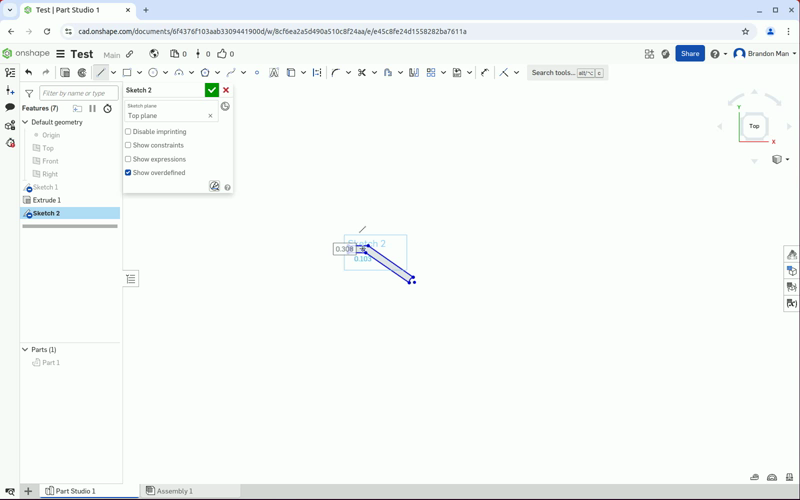
scroll(6)
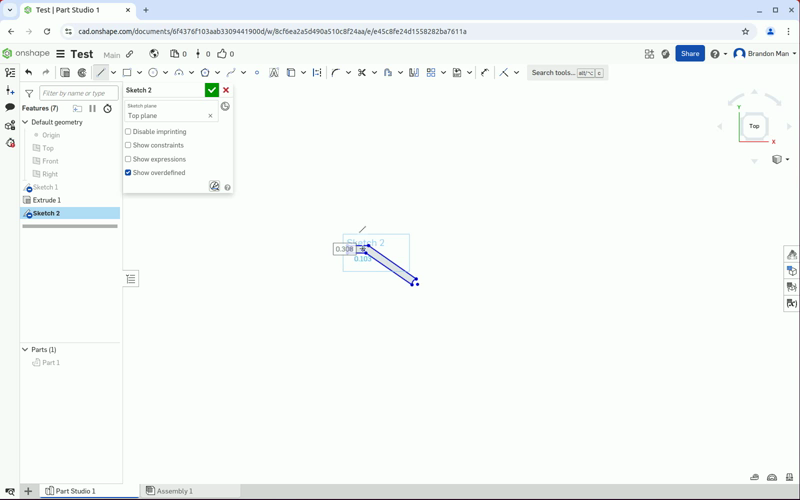
scroll(6)
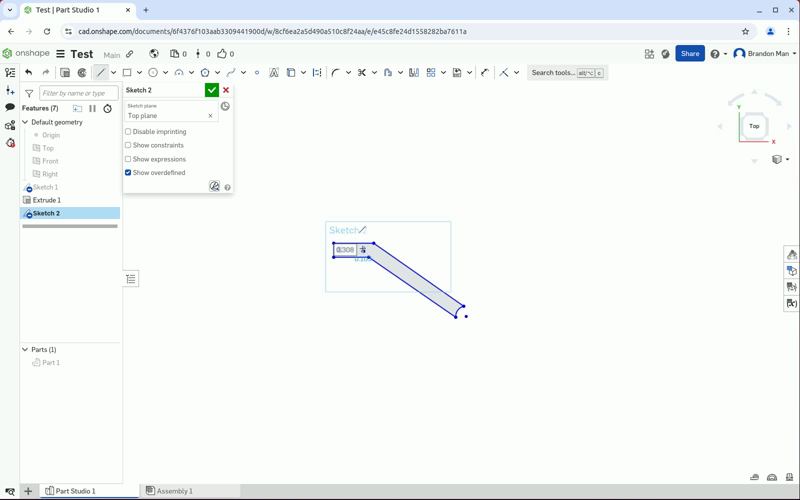
scroll(6)
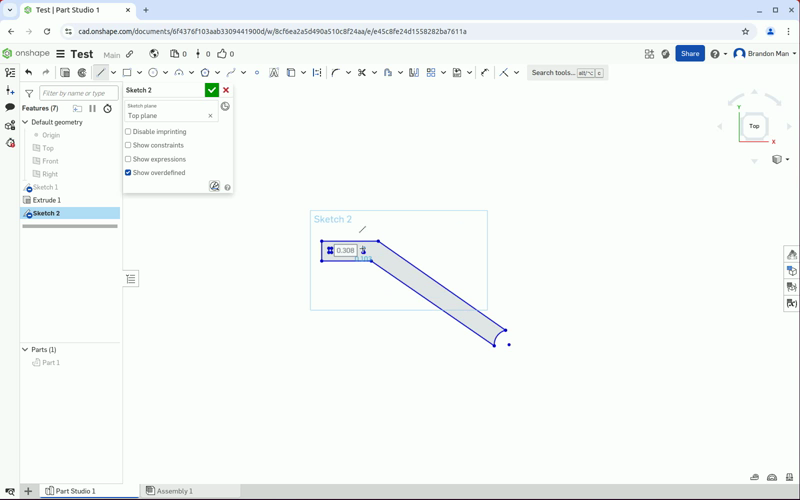
scroll(6)
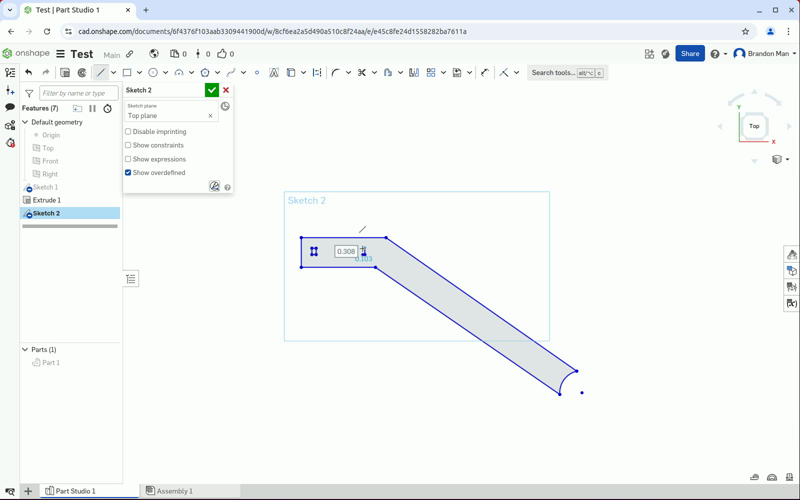
scroll(6)
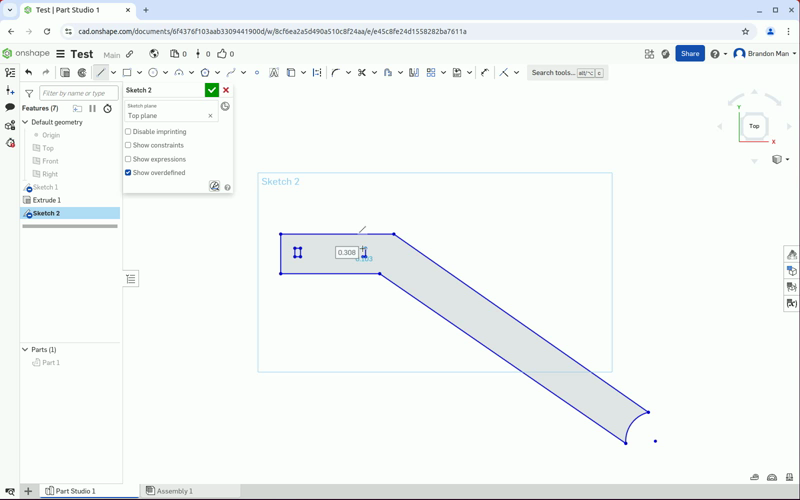
scroll(6)
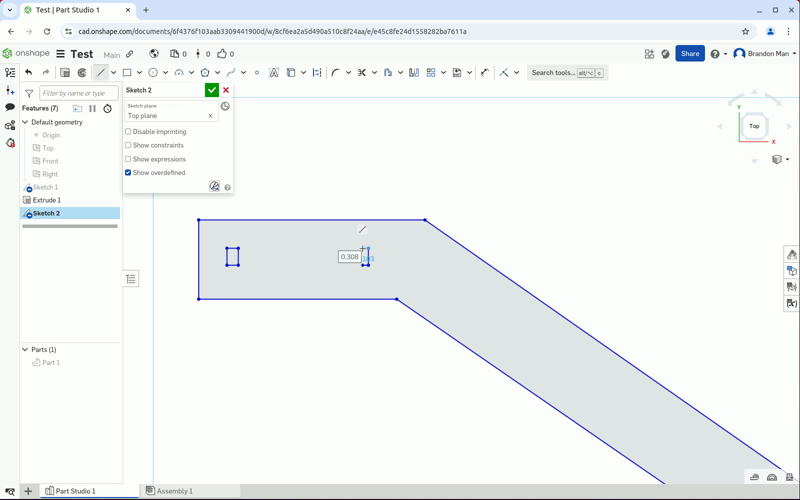
click(362, 248)
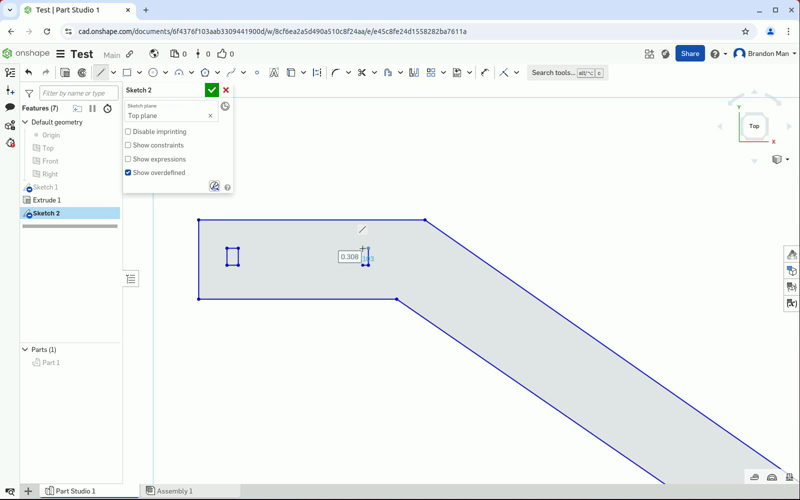
scroll(-6)
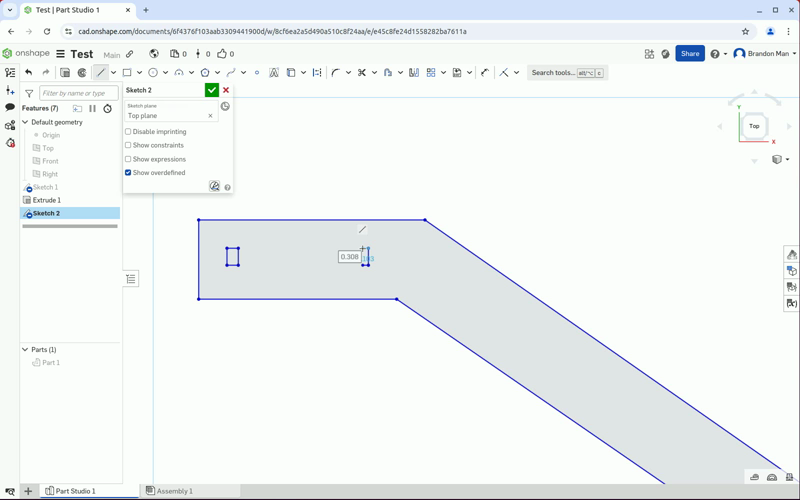
scroll(-6)
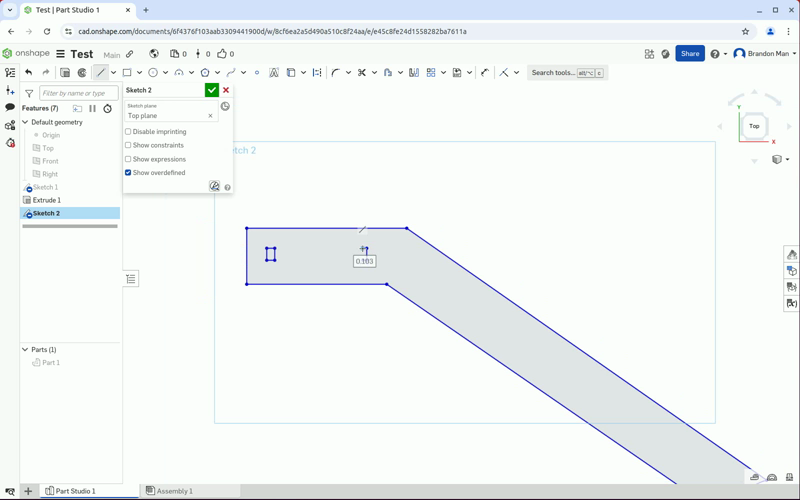
scroll(-6)
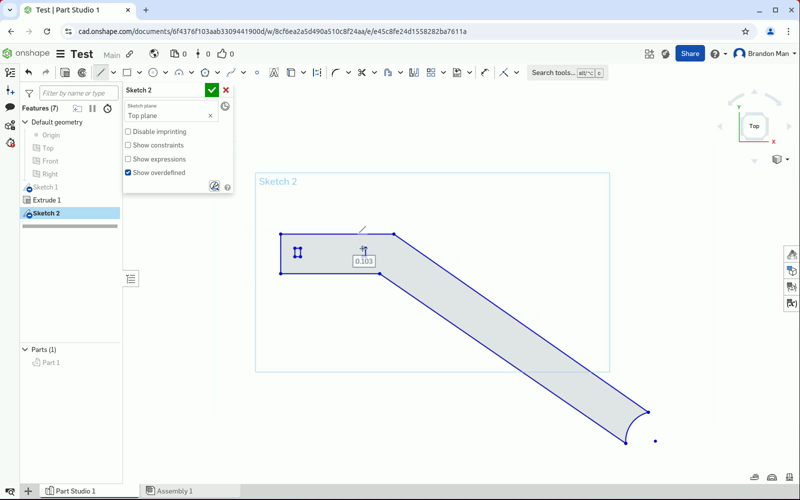
scroll(-6)
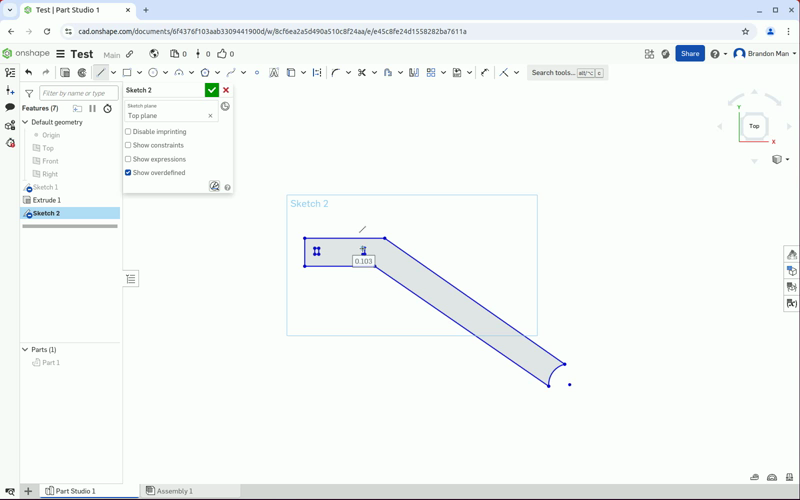
scroll(-6)
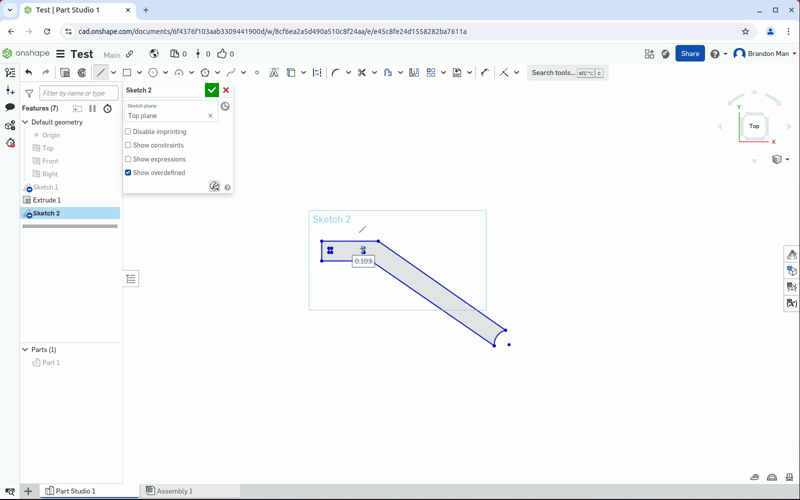
scroll(-6)
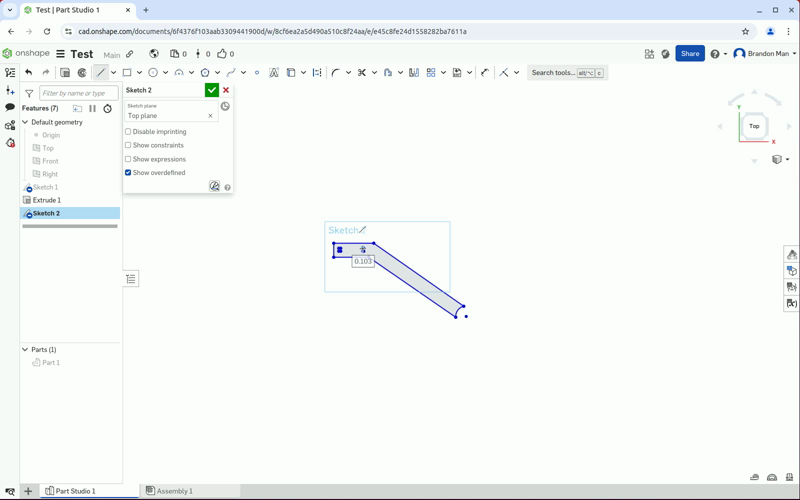
scroll(-6)
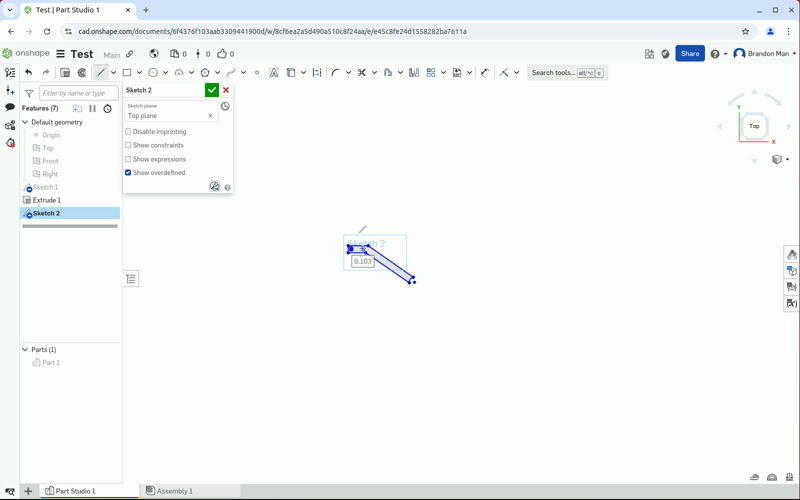
key_up(shift)
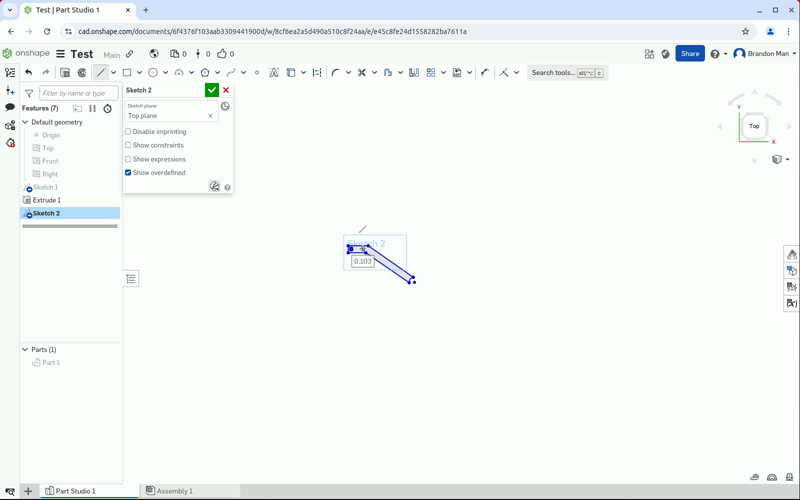
mouse_move(392, 248)
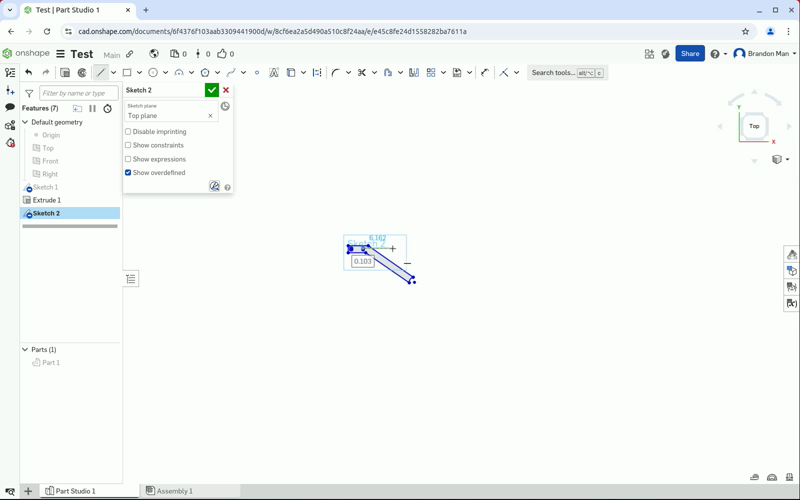
key_down(shift)
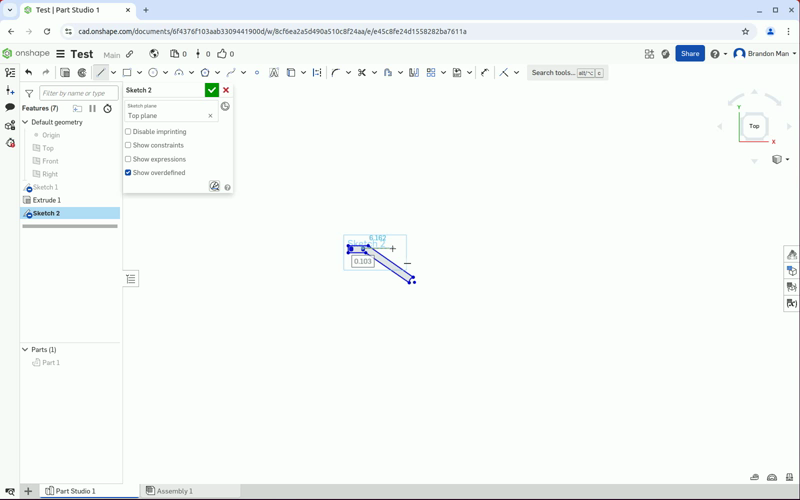
mouse_move(362, 249)
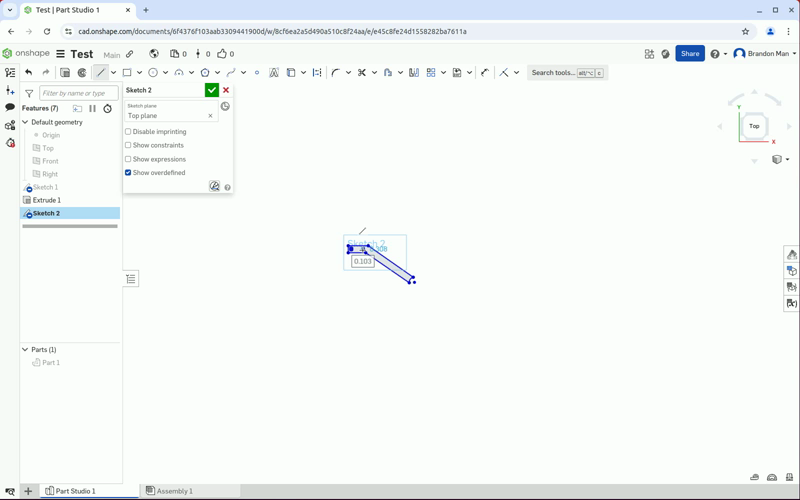
scroll(6)
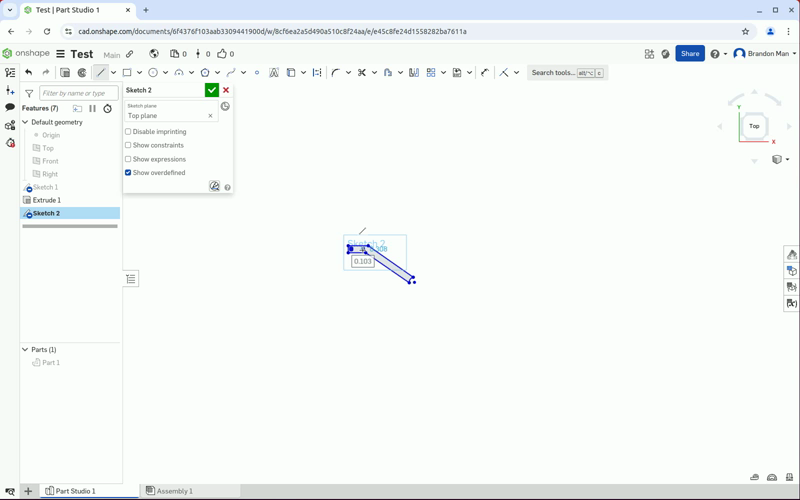
scroll(6)
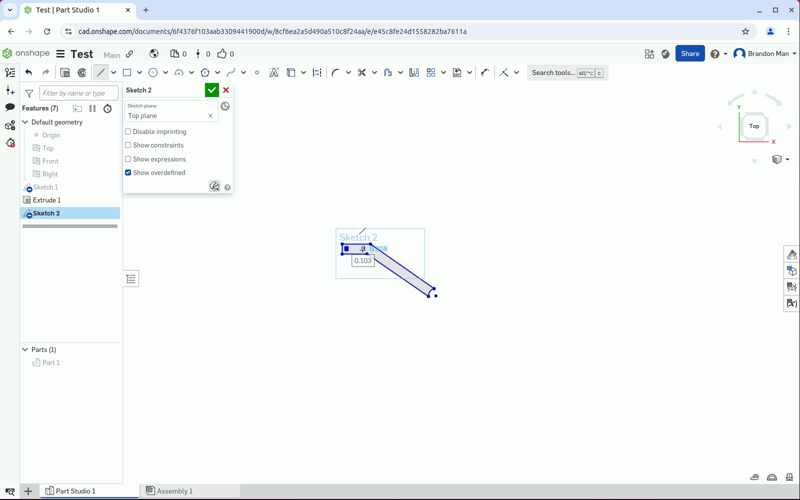
scroll(6)
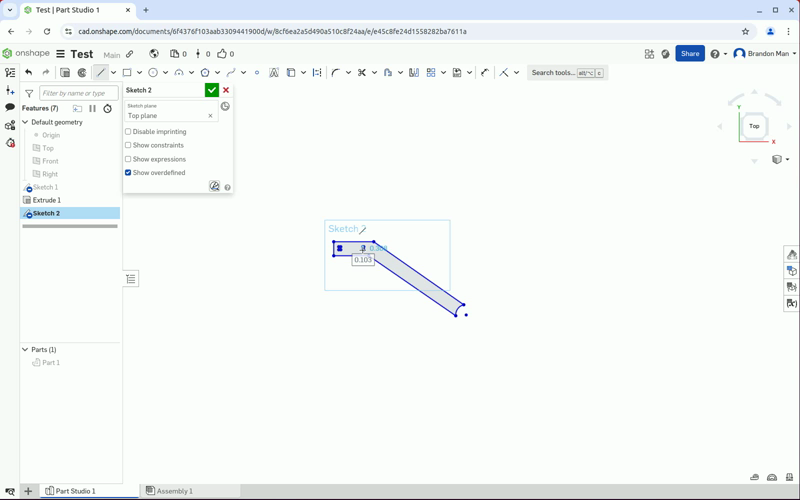
scroll(6)
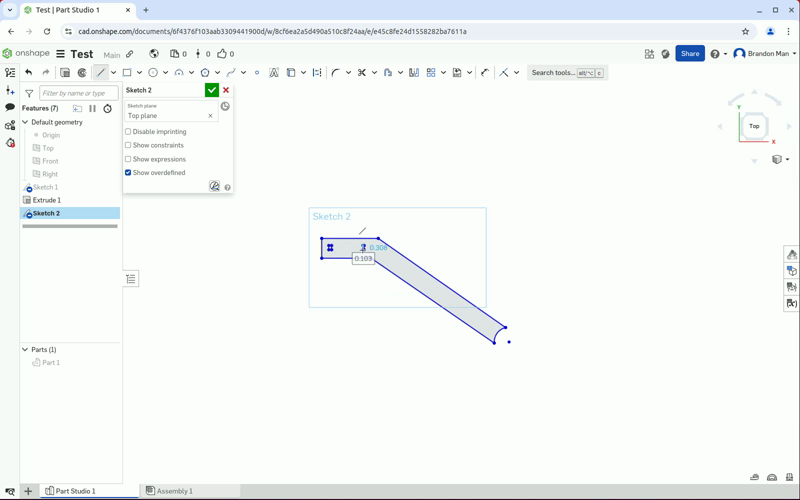
scroll(6)
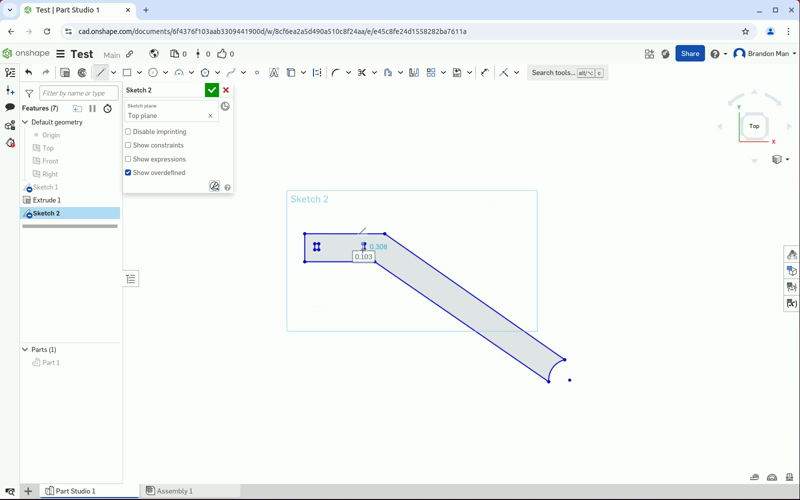
scroll(6)
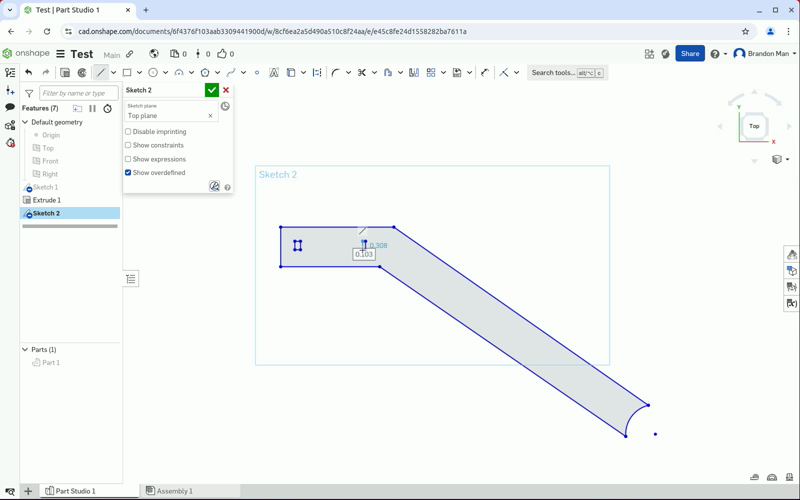
scroll(6)
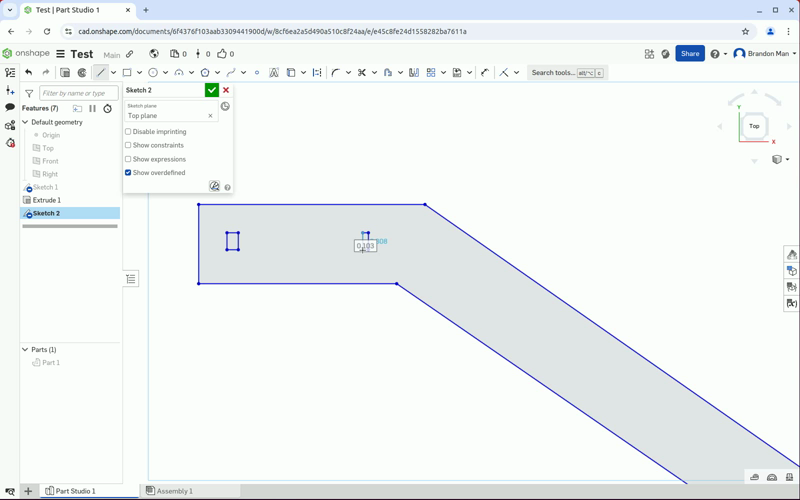
key_up(shift)
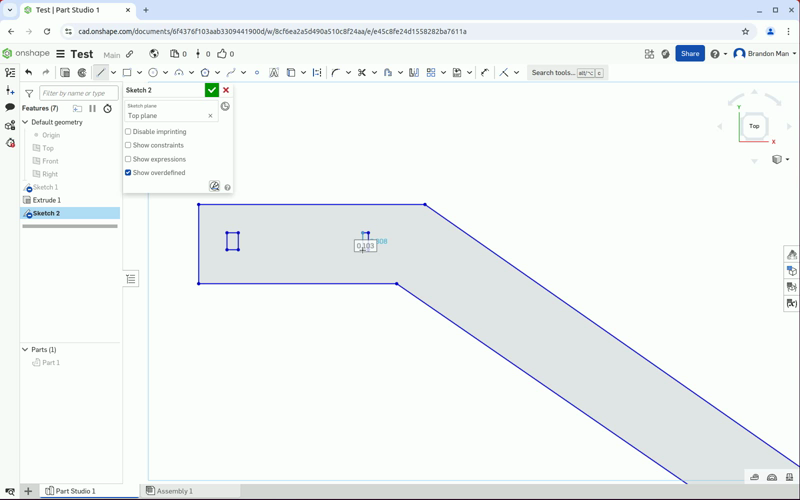
click(362, 249)
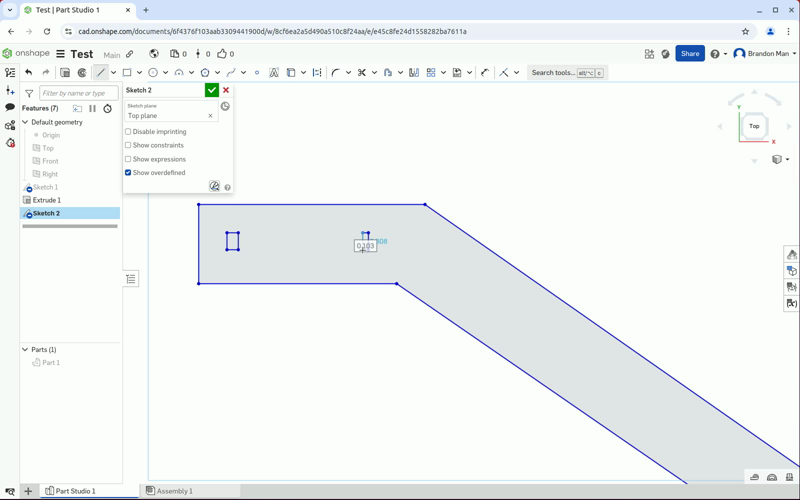
scroll(-6)
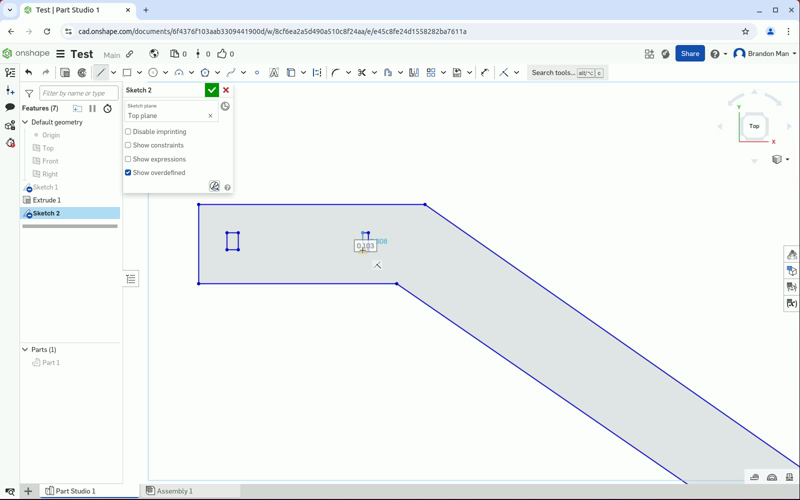
scroll(-6)
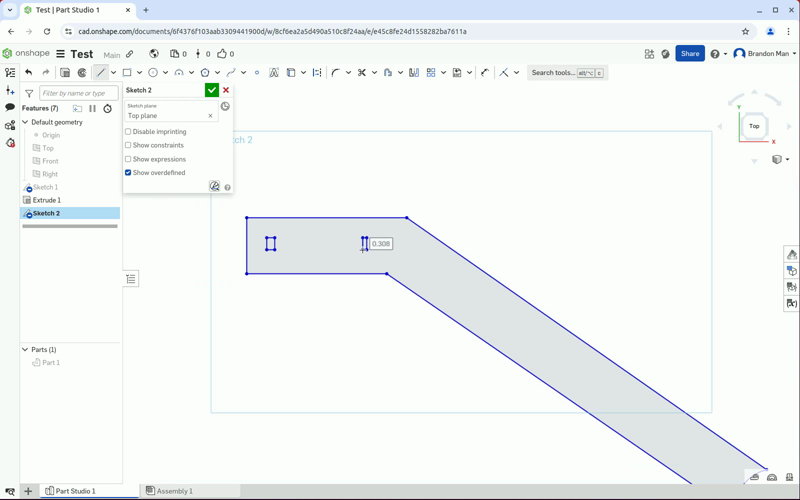
scroll(-6)
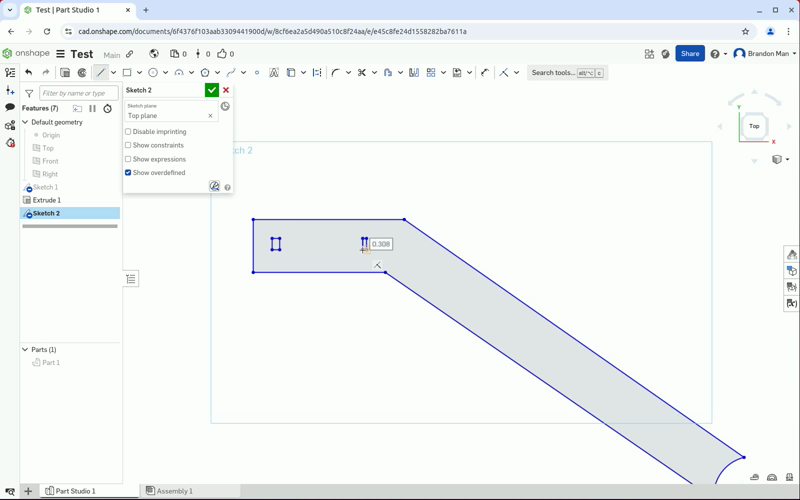
scroll(-6)
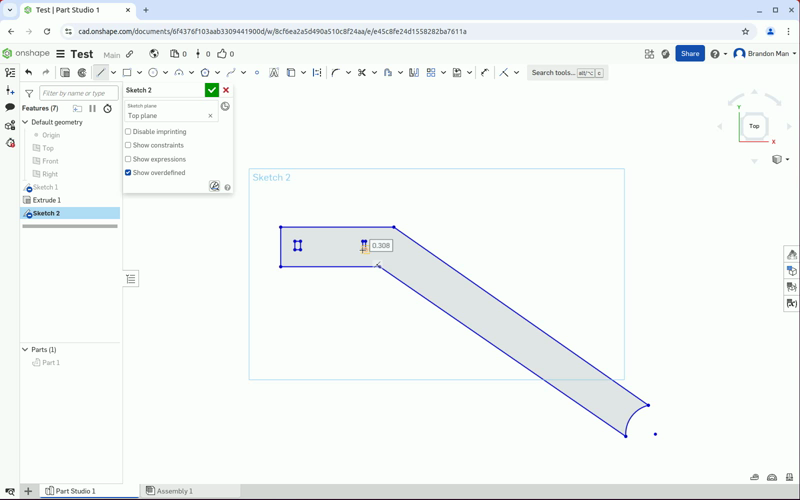
scroll(-6)
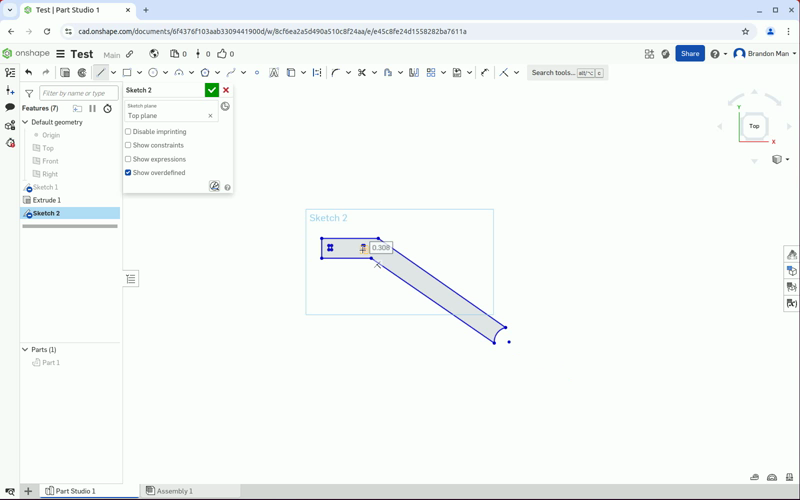
scroll(-6)
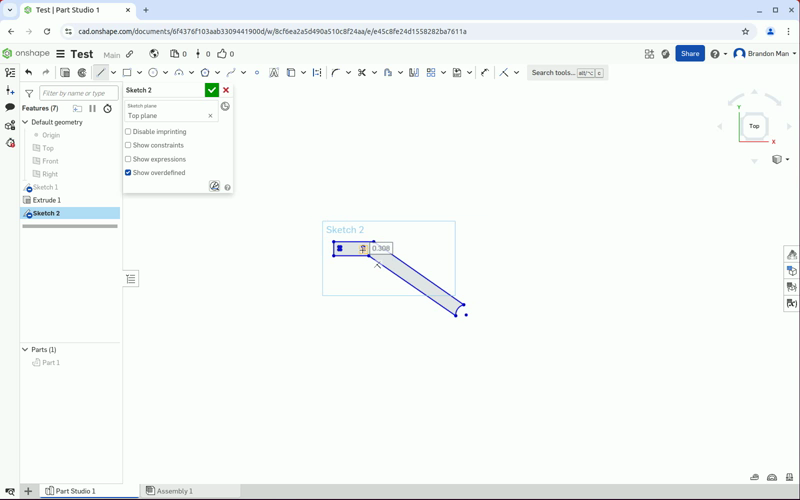
scroll(-6)
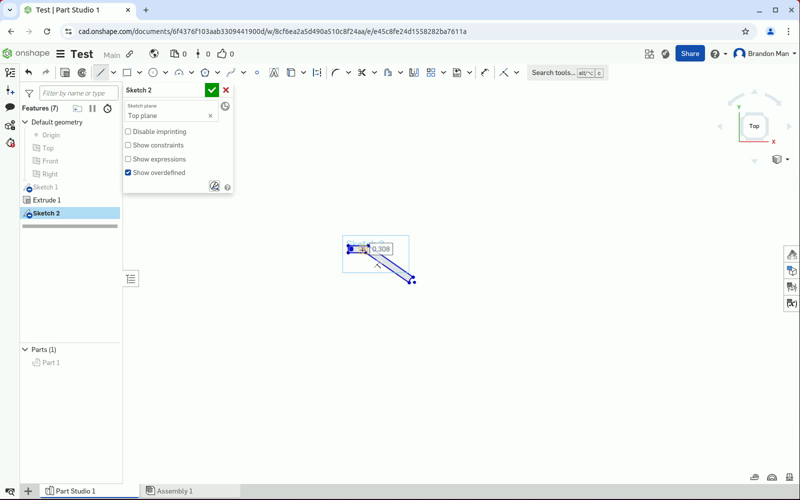
key(esc)
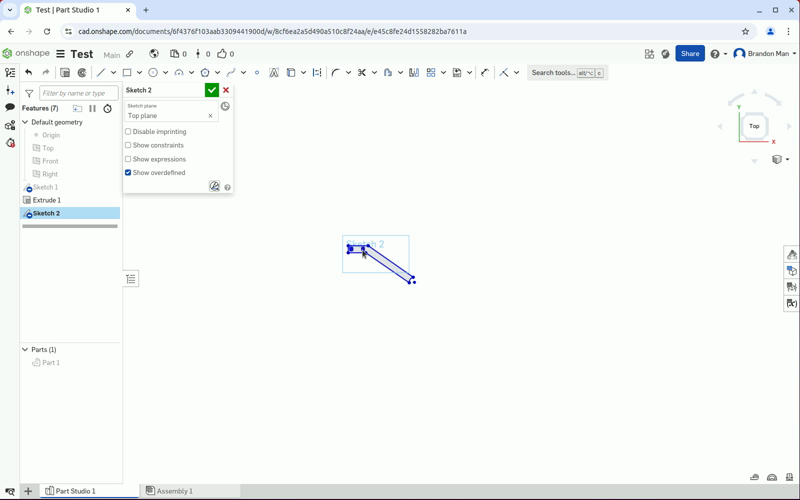
mouse_move(374, 253)
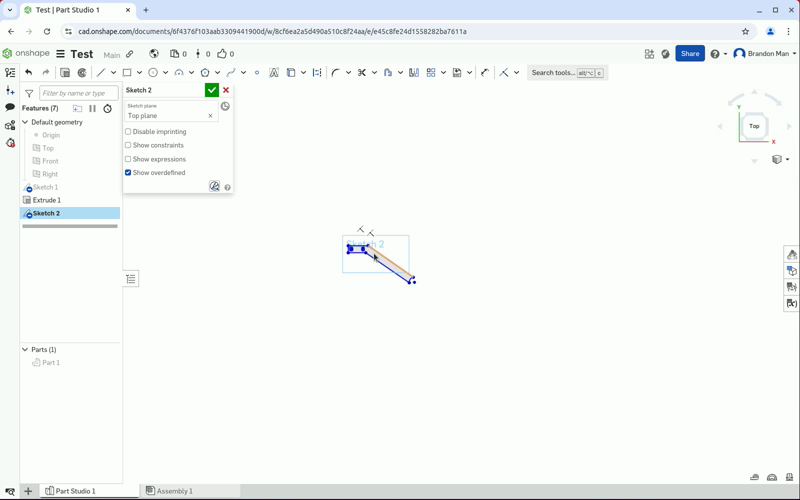
scroll(6)
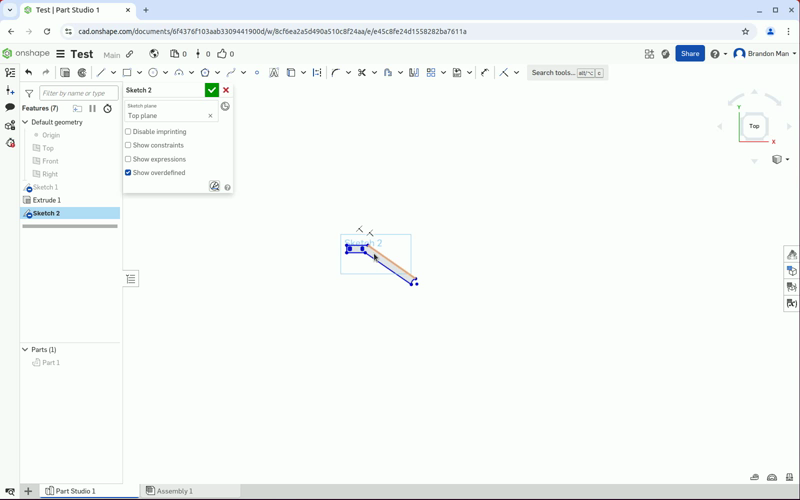
scroll(6)
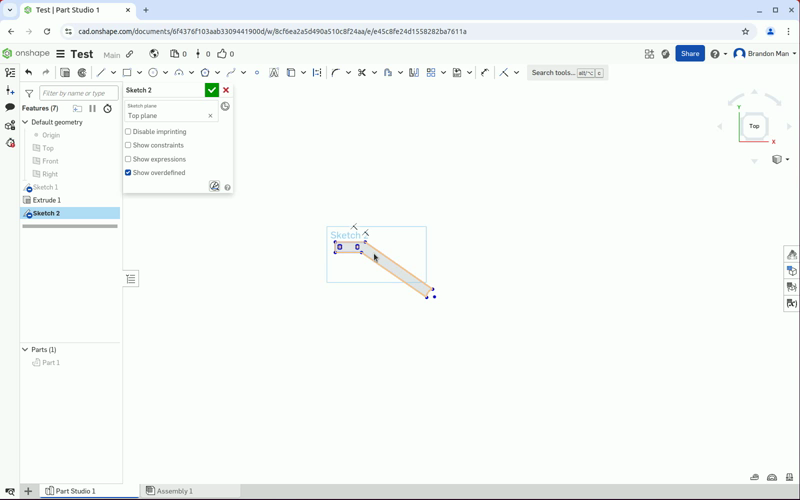
scroll(6)
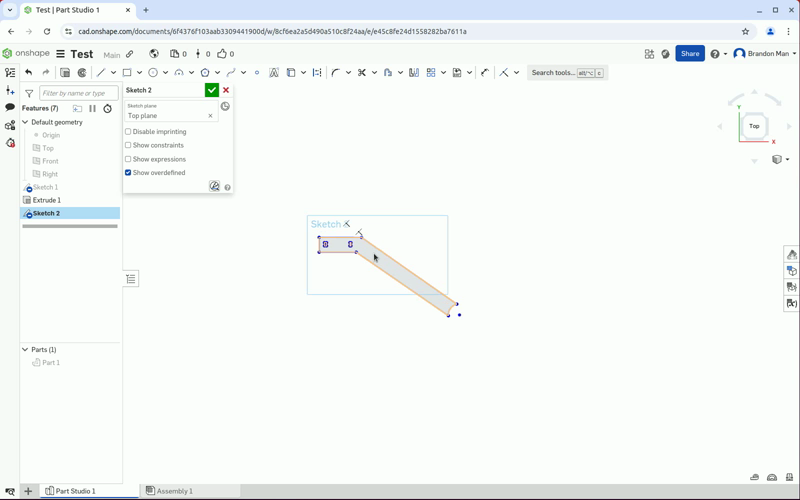
scroll(6)
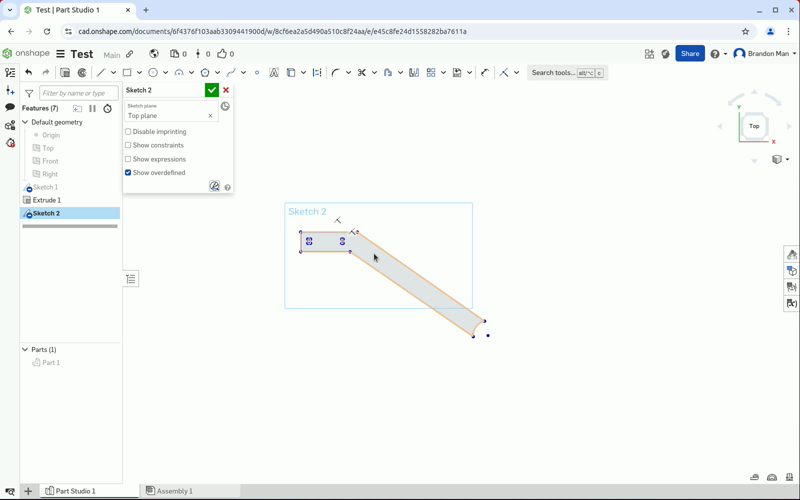
scroll(6)
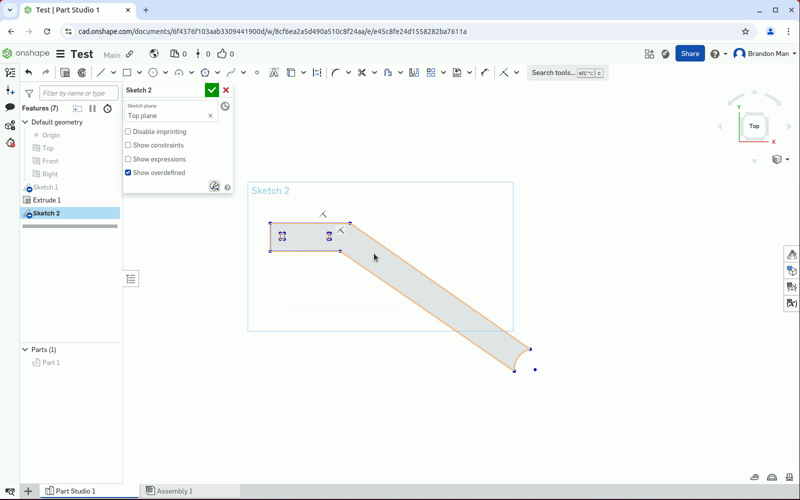
scroll(6)
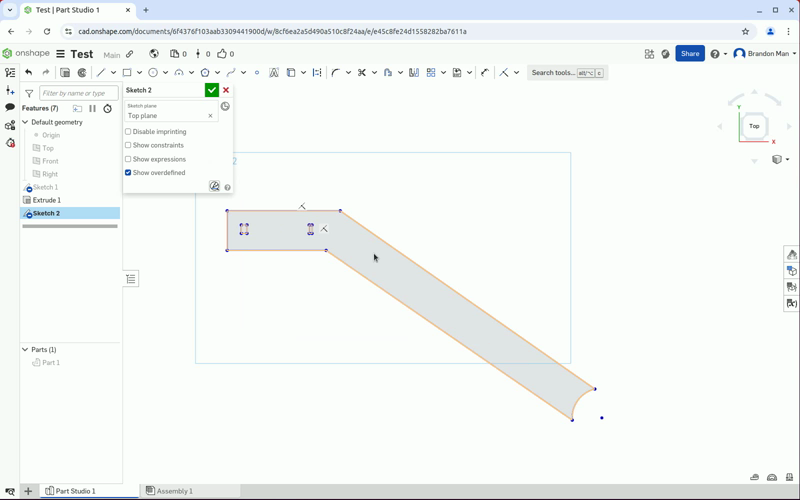
scroll(6)
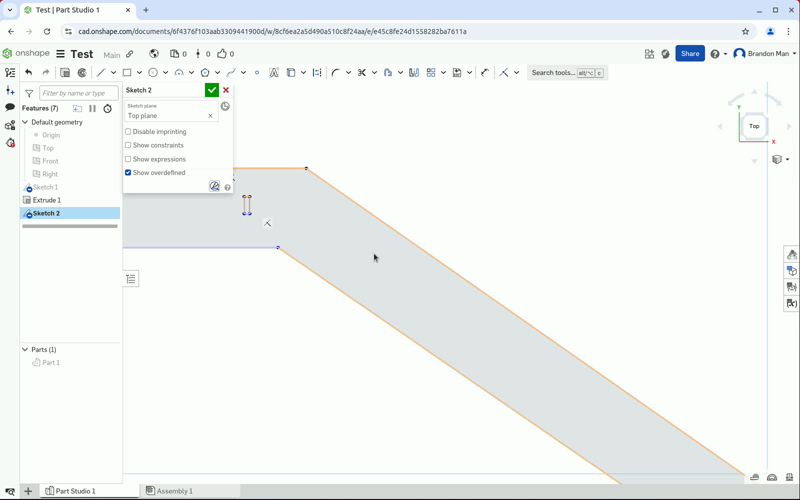
click(374, 253)
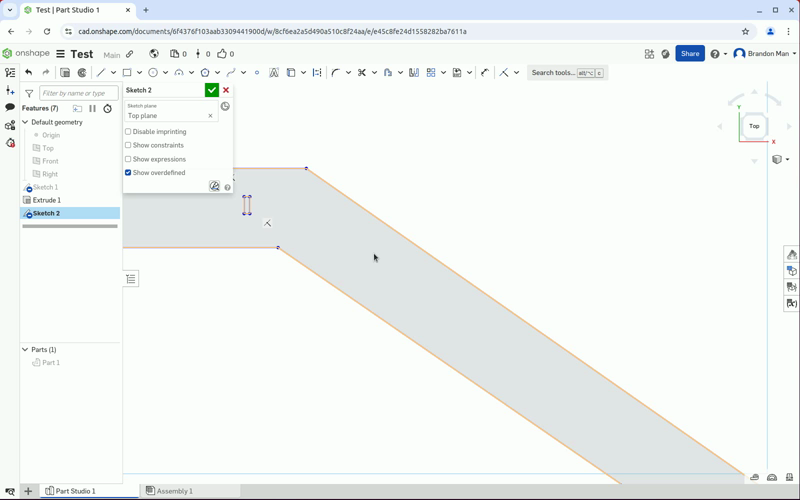
scroll(-6)
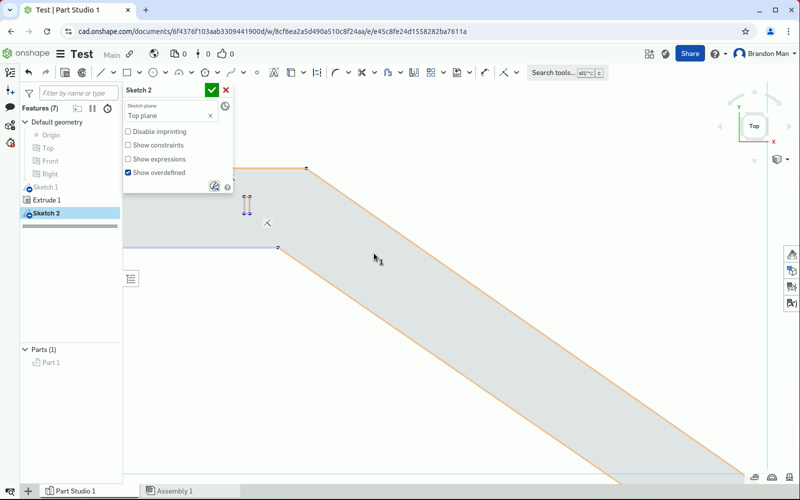
scroll(-6)
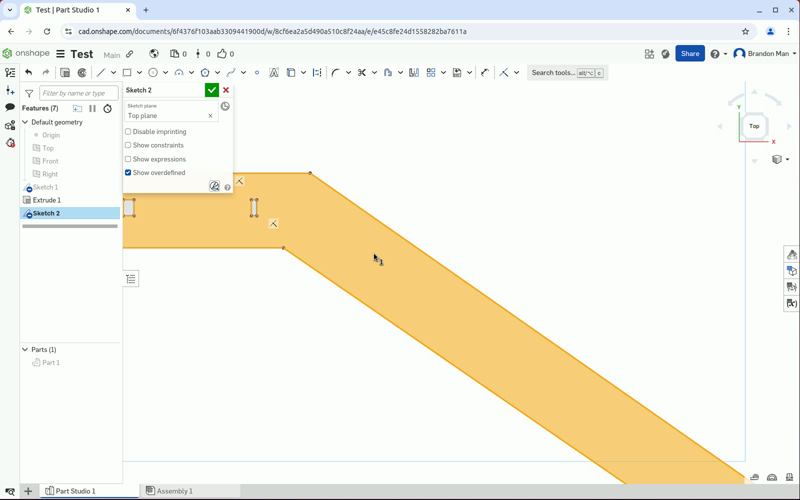
scroll(-6)
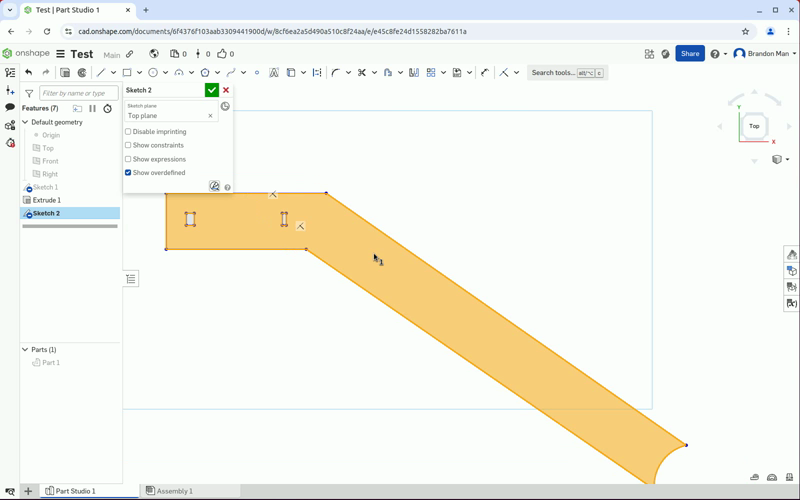
scroll(-6)
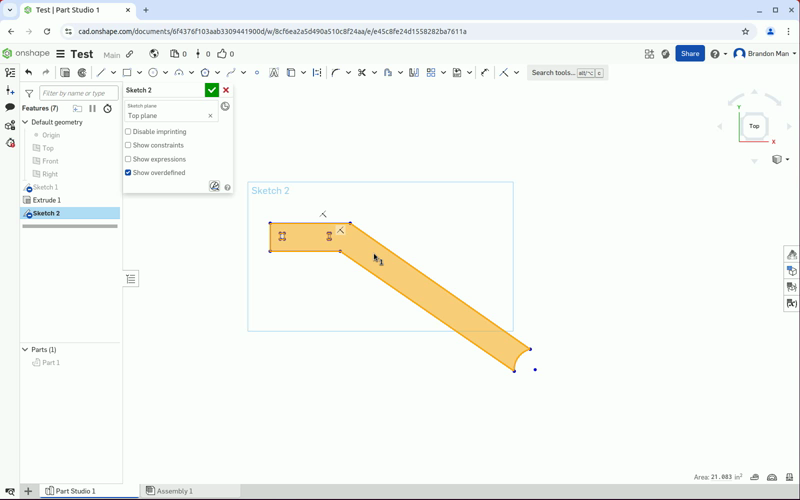
scroll(-6)
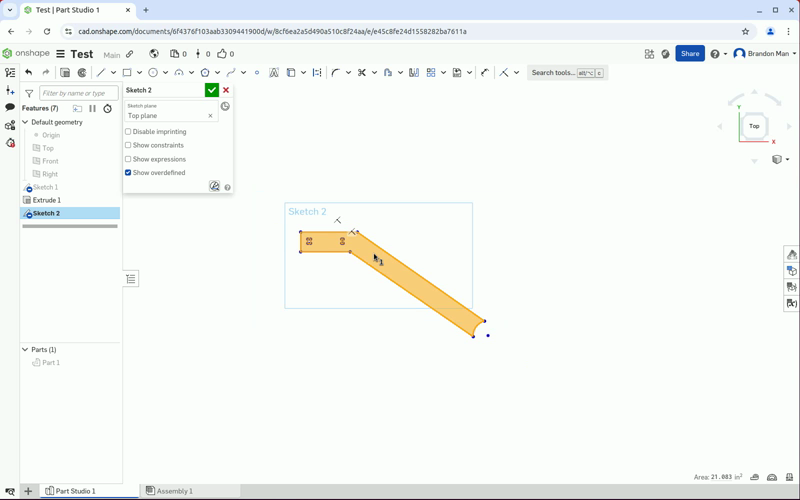
scroll(-6)
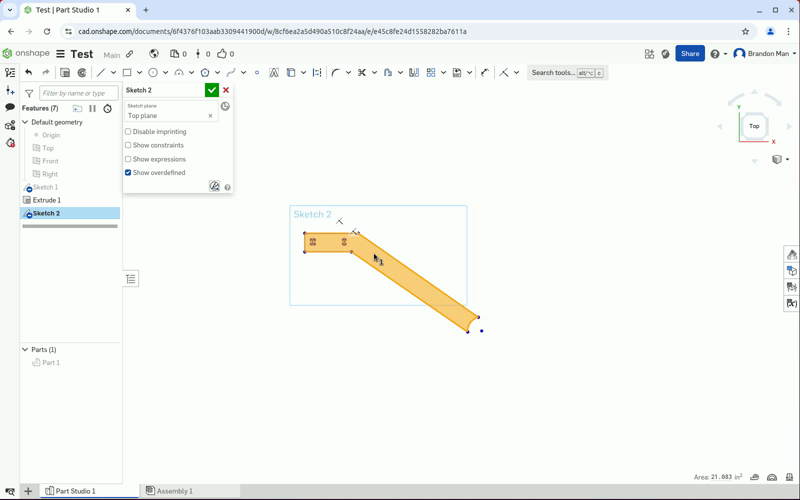
scroll(-6)
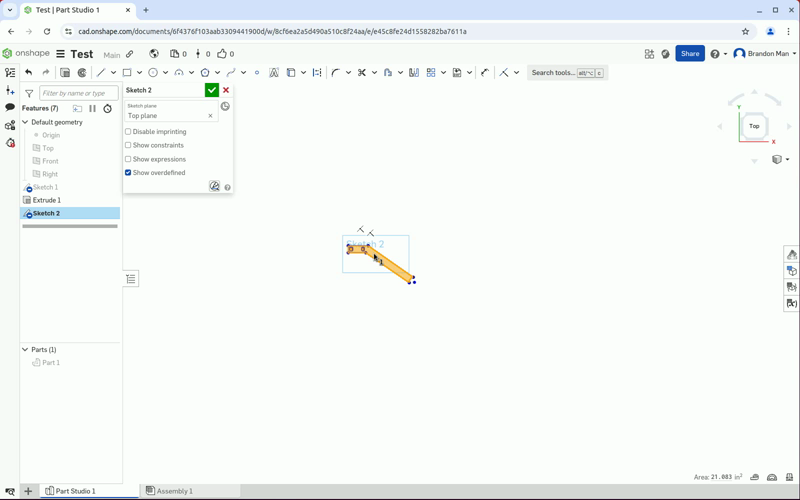
mouse_move(73, 352)
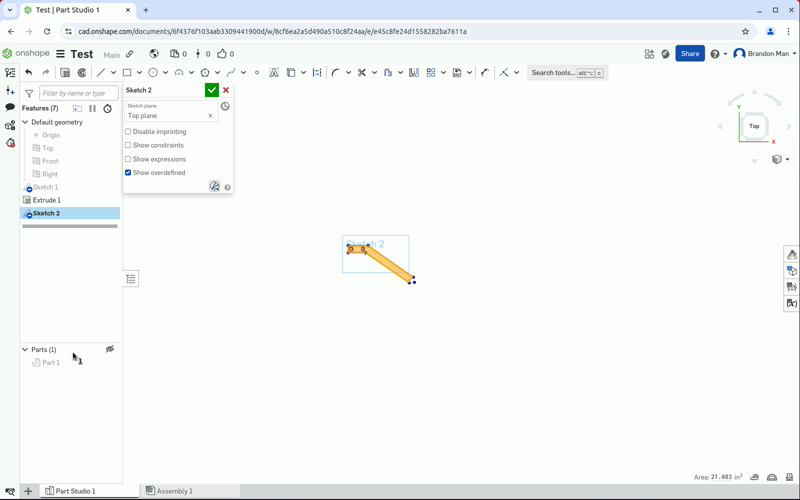
key(shift+y)
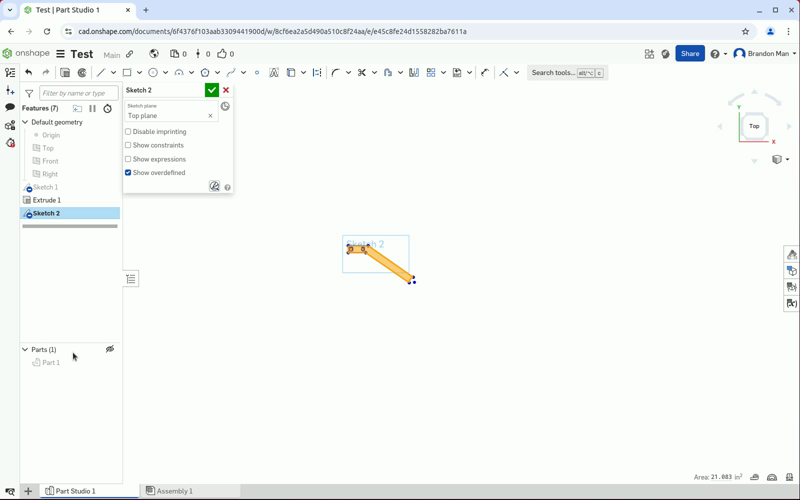
key(shift+e)
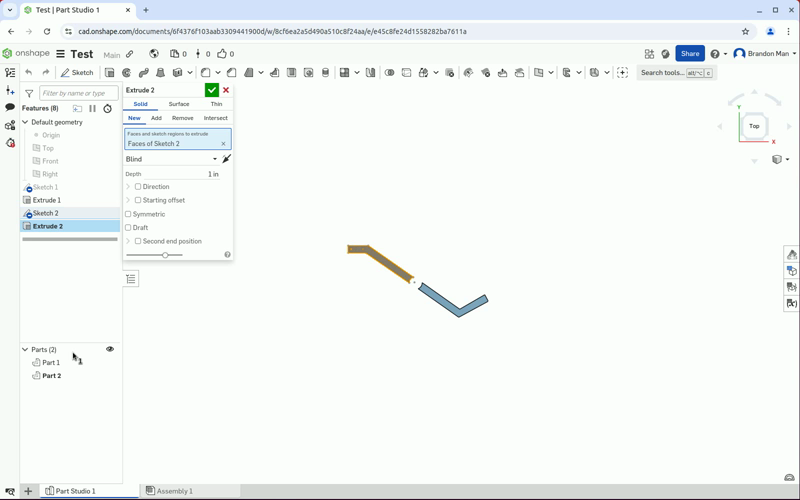
mouse_move(143, 106)
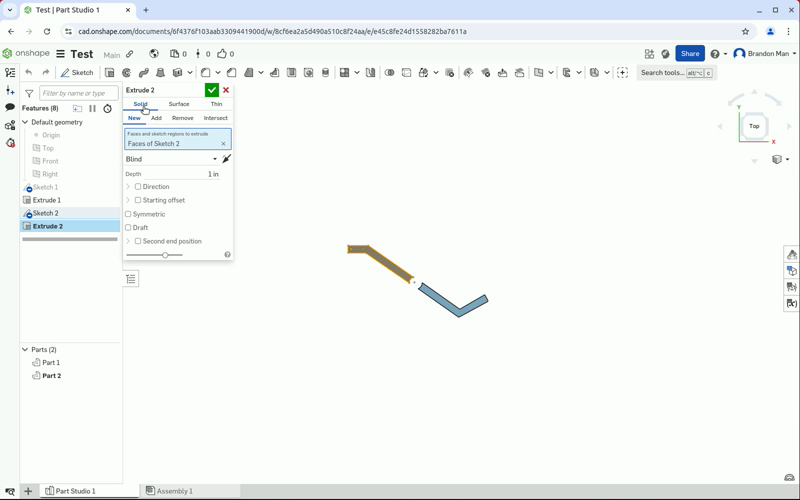
click(143, 106)
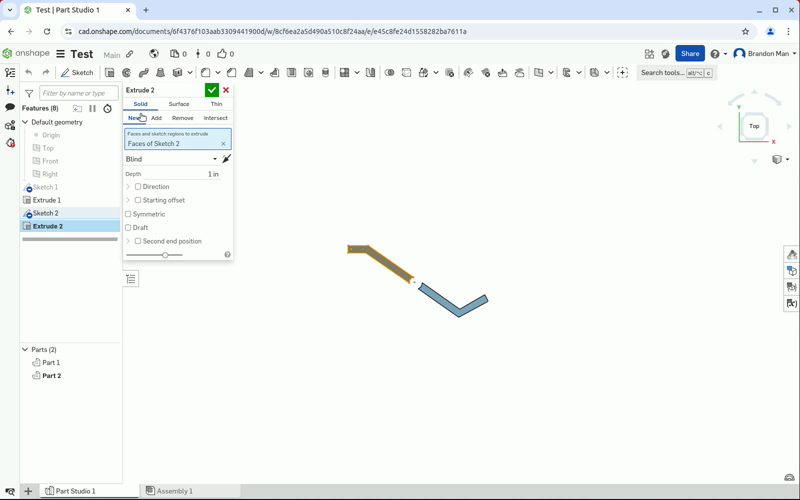
mouse_move(137, 120)
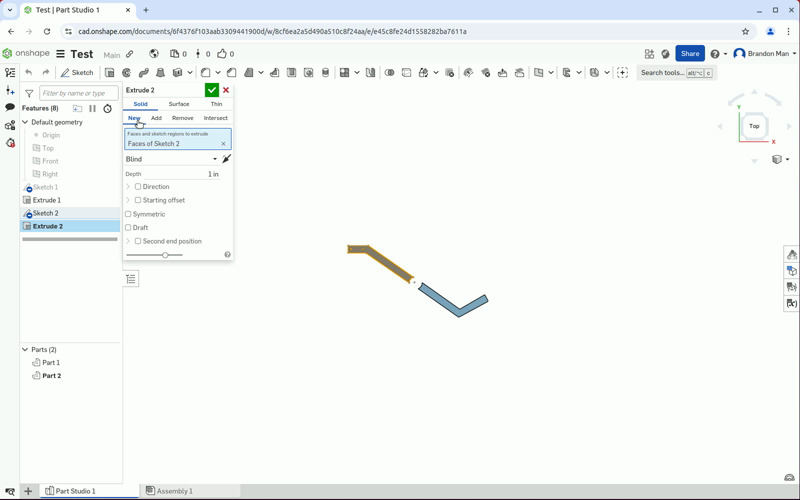
click(137, 120)
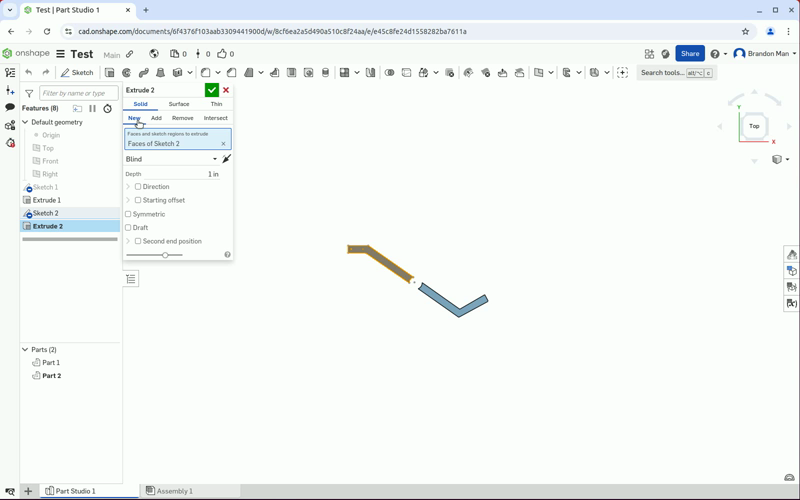
key(tab, 4)
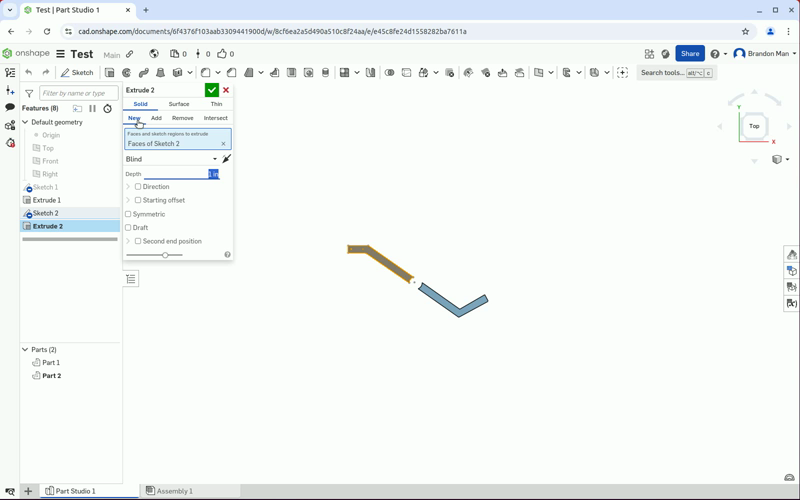
text(0.722)
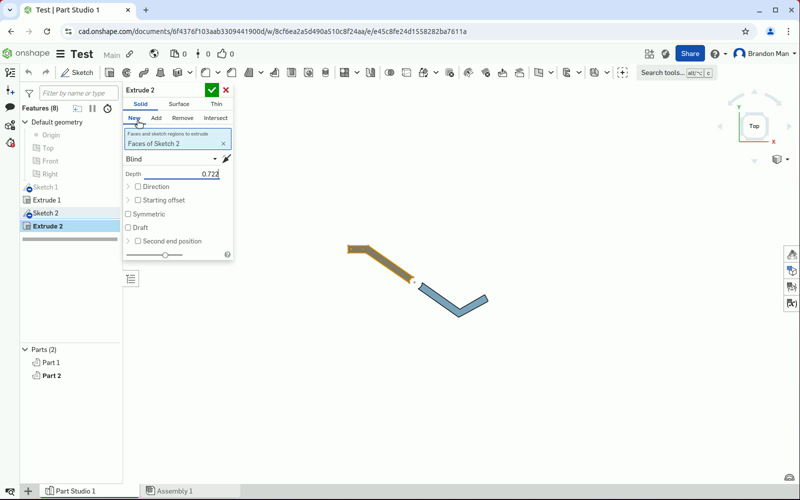
key(enter)
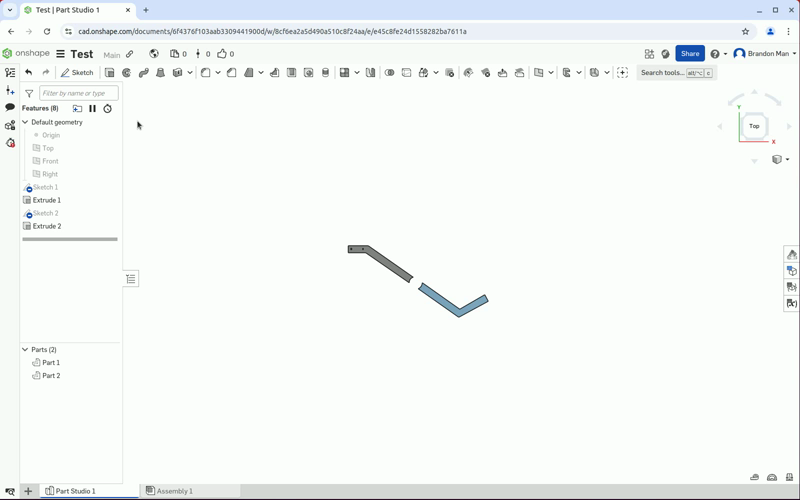
key(shift+h)
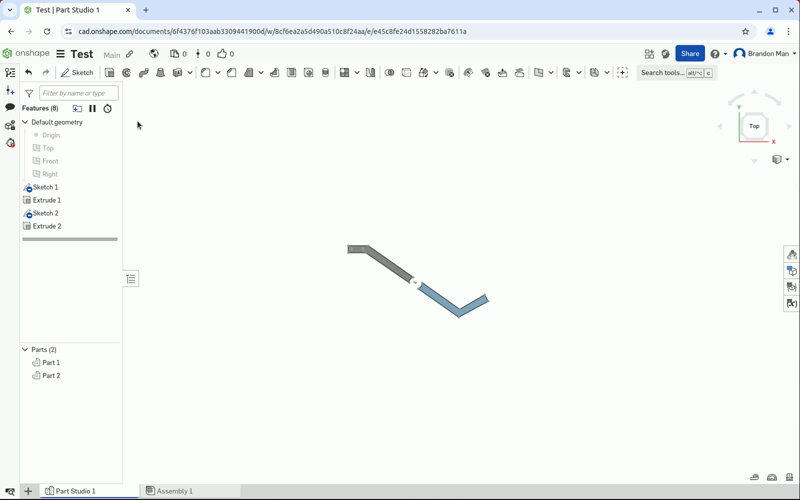
key(shift+h)
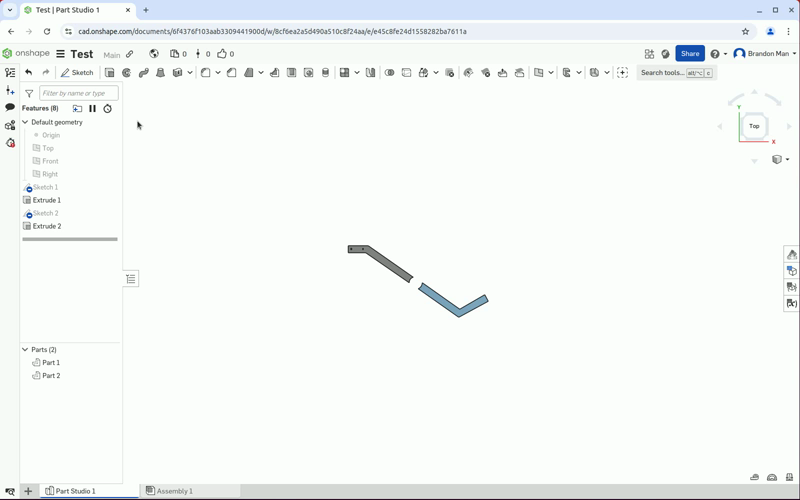
mouse_move(73, 189)
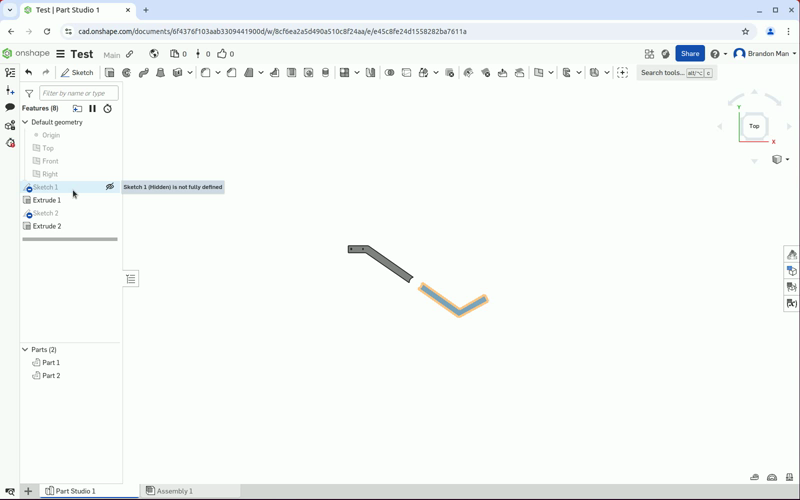
click(73, 189)
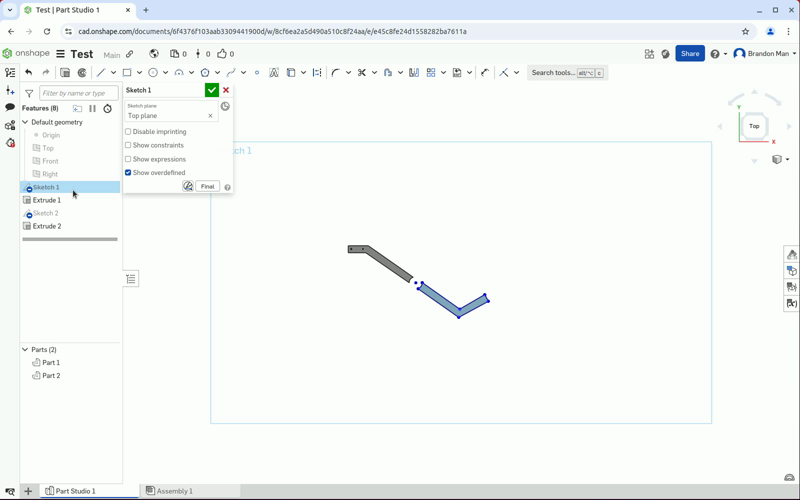
mouse_move(229, 92)
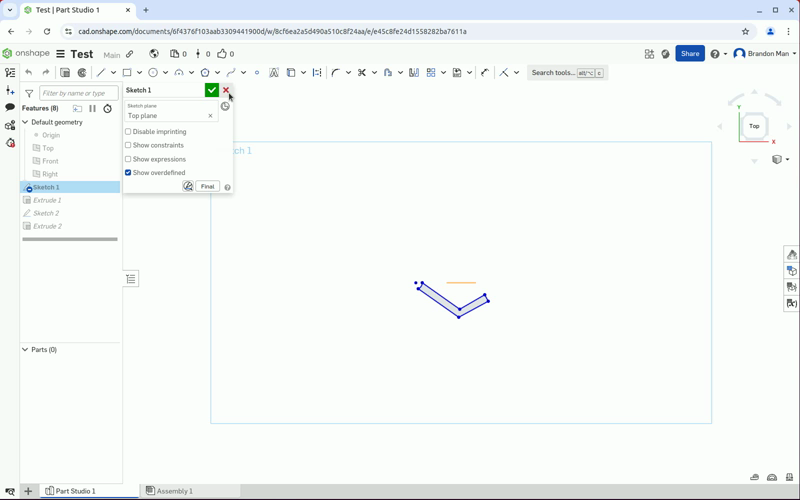
click(229, 92)
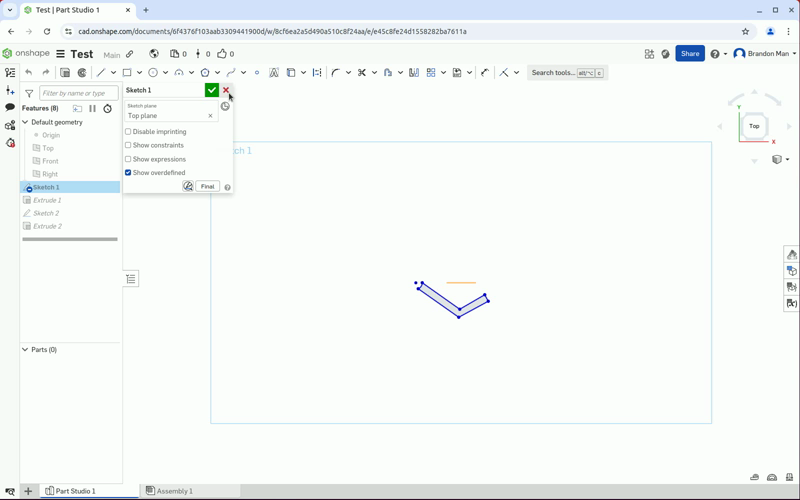
key(shift+s)
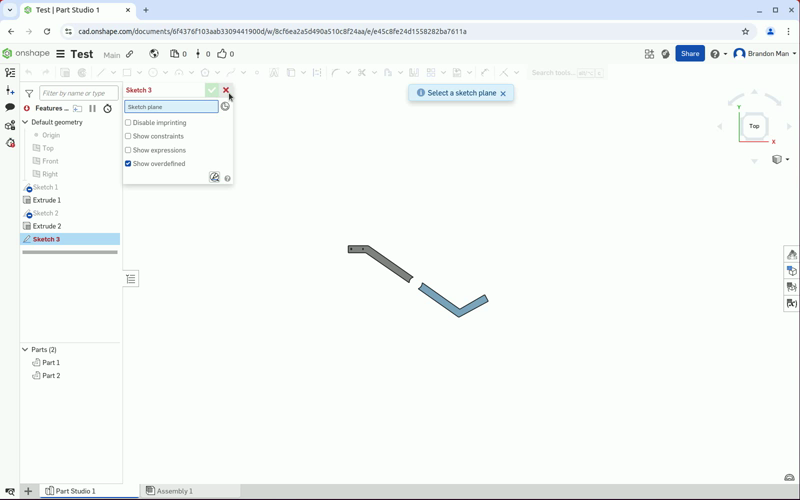
mouse_move(73, 150)
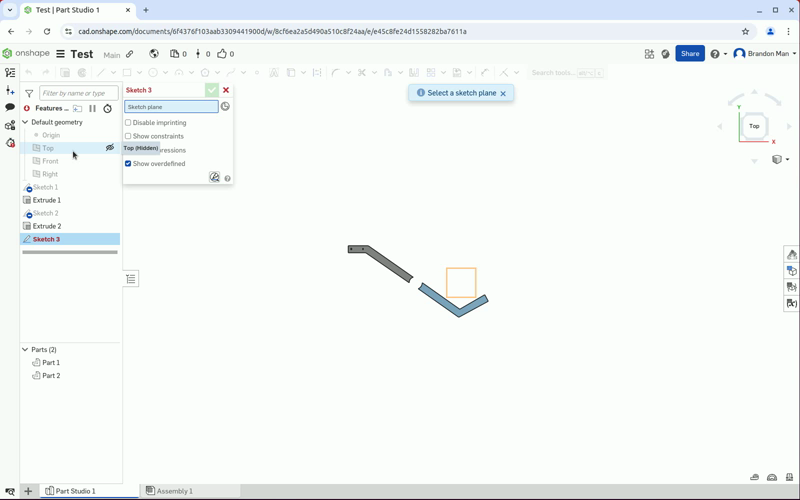
click(73, 150)
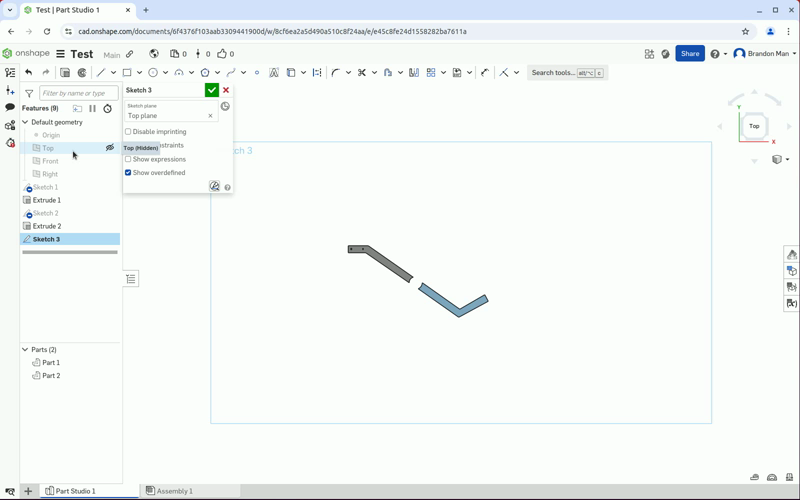
mouse_move(73, 352)
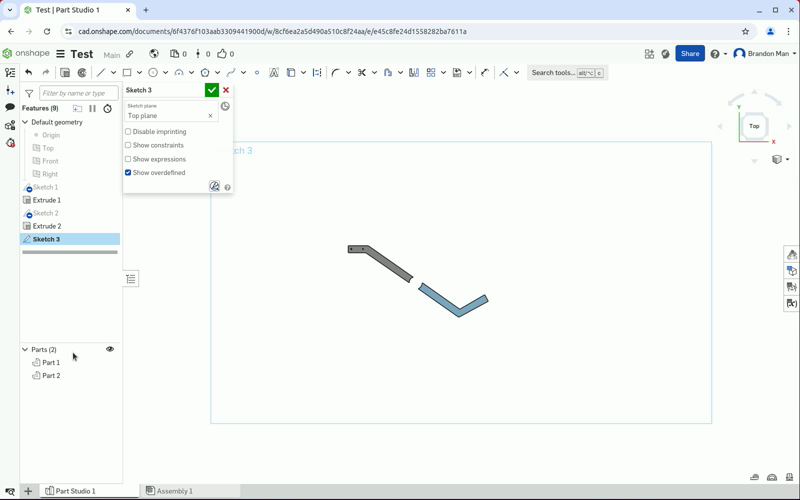
key(y)
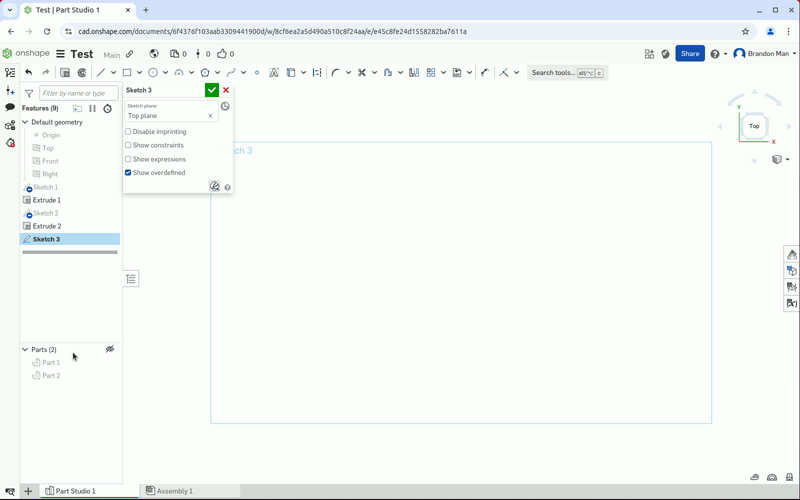
key(c)
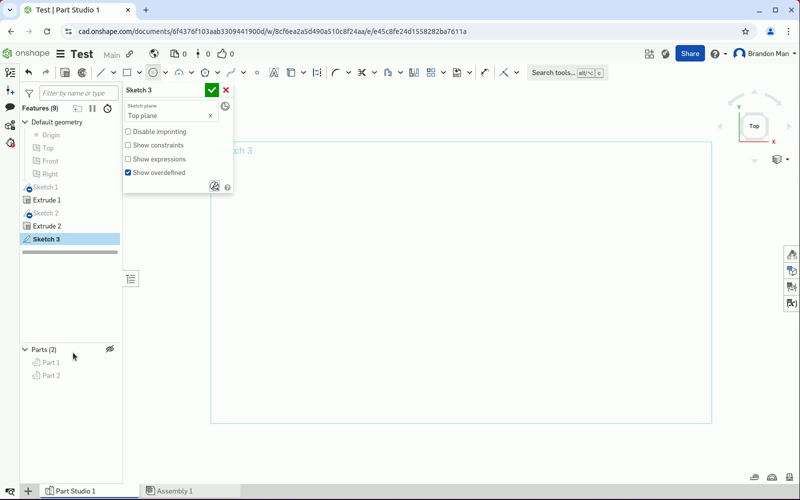
key_down(shift)
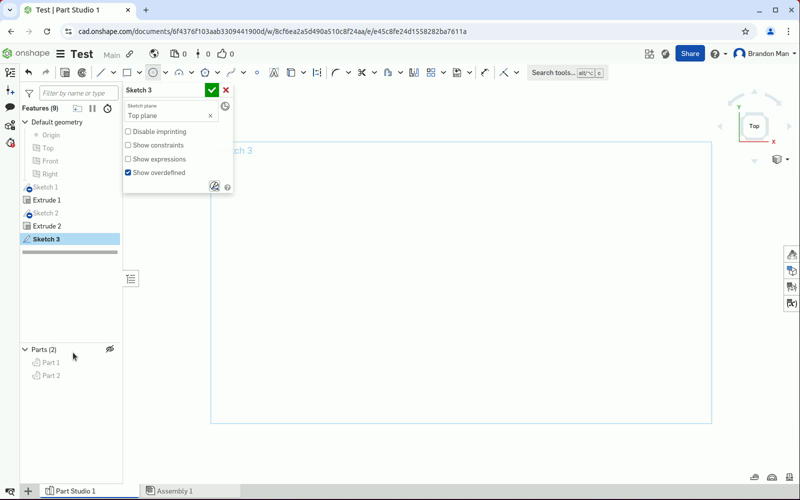
mouse_move(416, 282)
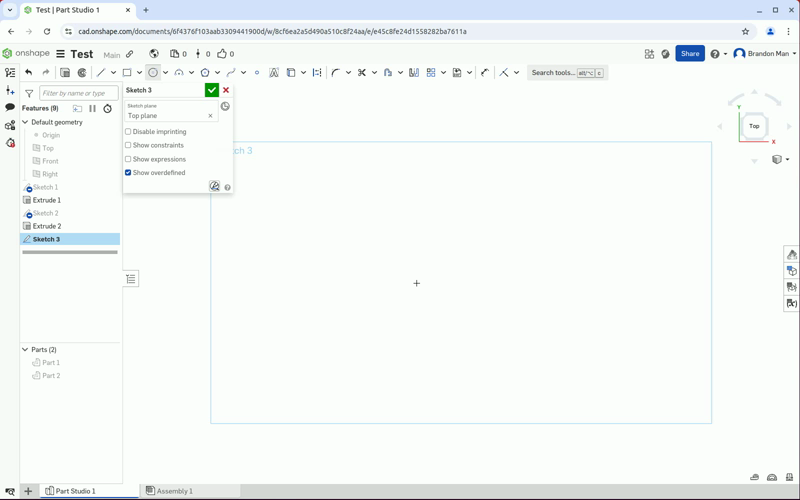
click(416, 282)
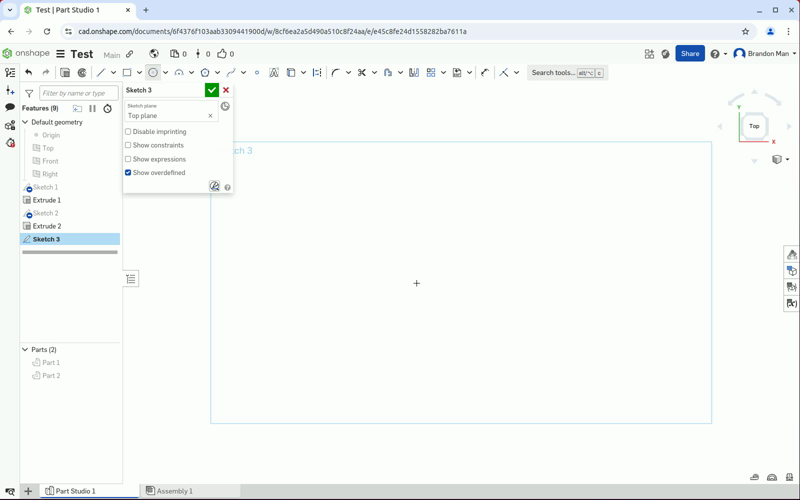
key_up(shift)
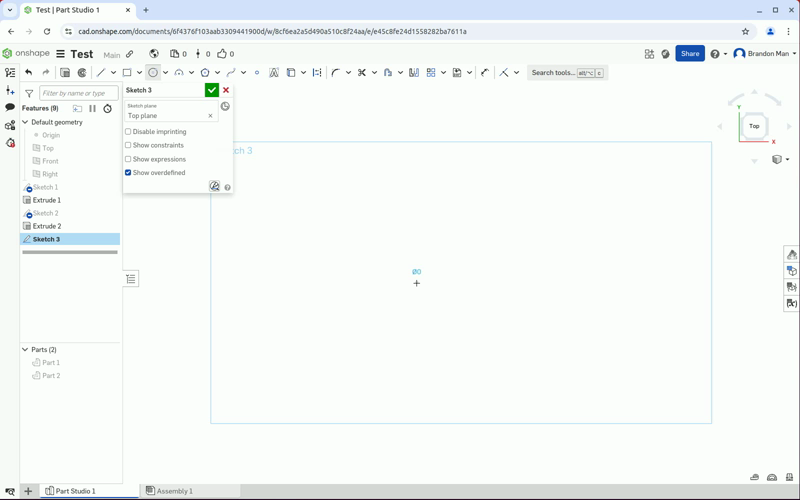
mouse_move(424, 282)
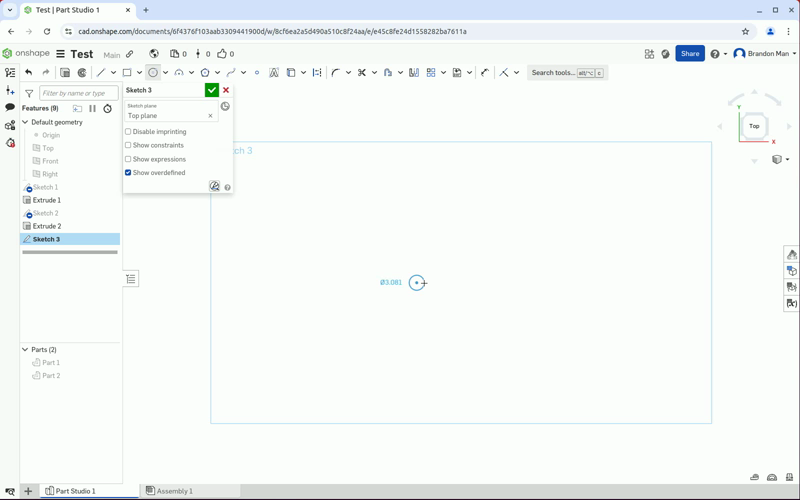
click(424, 282)
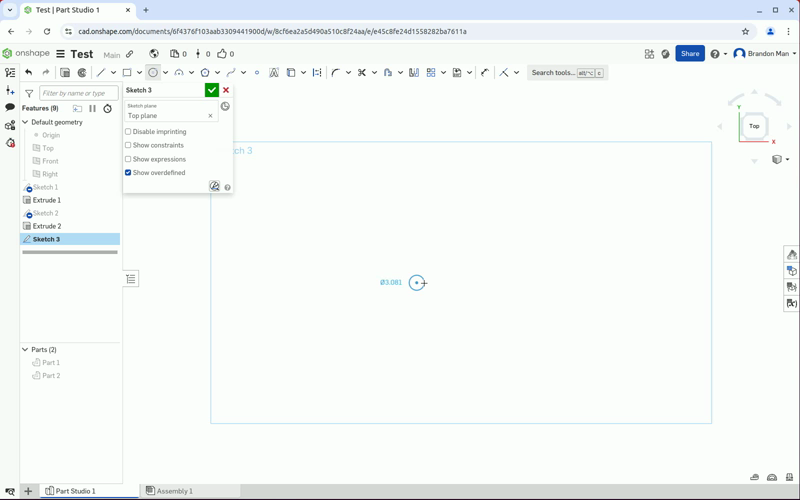
key(esc)
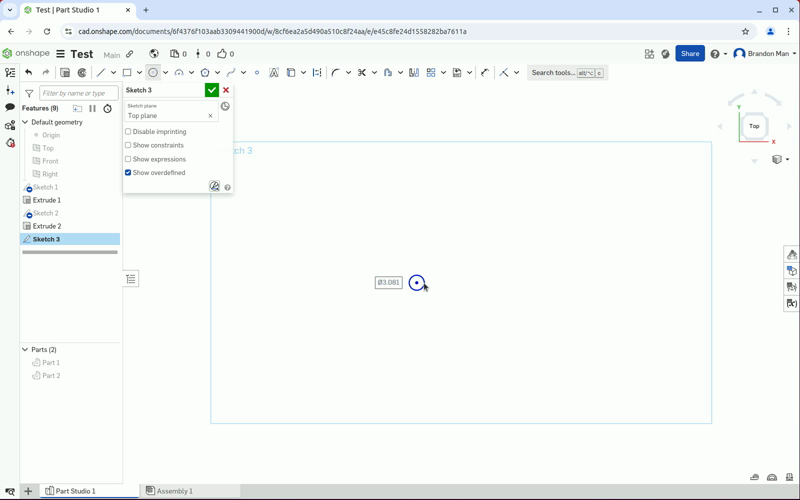
key(c)
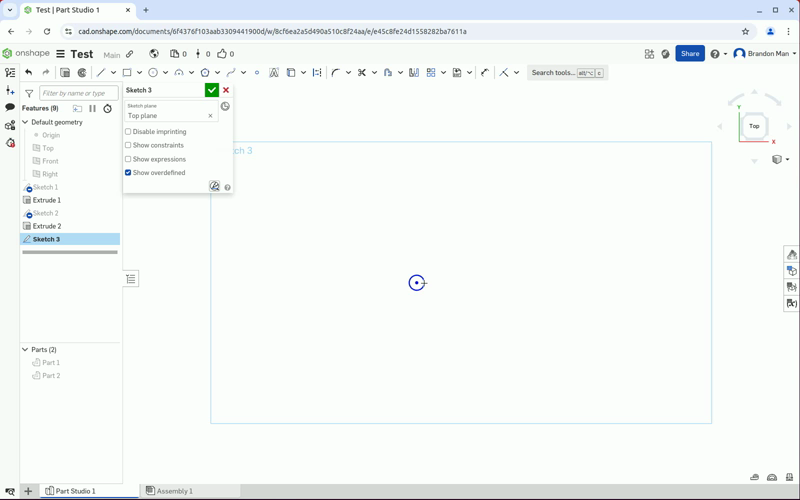
key_down(shift)
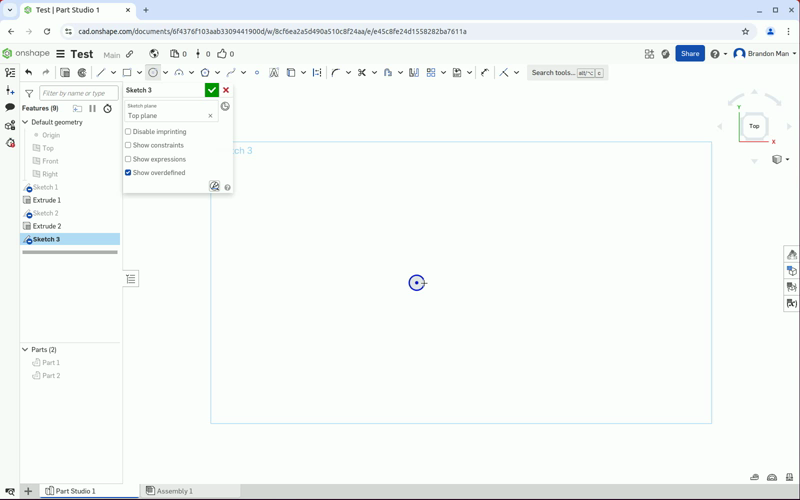
mouse_move(412, 282)
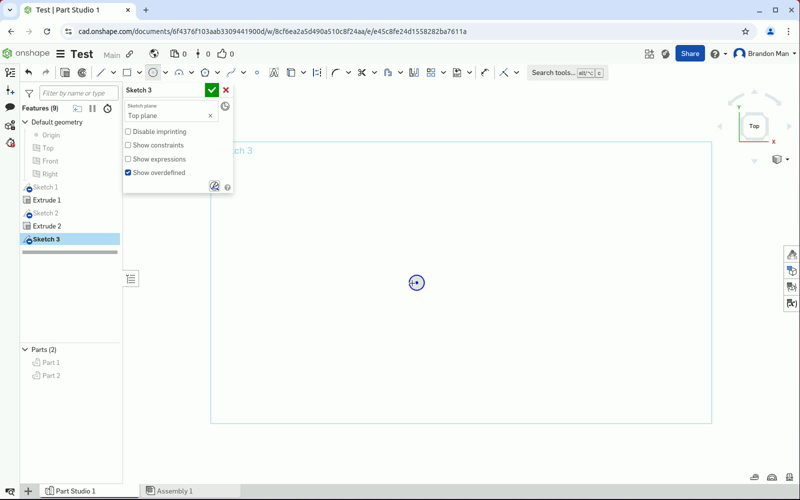
click(412, 282)
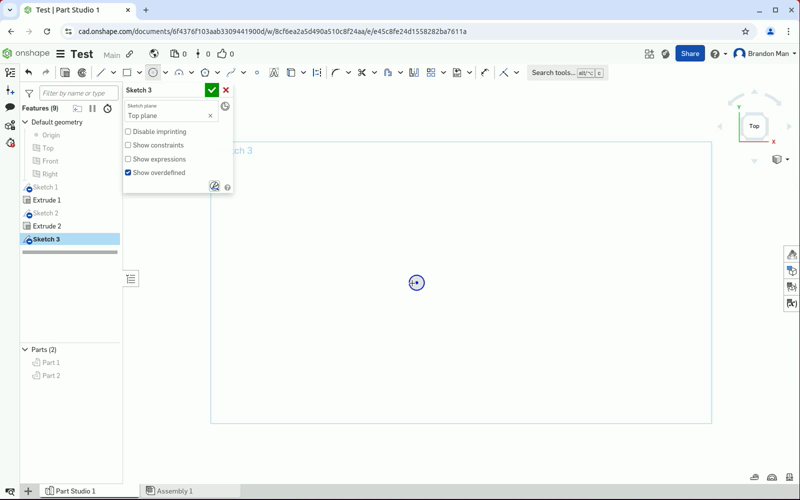
key_up(shift)
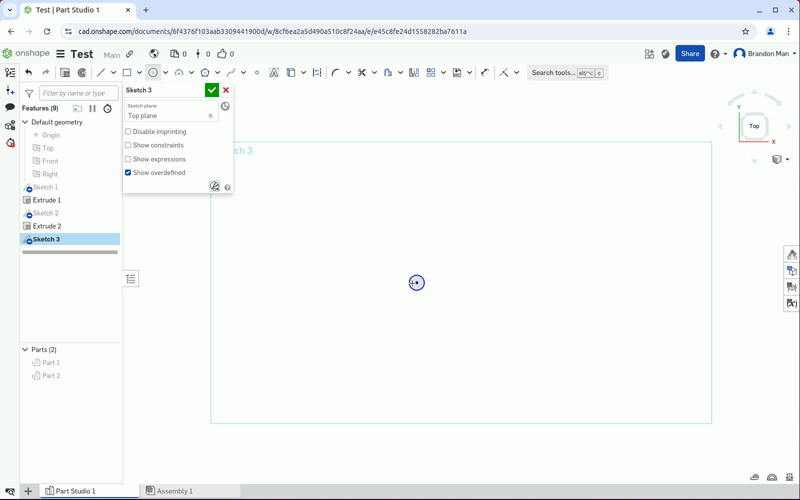
mouse_move(413, 282)
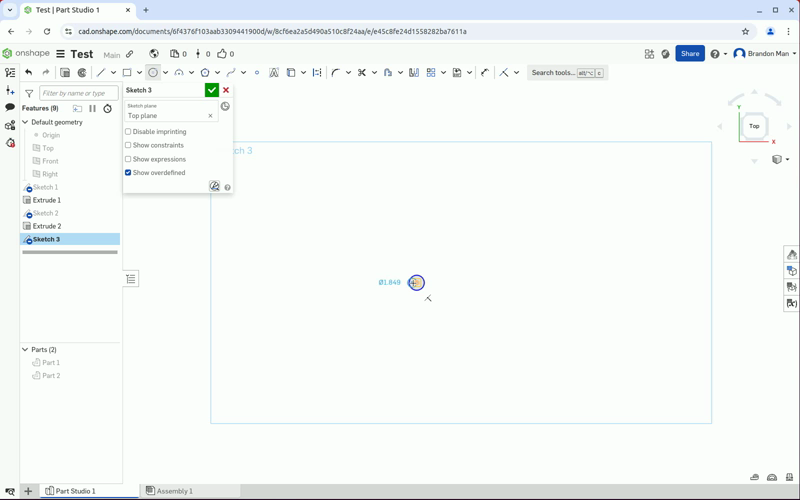
scroll(6)
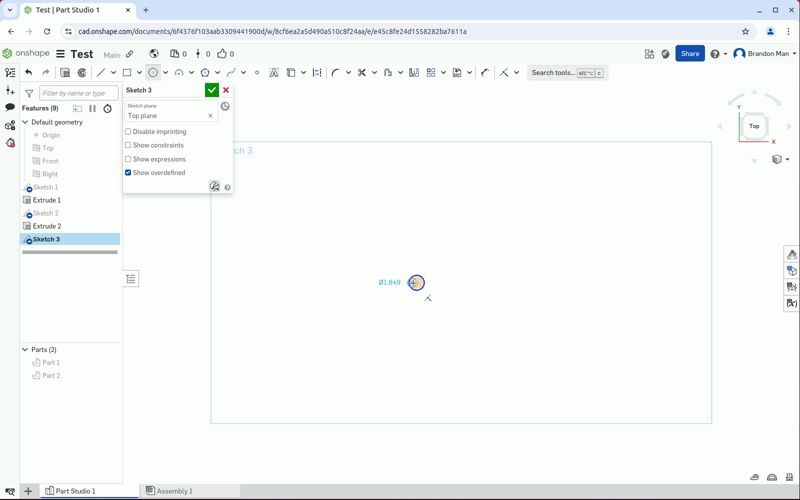
scroll(6)
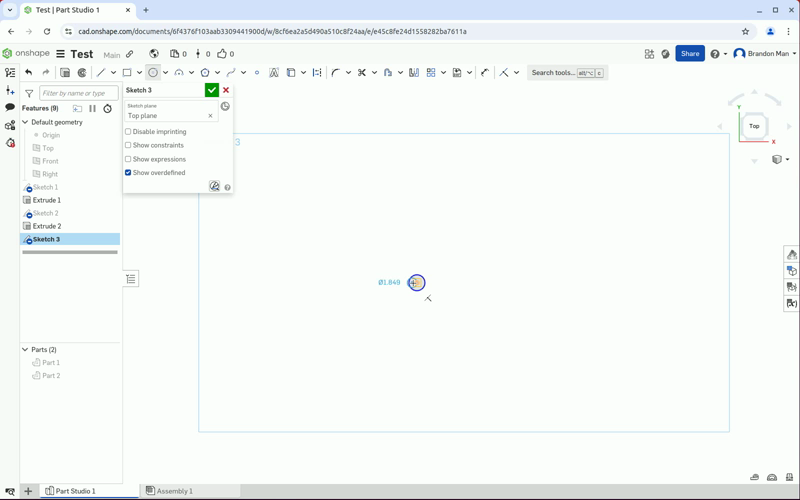
scroll(6)
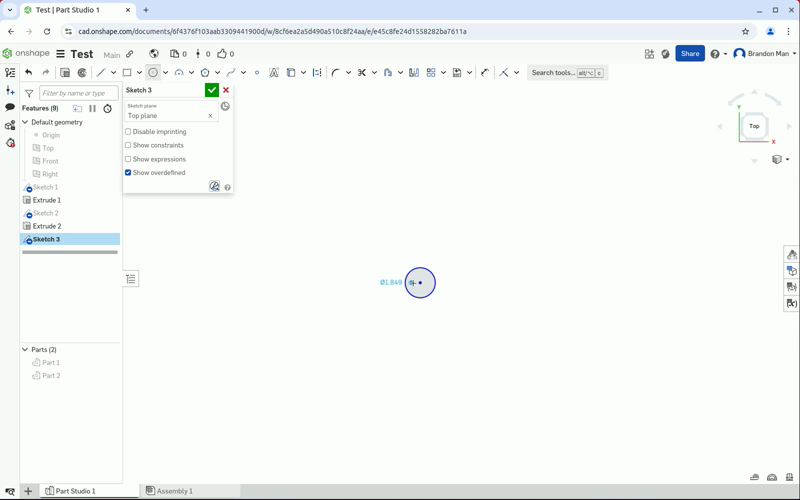
scroll(6)
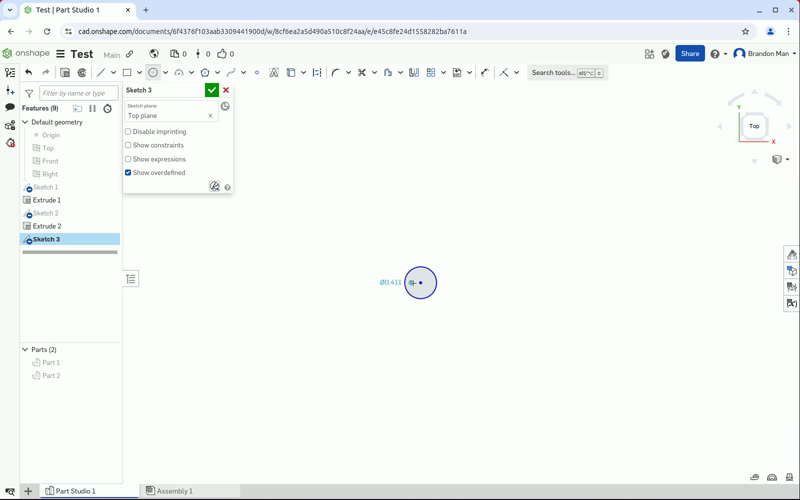
scroll(6)
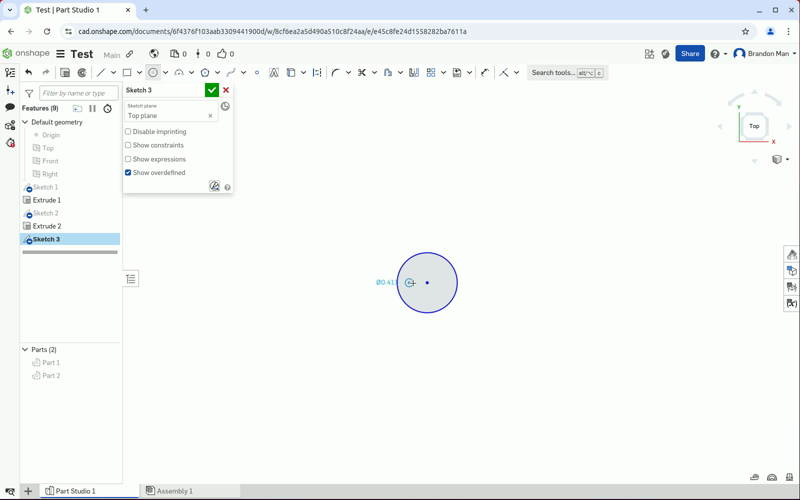
scroll(6)
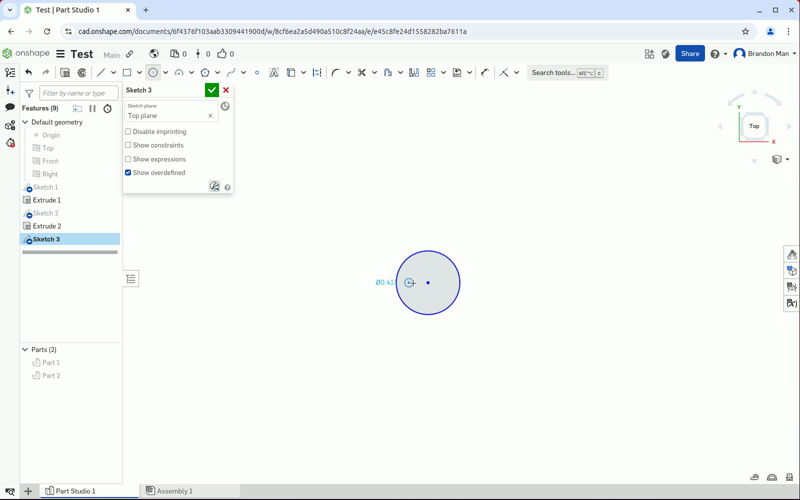
scroll(6)
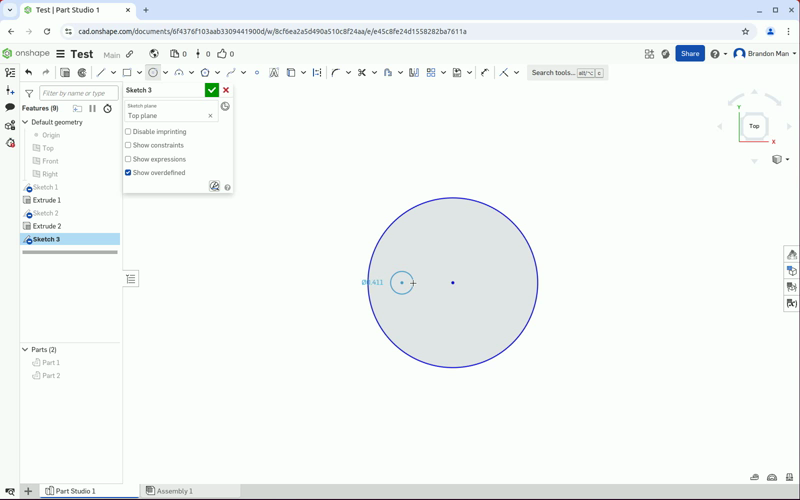
click(413, 282)
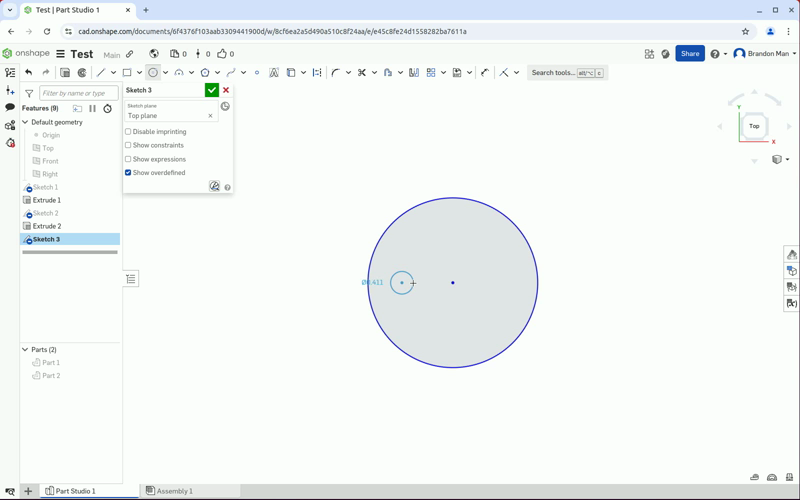
scroll(-6)
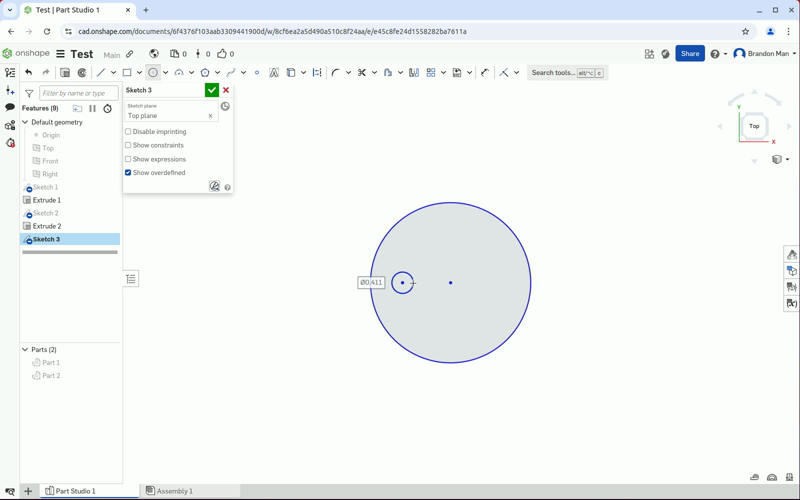
scroll(-6)
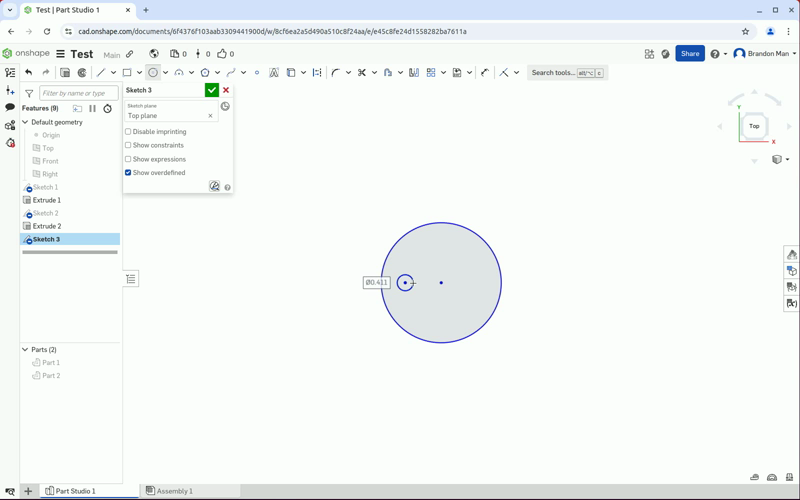
scroll(-6)
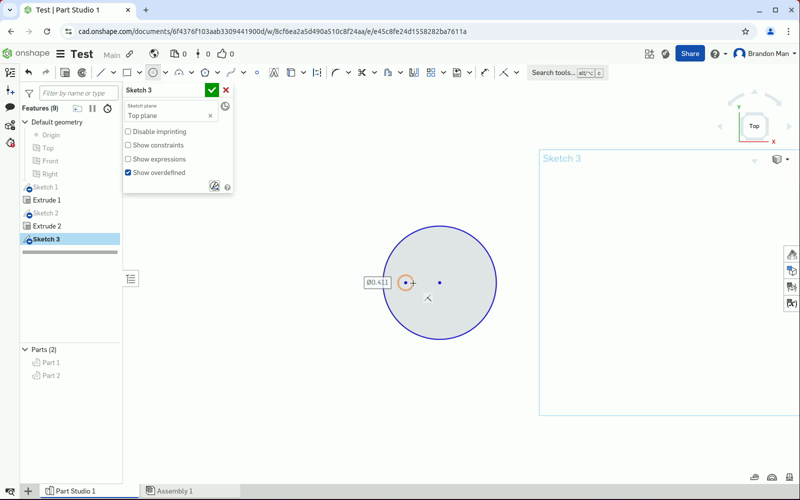
scroll(-6)
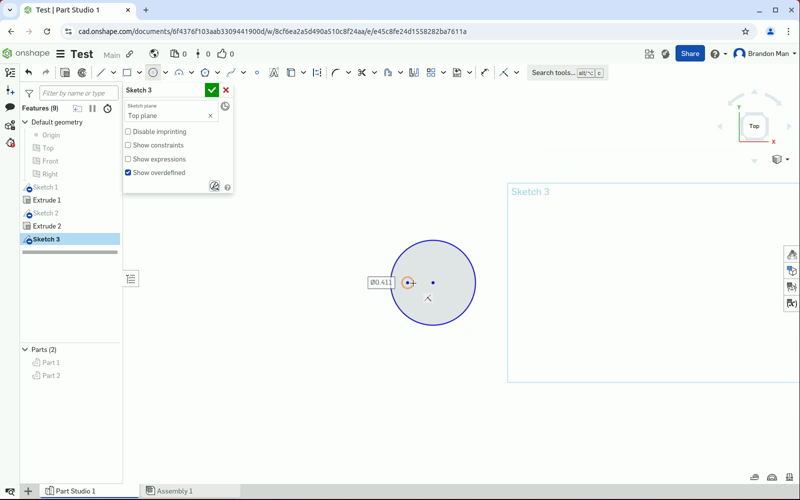
scroll(-6)
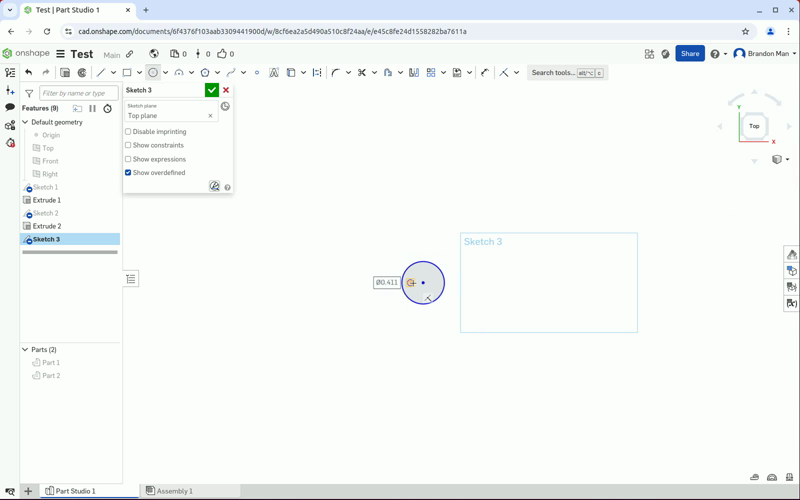
scroll(-6)
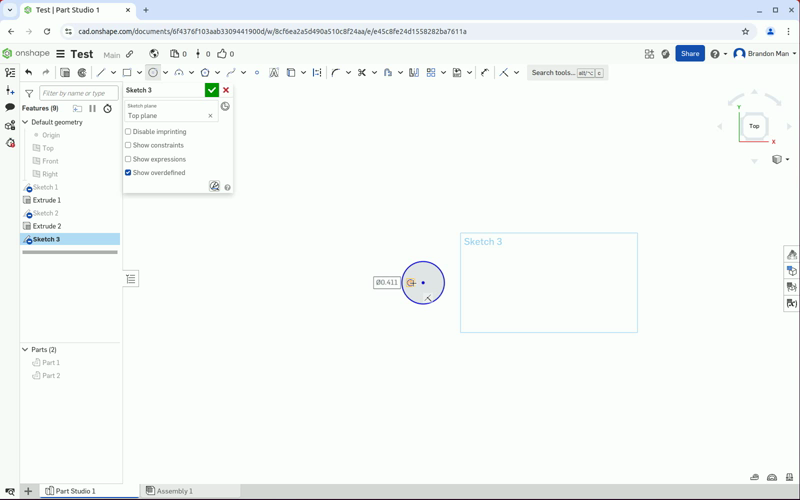
scroll(-6)
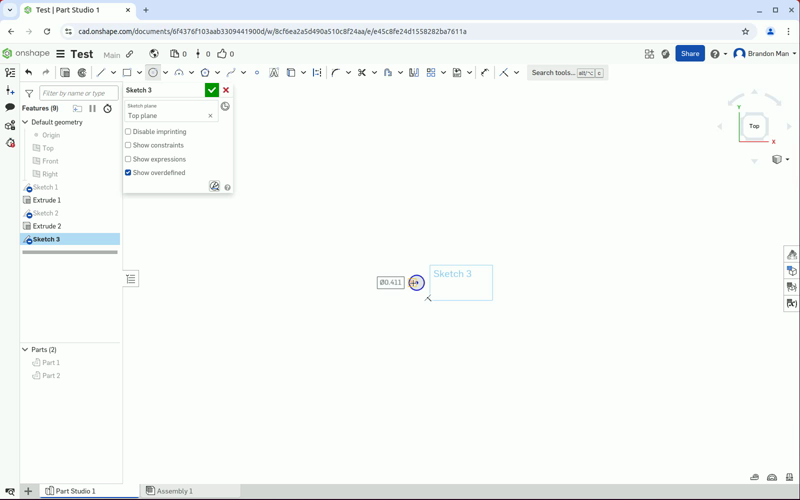
key(esc)
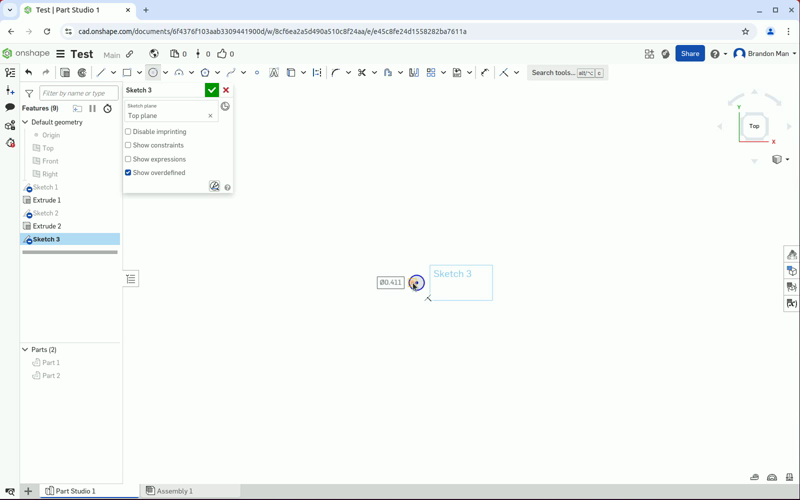
key(c)
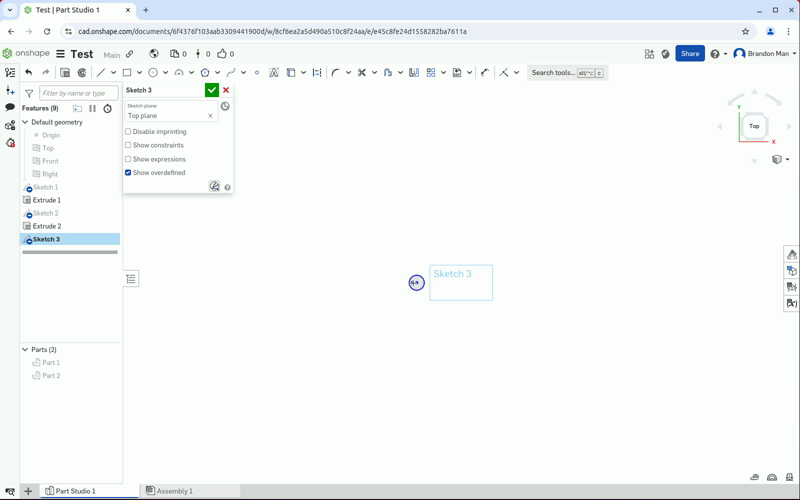
key_down(shift)
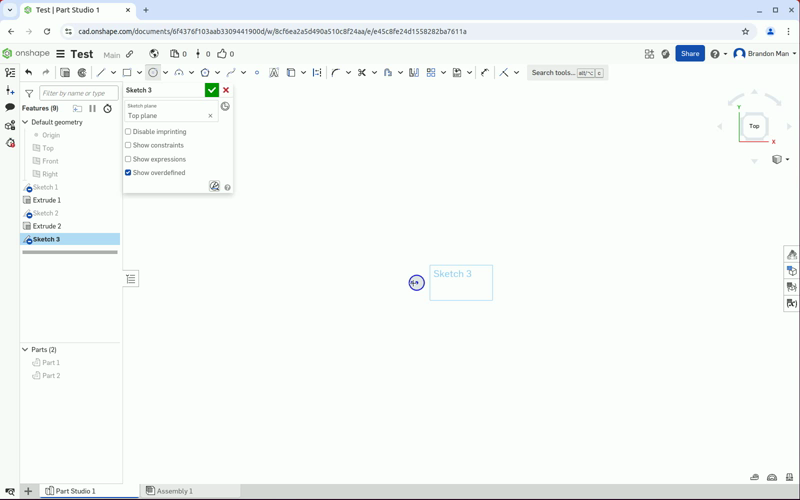
mouse_move(416, 282)
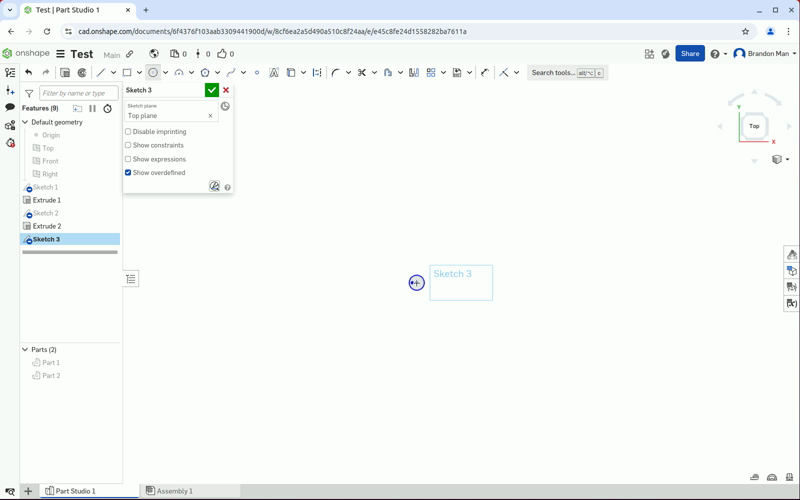
scroll(6)
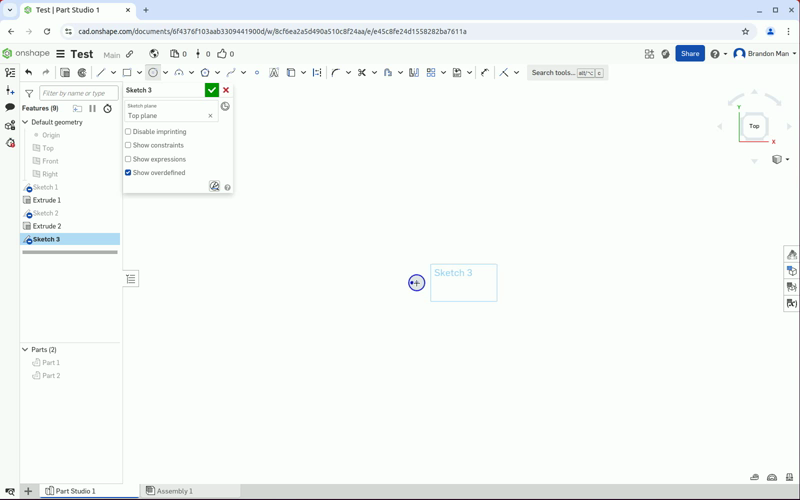
scroll(6)
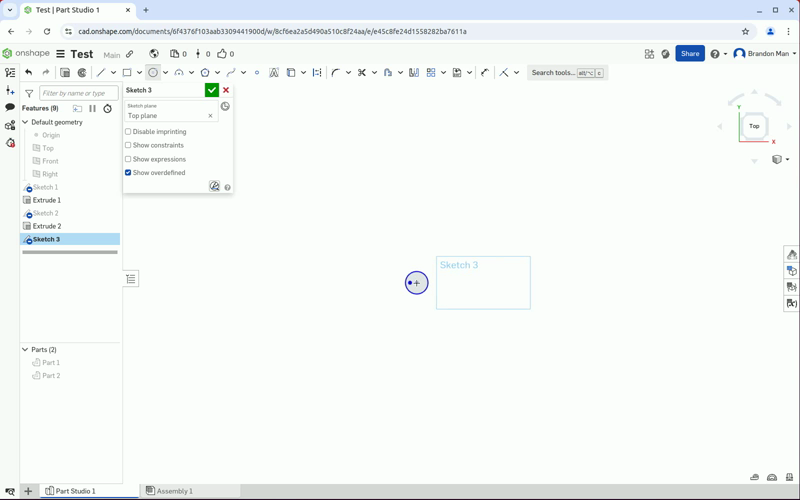
scroll(6)
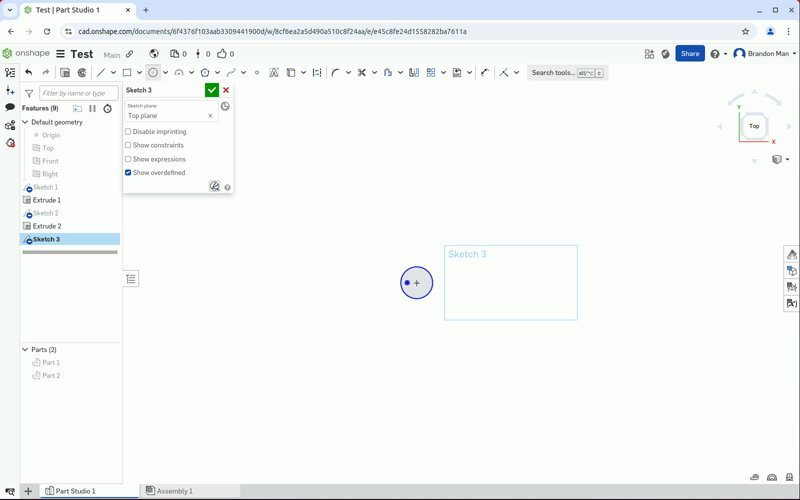
scroll(6)
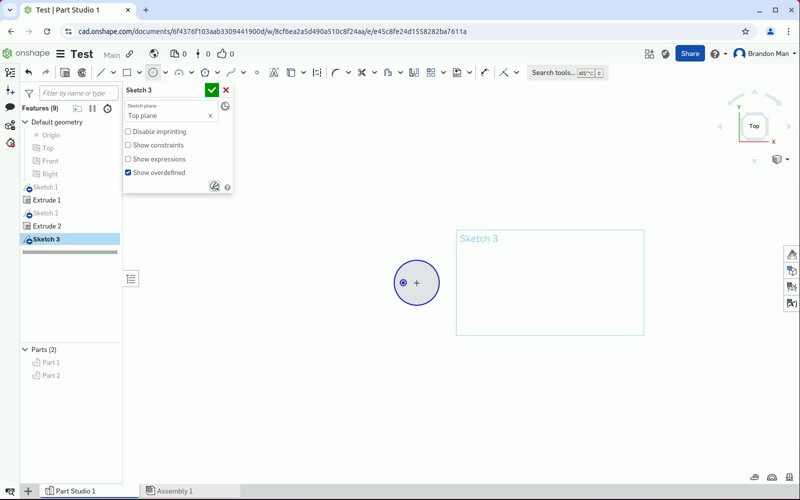
scroll(6)
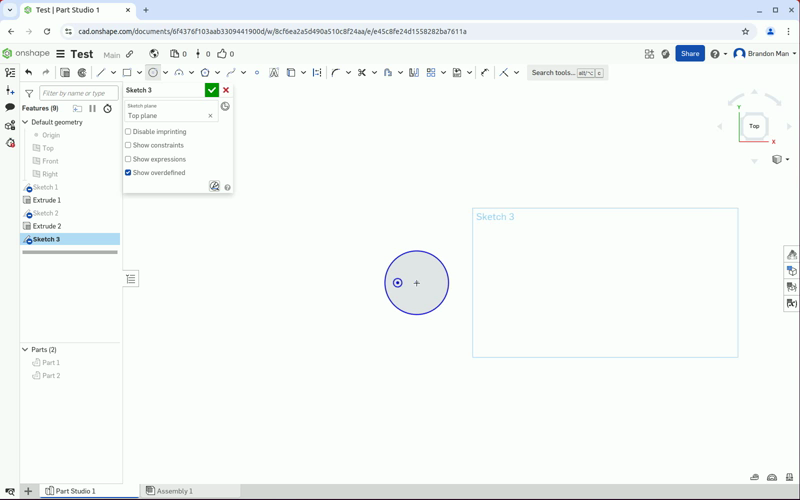
scroll(6)
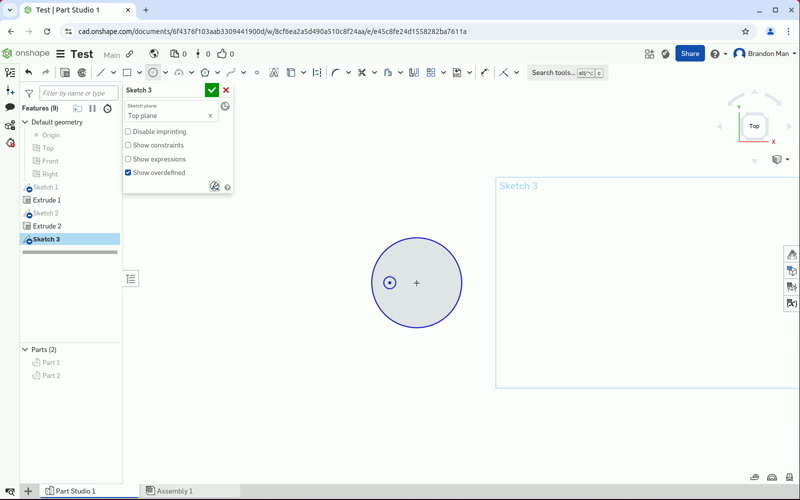
scroll(6)
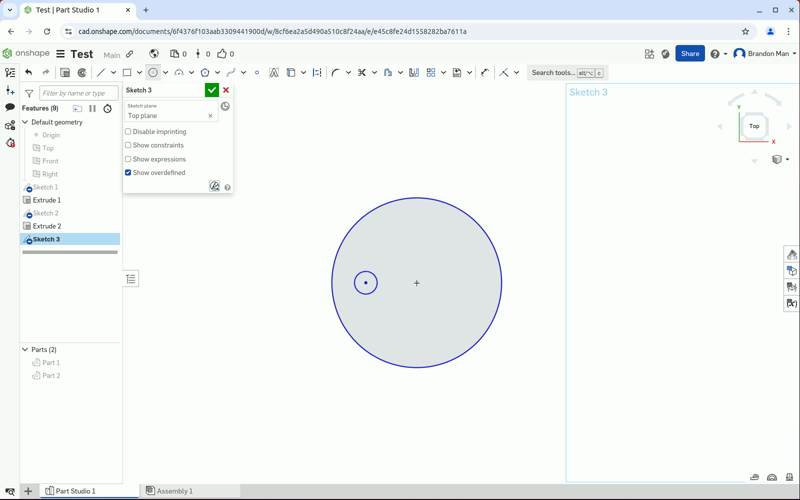
click(416, 282)
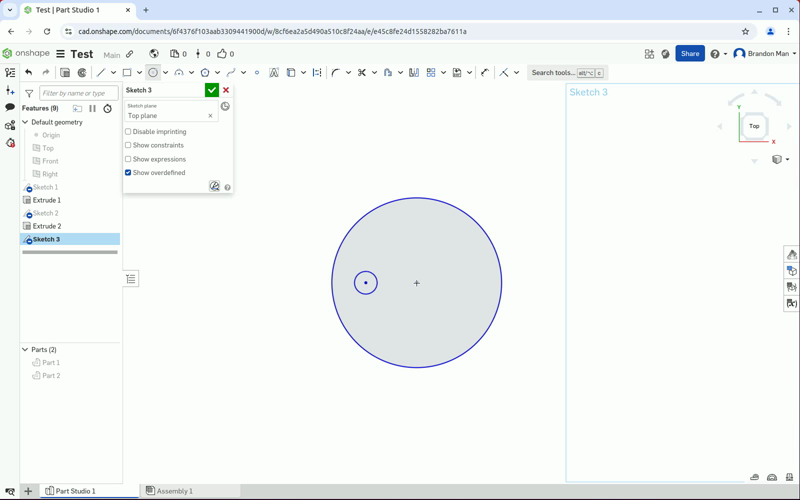
scroll(-6)
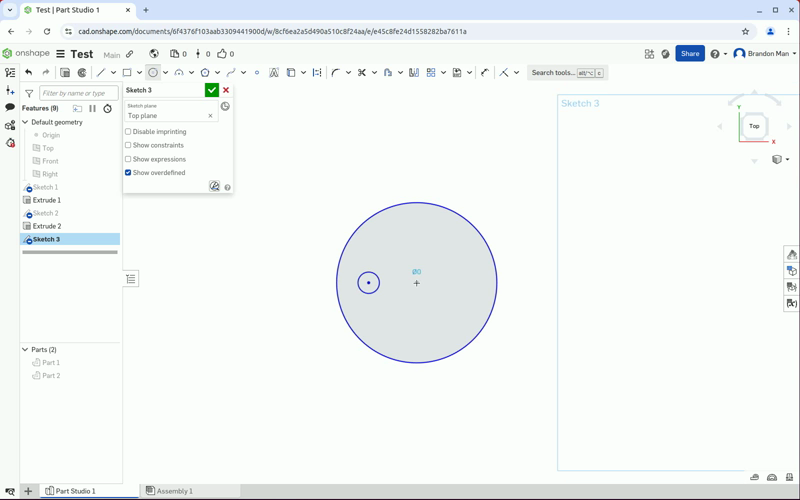
scroll(-6)
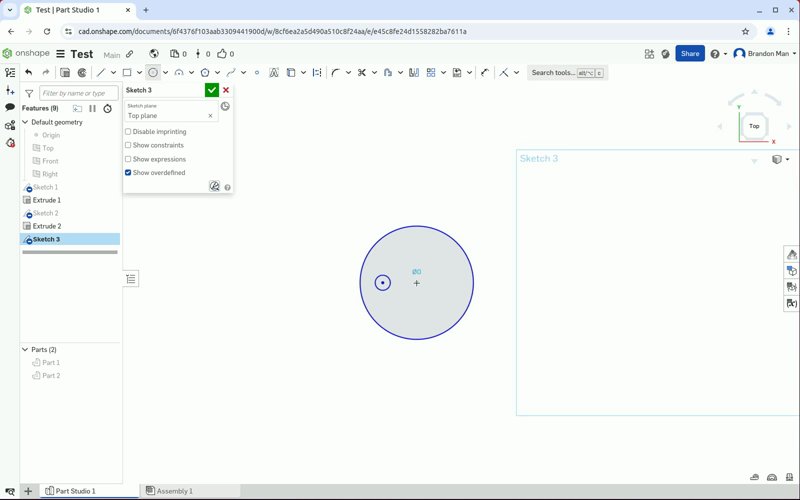
scroll(-6)
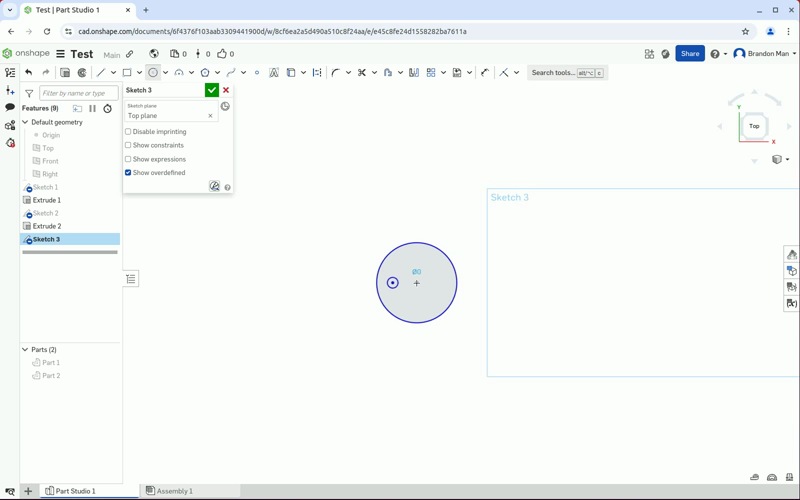
scroll(-6)
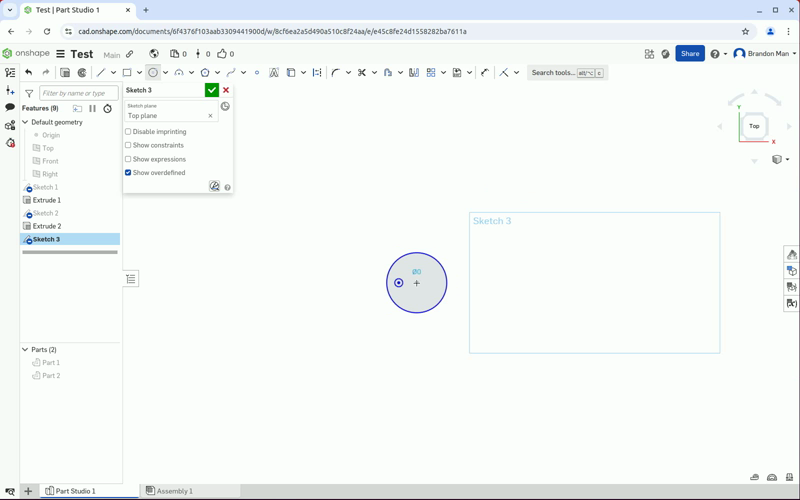
scroll(-6)
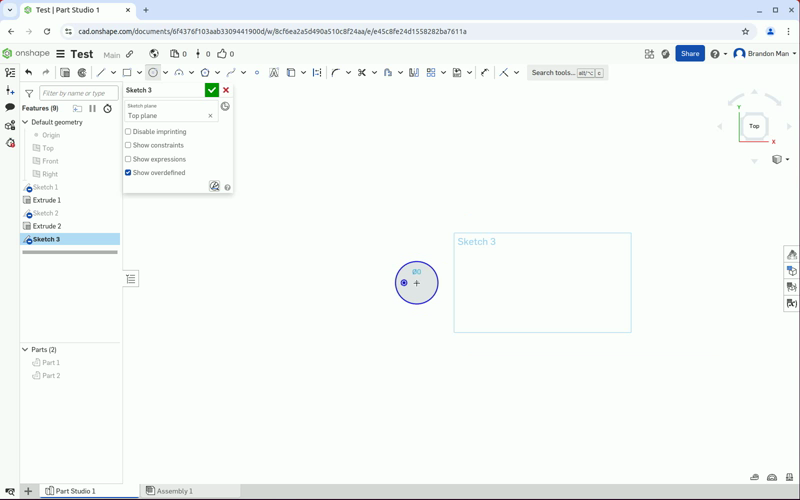
scroll(-6)
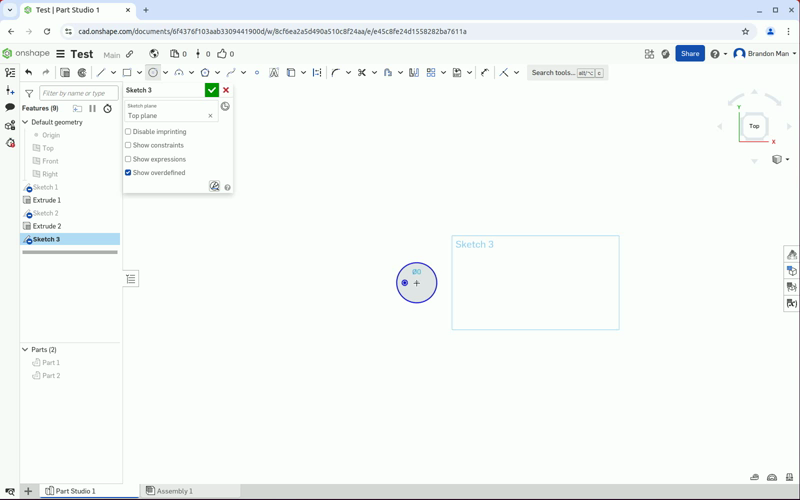
scroll(-6)
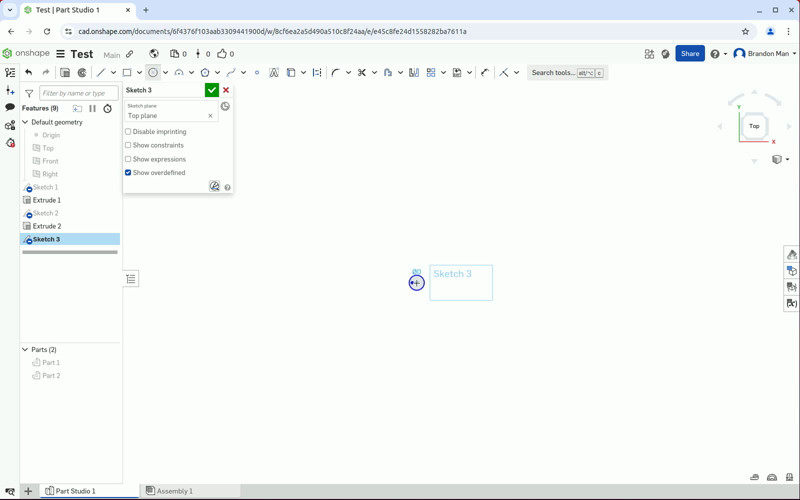
key_up(shift)
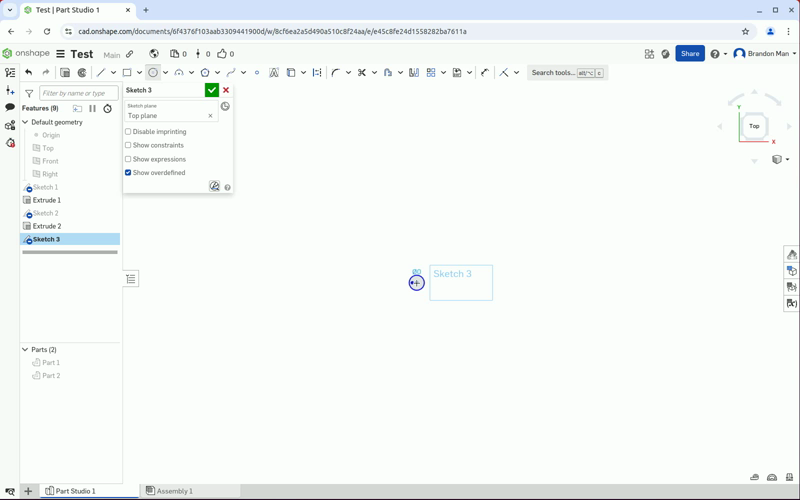
mouse_move(418, 282)
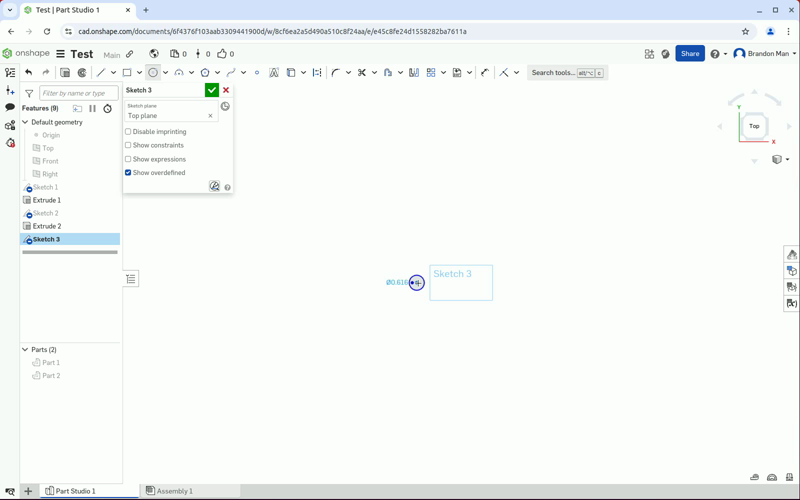
scroll(6)
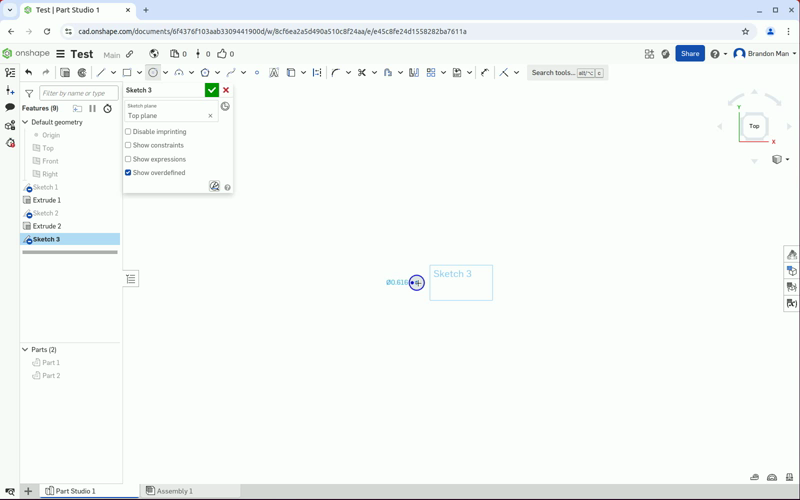
scroll(6)
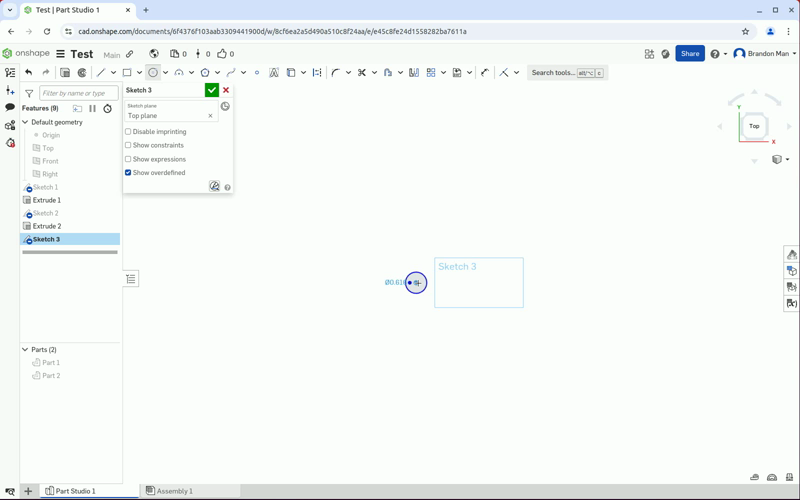
scroll(6)
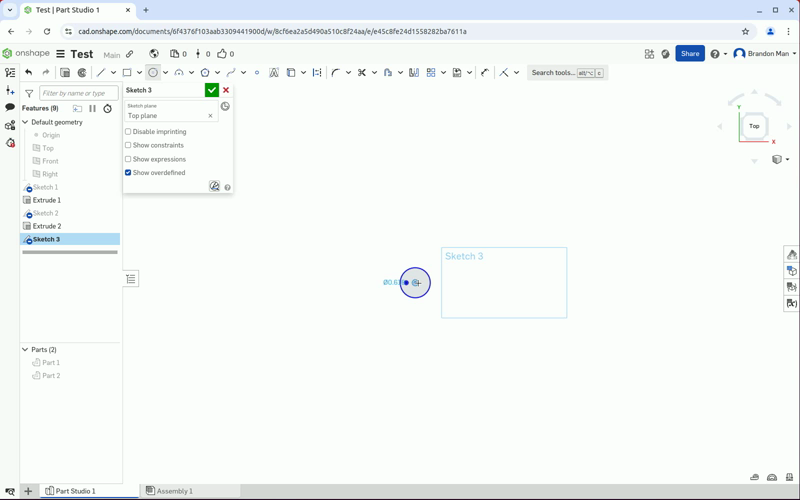
scroll(6)
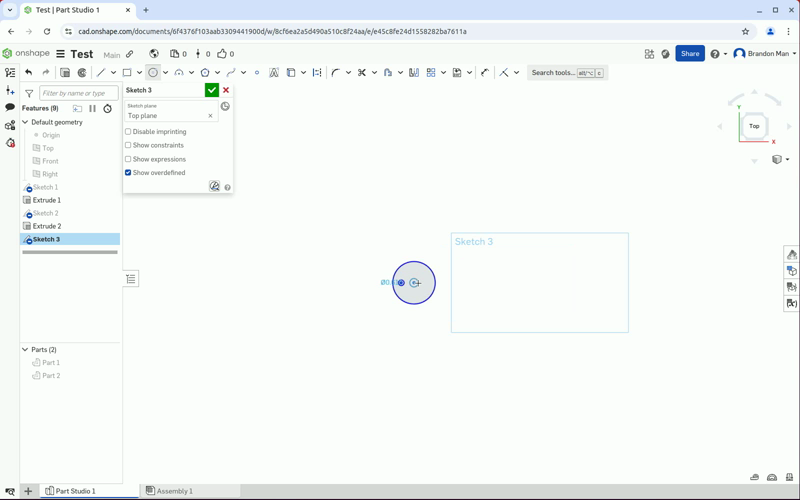
scroll(6)
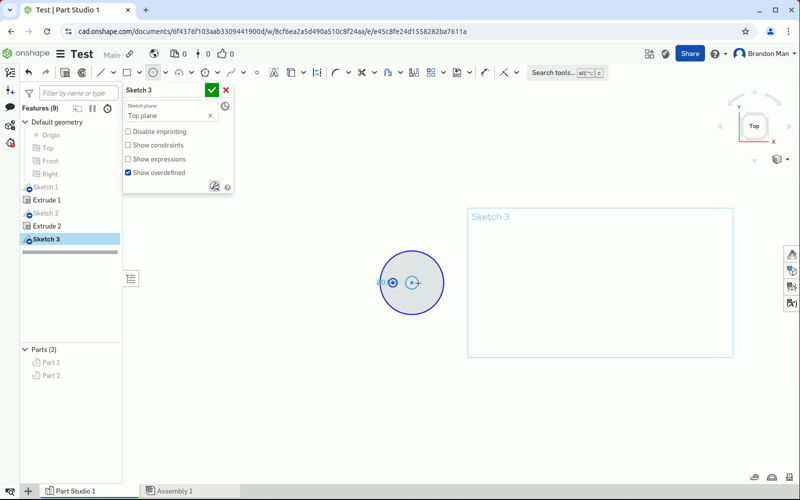
scroll(6)
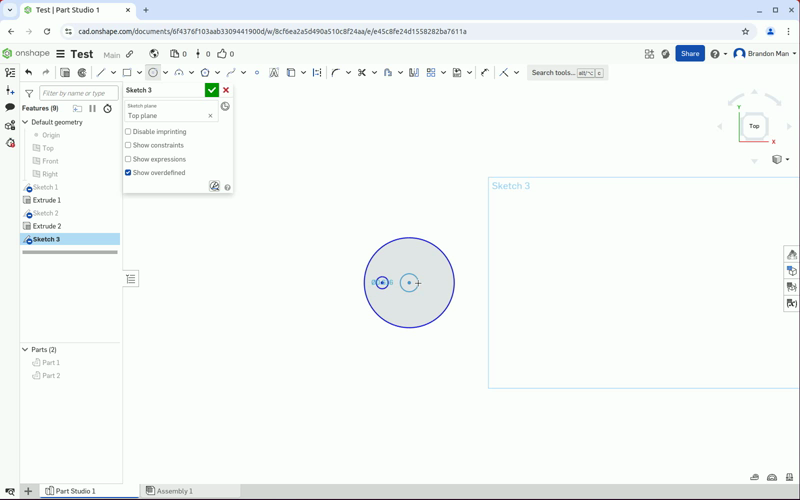
scroll(6)
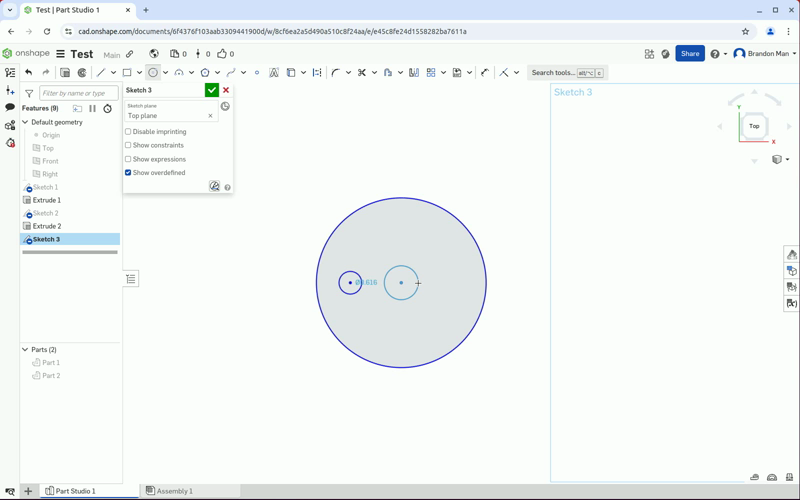
click(418, 282)
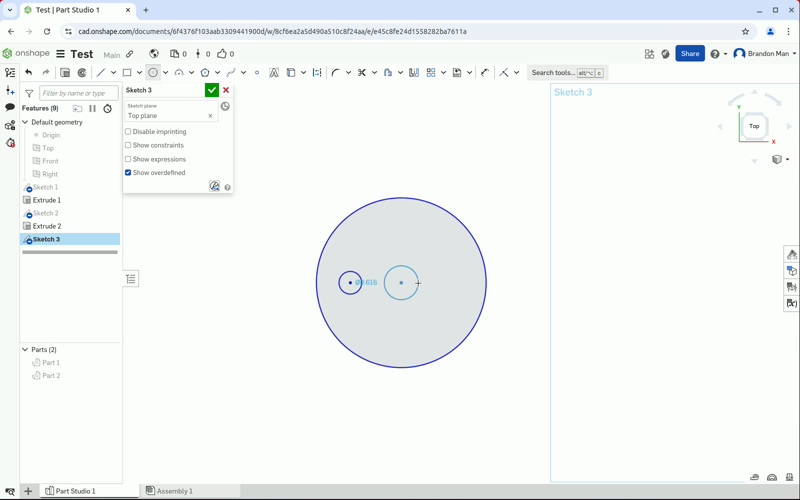
scroll(-6)
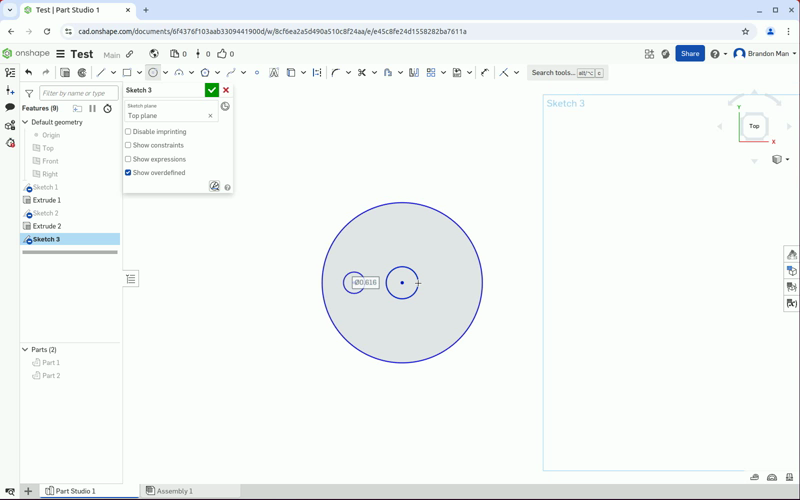
scroll(-6)
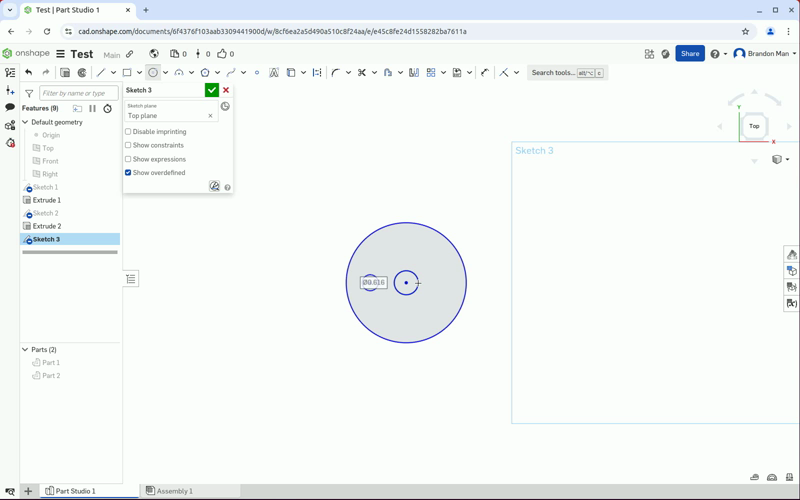
scroll(-6)
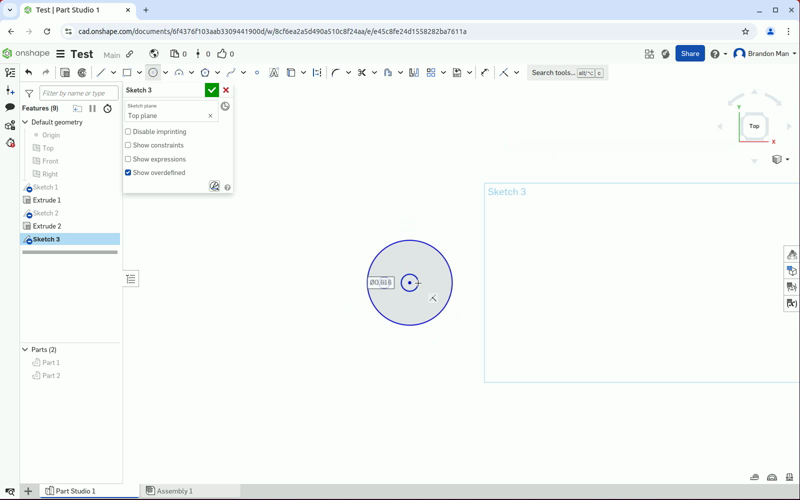
scroll(-6)
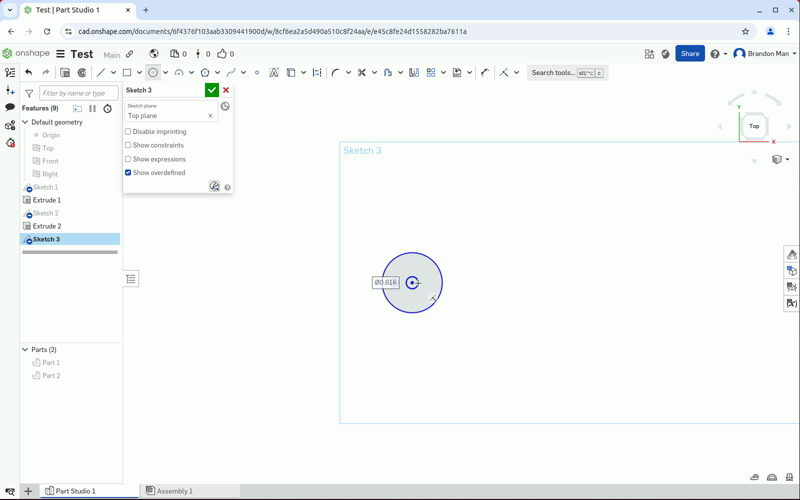
scroll(-6)
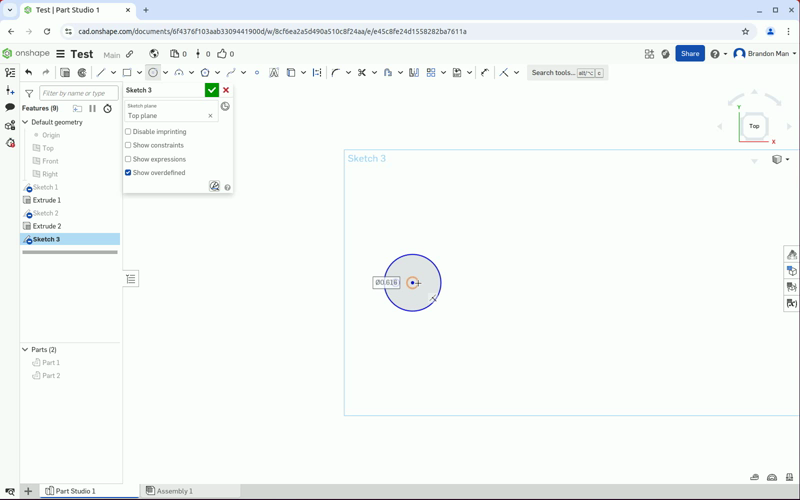
scroll(-6)
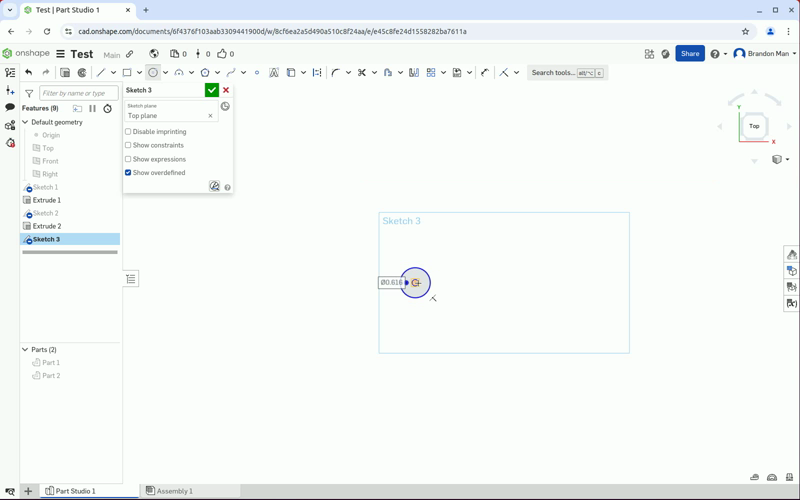
scroll(-6)
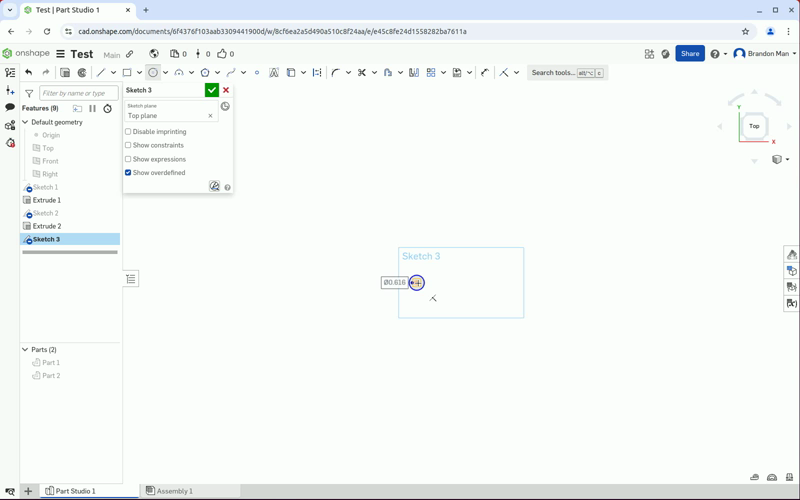
key(esc)
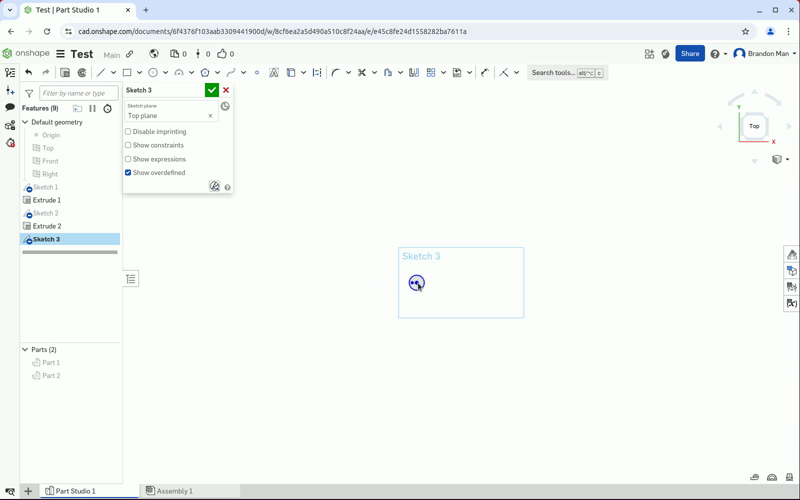
key(c)
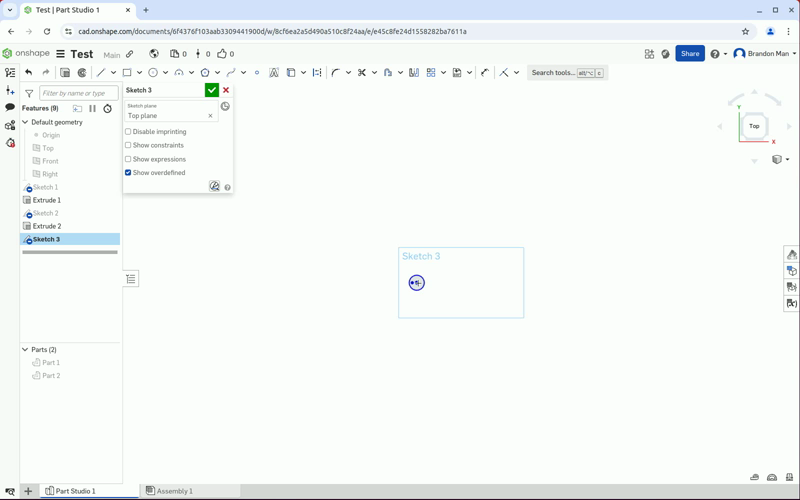
key_down(shift)
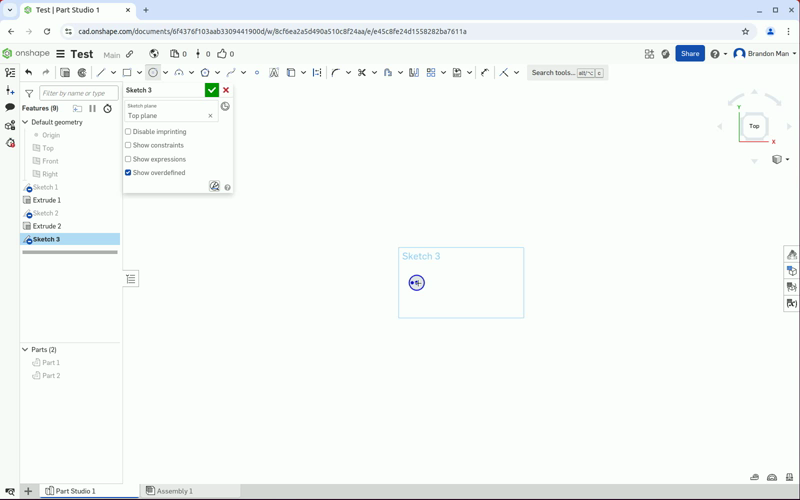
mouse_move(416, 287)
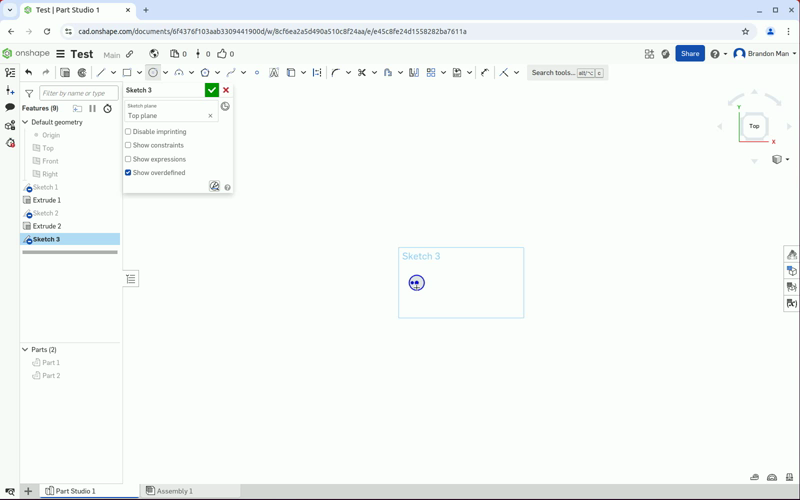
click(416, 287)
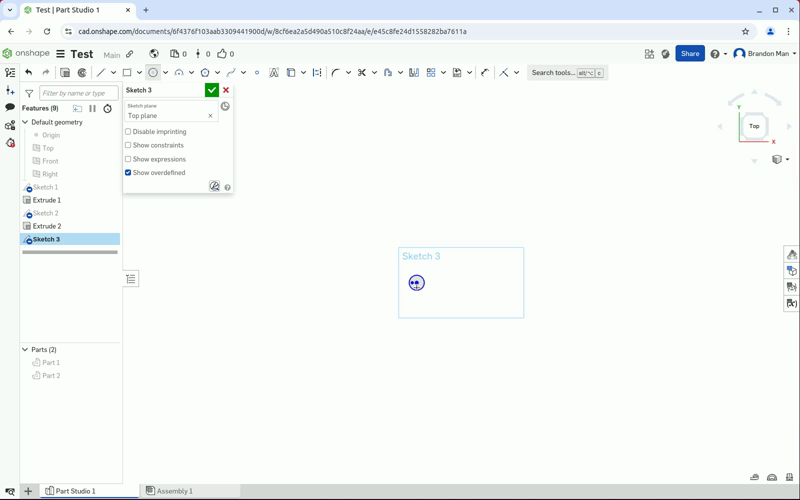
key_up(shift)
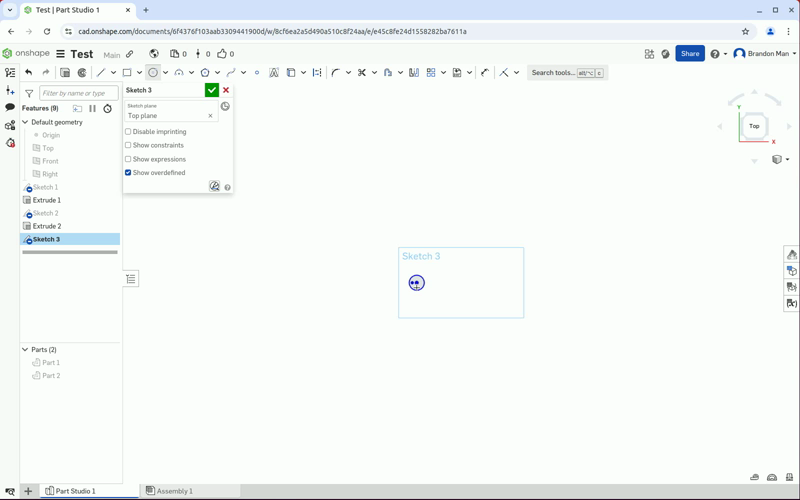
mouse_move(417, 287)
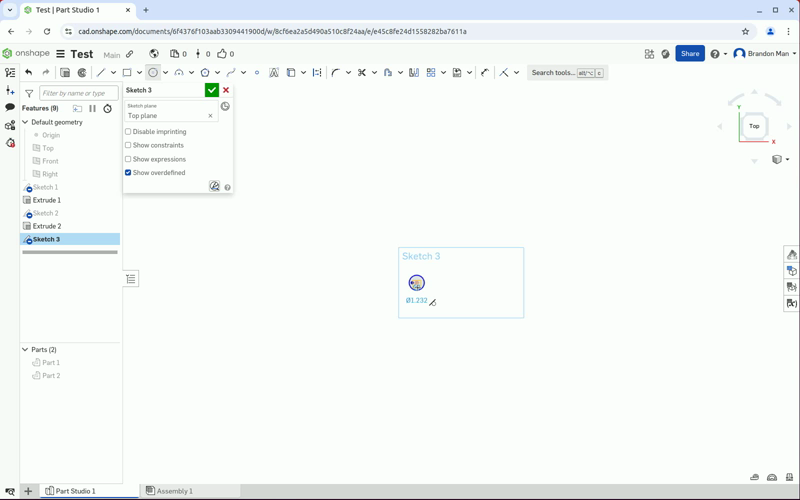
scroll(6)
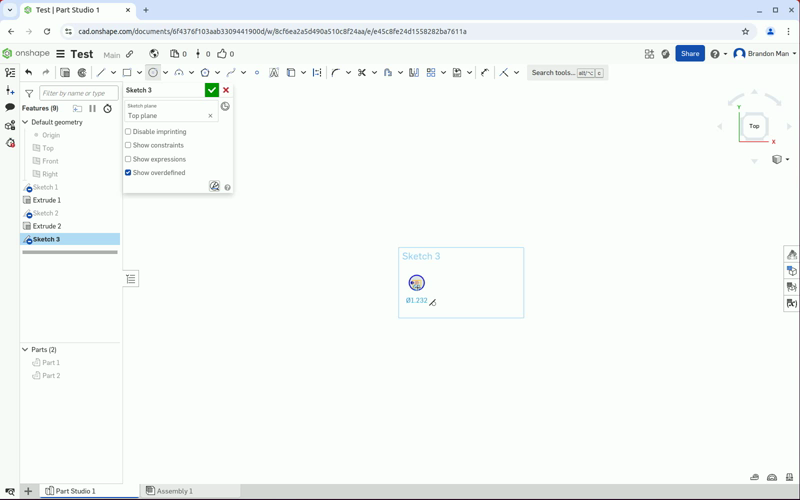
scroll(6)
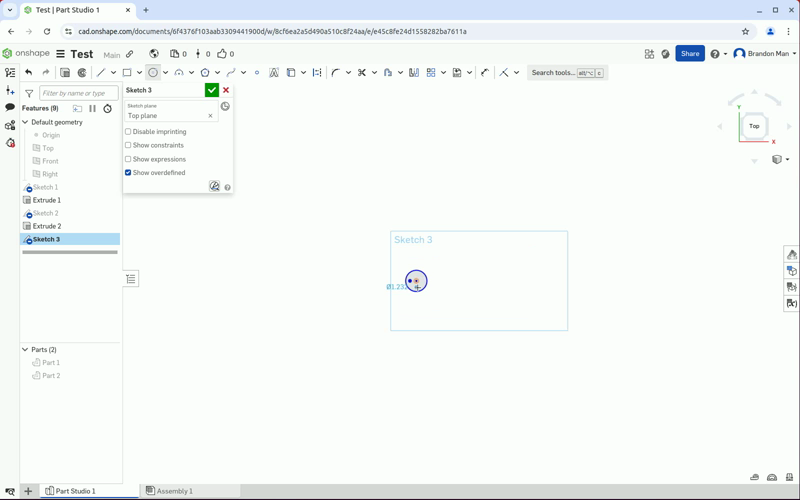
scroll(6)
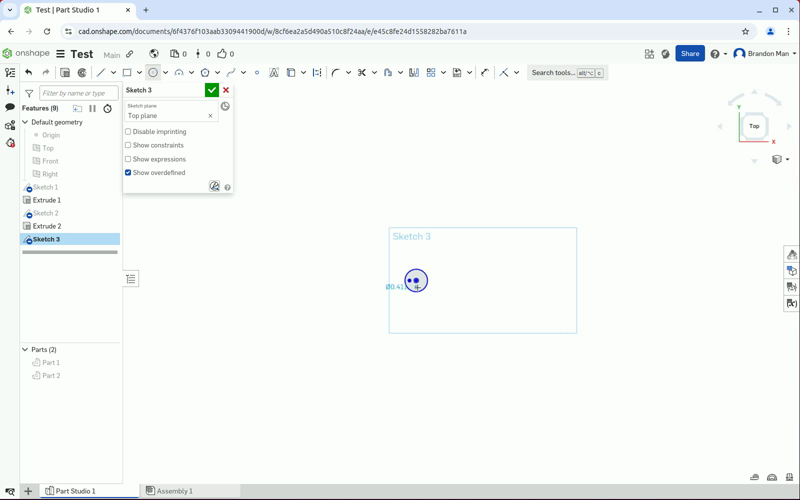
scroll(6)
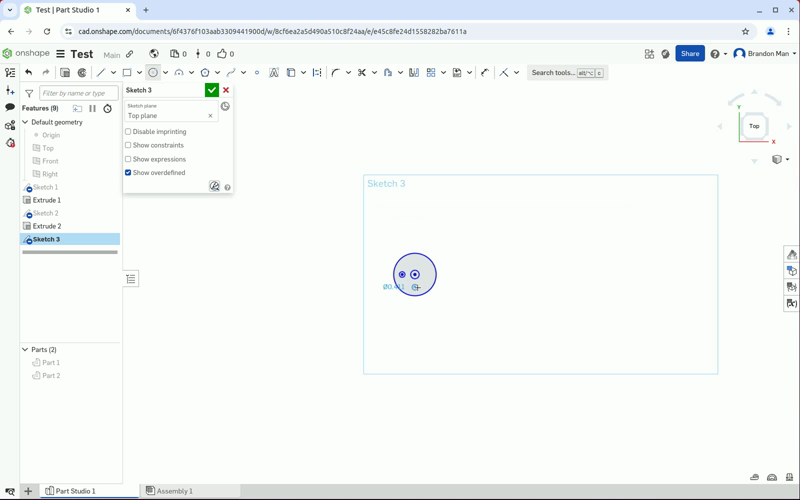
scroll(6)
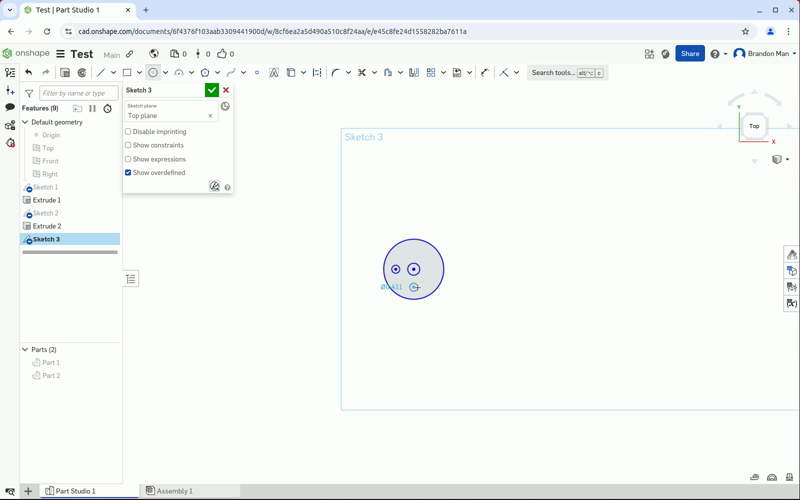
scroll(6)
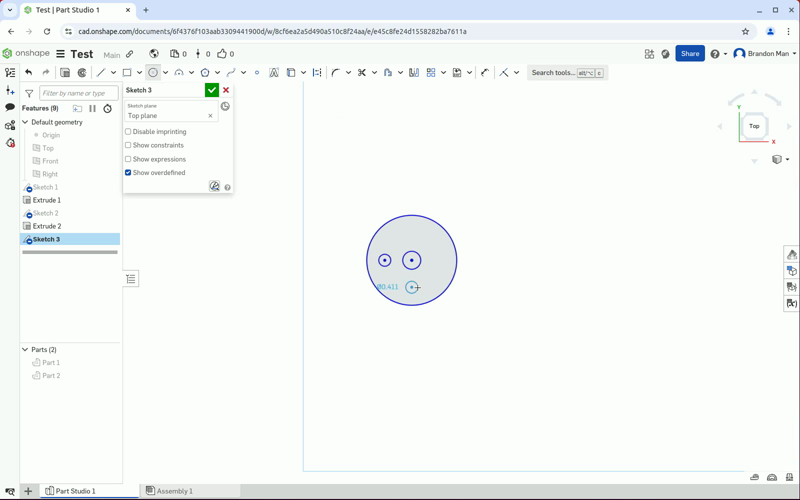
scroll(6)
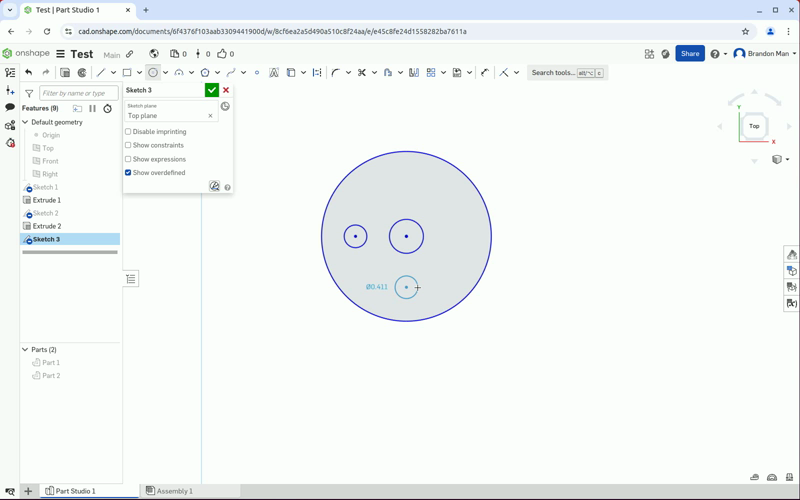
click(417, 287)
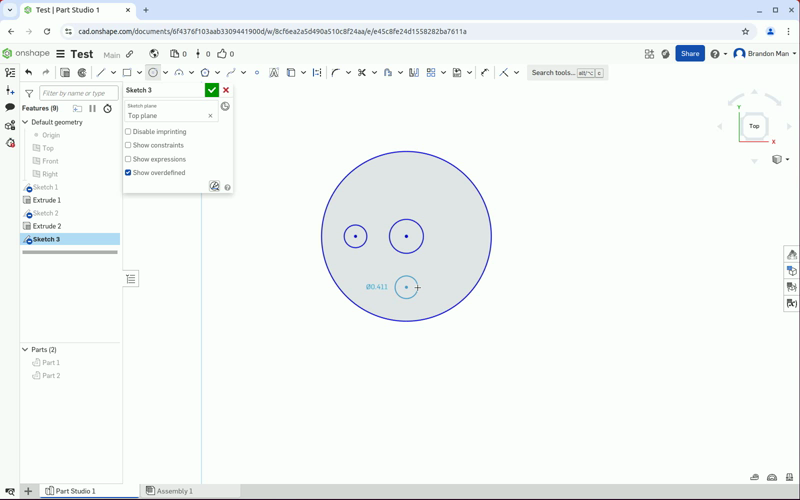
scroll(-6)
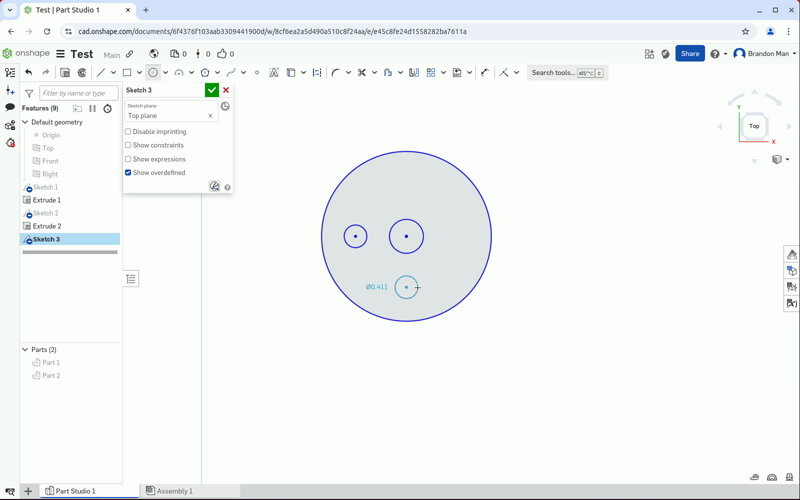
scroll(-6)
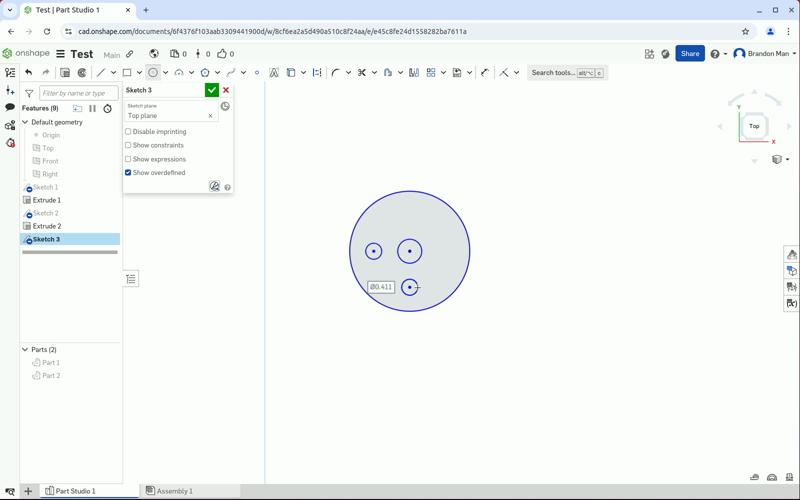
scroll(-6)
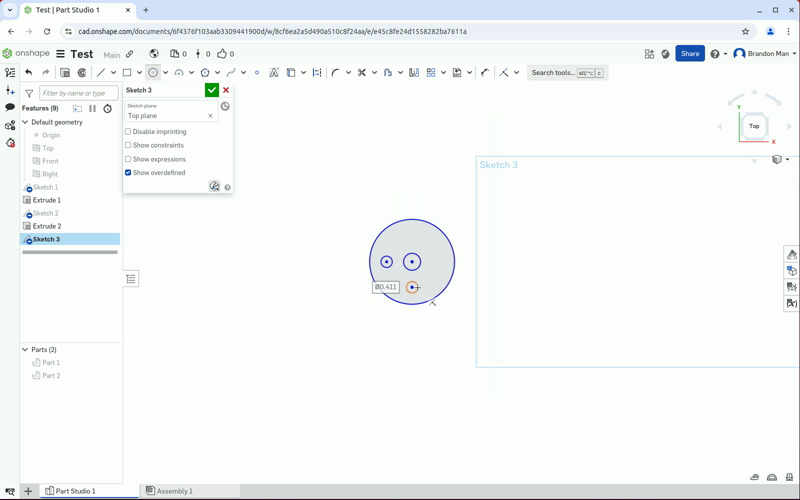
scroll(-6)
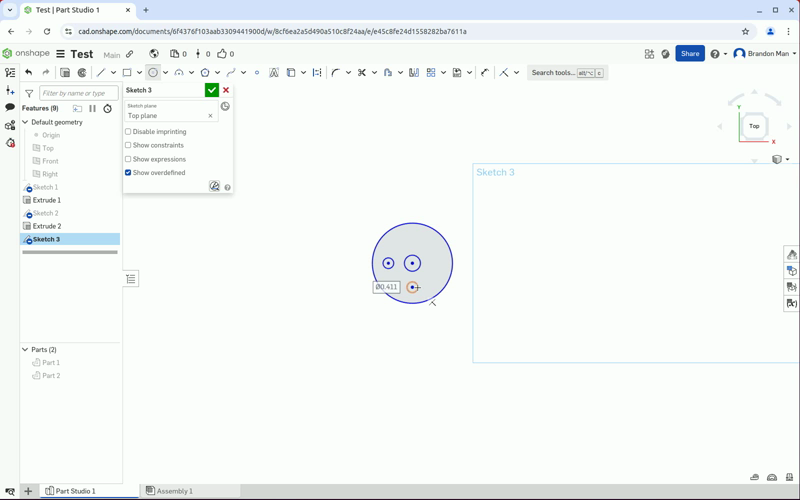
scroll(-6)
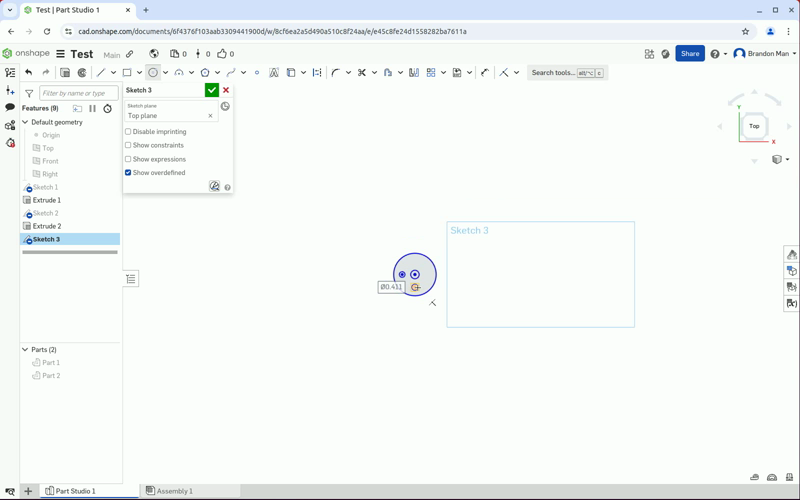
scroll(-6)
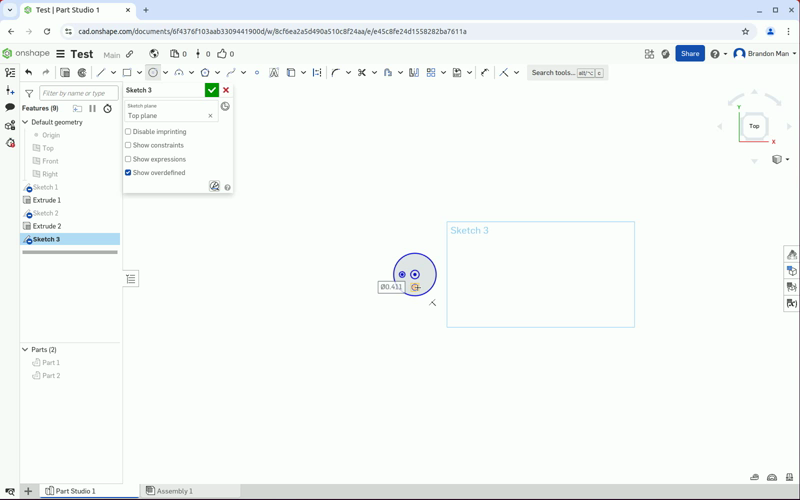
scroll(-6)
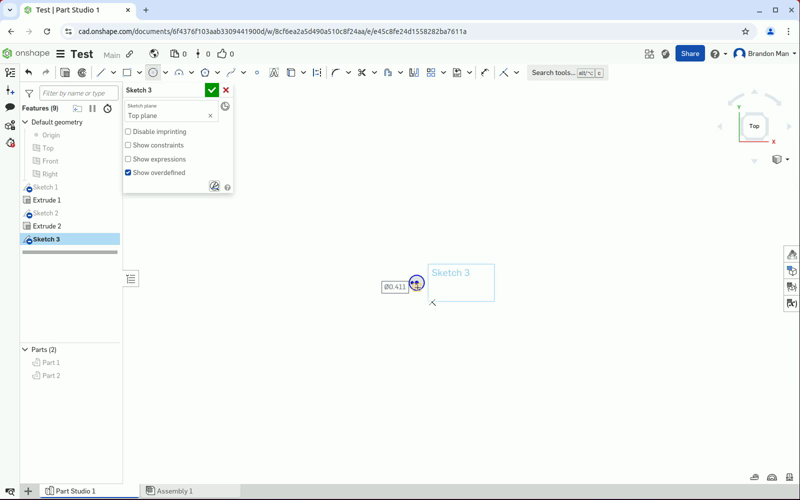
key(esc)
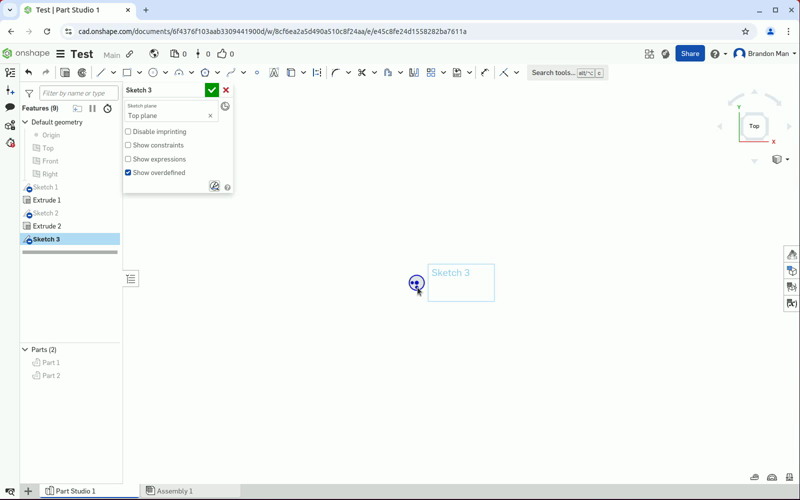
key(c)
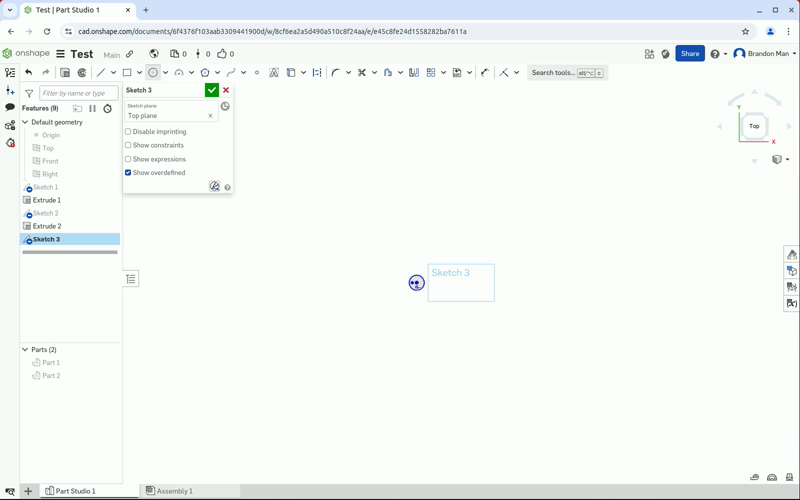
key_down(shift)
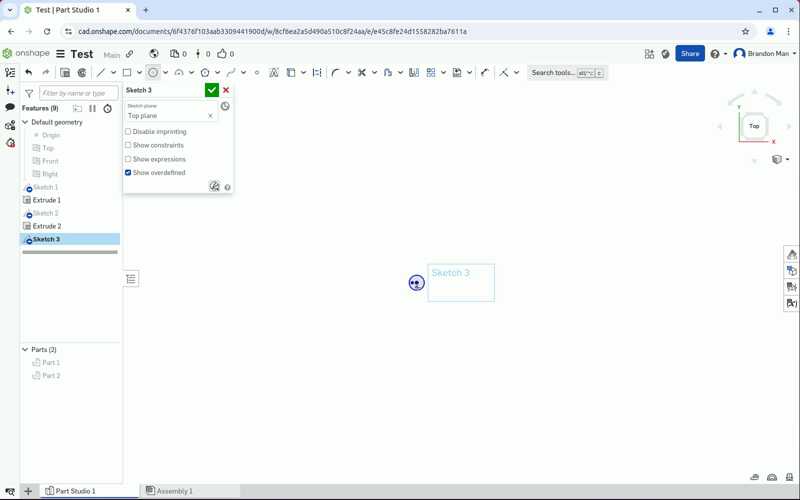
mouse_move(416, 278)
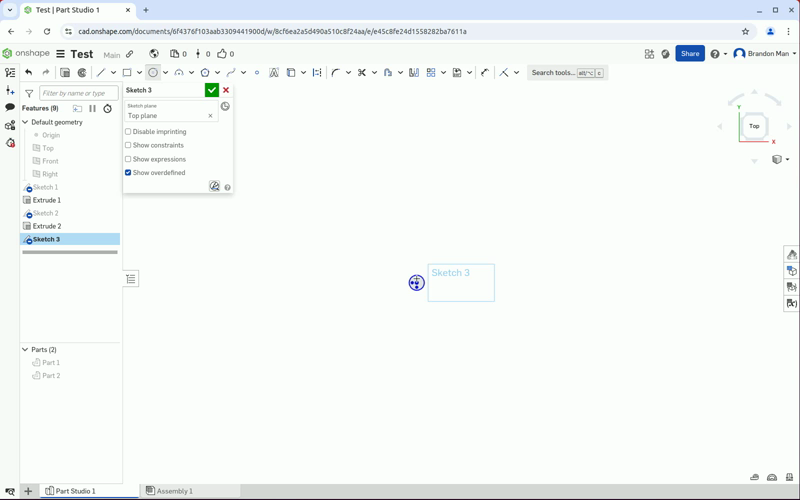
click(416, 278)
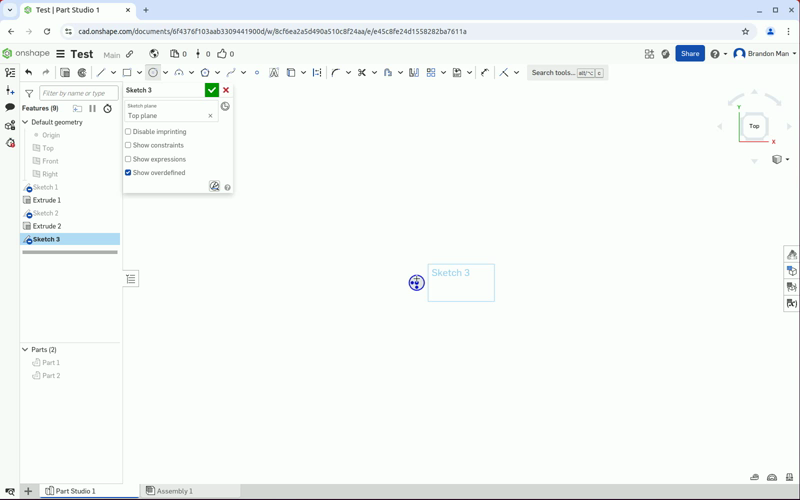
key_up(shift)
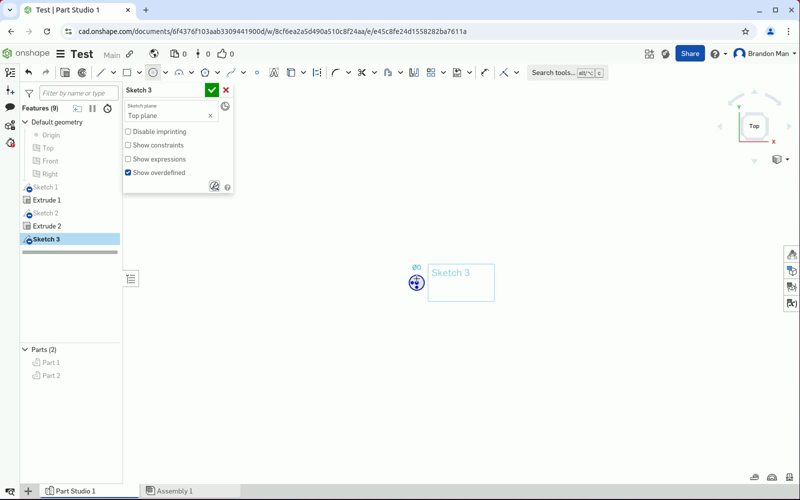
mouse_move(417, 278)
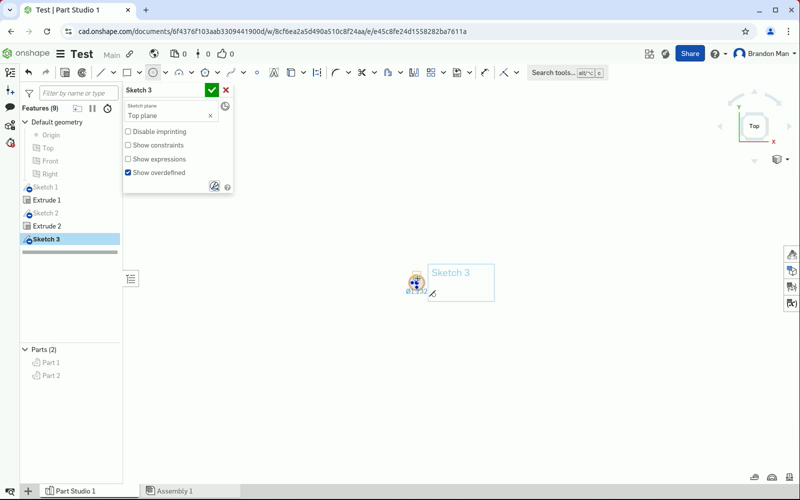
scroll(6)
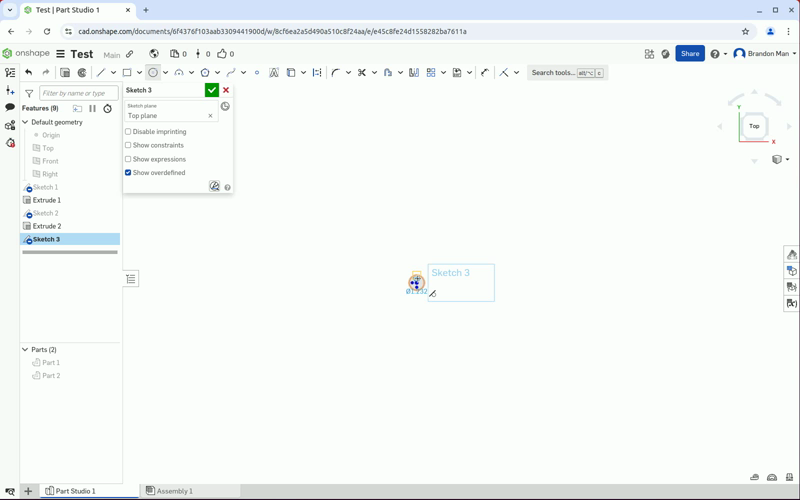
scroll(6)
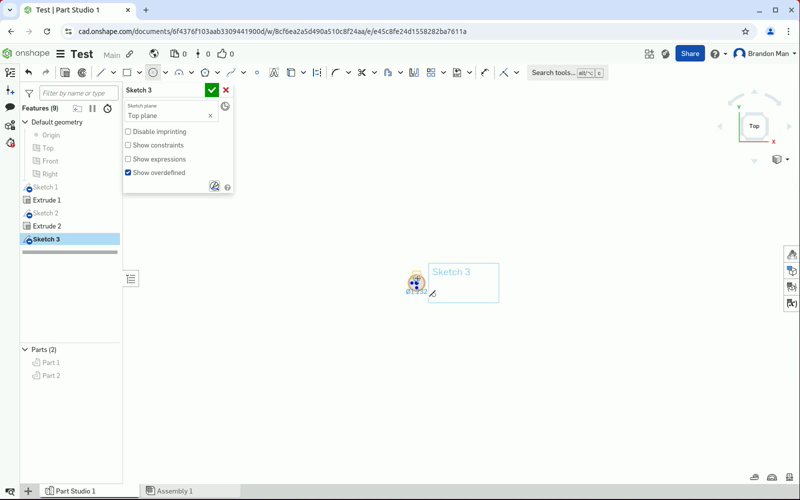
scroll(6)
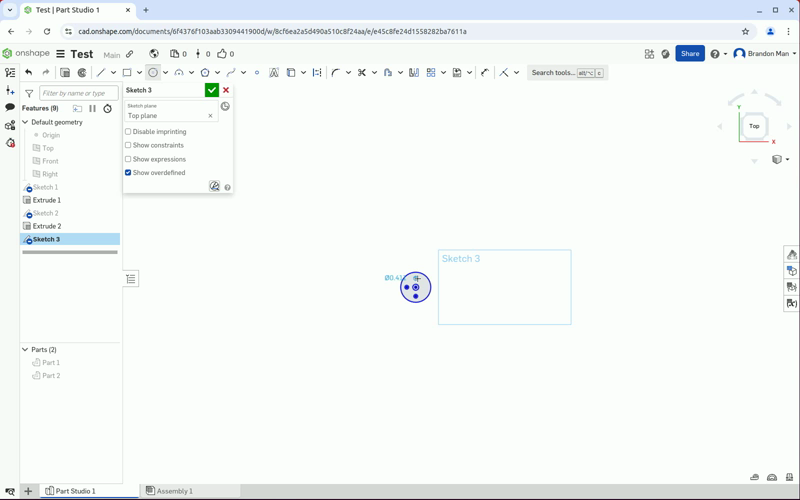
scroll(6)
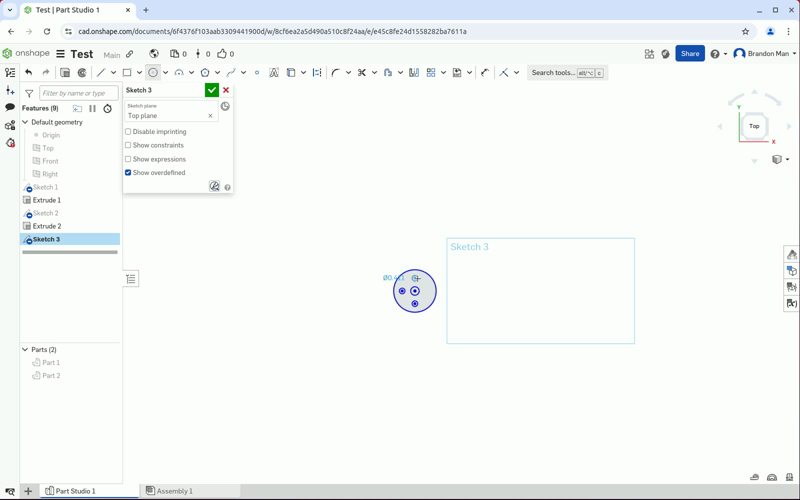
scroll(6)
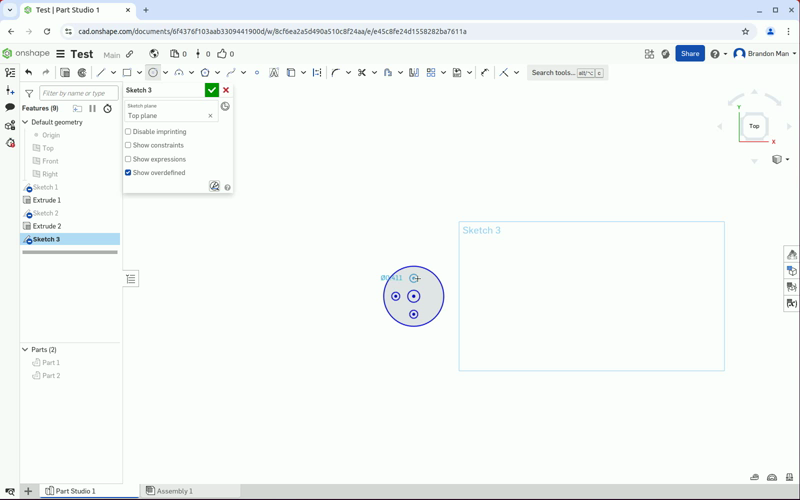
scroll(6)
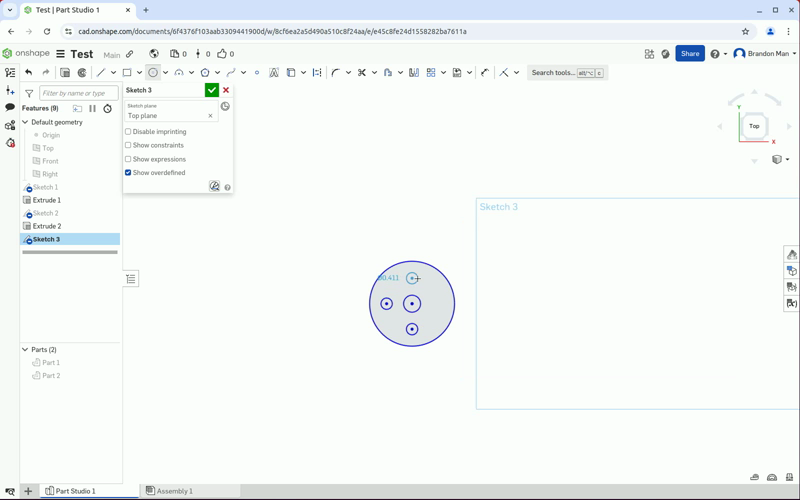
scroll(6)
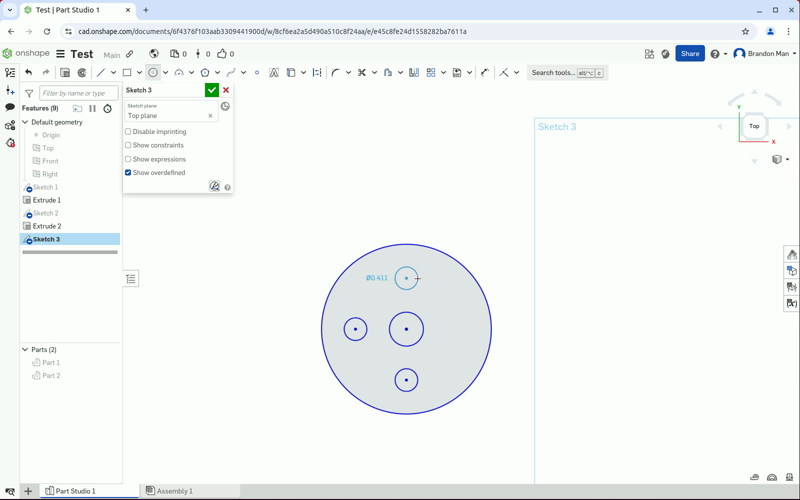
click(417, 278)
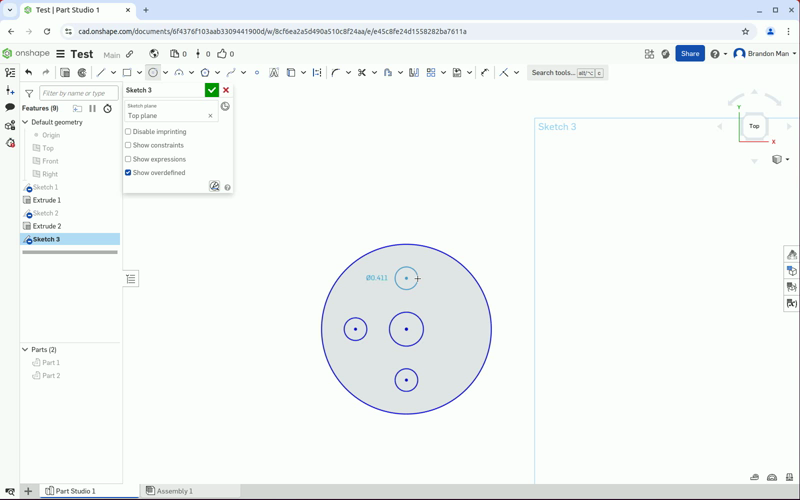
scroll(-6)
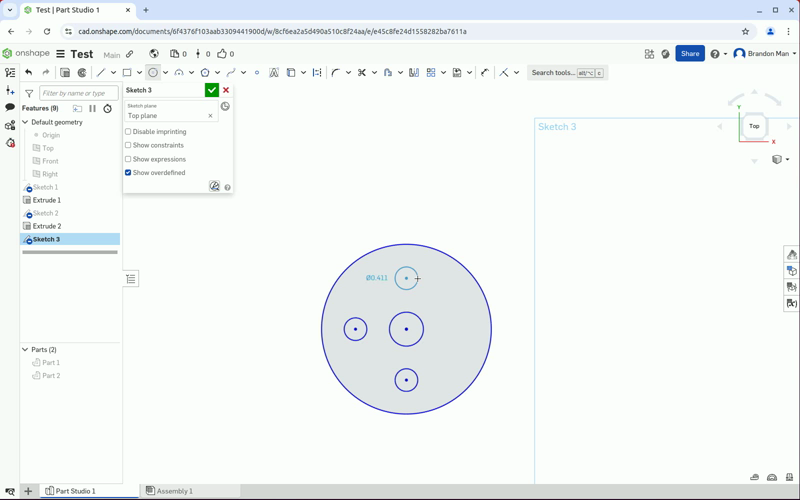
scroll(-6)
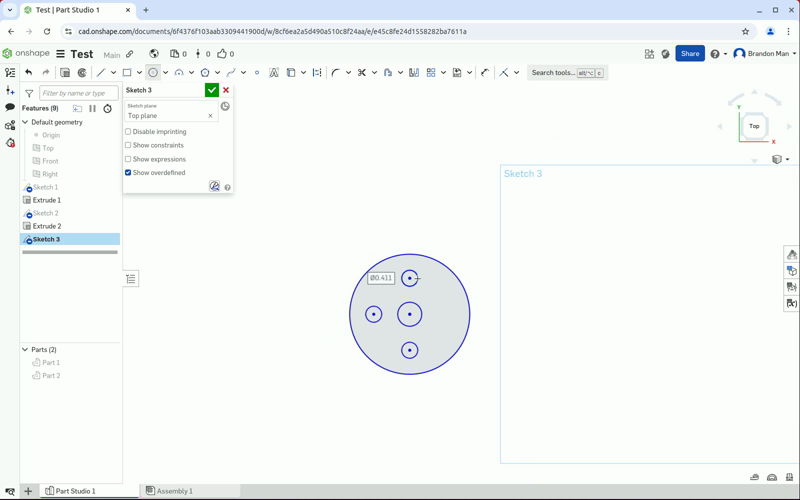
scroll(-6)
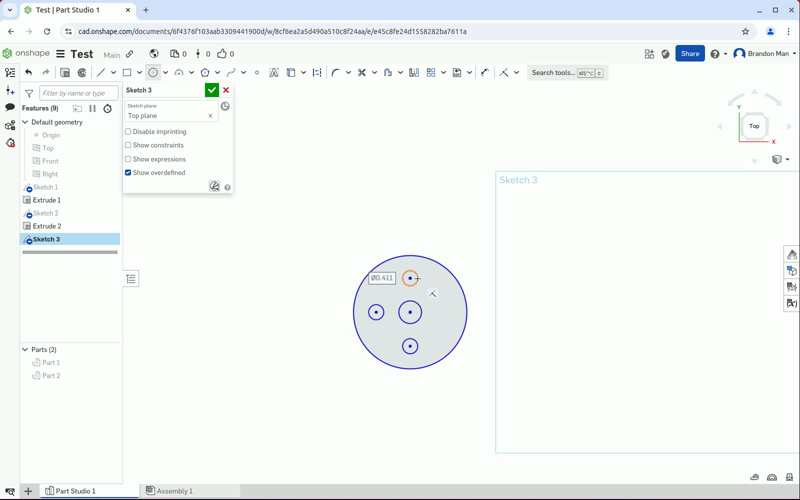
scroll(-6)
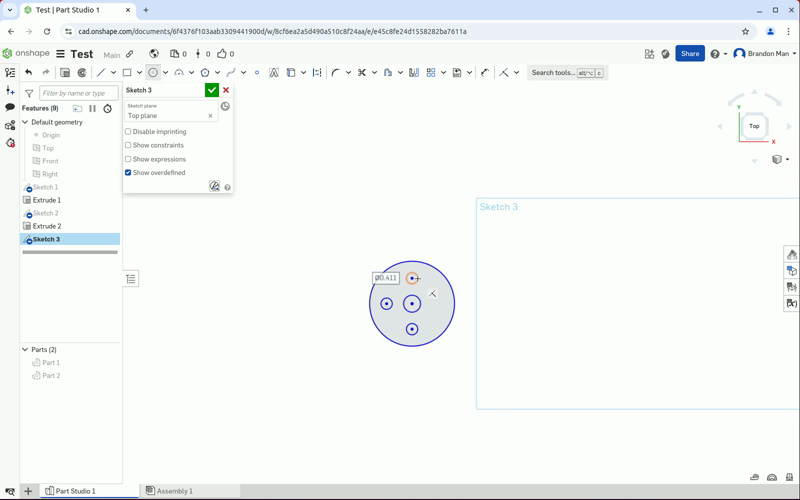
scroll(-6)
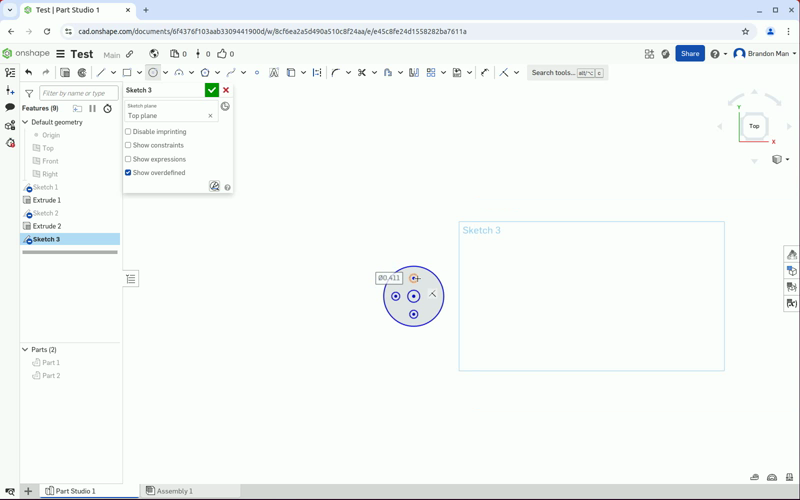
scroll(-6)
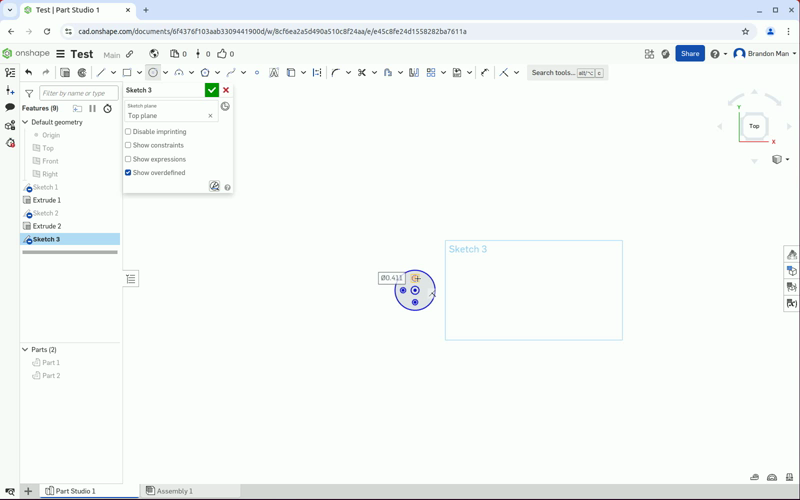
scroll(-6)
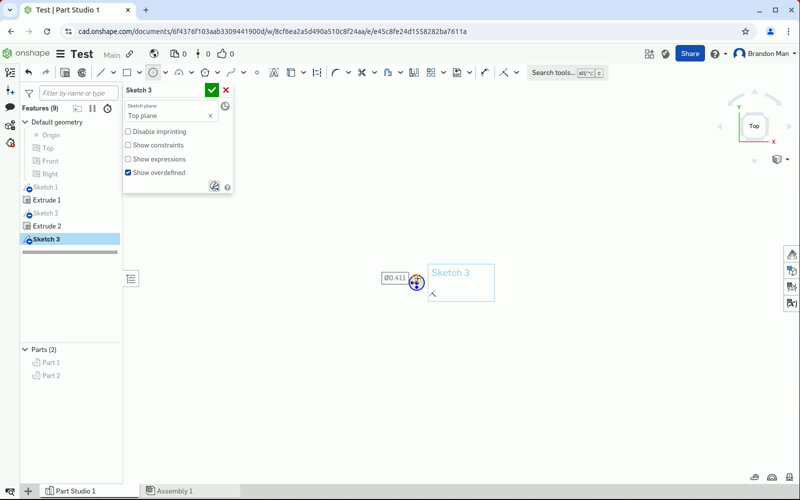
key(esc)
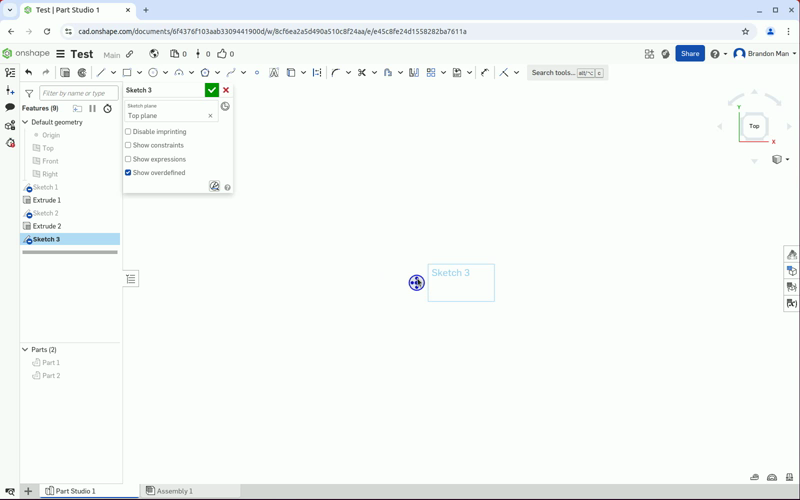
key(c)
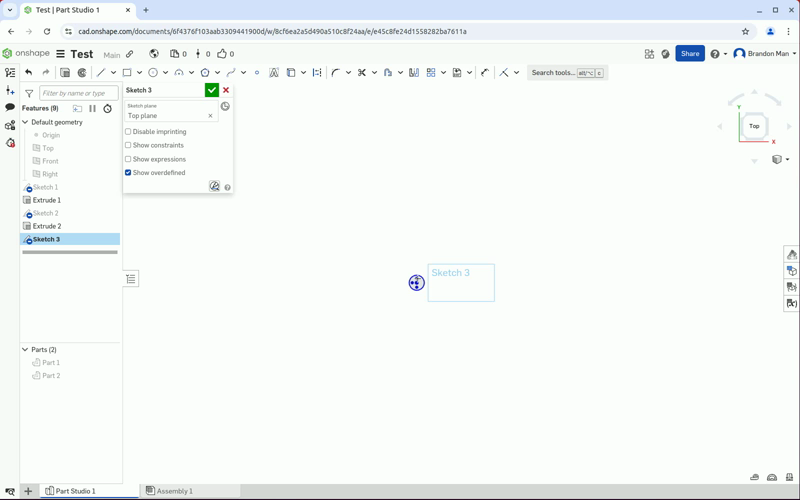
key_down(shift)
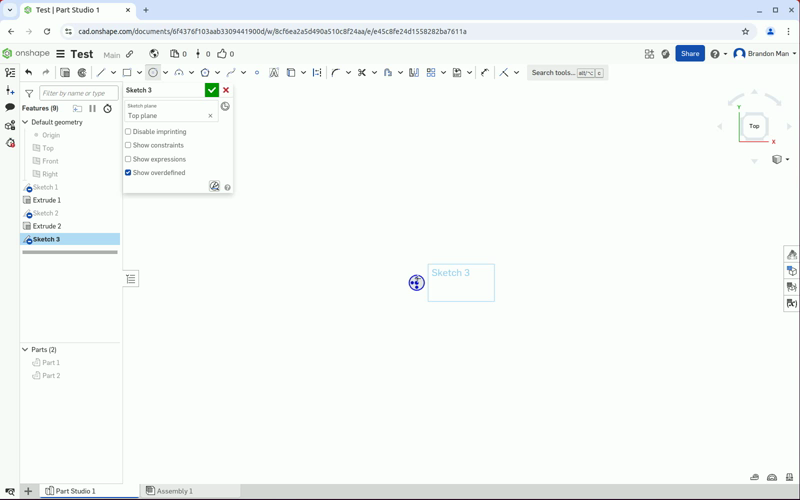
mouse_move(421, 282)
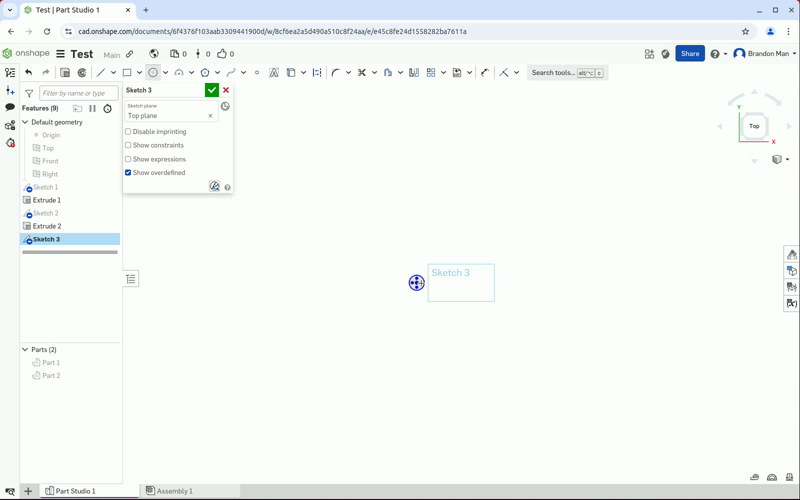
scroll(6)
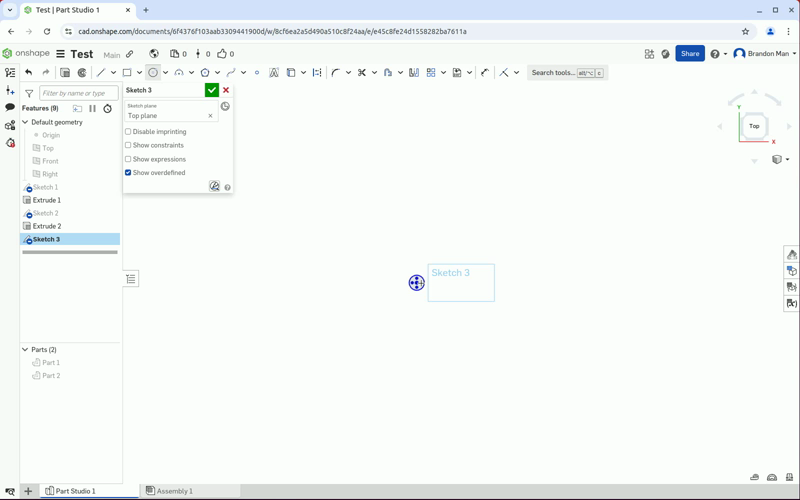
scroll(6)
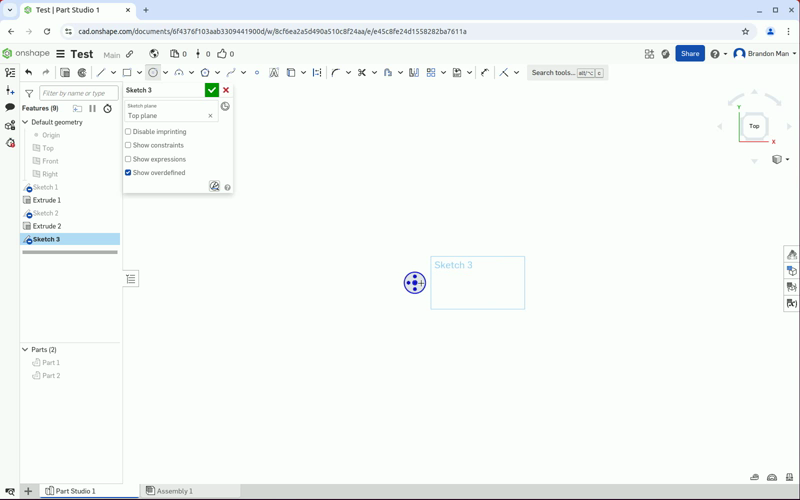
scroll(6)
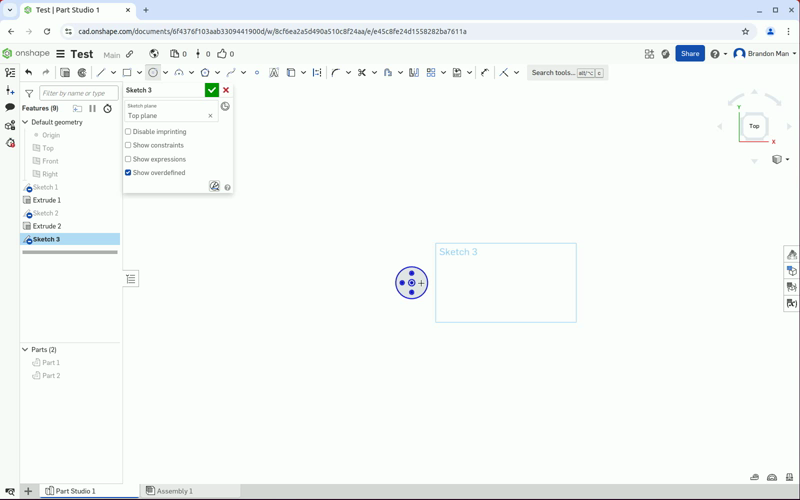
scroll(6)
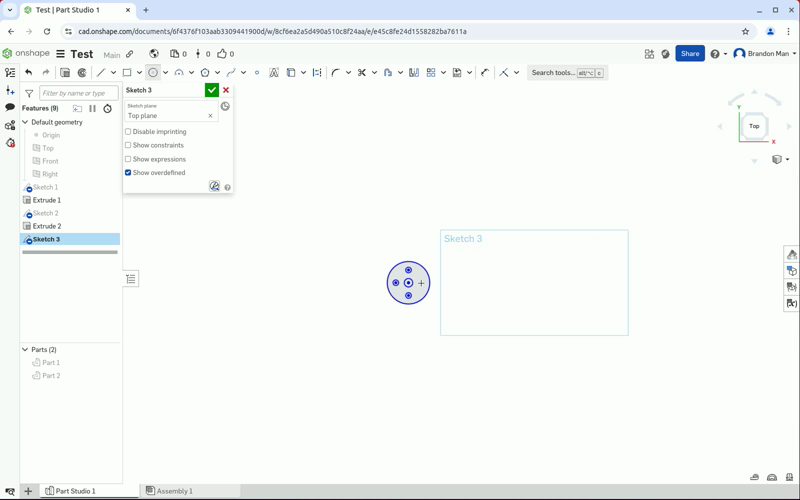
scroll(6)
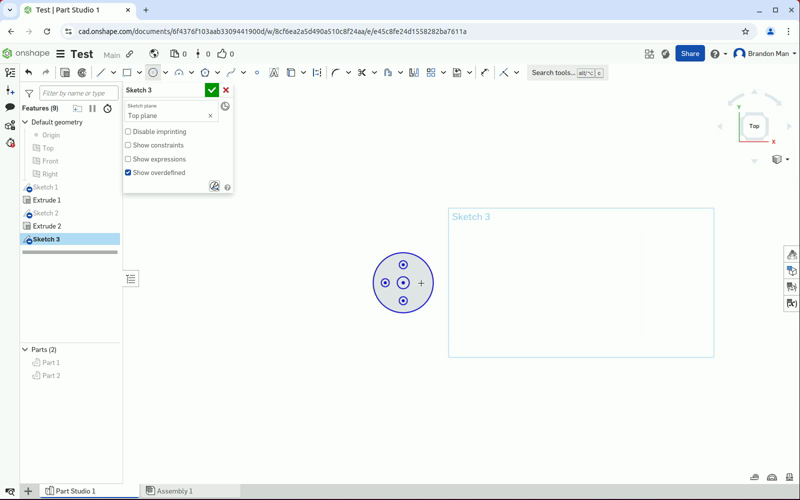
scroll(6)
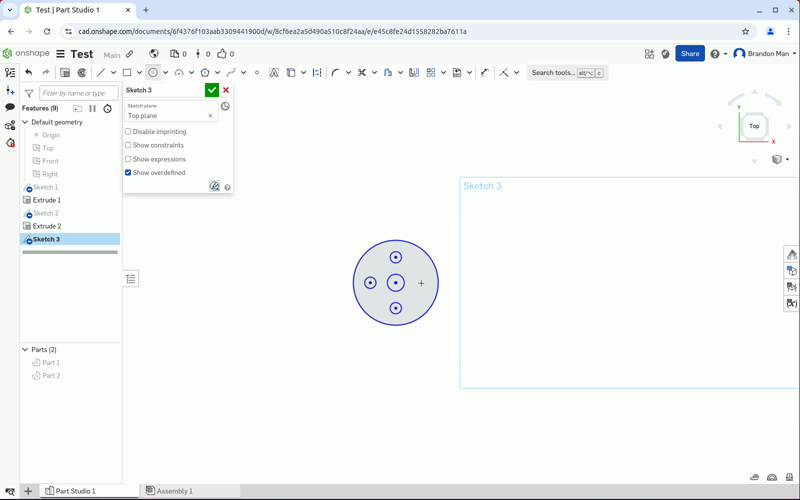
scroll(6)
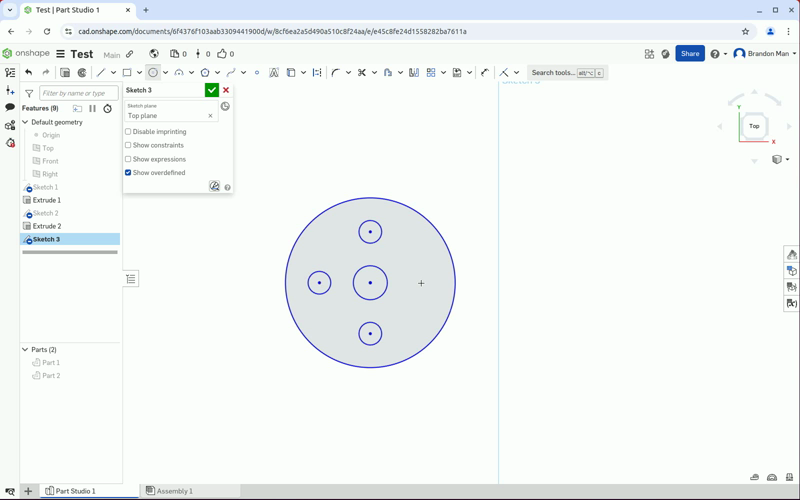
click(421, 282)
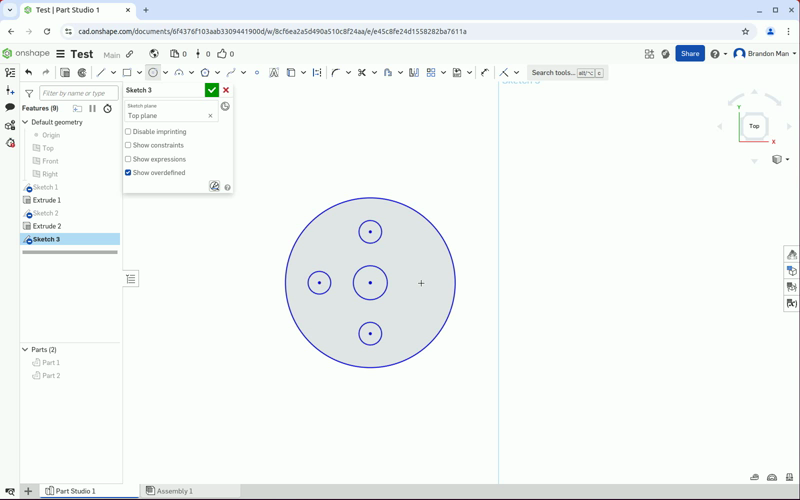
scroll(-6)
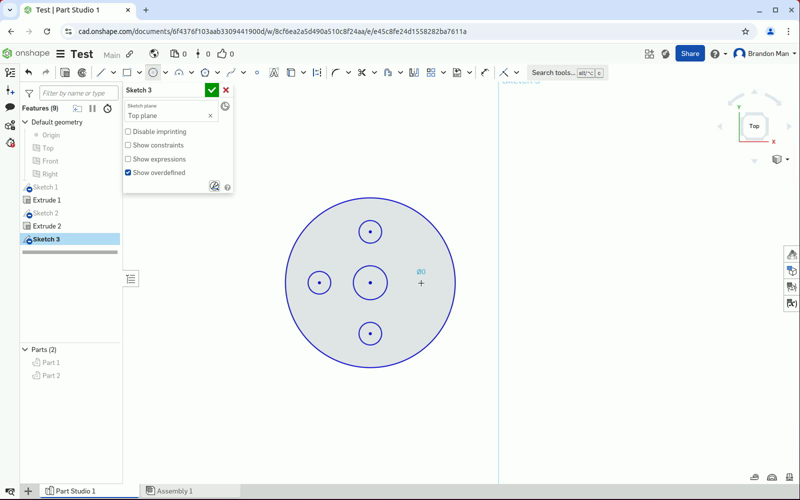
scroll(-6)
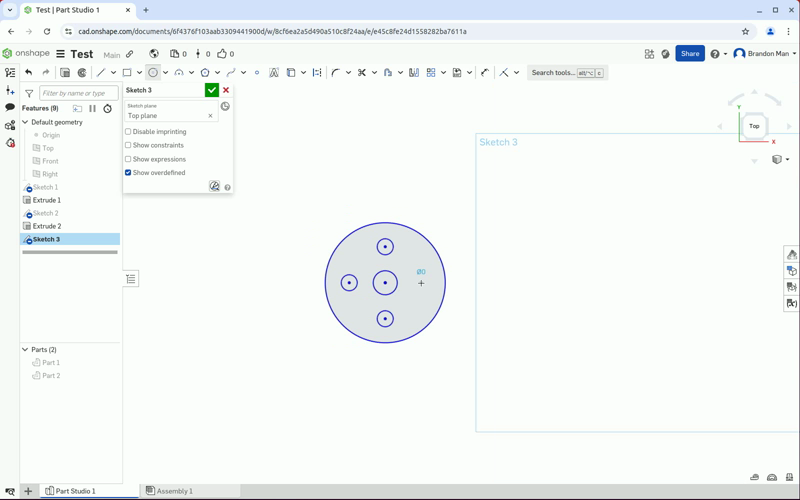
scroll(-6)
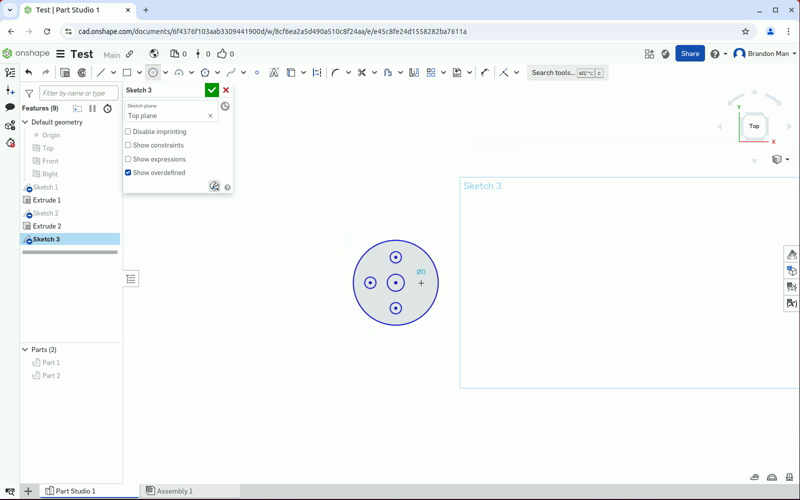
scroll(-6)
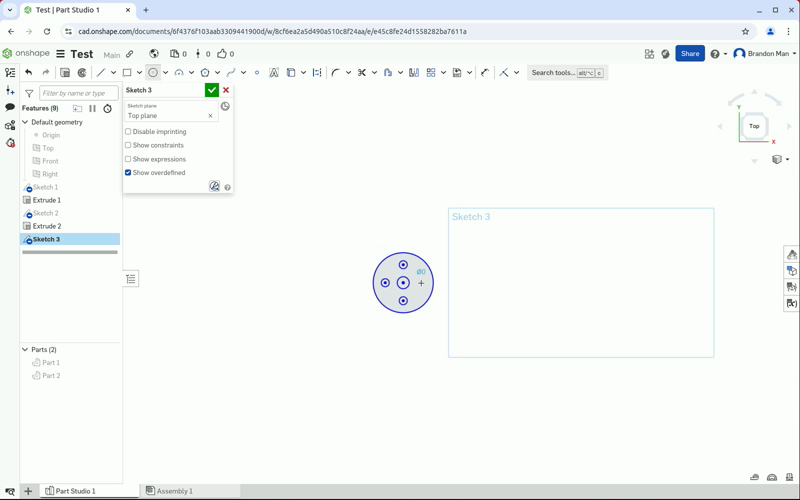
scroll(-6)
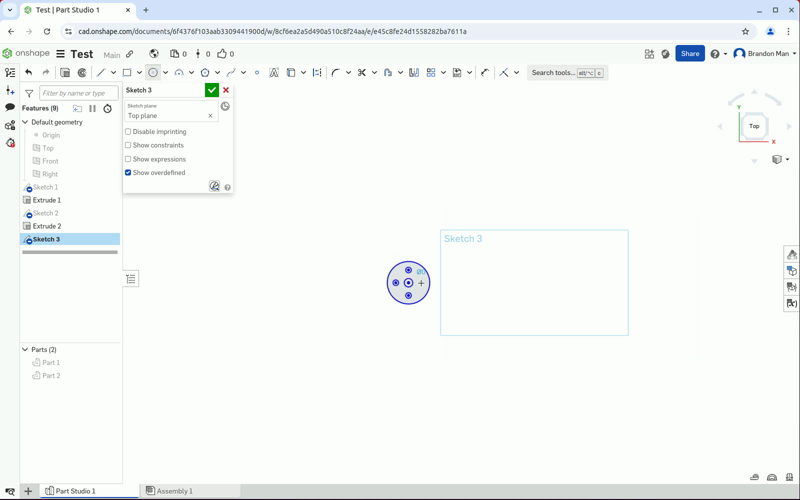
scroll(-6)
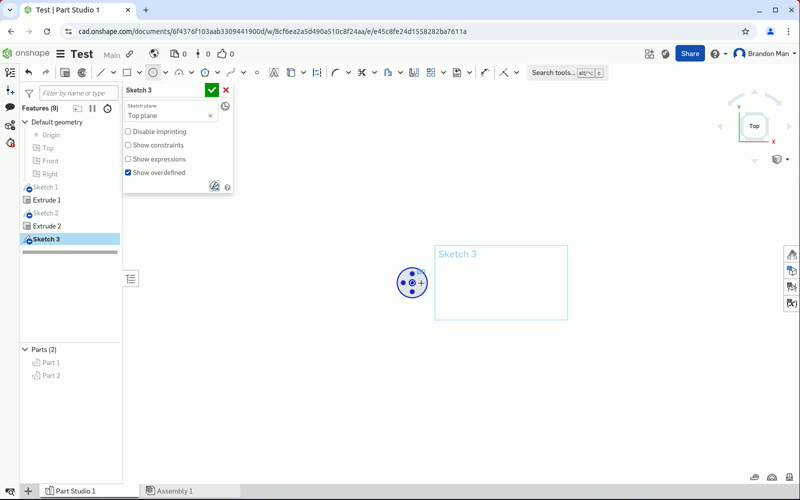
scroll(-6)
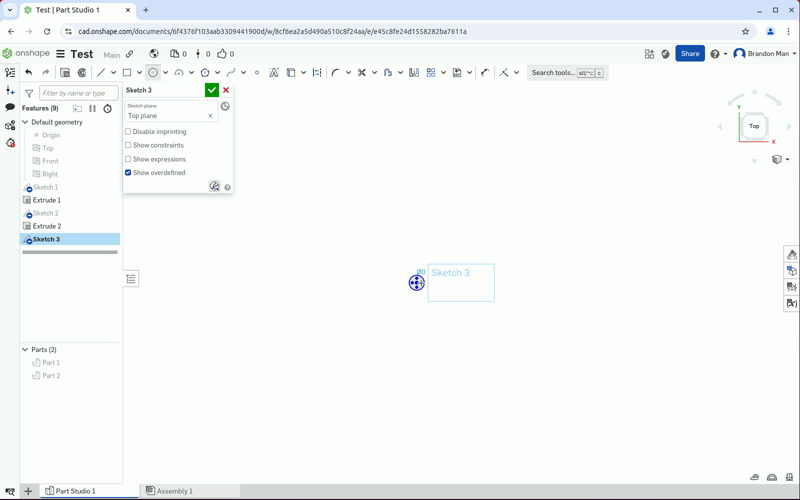
key_up(shift)
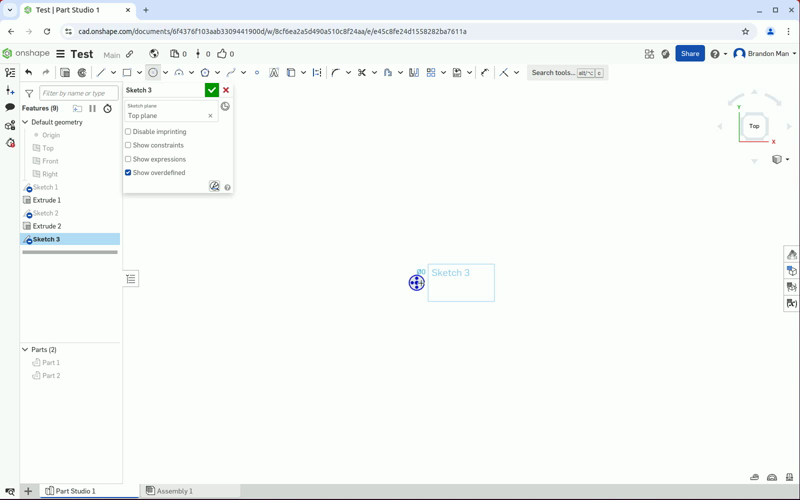
mouse_move(422, 282)
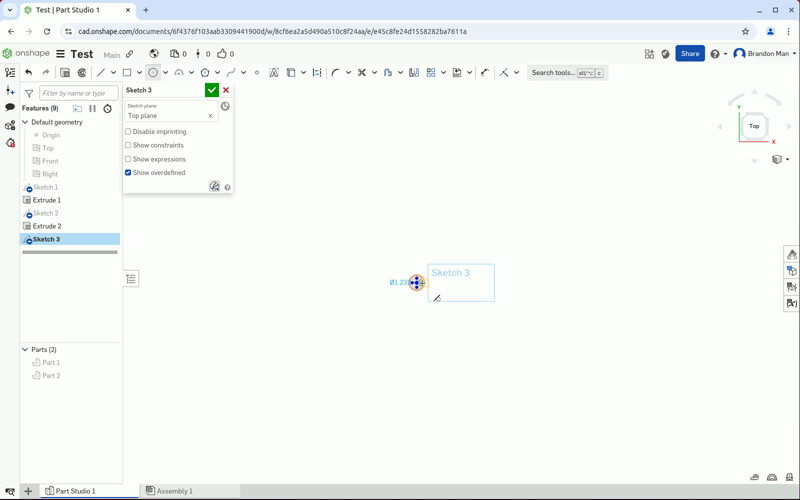
scroll(6)
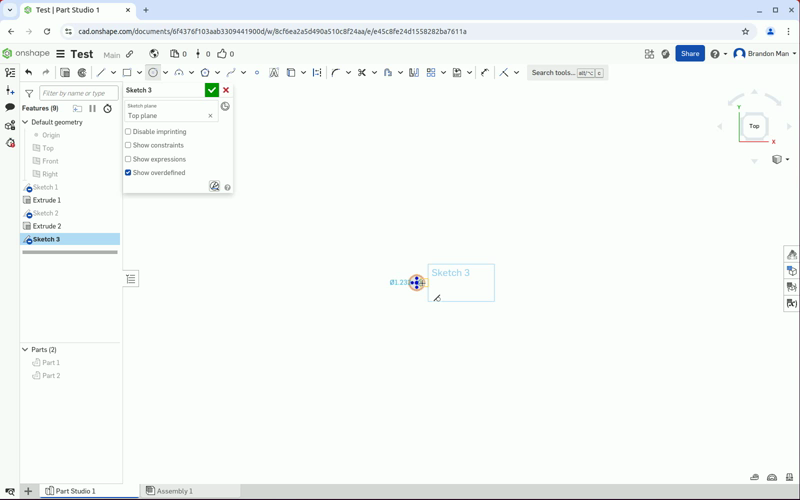
scroll(6)
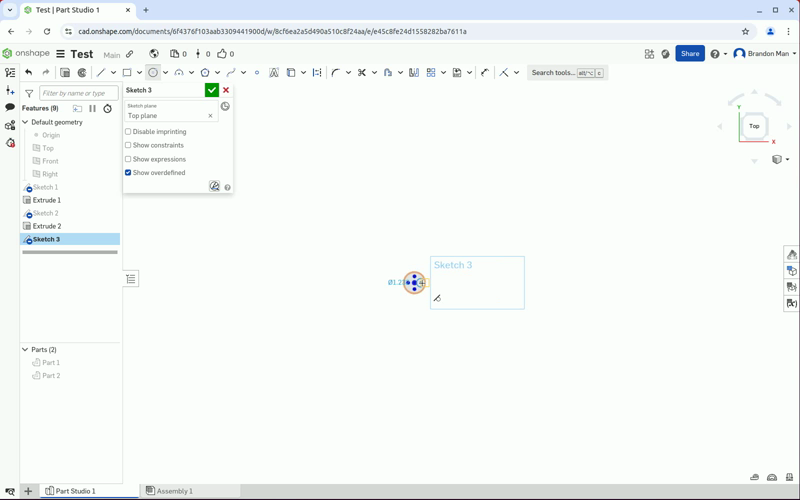
scroll(6)
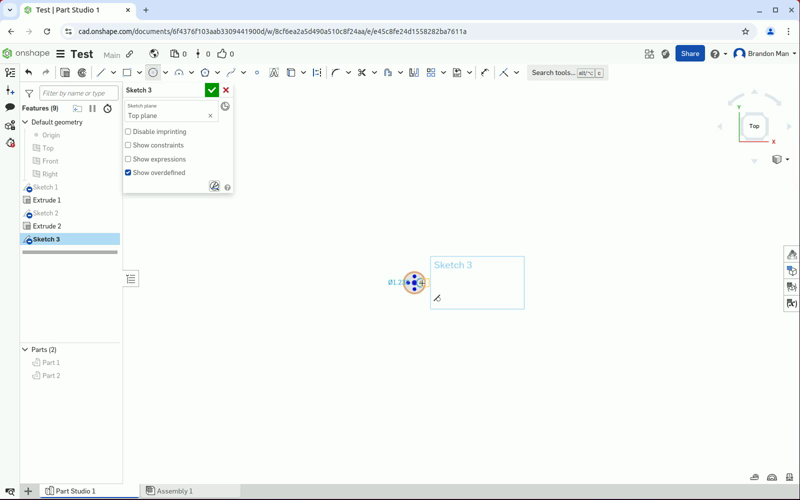
scroll(6)
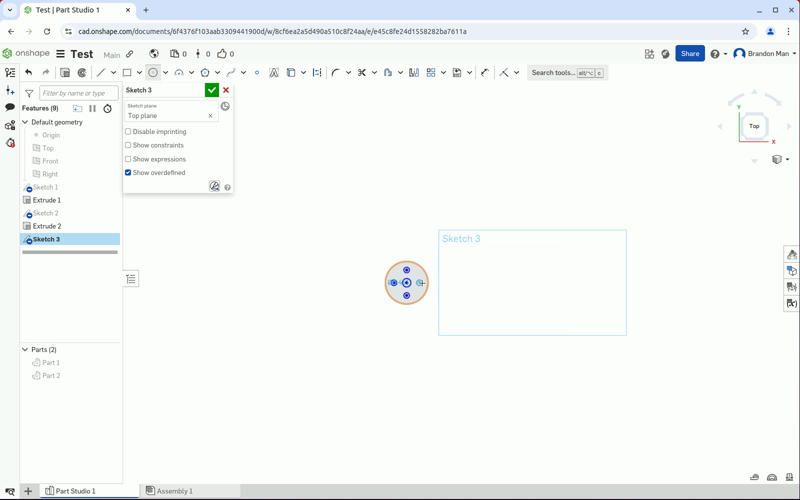
scroll(6)
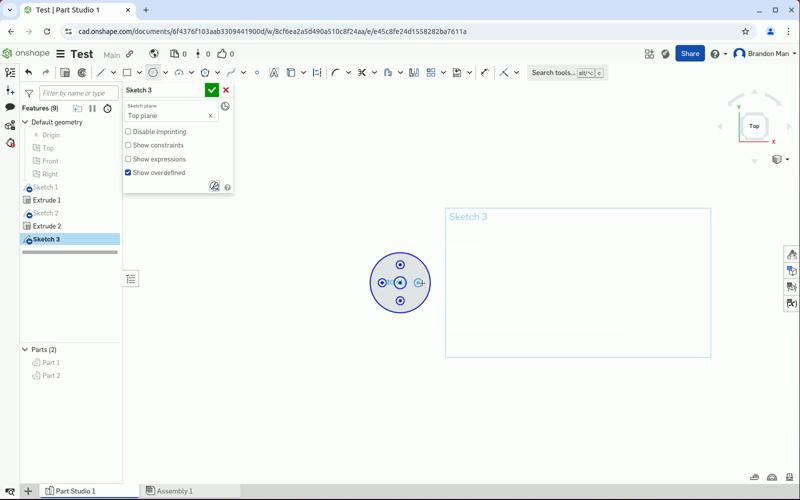
scroll(6)
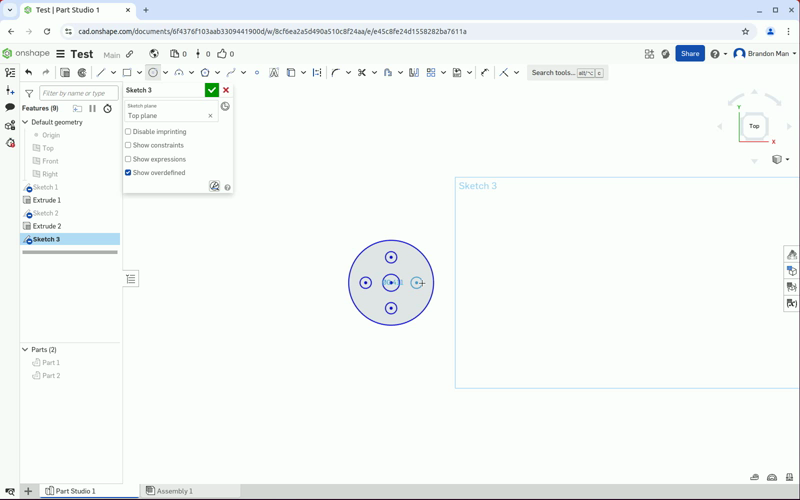
scroll(6)
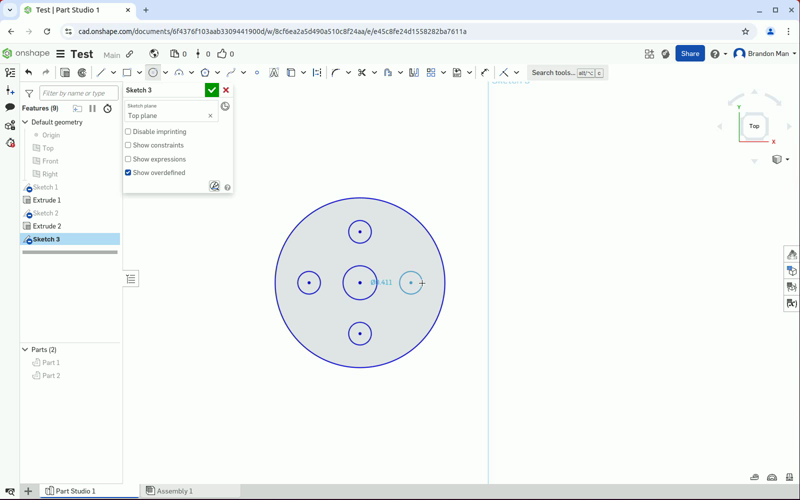
click(422, 282)
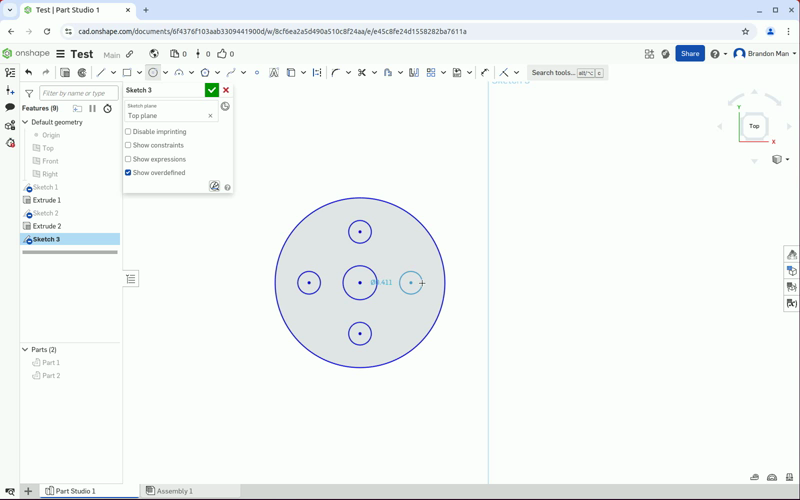
scroll(-6)
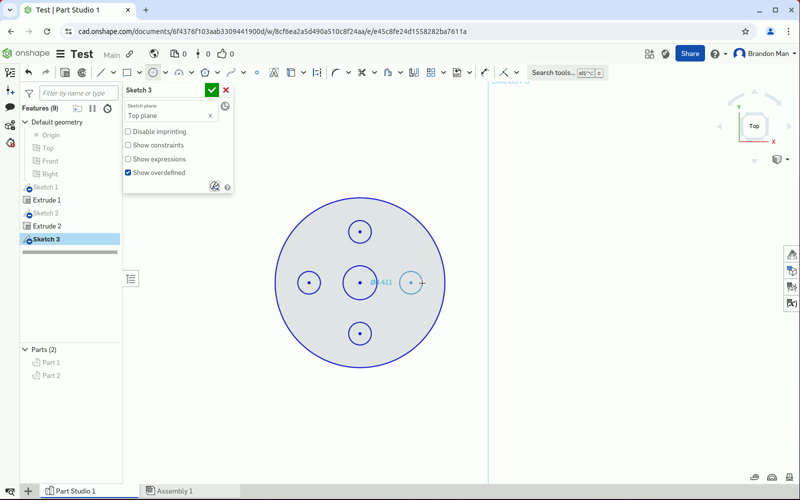
scroll(-6)
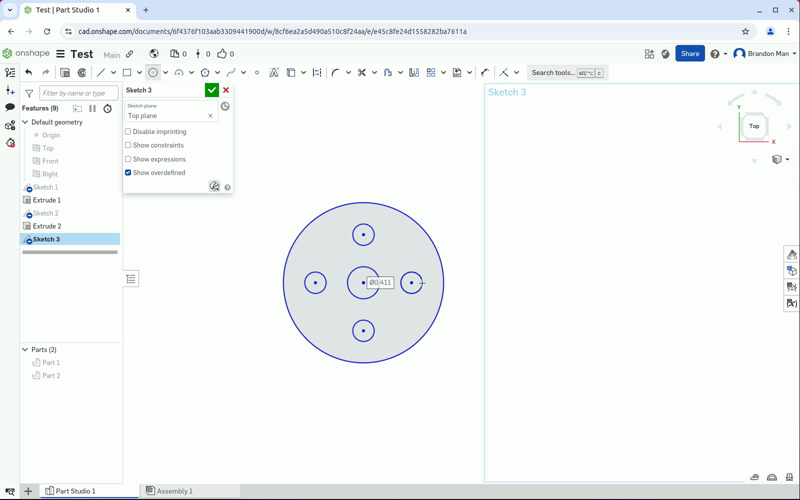
scroll(-6)
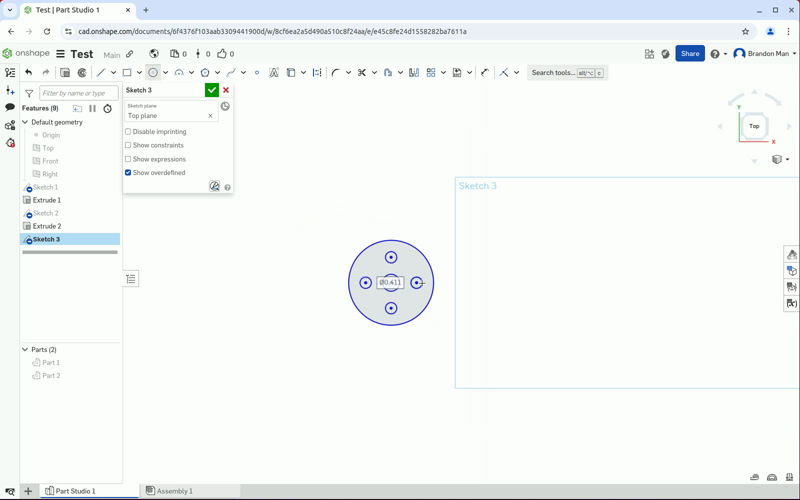
scroll(-6)
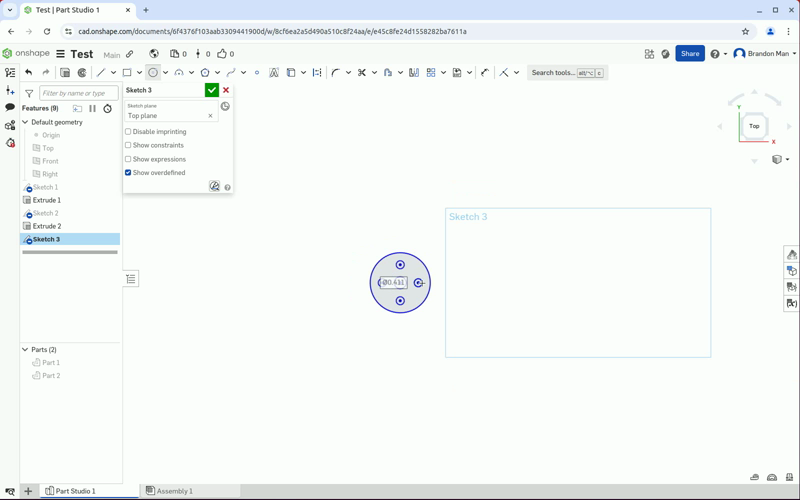
scroll(-6)
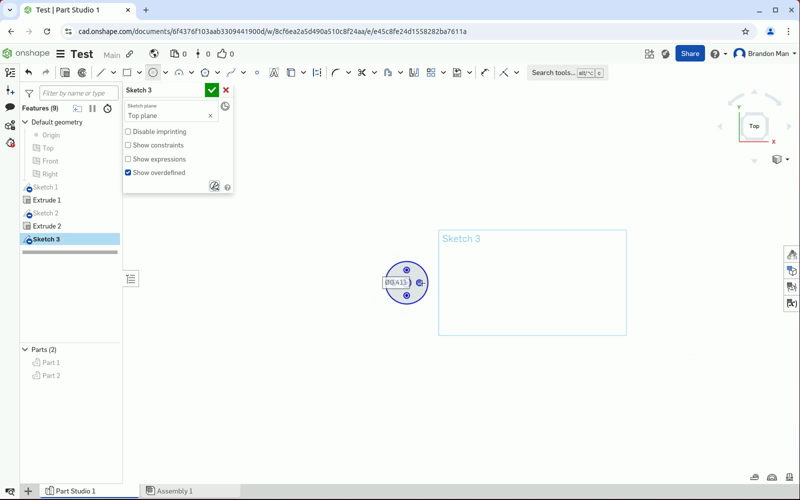
scroll(-6)
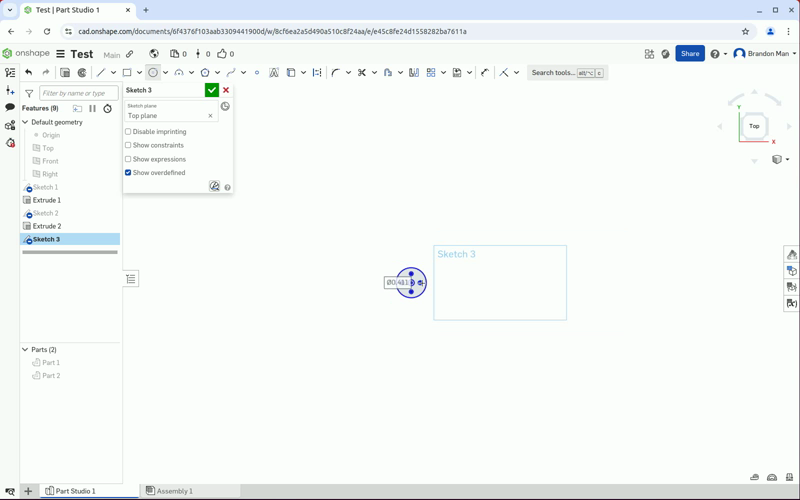
scroll(-6)
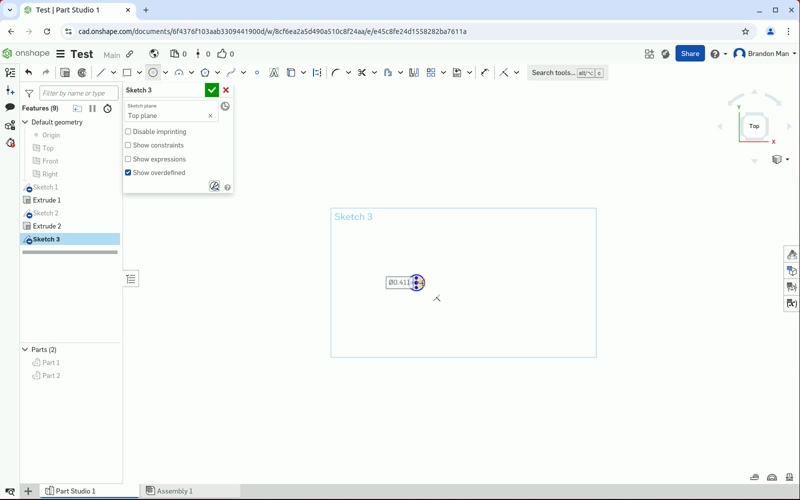
key(esc)
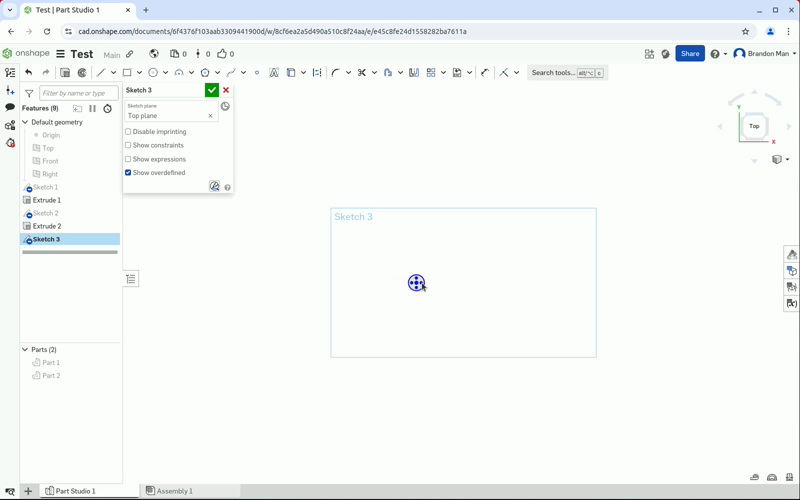
mouse_move(418, 281)
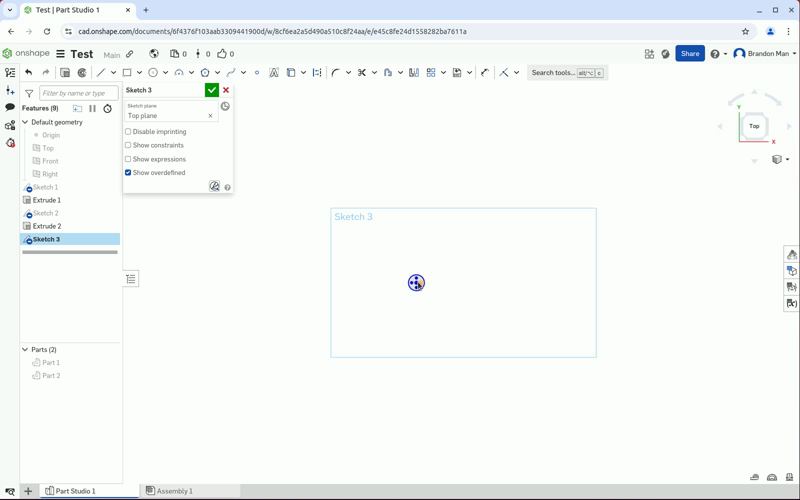
scroll(6)
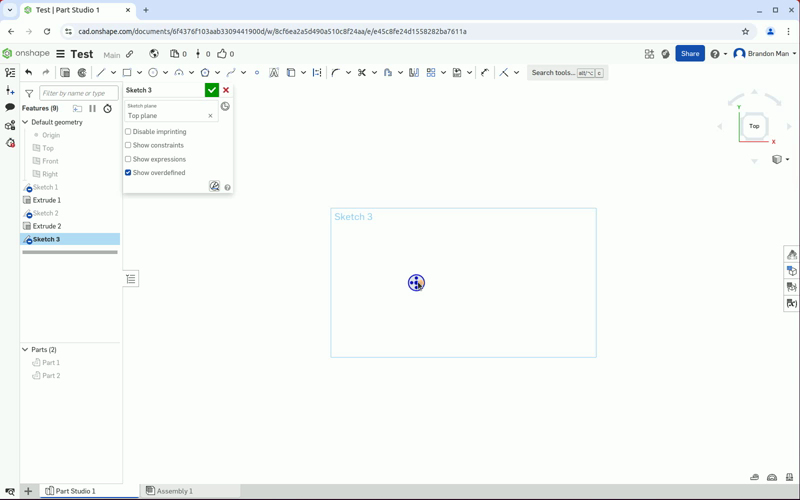
scroll(6)
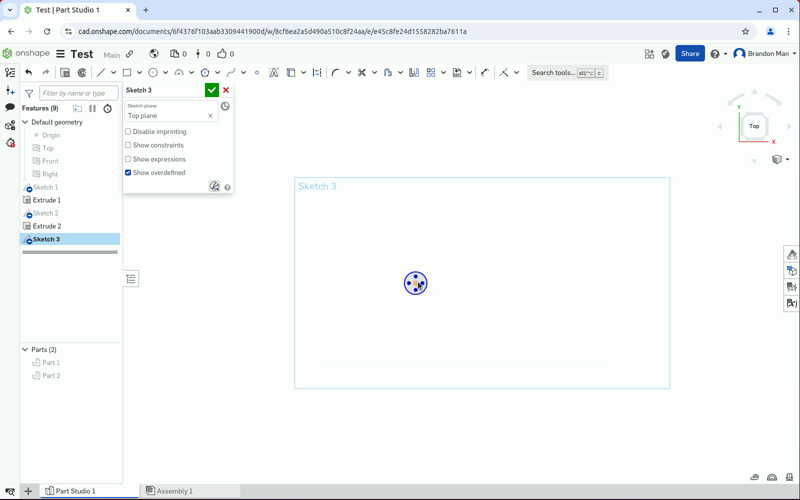
scroll(6)
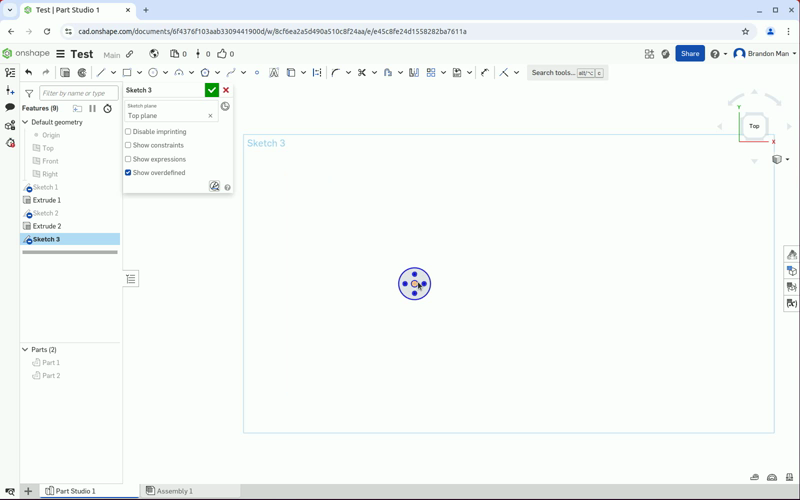
scroll(6)
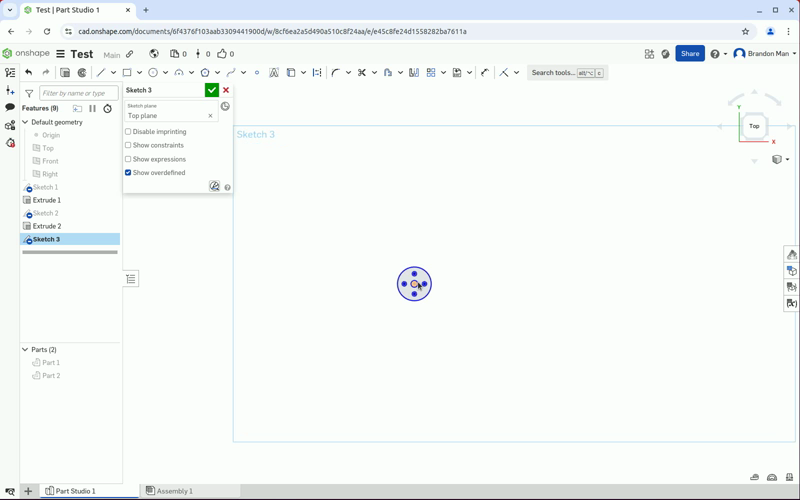
scroll(6)
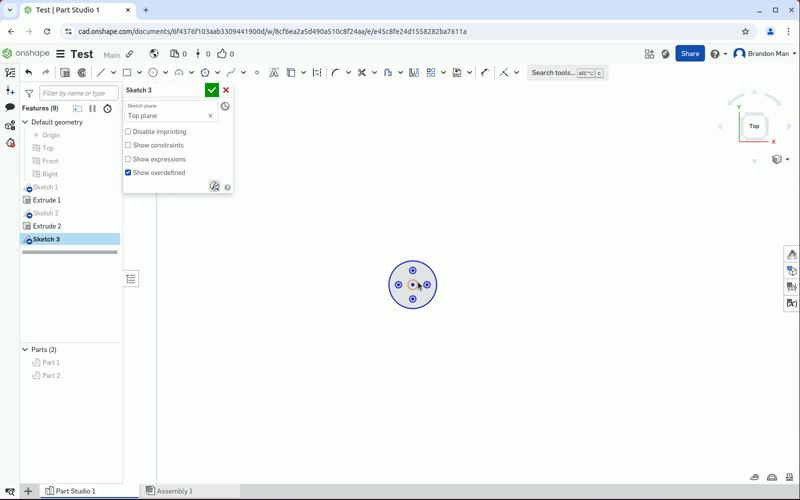
scroll(6)
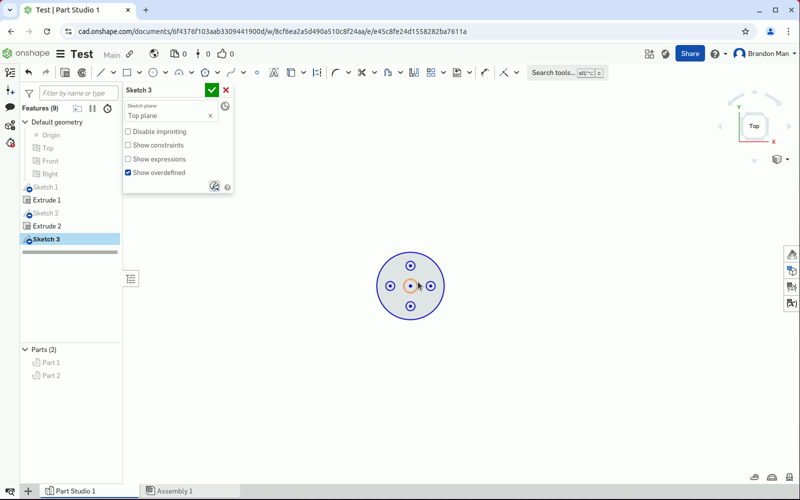
scroll(6)
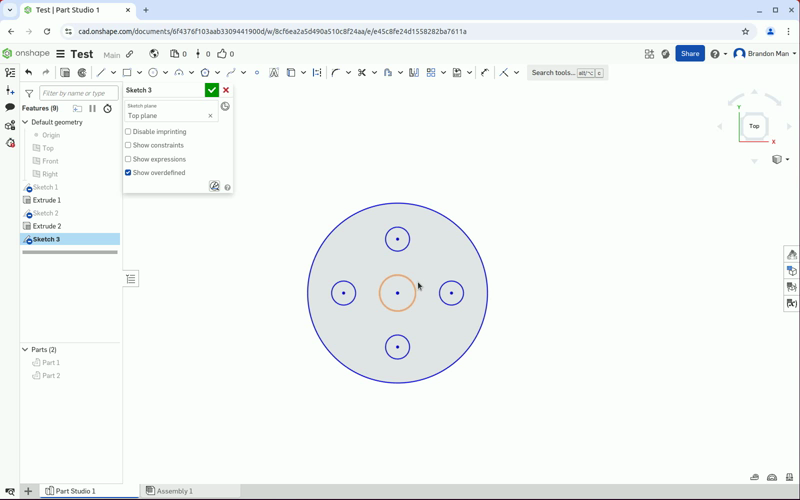
click(418, 281)
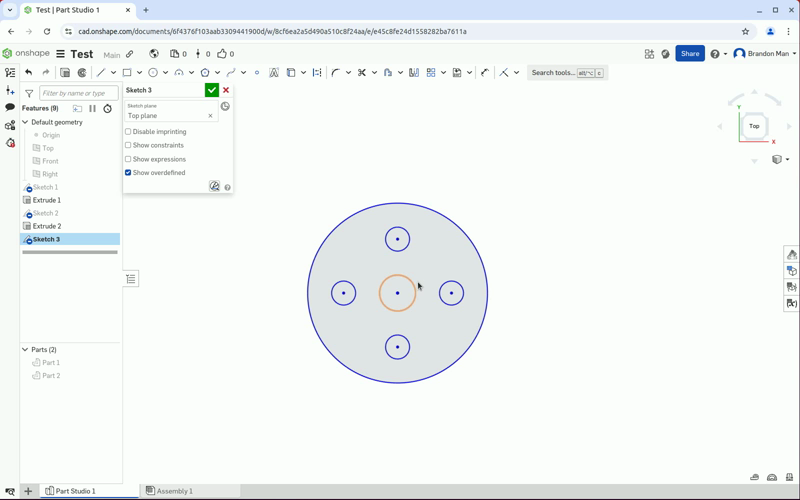
scroll(-6)
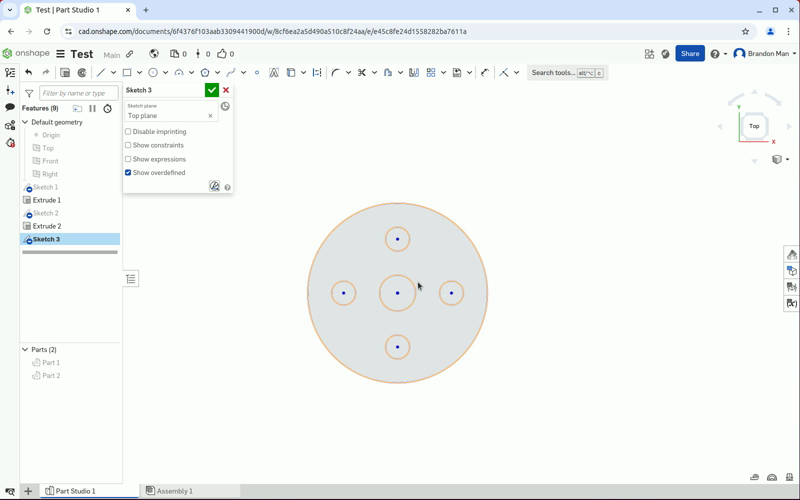
scroll(-6)
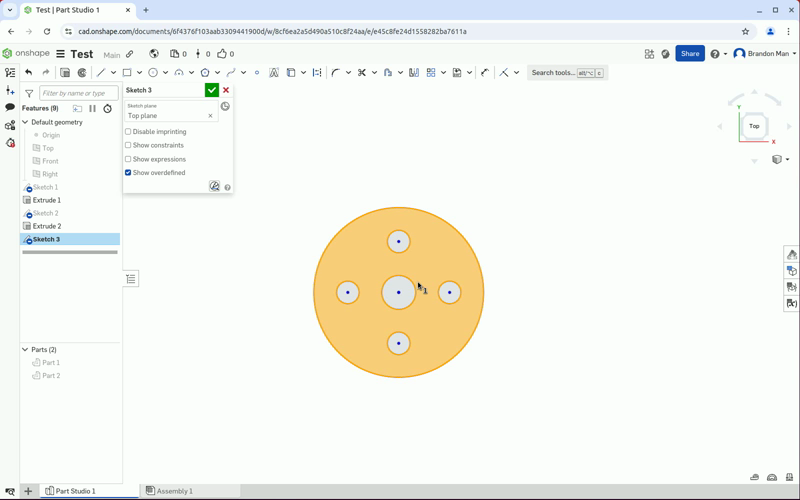
scroll(-6)
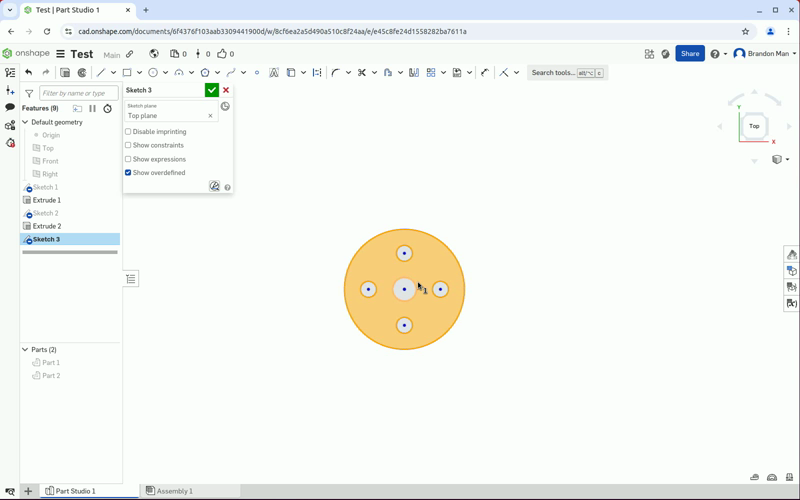
scroll(-6)
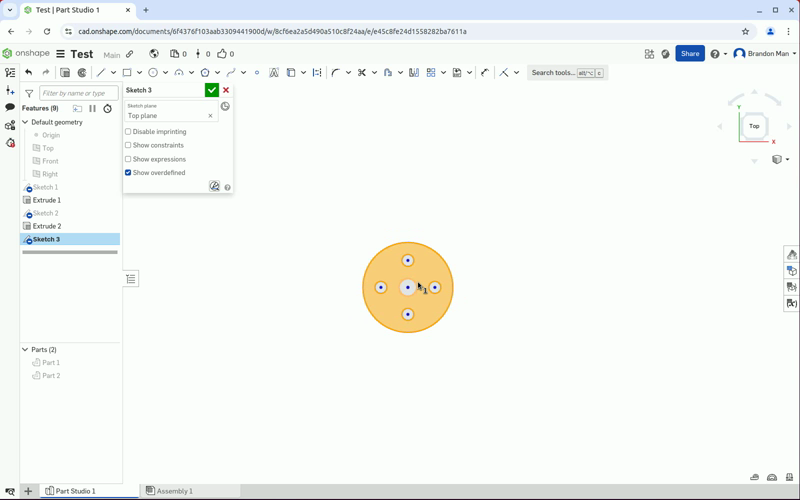
scroll(-6)
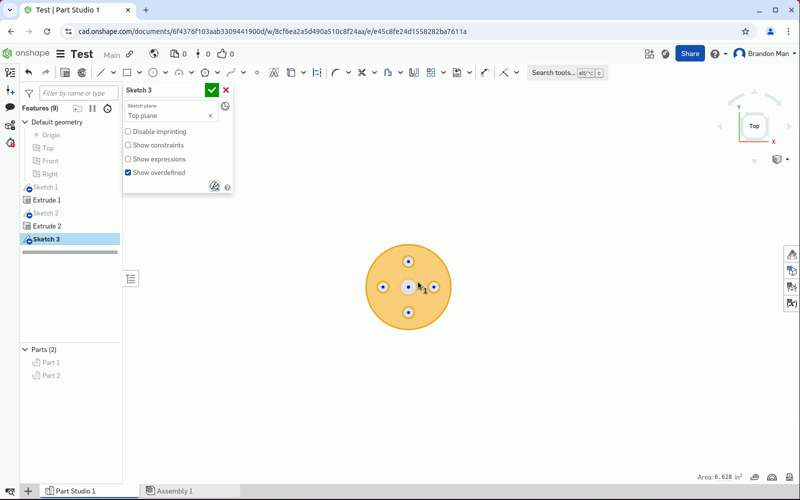
scroll(-6)
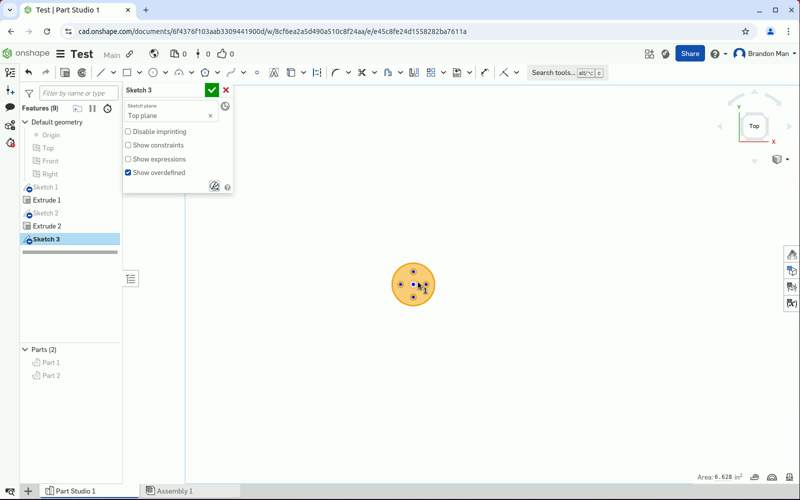
scroll(-6)
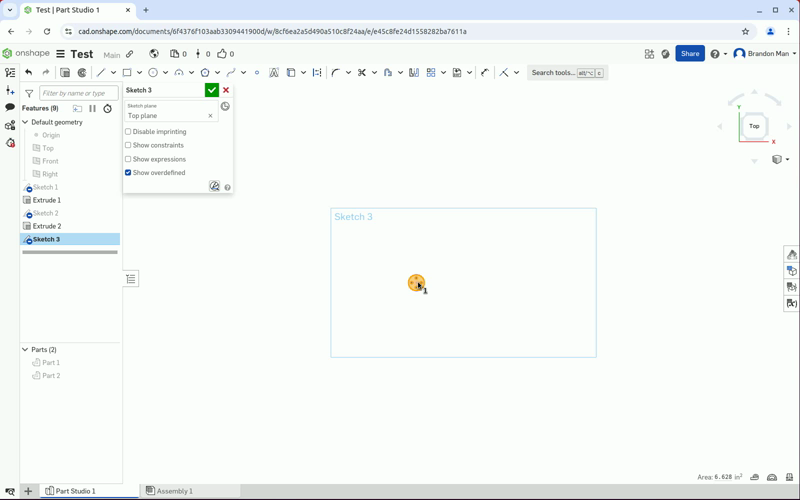
mouse_move(73, 352)
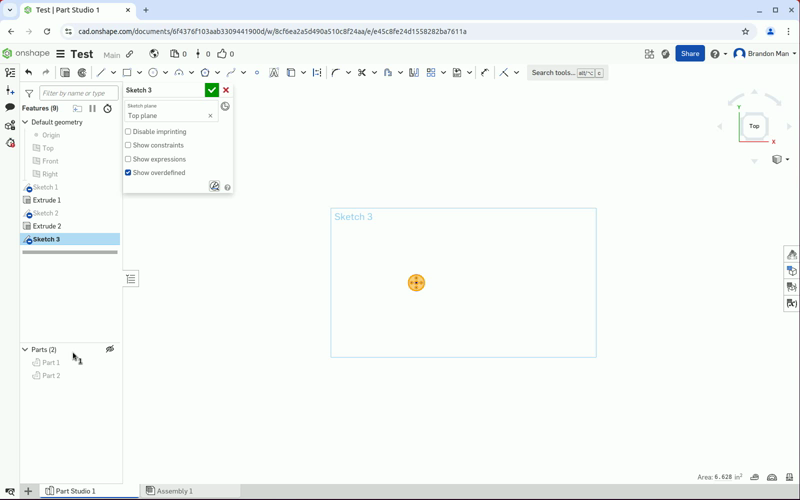
key(shift+y)
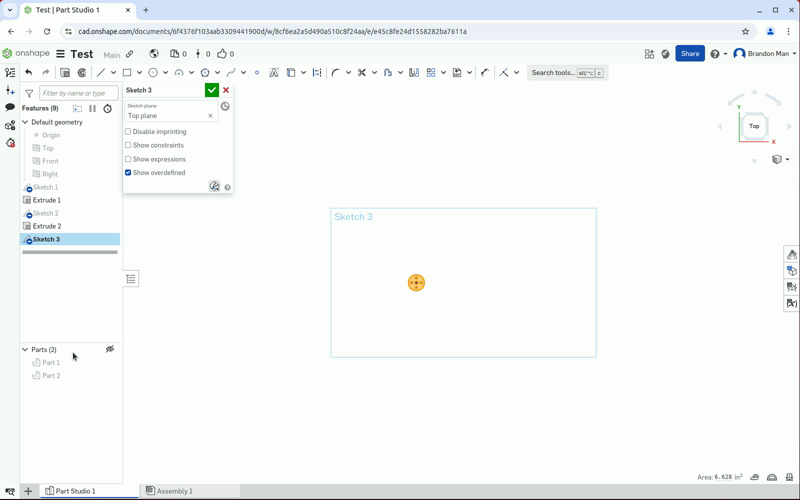
key(shift+e)
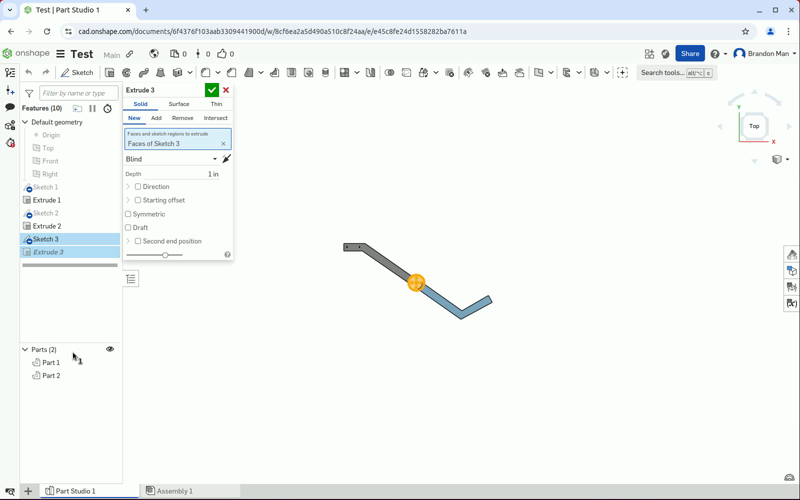
mouse_move(143, 106)
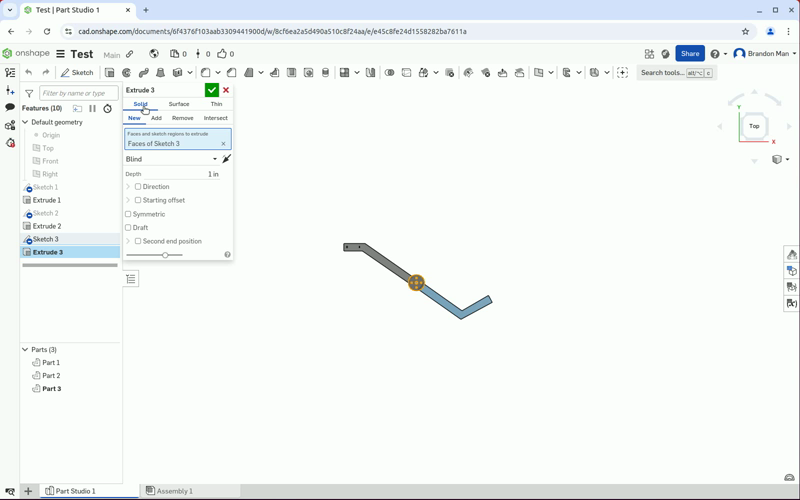
click(143, 106)
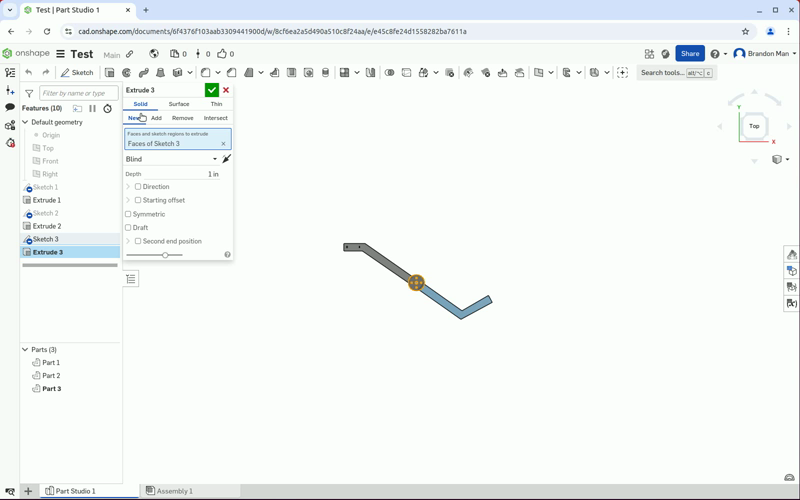
mouse_move(137, 120)
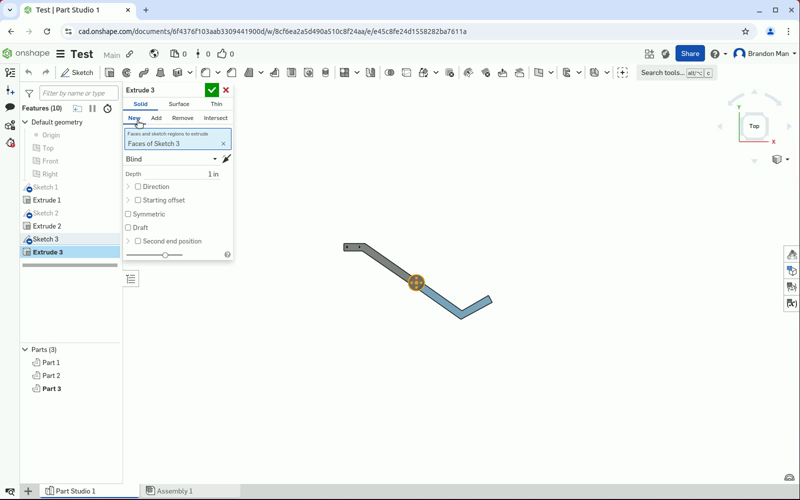
click(137, 120)
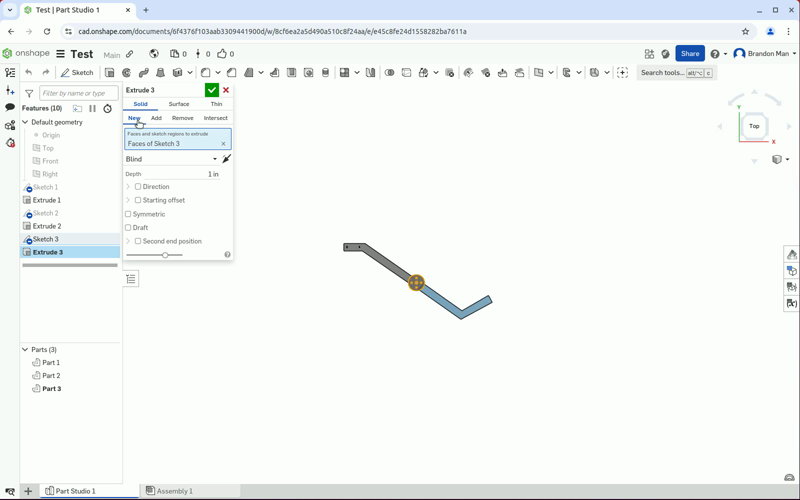
key(tab, 4)
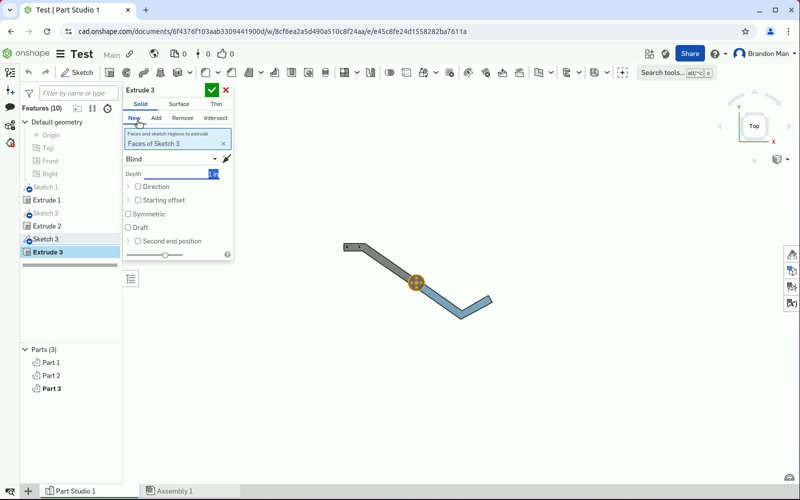
text(0.722)
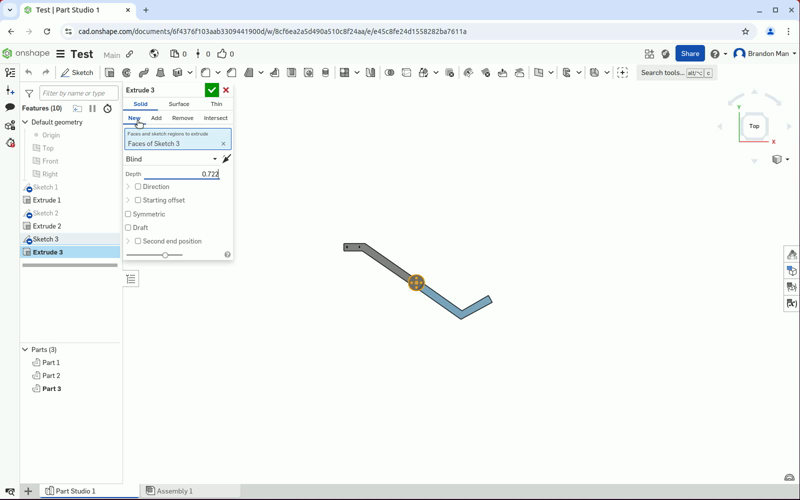
key(enter)
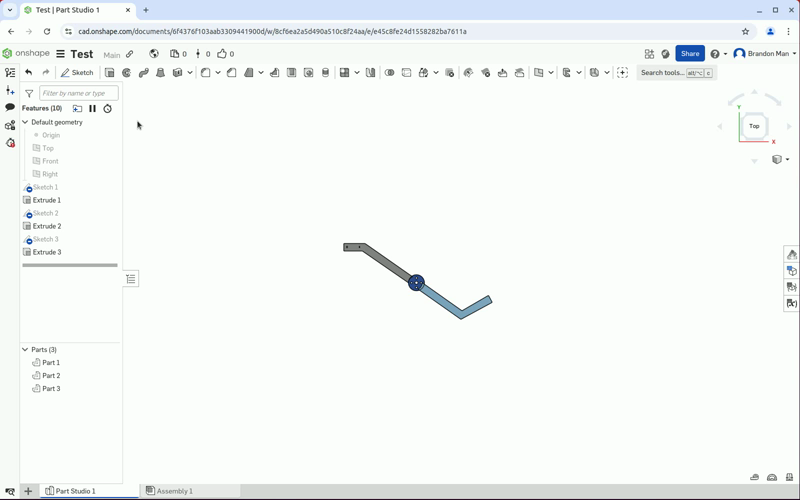
key(shift+h)
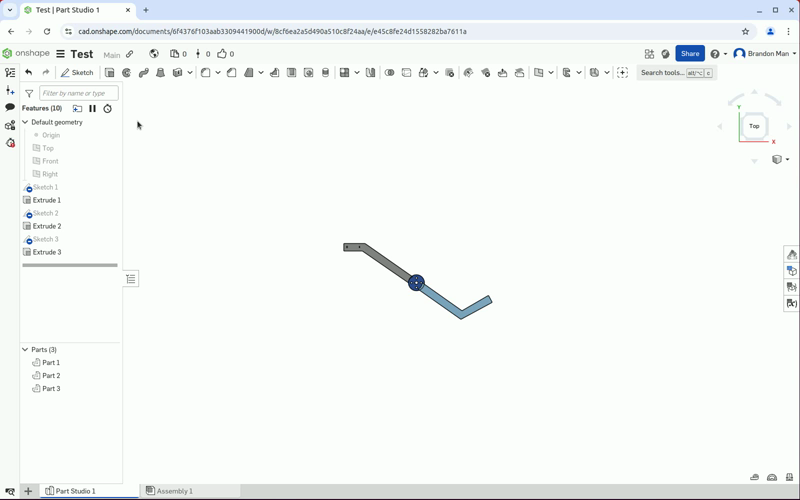
key(shift+h)
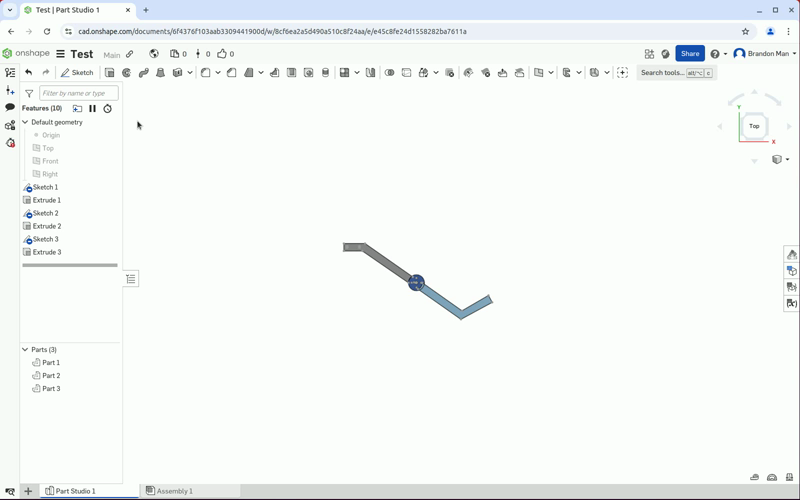
key(shift+7)
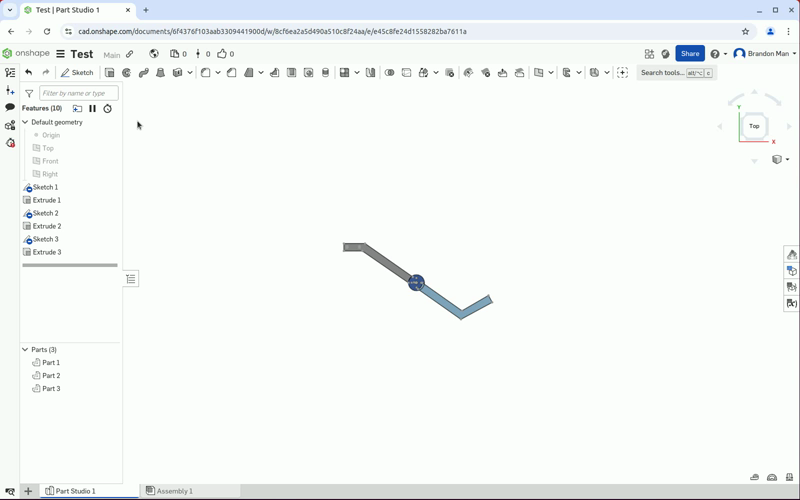
key(up, 3)
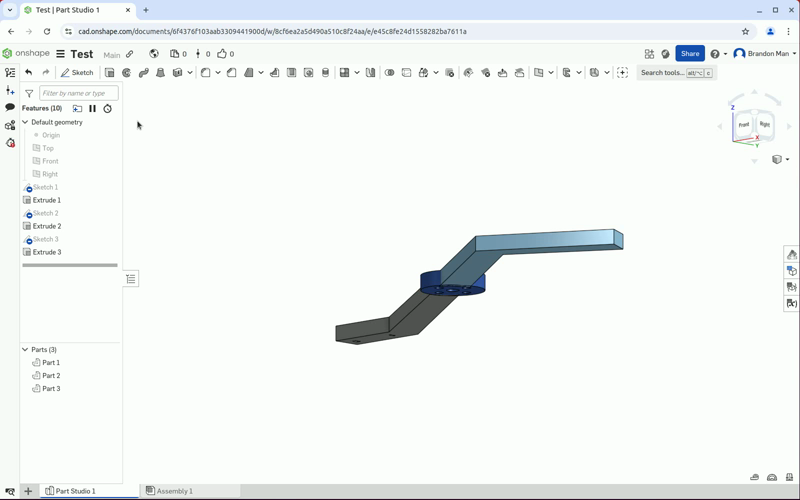
key(left, 3)
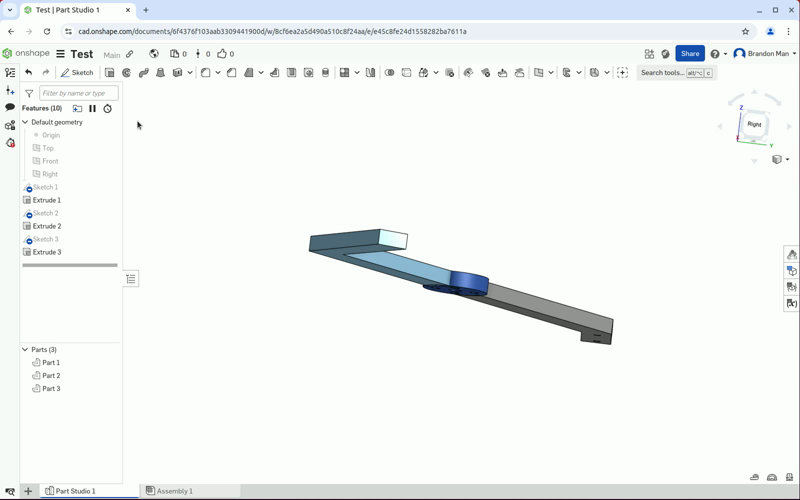
key(right, 3)
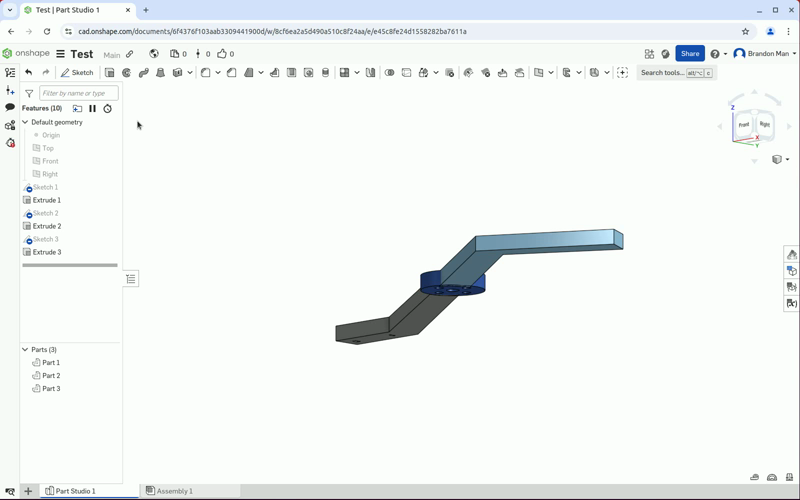
key(down, 3)
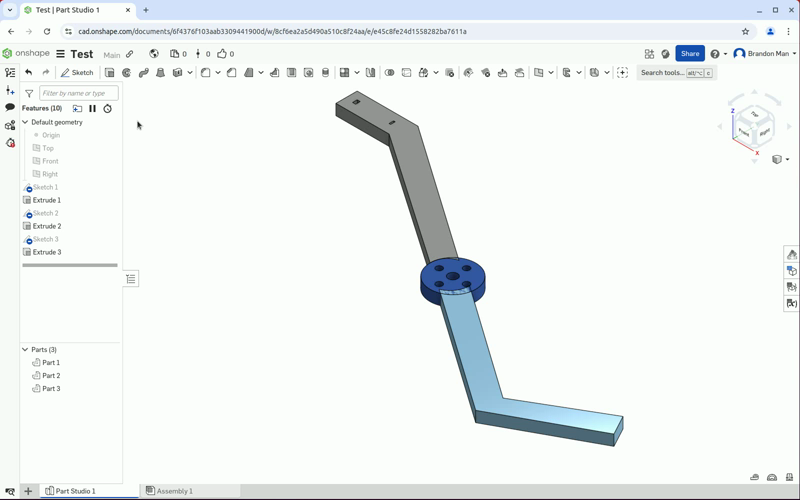
mouse_move(73, 189)
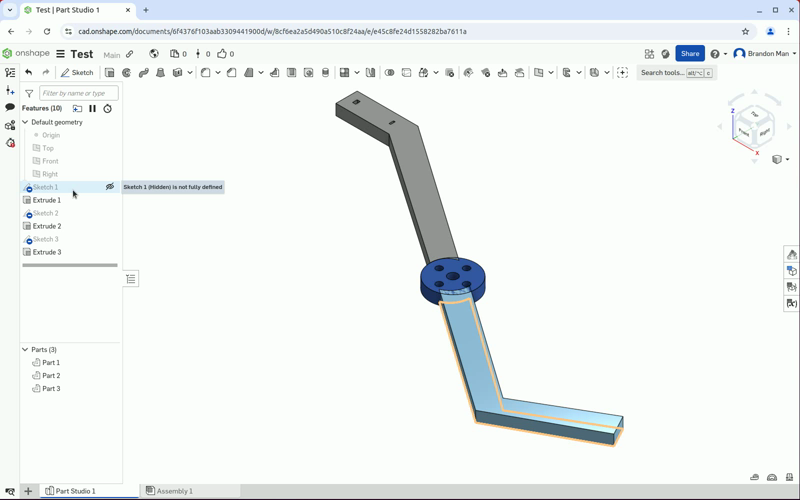
click(73, 189)